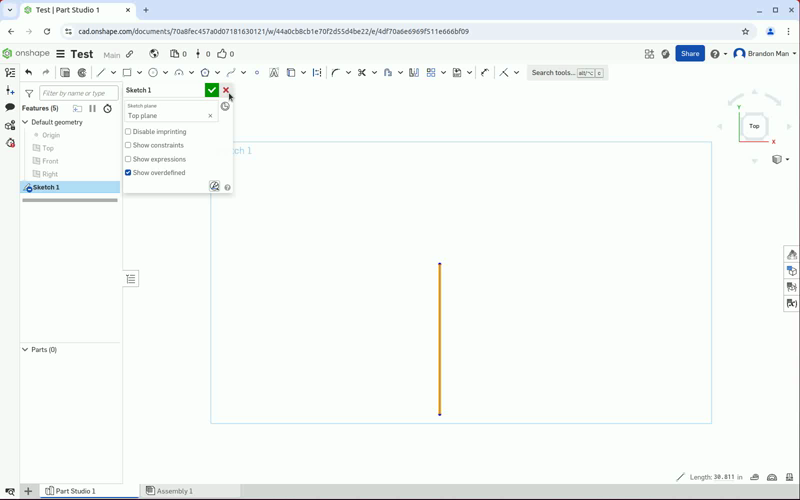
key(shift+h)
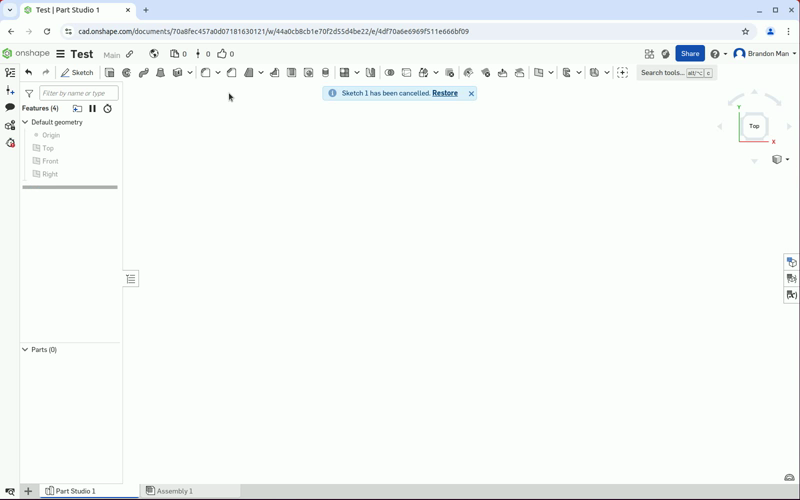
mouse_move(73, 352)
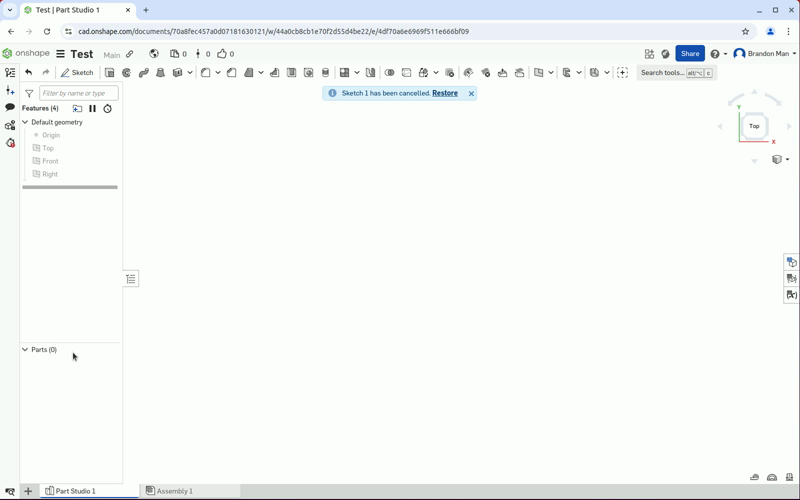
key(y)
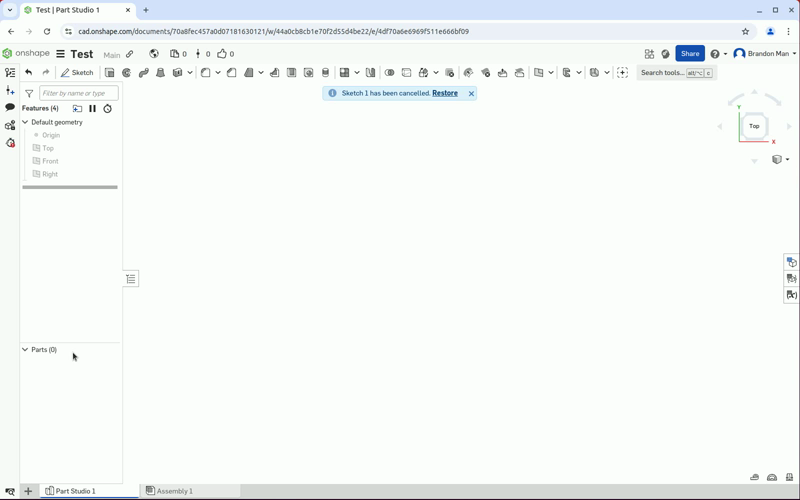
key(shift+p)
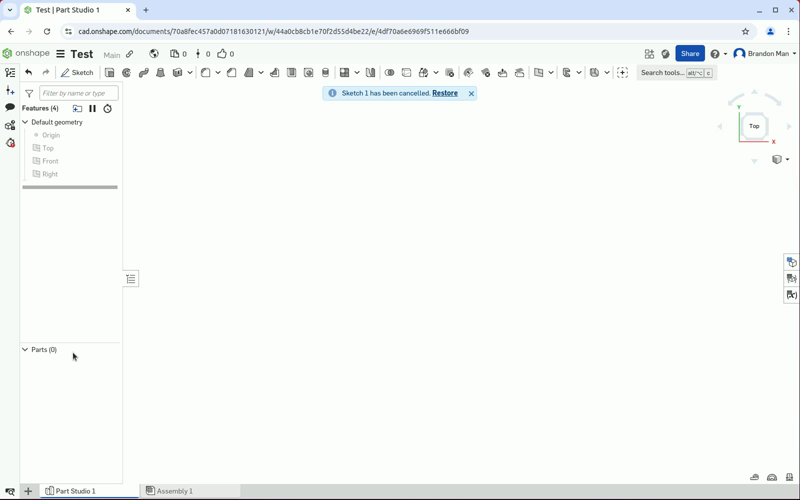
key(space)
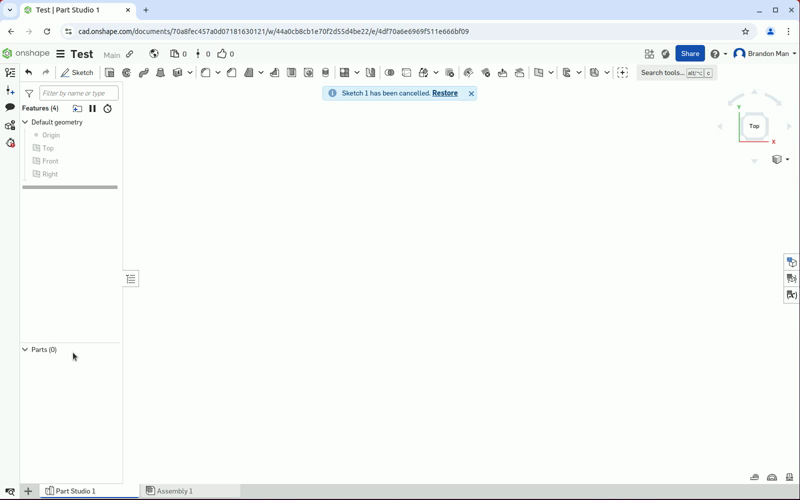
key_down(shift)
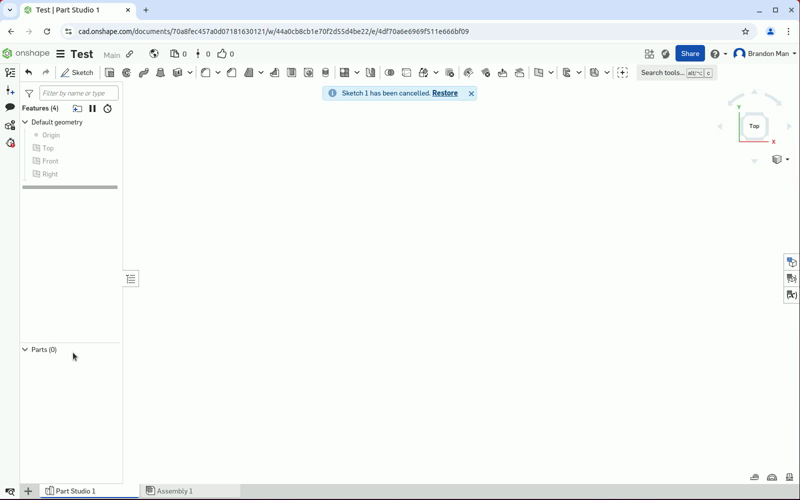
key(up)
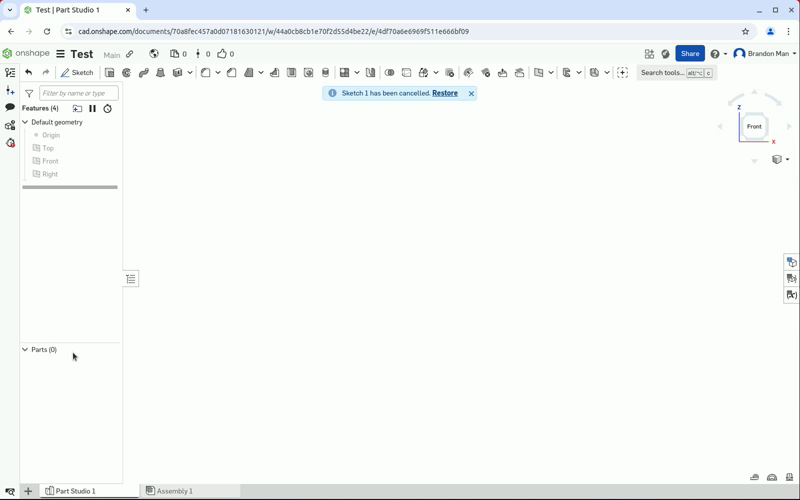
key_up(shift)
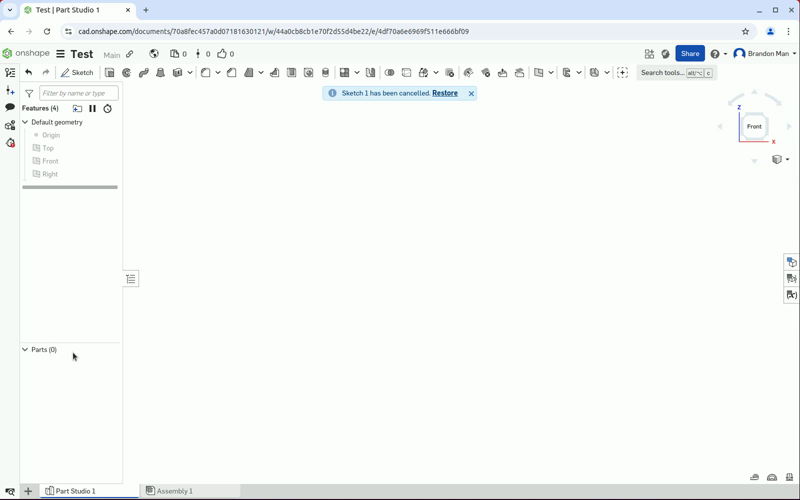
mouse_move(73, 352)
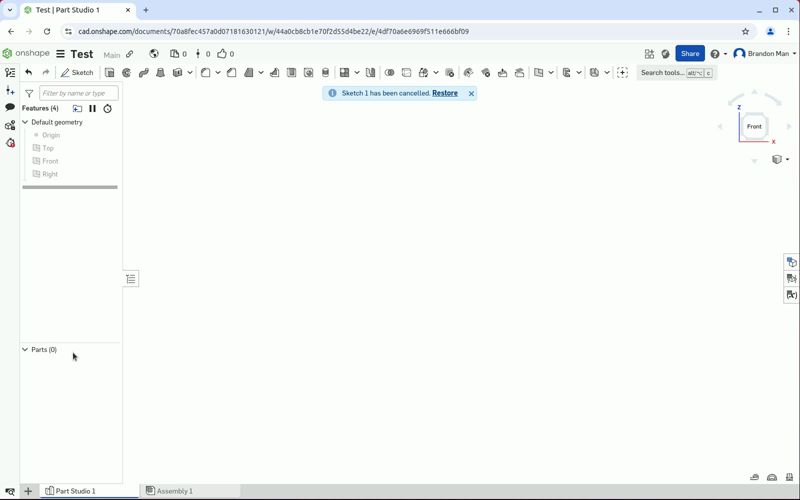
key(shift+y)
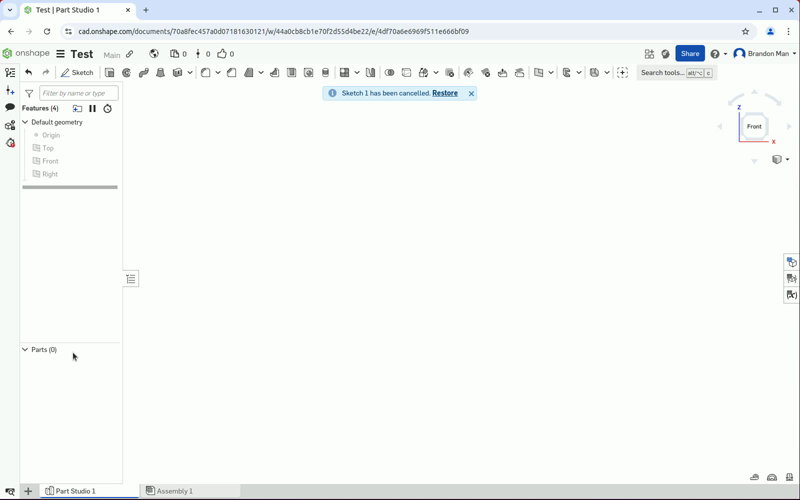
key(shift+s)
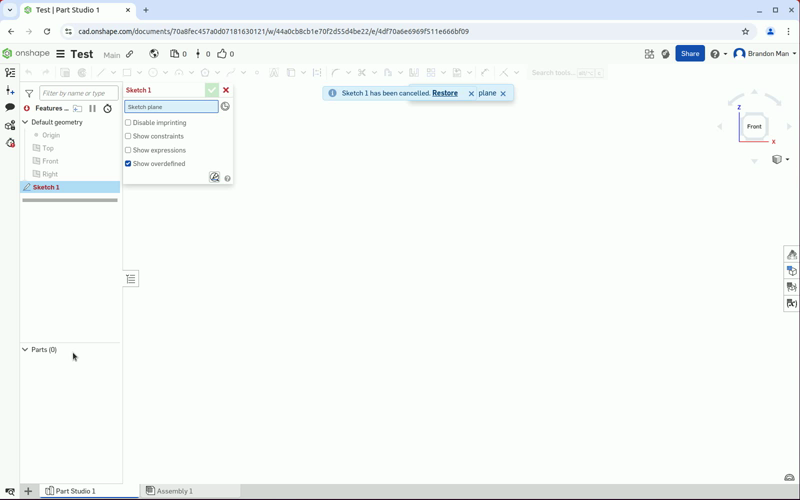
mouse_move(73, 163)
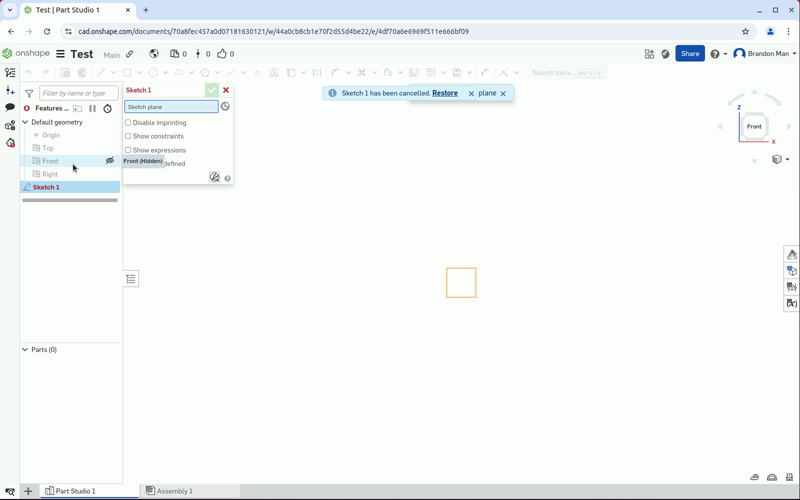
click(73, 163)
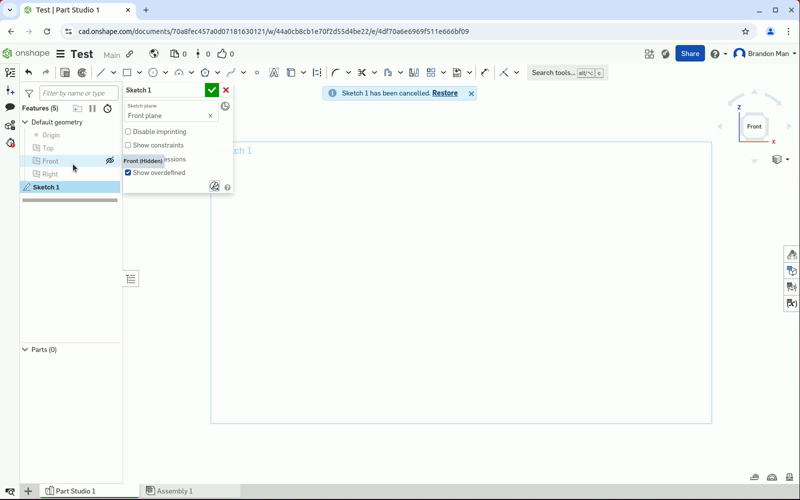
mouse_move(73, 352)
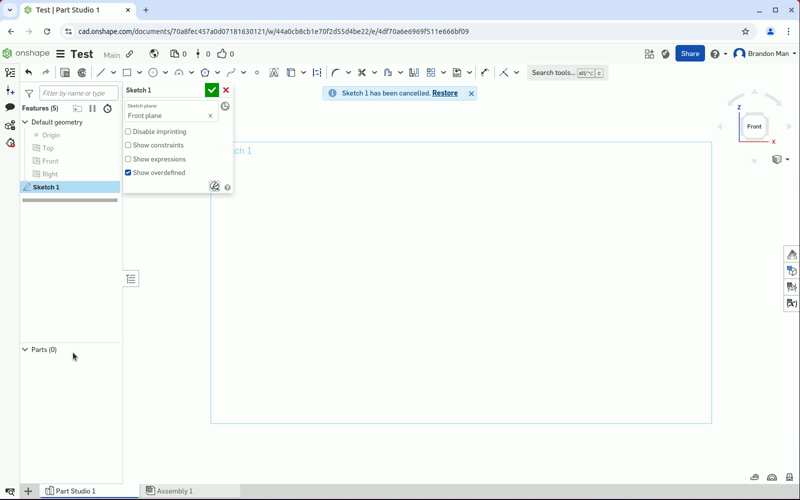
key(y)
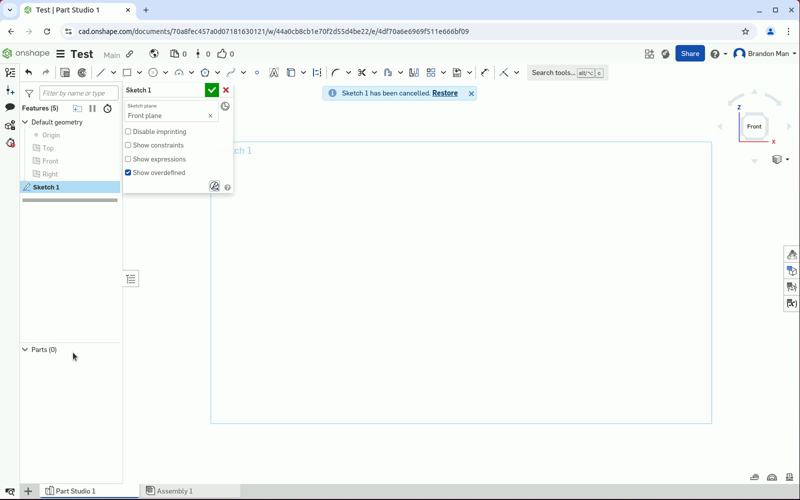
key(l)
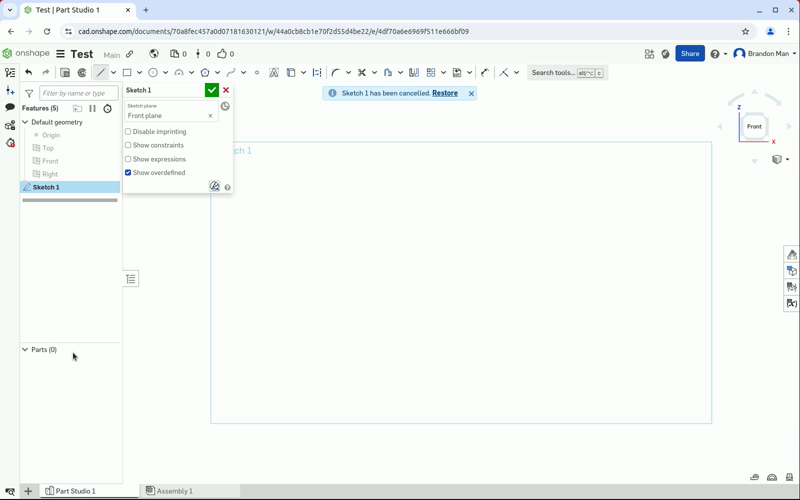
key_down(shift)
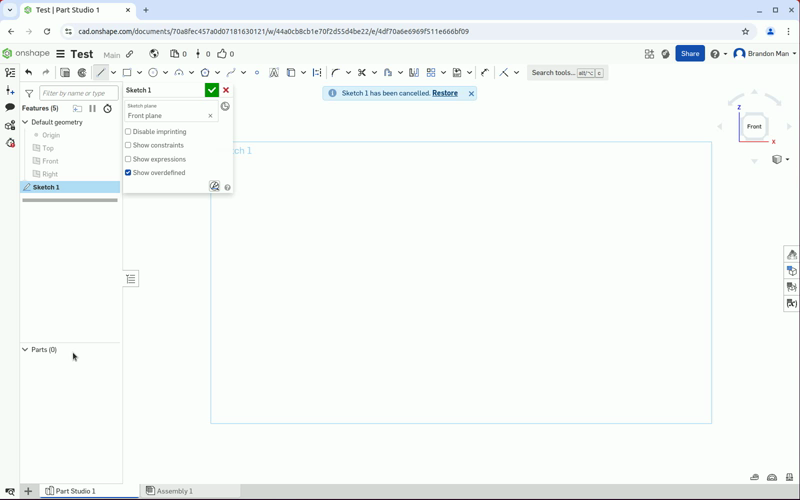
mouse_move(426, 174)
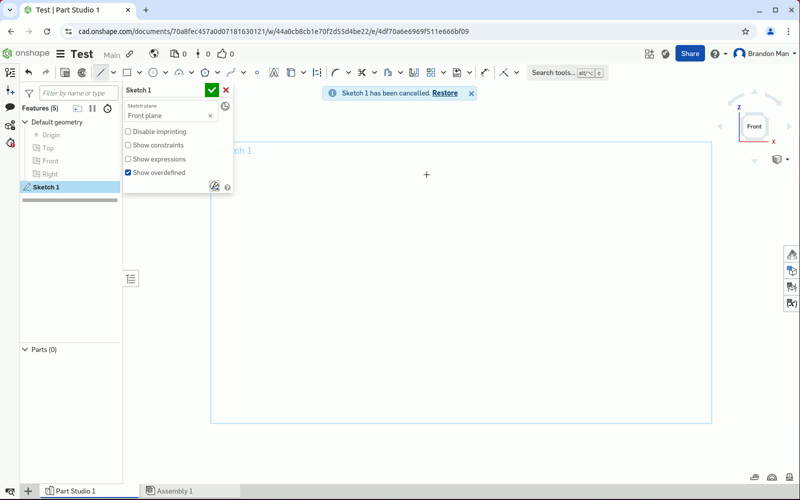
click(426, 174)
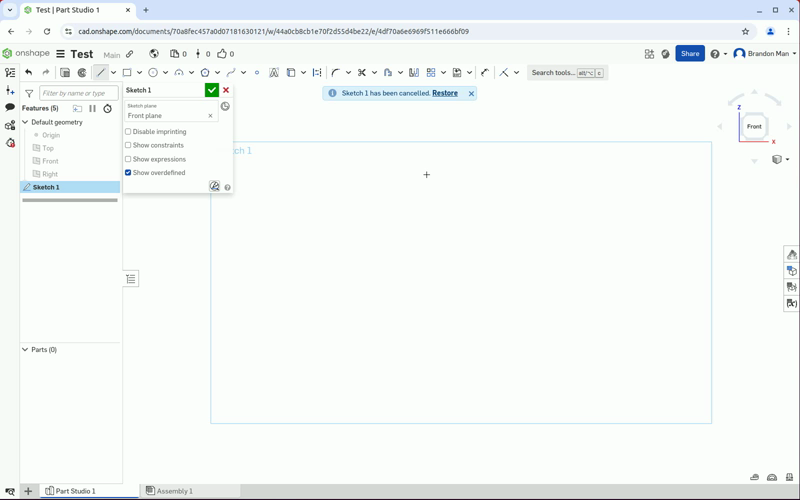
key_up(shift)
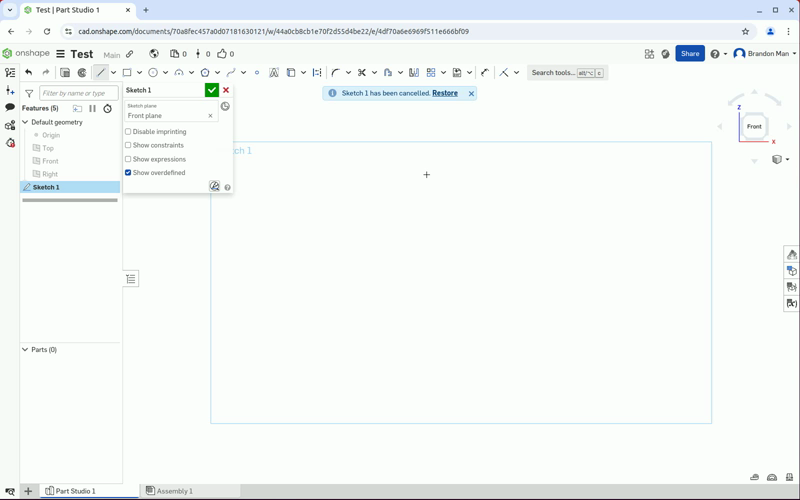
key_down(shift)
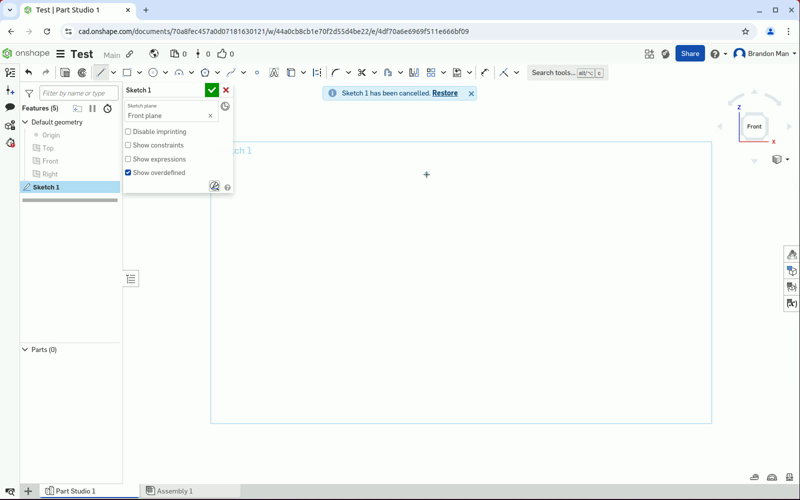
mouse_move(456, 174)
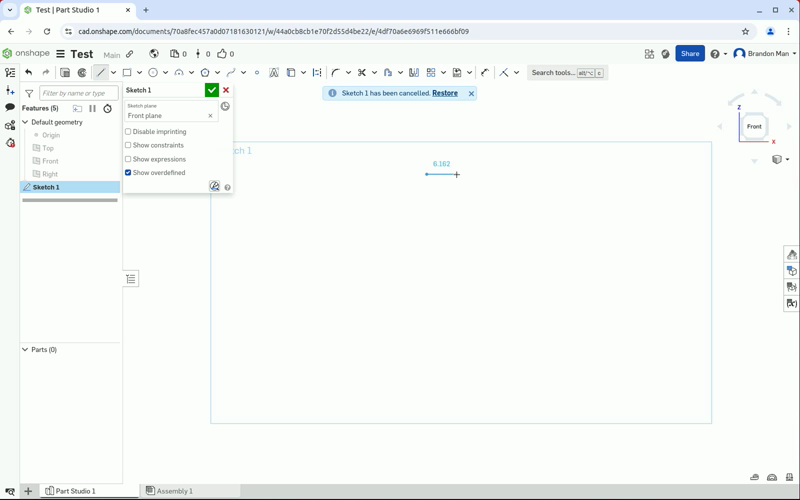
mouse_move(430, 174)
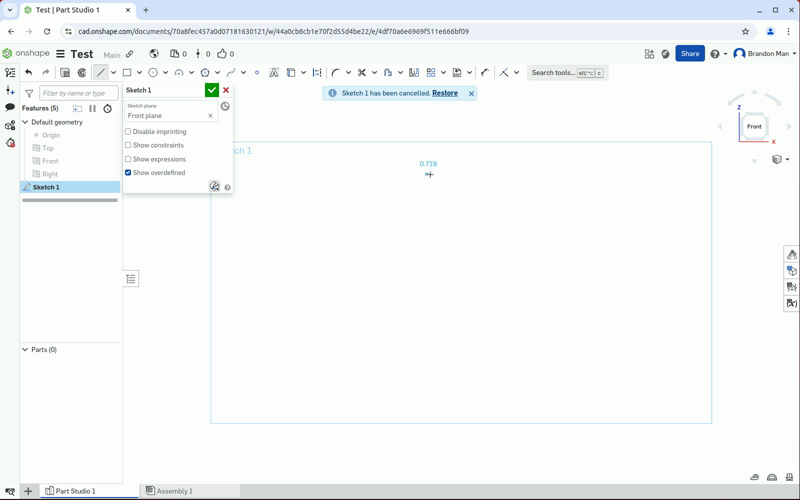
scroll(6)
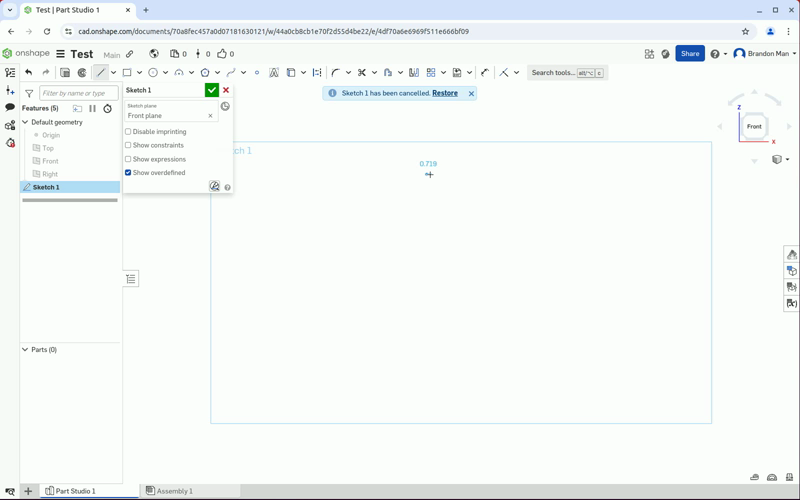
scroll(6)
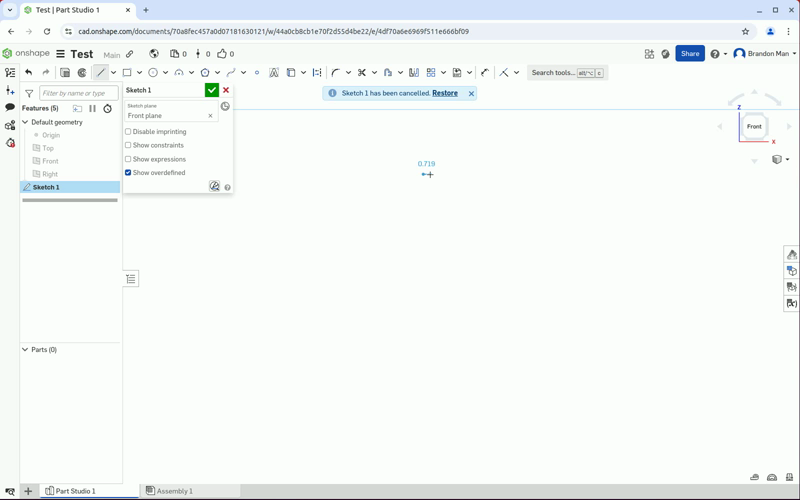
scroll(6)
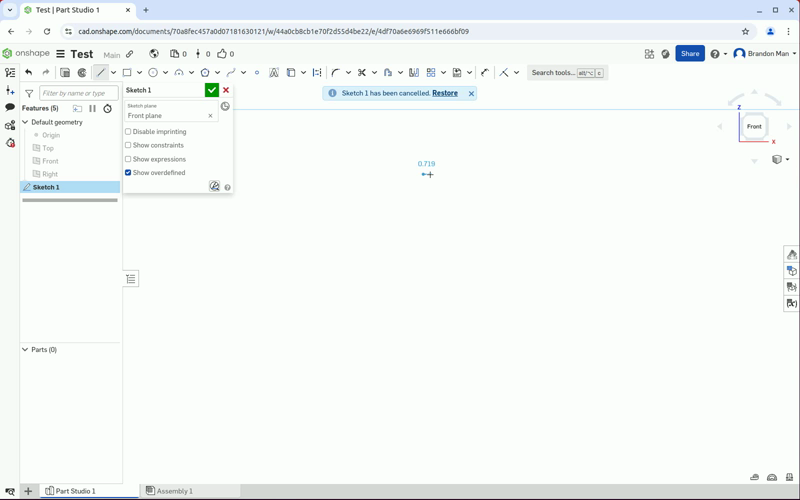
scroll(6)
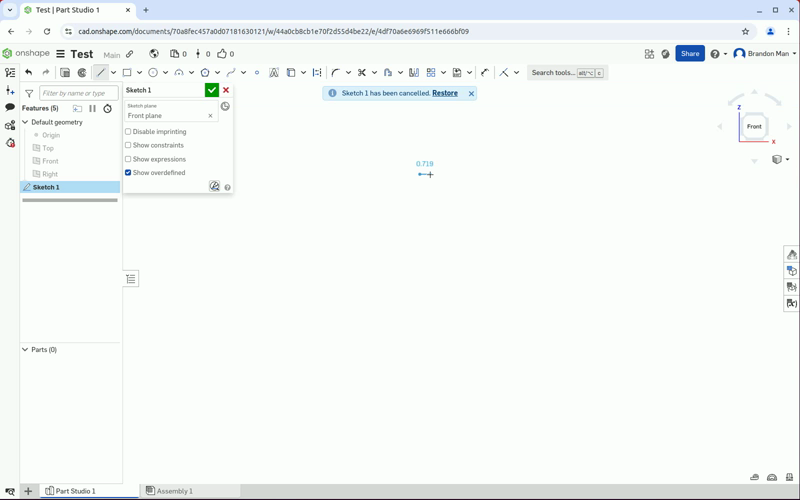
scroll(6)
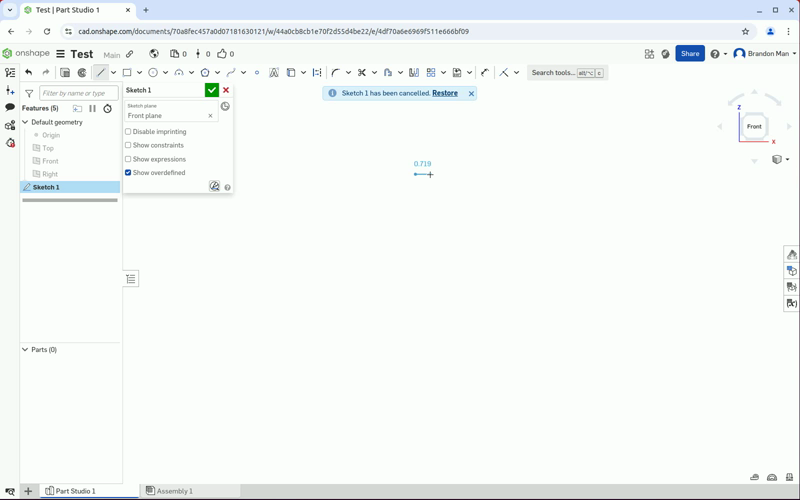
scroll(6)
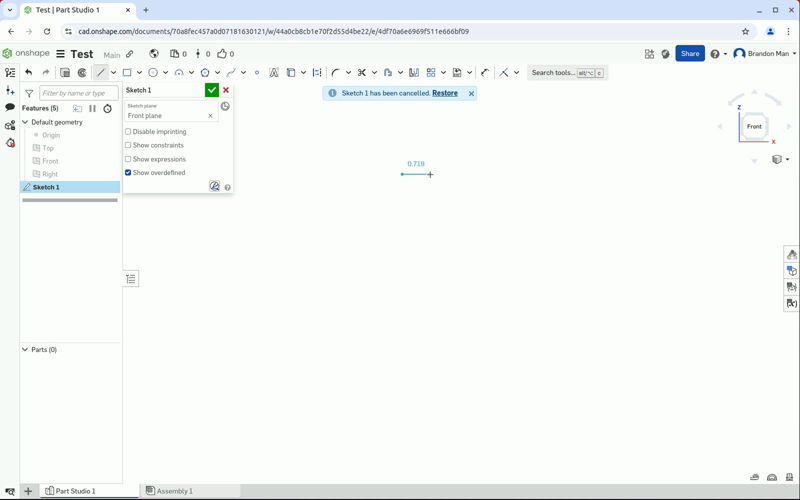
scroll(6)
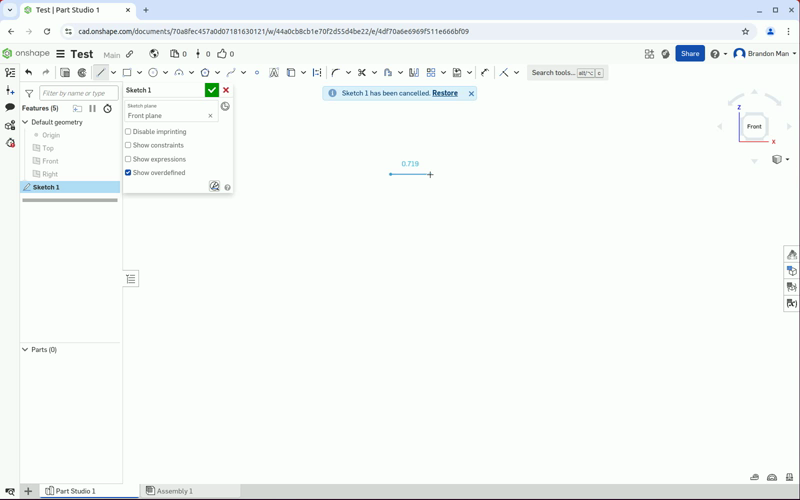
click(430, 174)
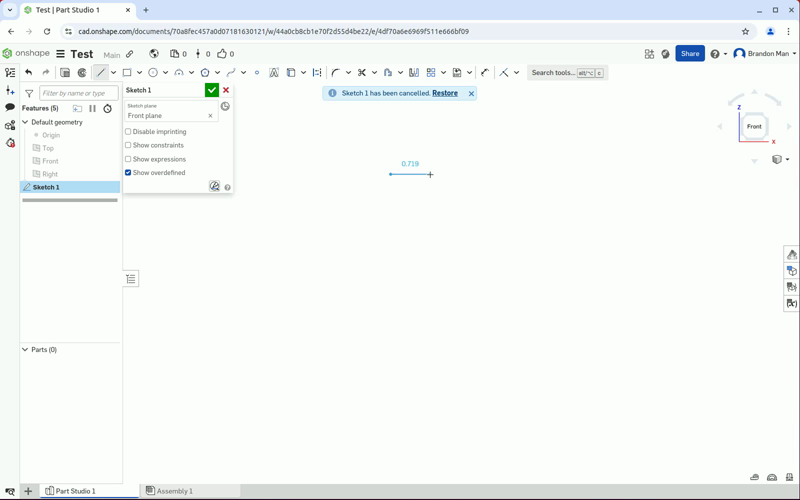
scroll(-6)
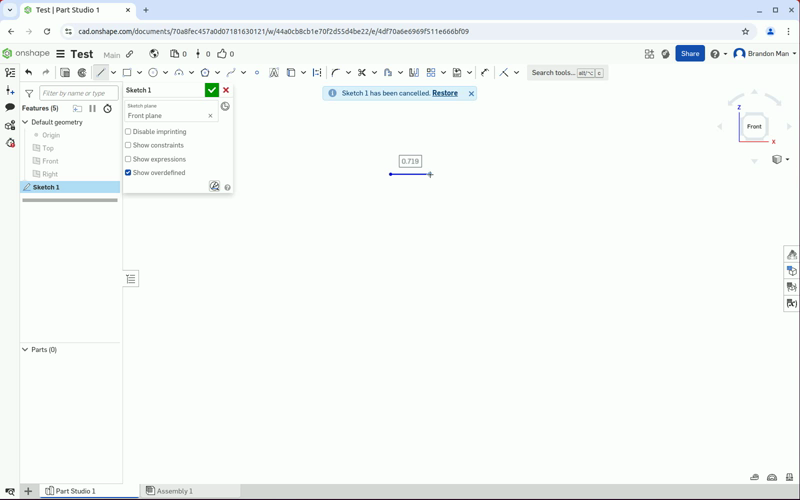
scroll(-6)
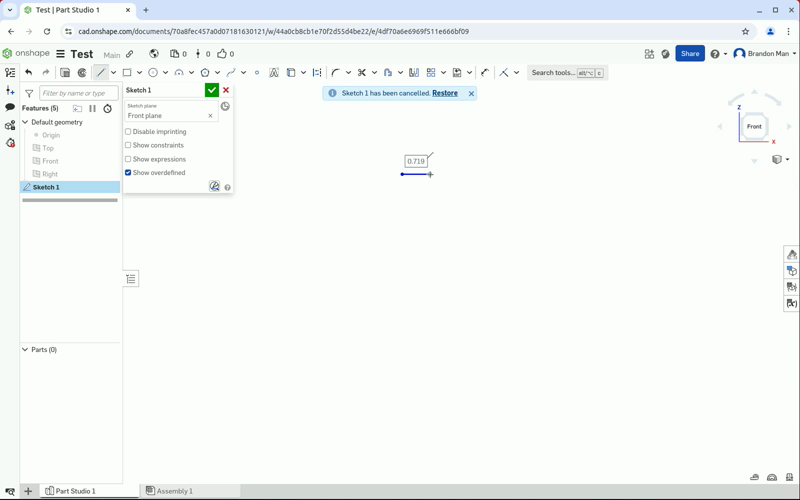
scroll(-6)
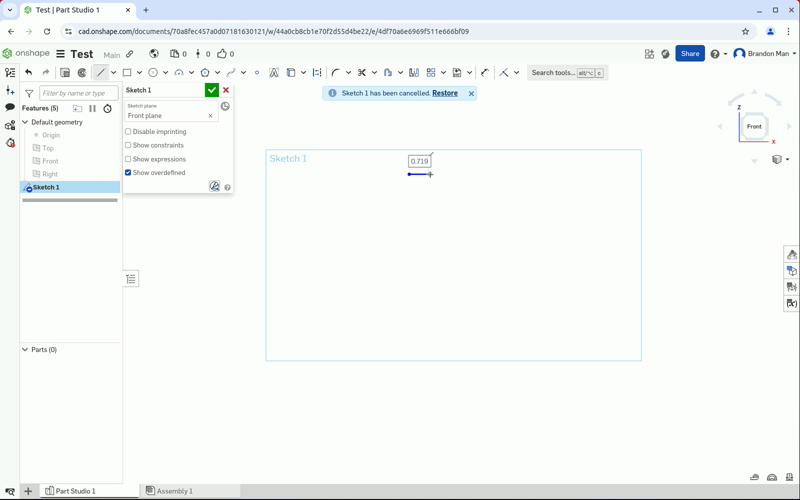
scroll(-6)
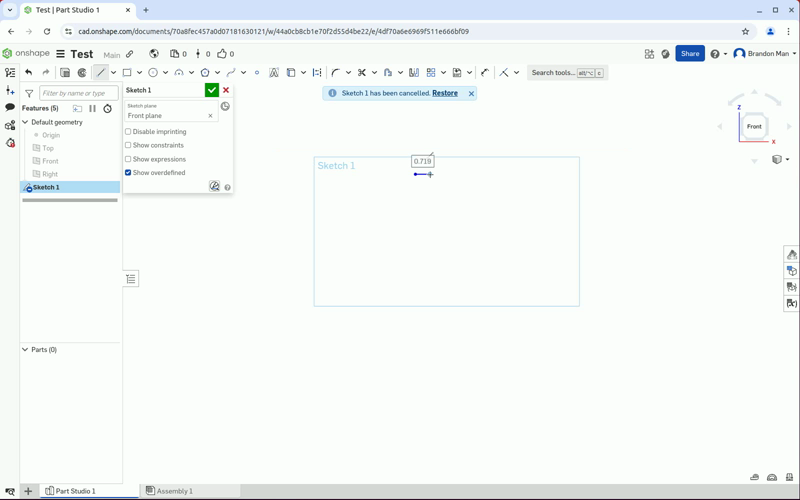
scroll(-6)
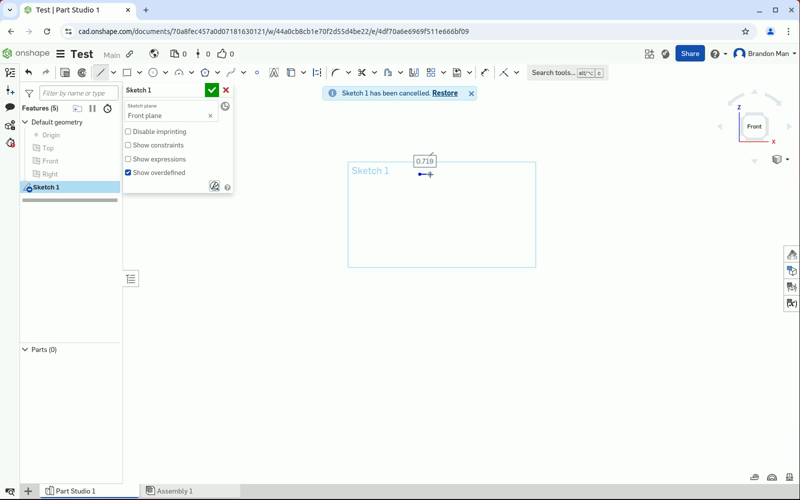
scroll(-6)
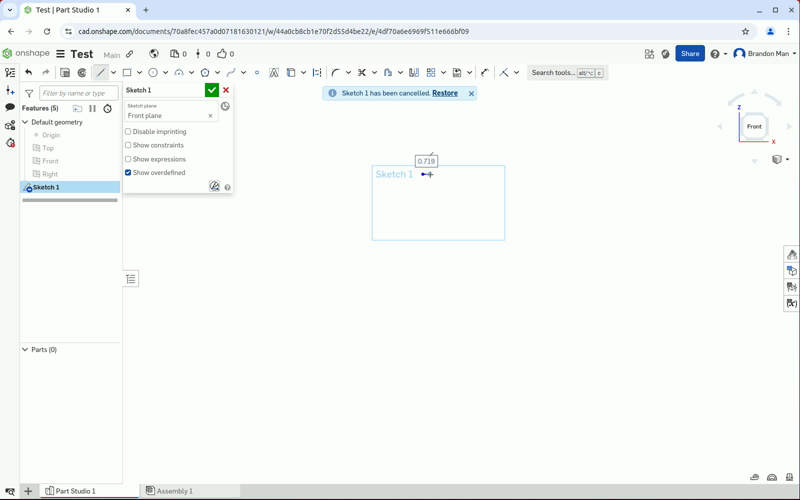
scroll(-6)
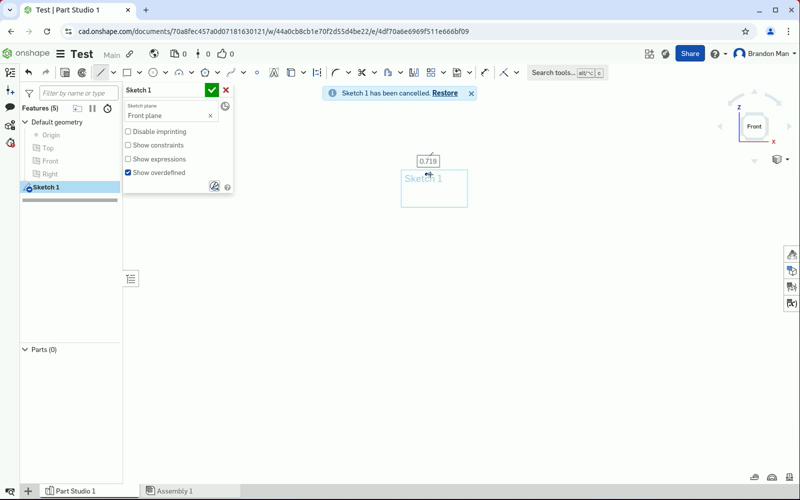
key_up(shift)
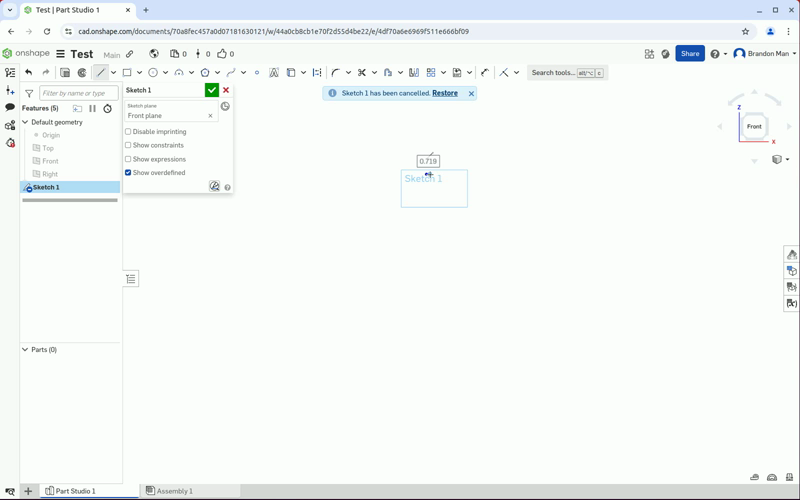
key(esc)
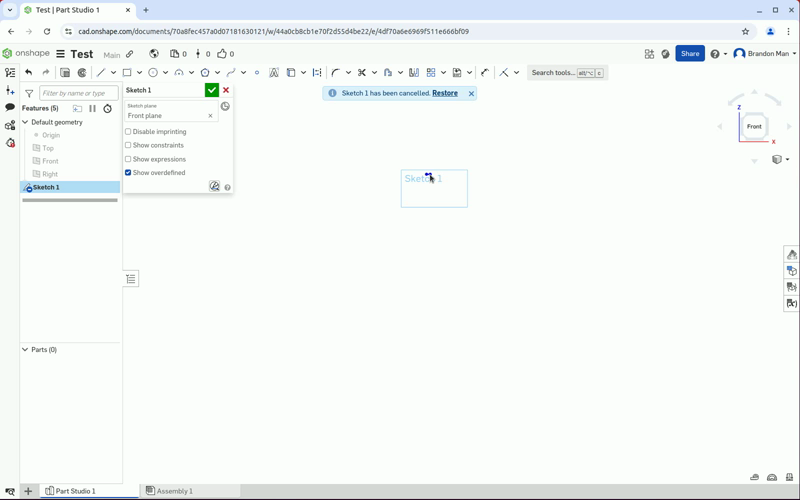
key(a)
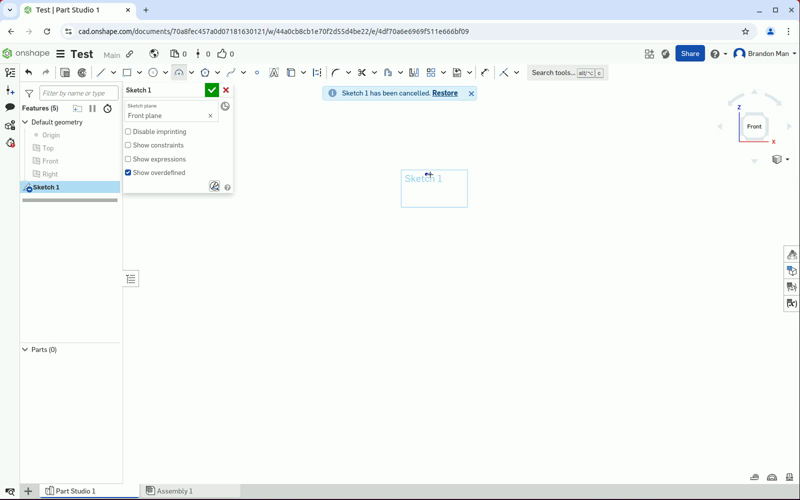
mouse_move(430, 174)
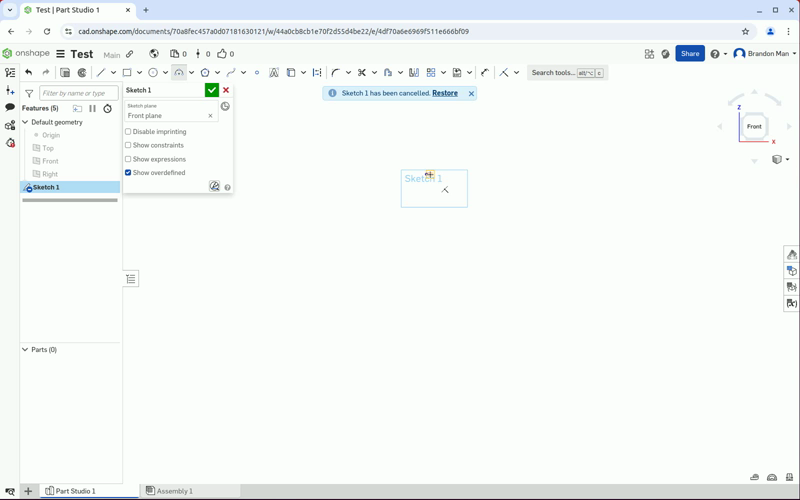
scroll(6)
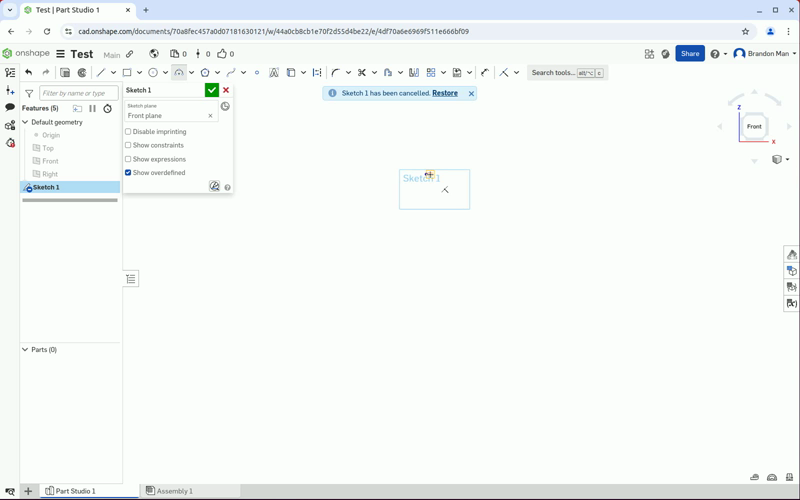
scroll(6)
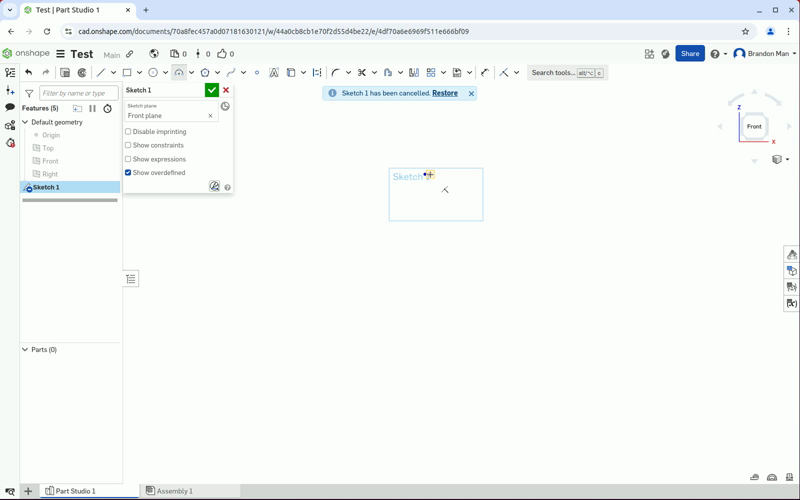
scroll(6)
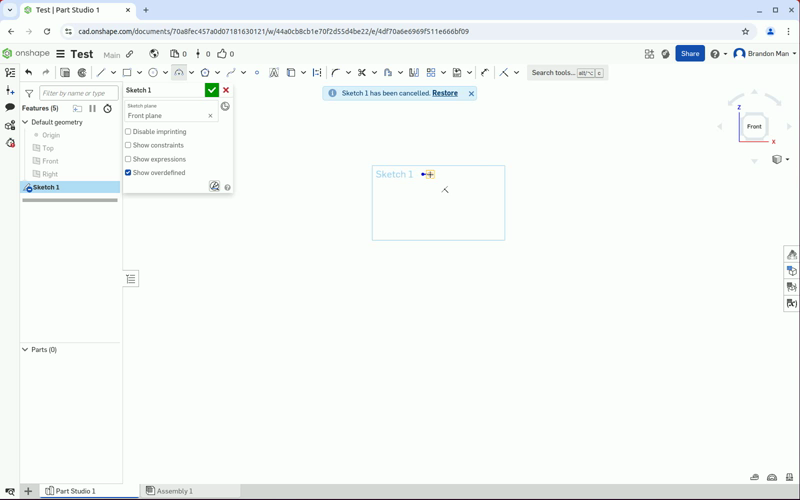
scroll(6)
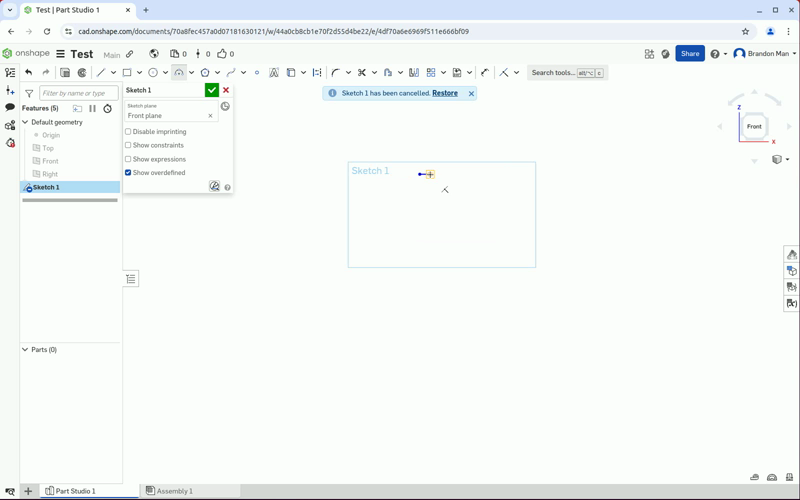
scroll(6)
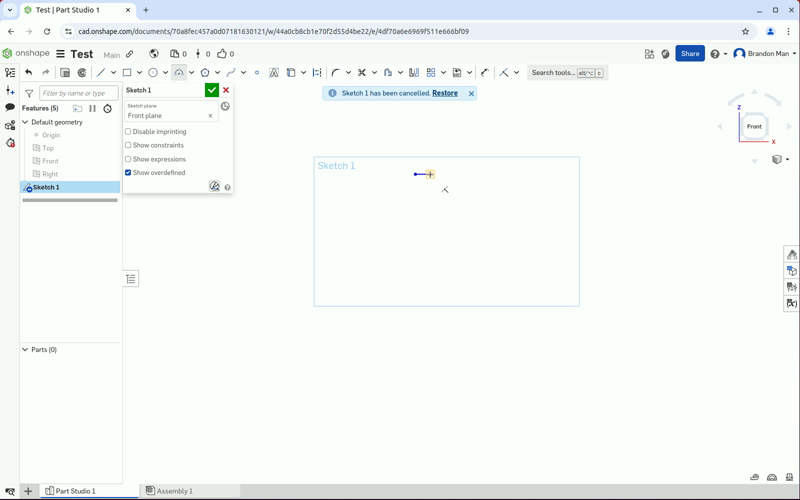
scroll(6)
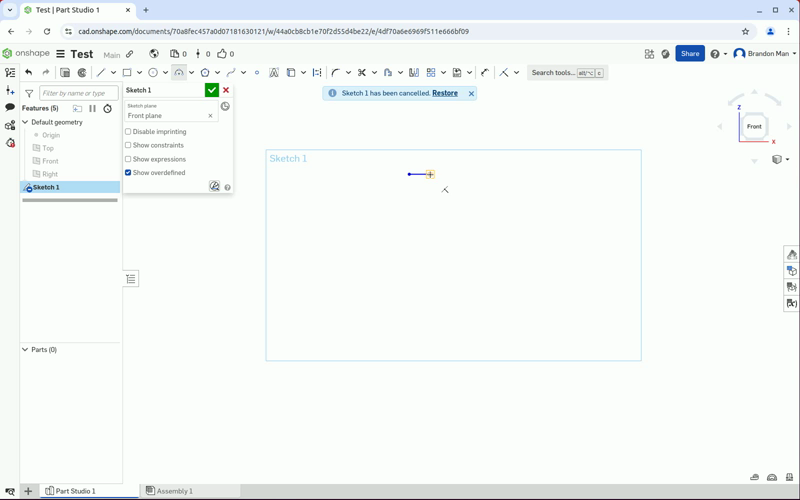
scroll(6)
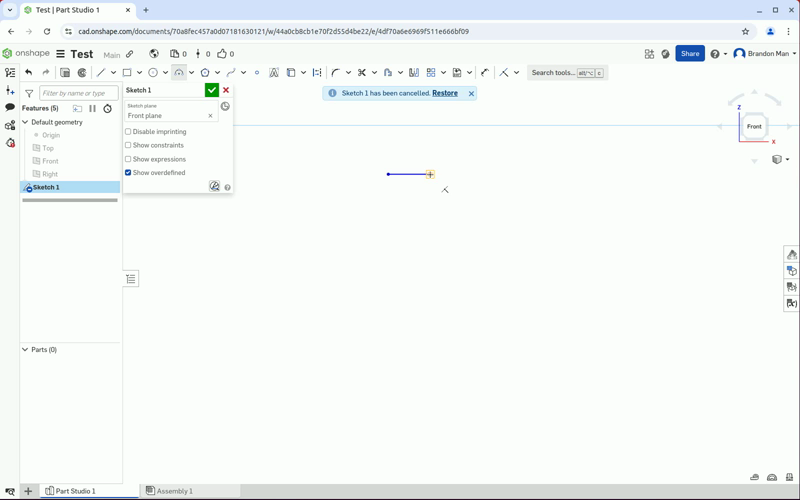
click(430, 174)
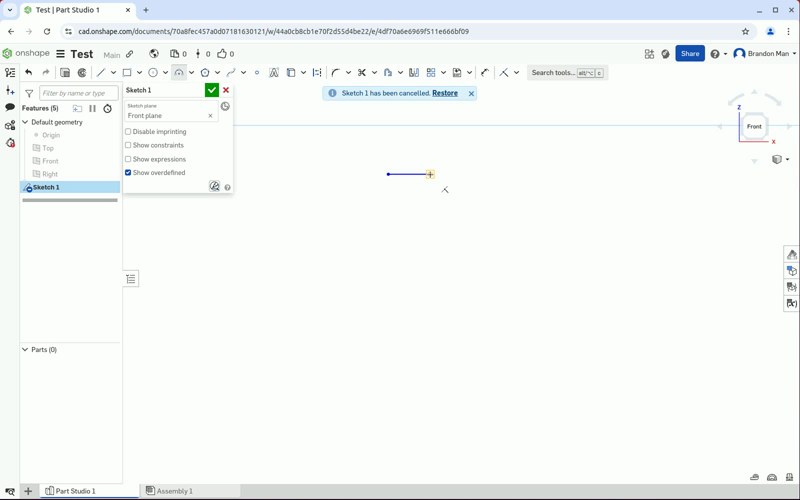
scroll(-6)
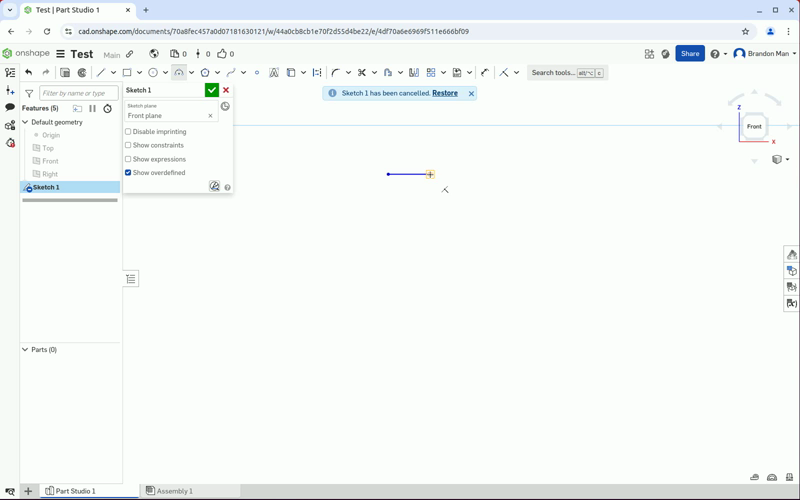
scroll(-6)
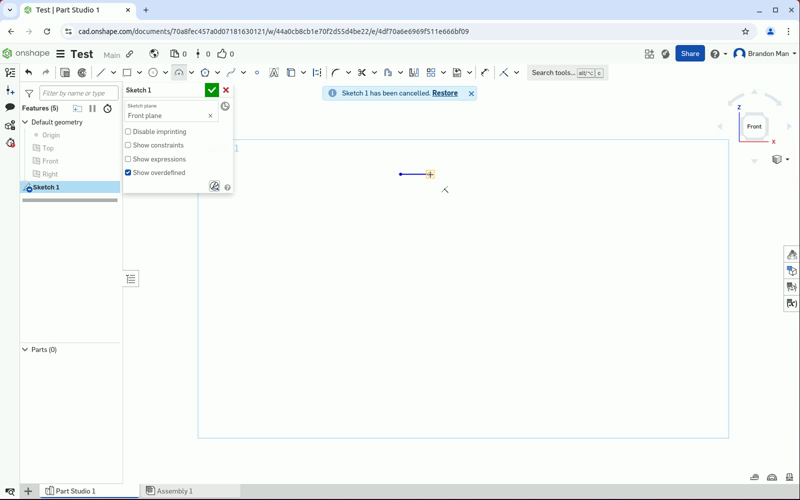
scroll(-6)
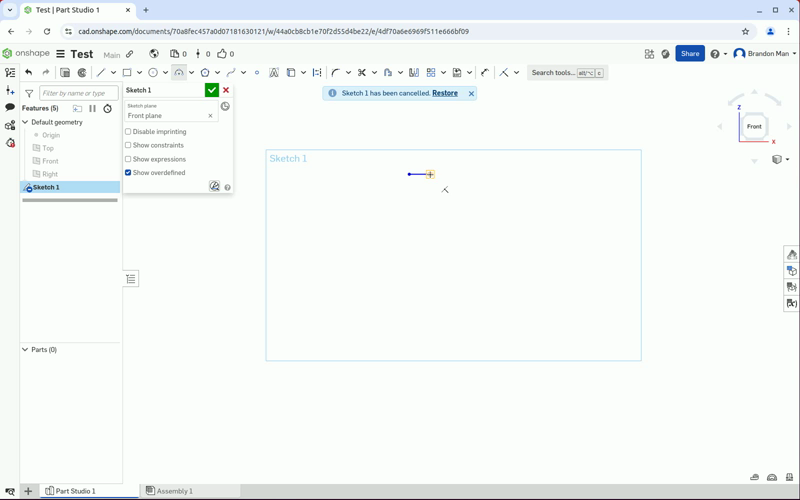
scroll(-6)
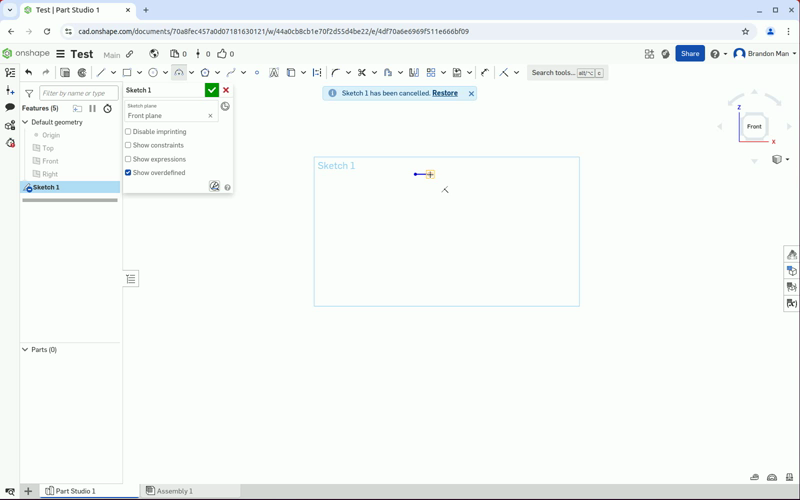
scroll(-6)
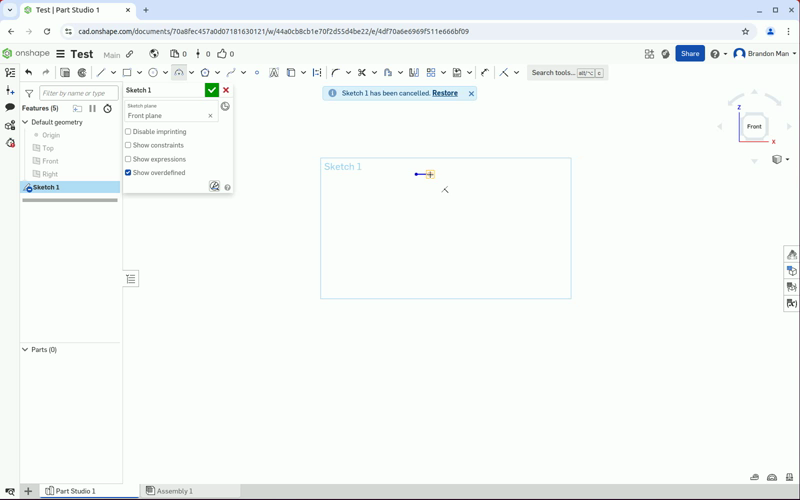
scroll(-6)
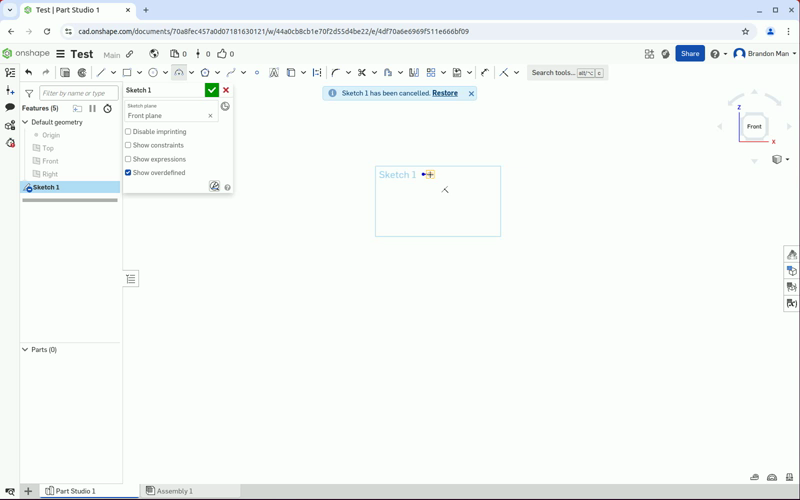
scroll(-6)
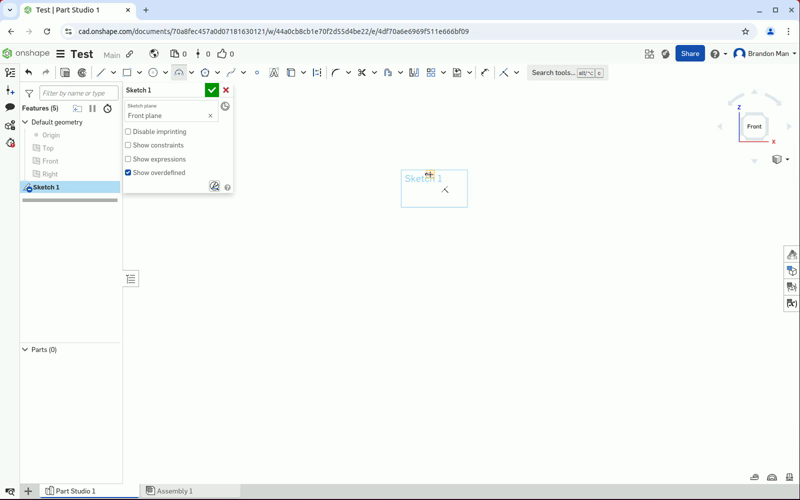
key_down(shift)
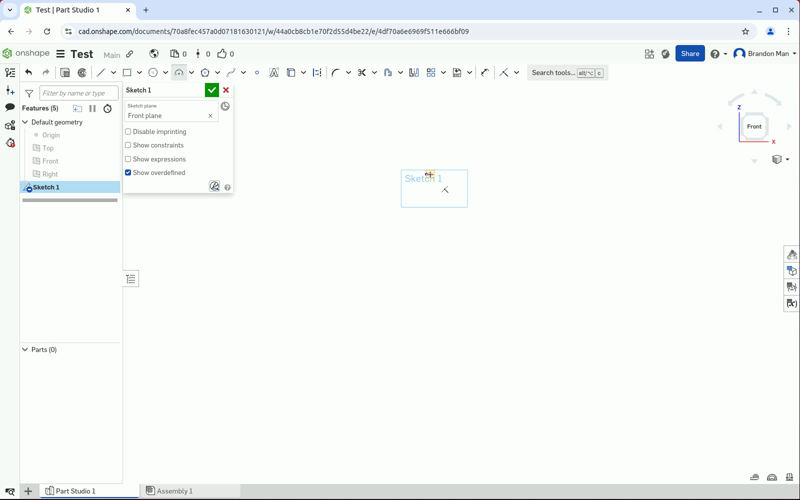
mouse_move(432, 175)
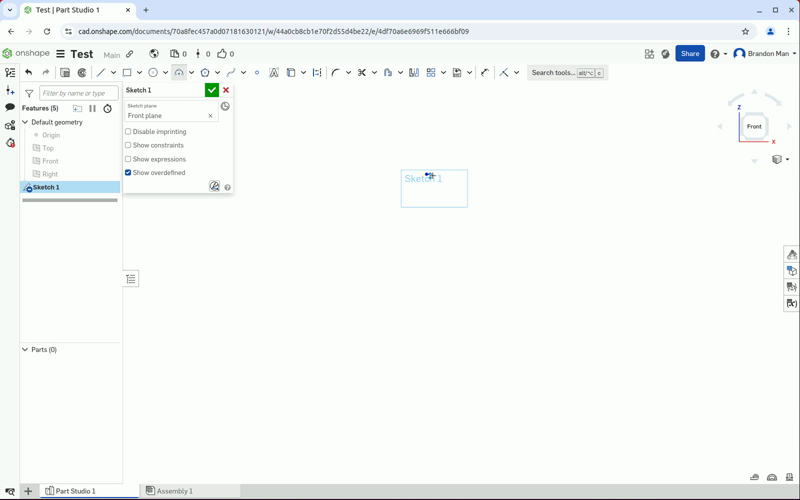
scroll(6)
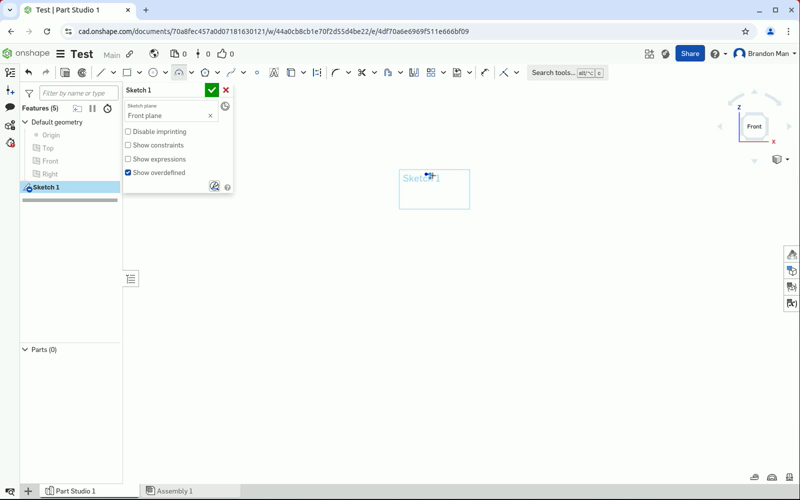
scroll(6)
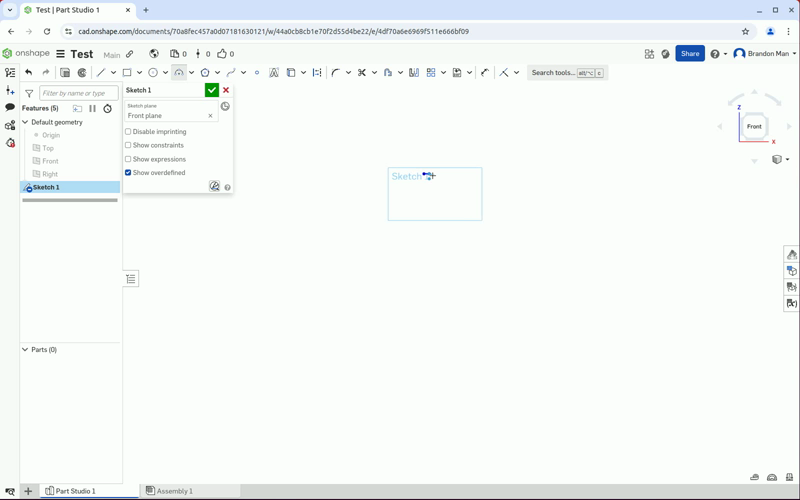
scroll(6)
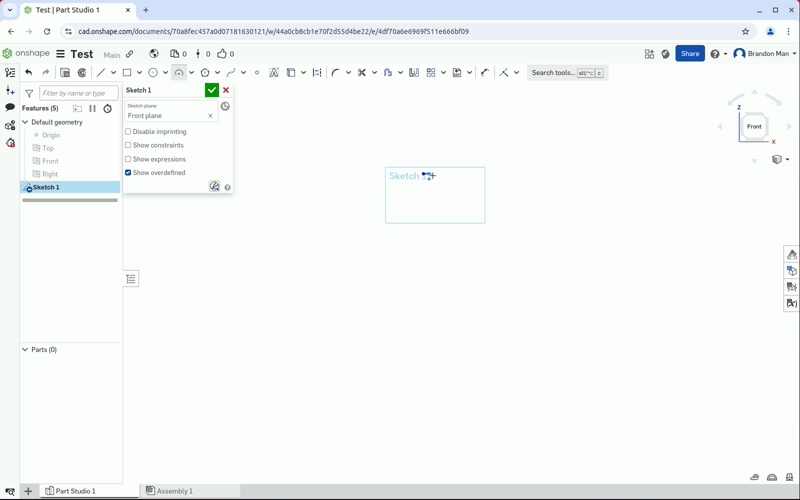
scroll(6)
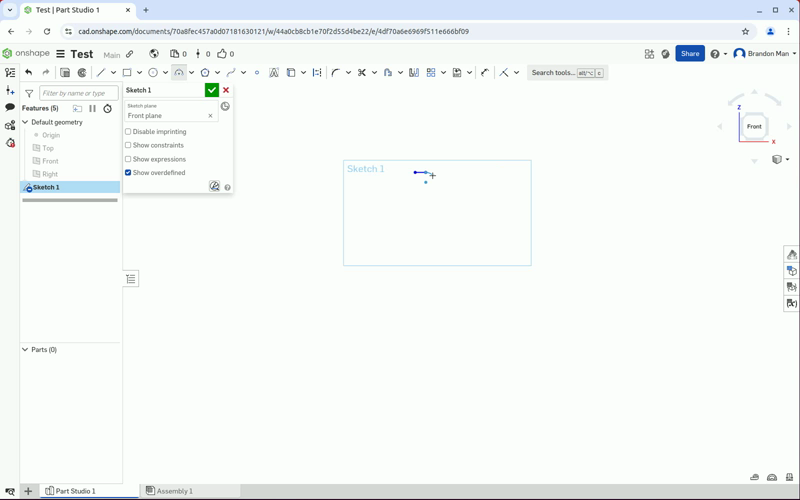
scroll(6)
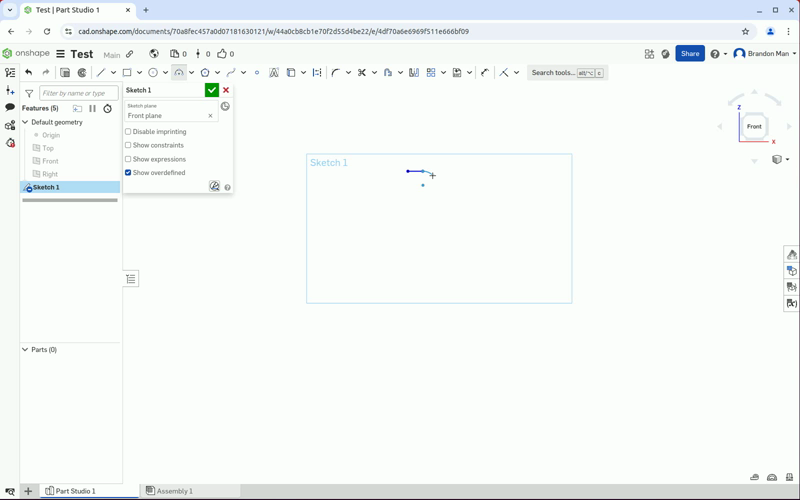
scroll(6)
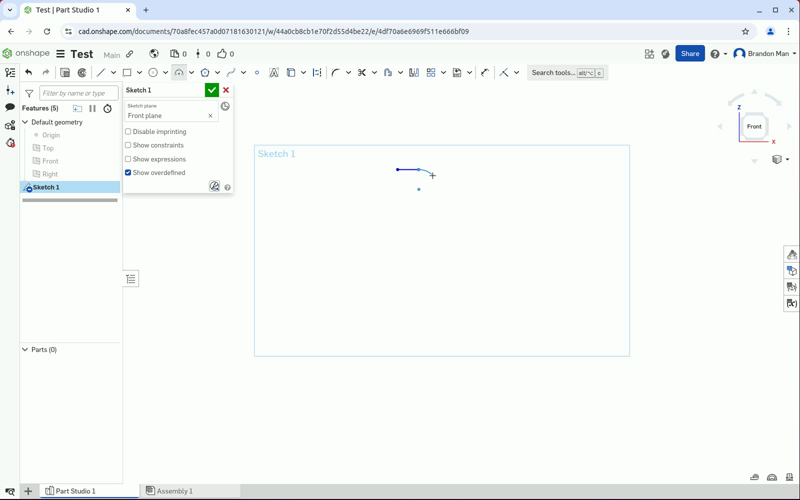
scroll(6)
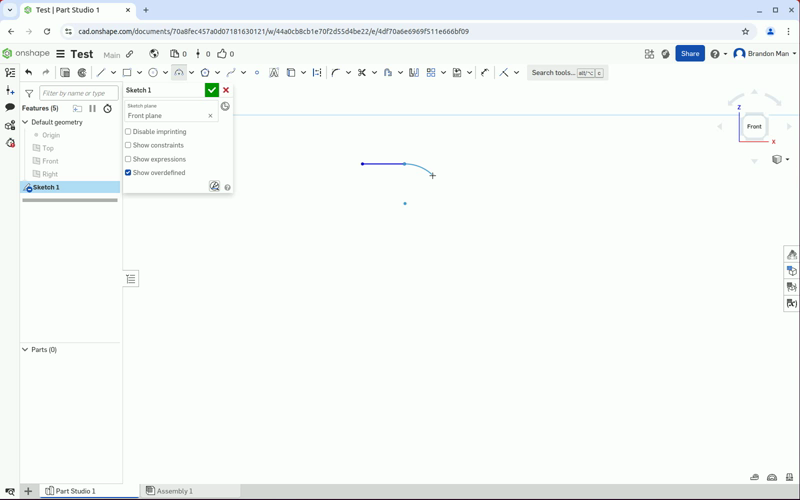
click(432, 175)
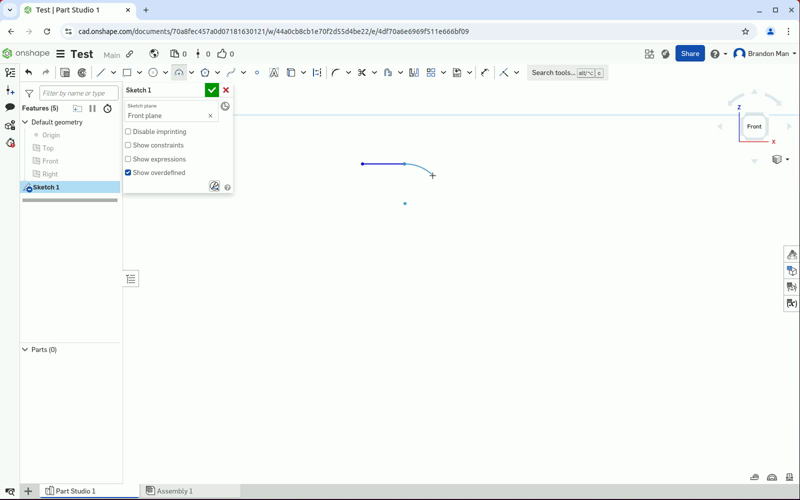
scroll(-6)
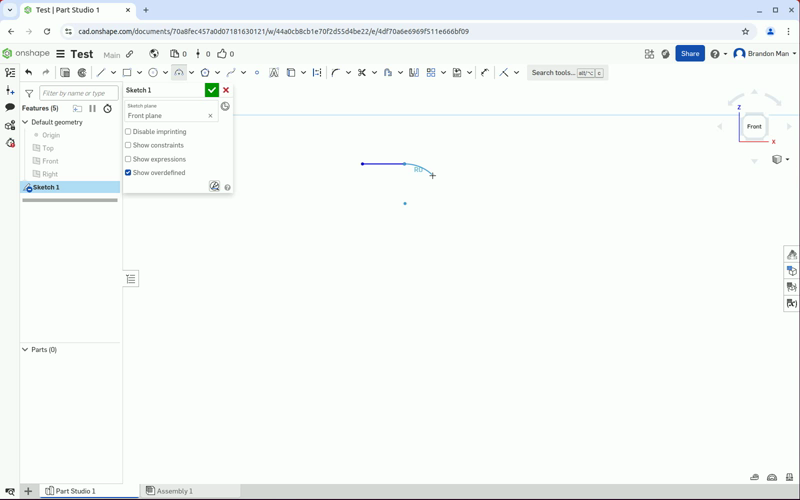
scroll(-6)
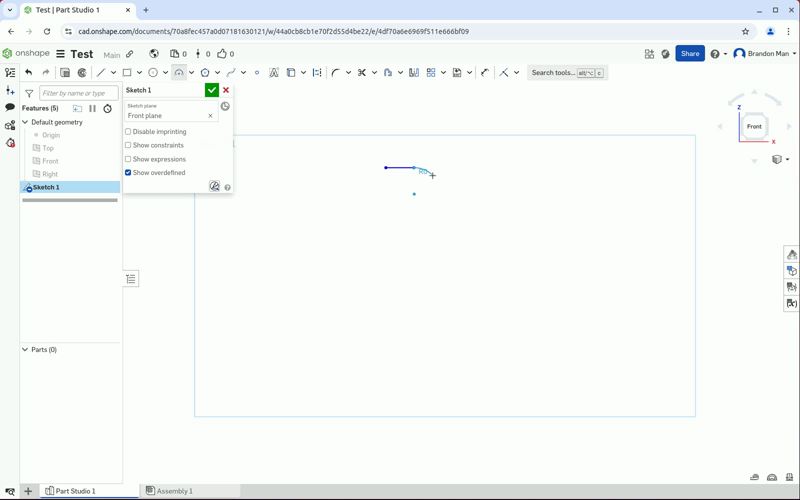
scroll(-6)
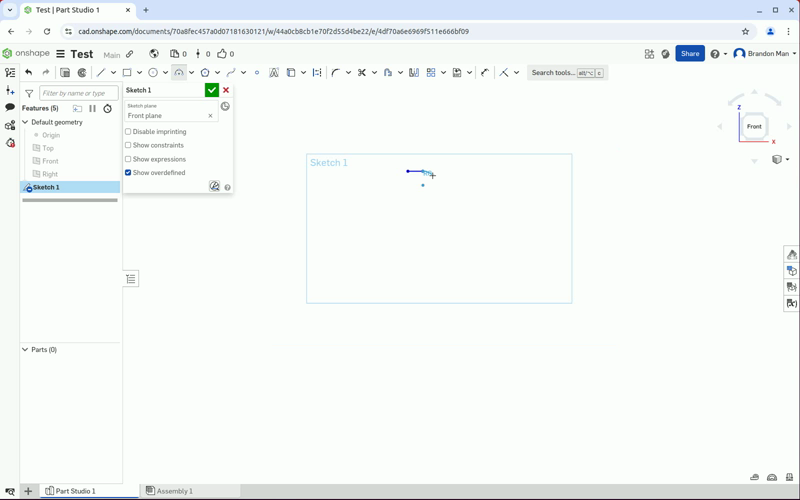
scroll(-6)
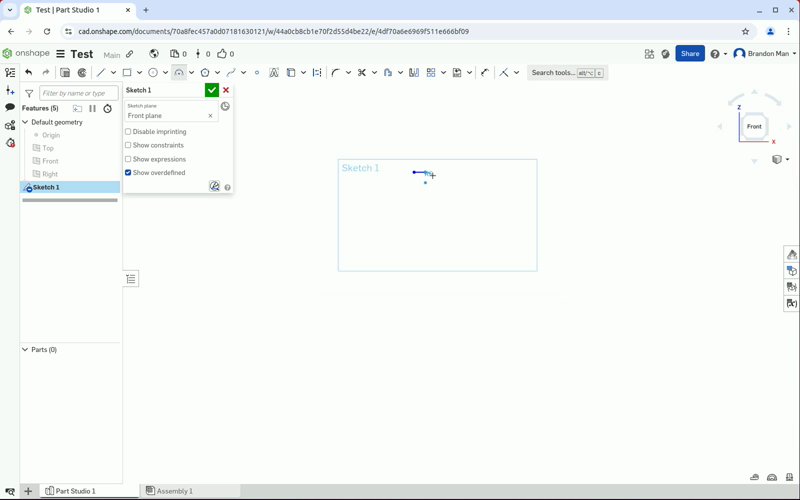
scroll(-6)
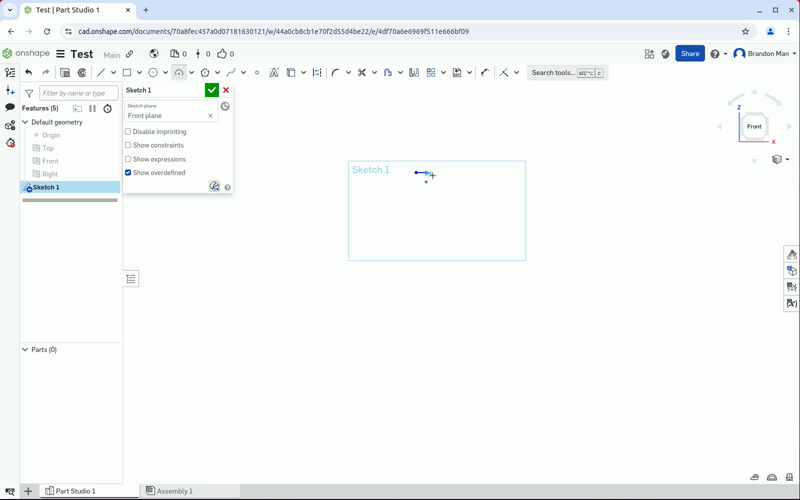
scroll(-6)
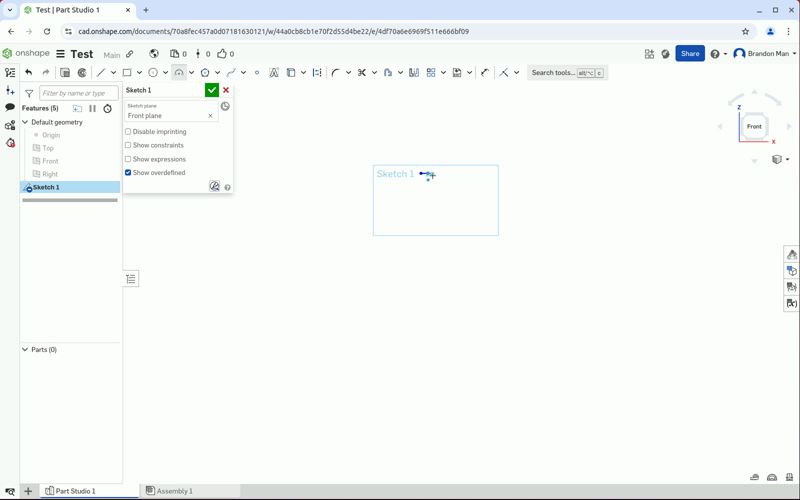
scroll(-6)
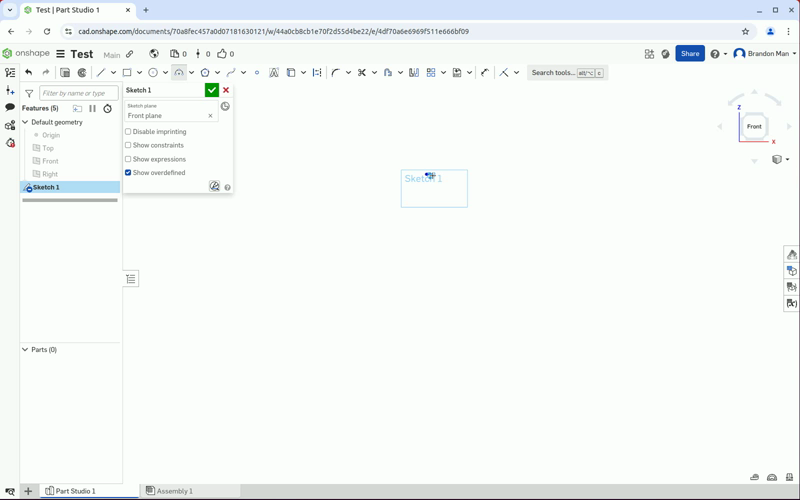
mouse_move(431, 174)
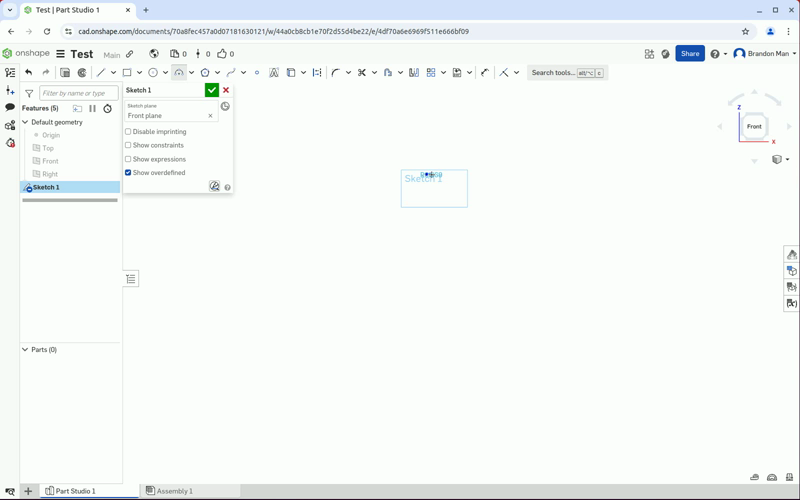
scroll(6)
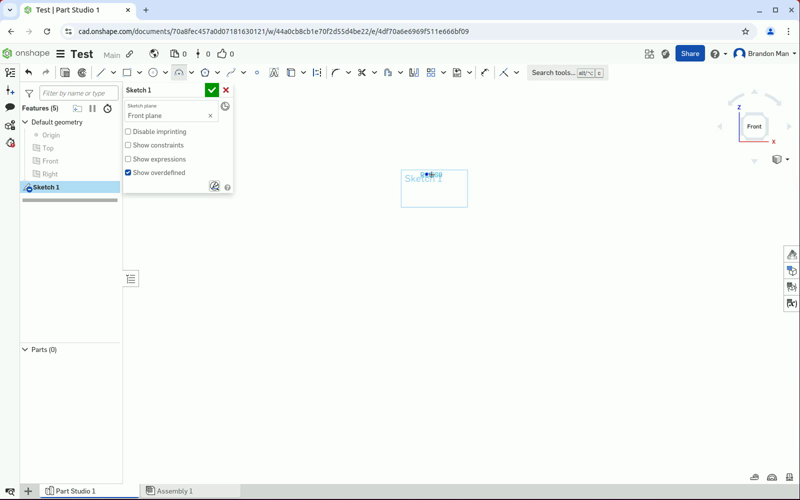
scroll(6)
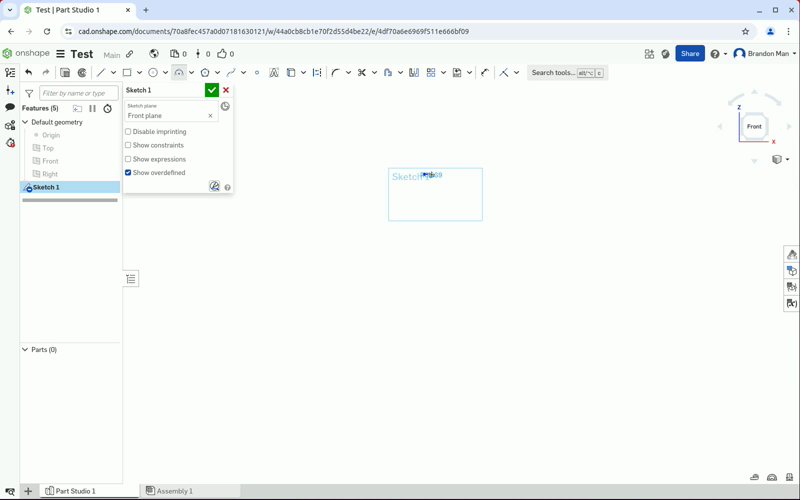
scroll(6)
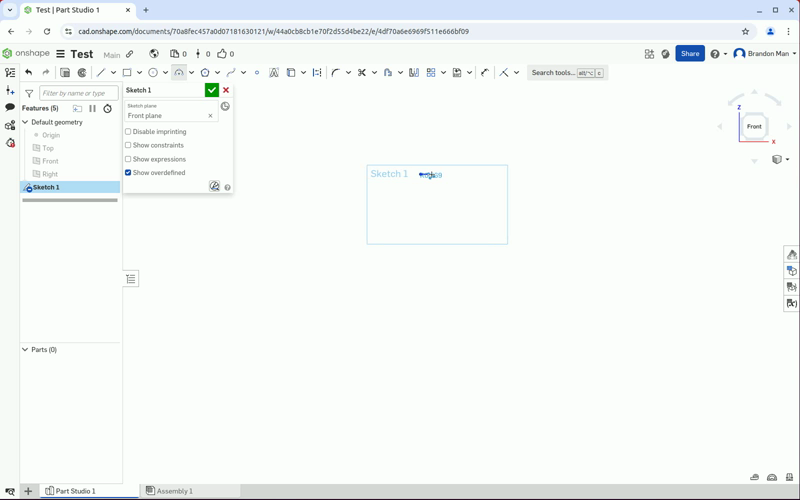
scroll(6)
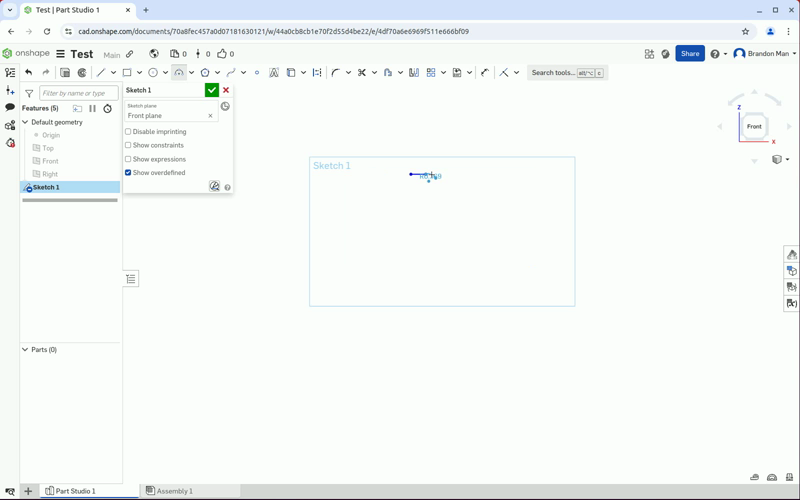
scroll(6)
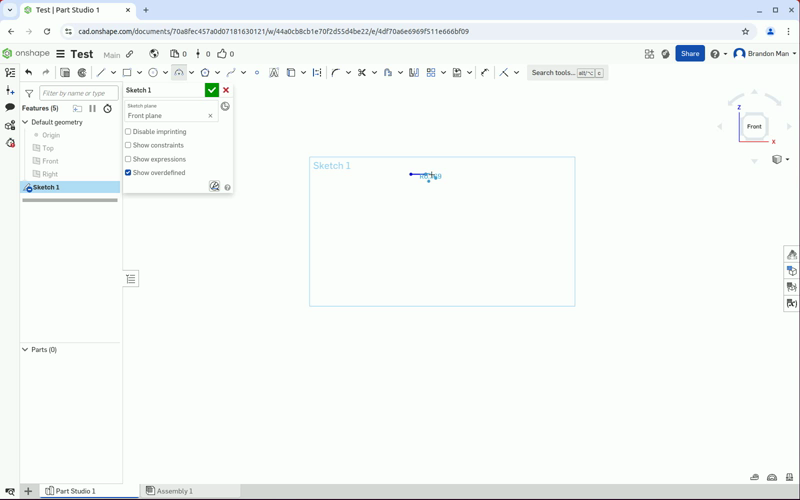
scroll(6)
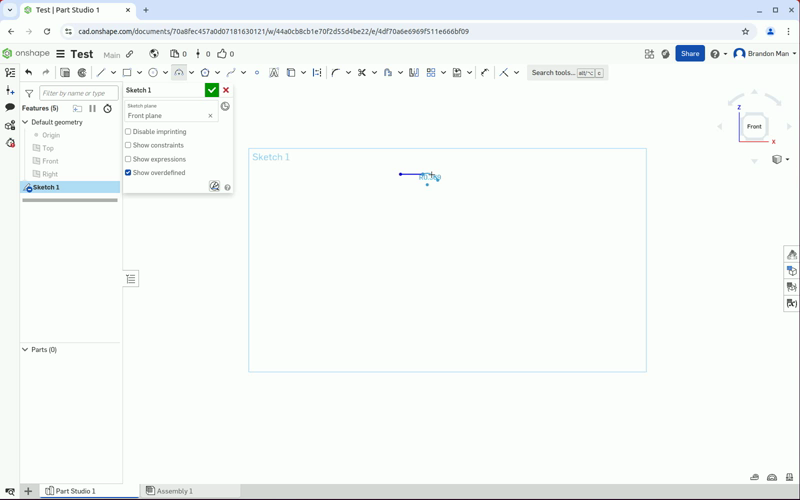
scroll(6)
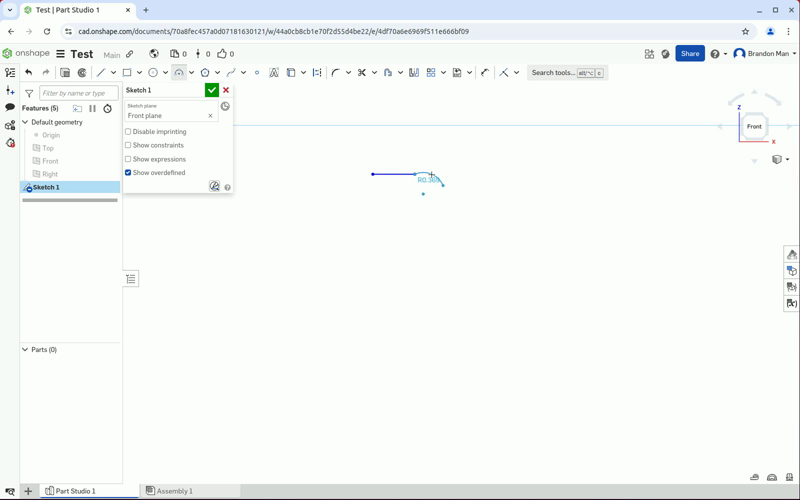
click(431, 174)
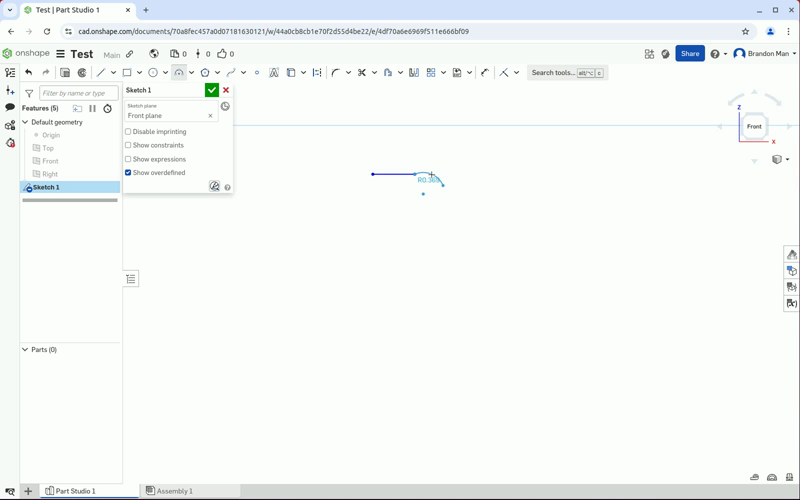
scroll(-6)
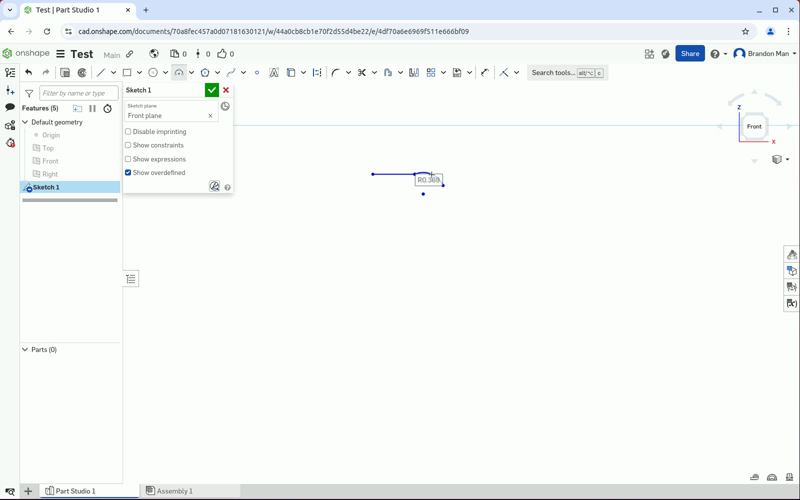
scroll(-6)
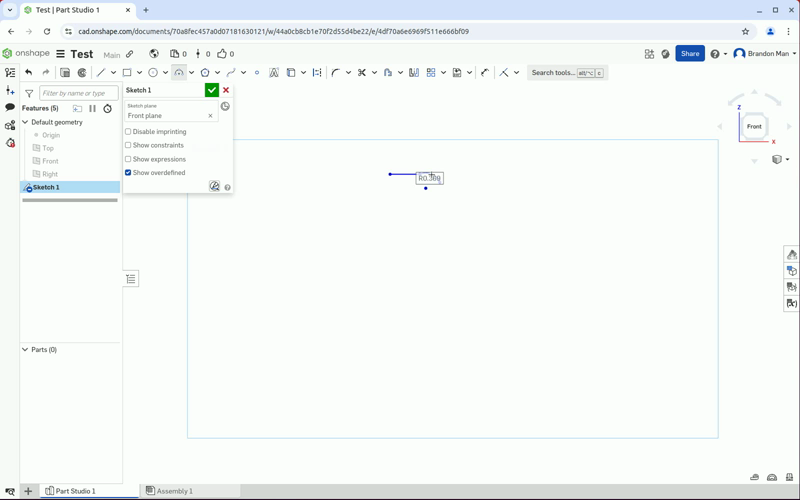
scroll(-6)
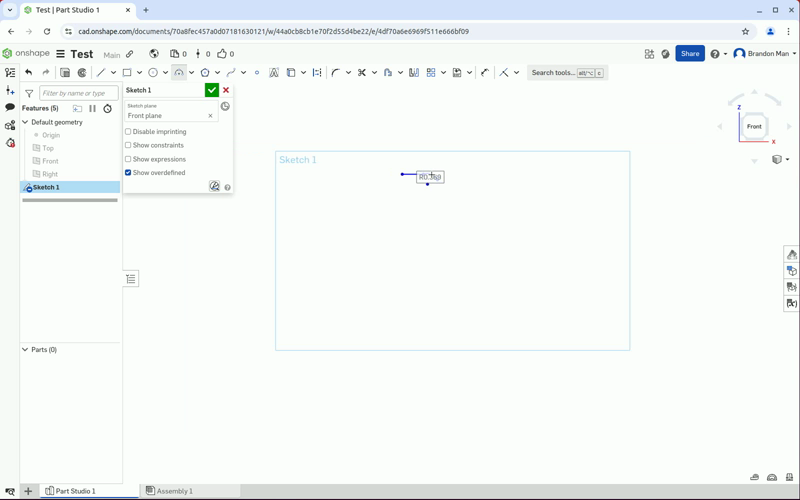
scroll(-6)
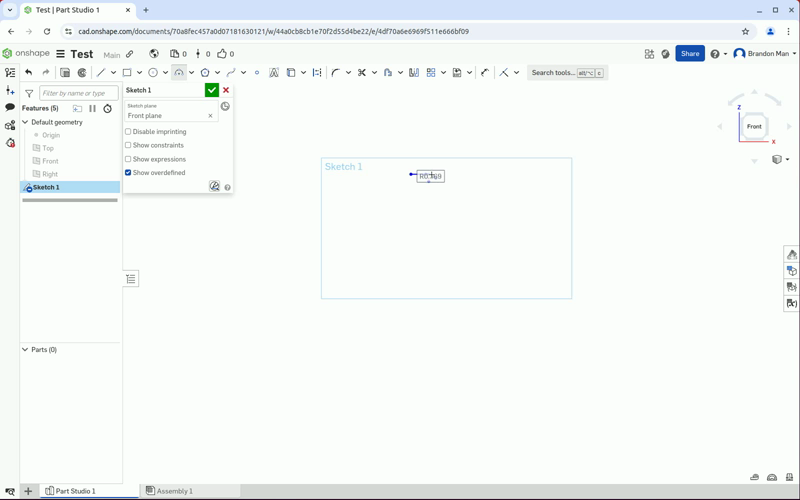
scroll(-6)
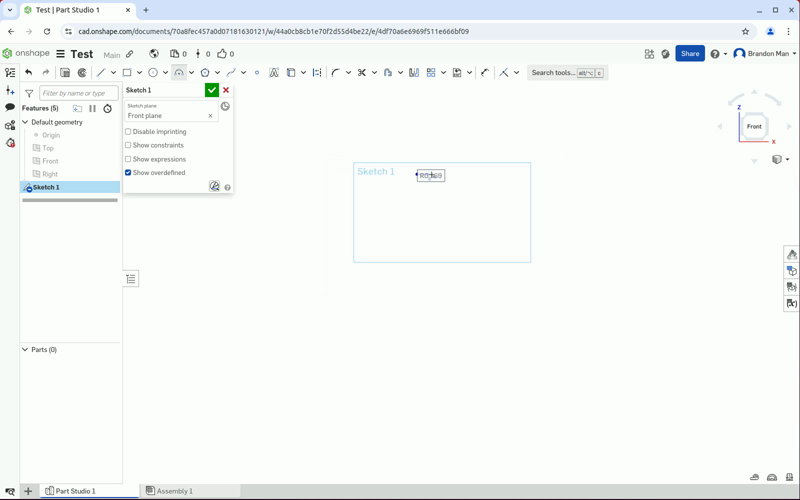
scroll(-6)
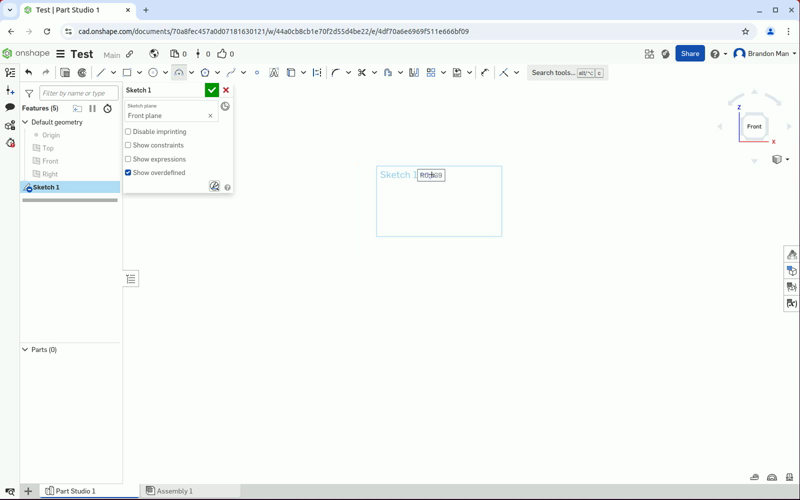
scroll(-6)
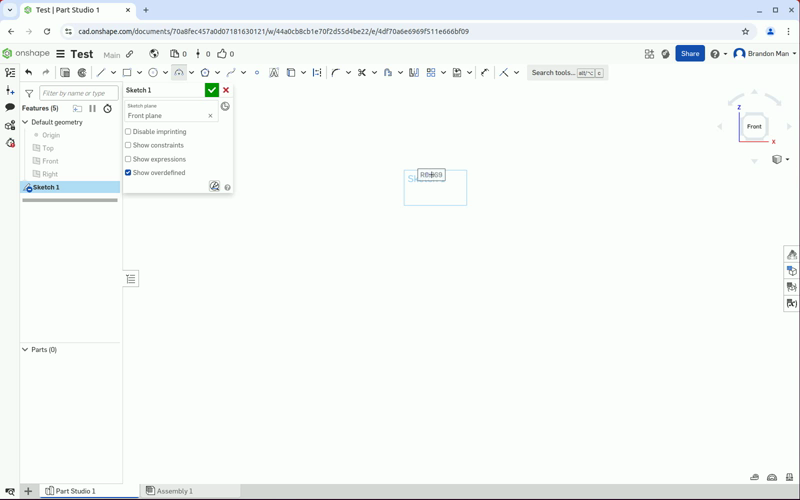
key_up(shift)
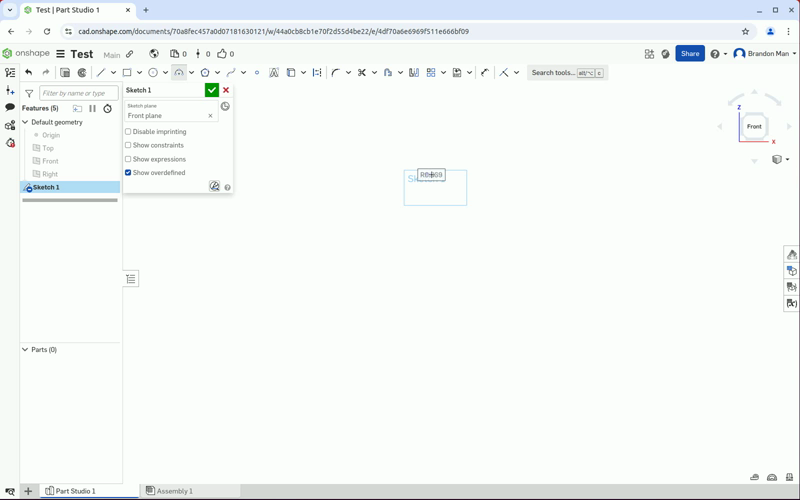
key(esc)
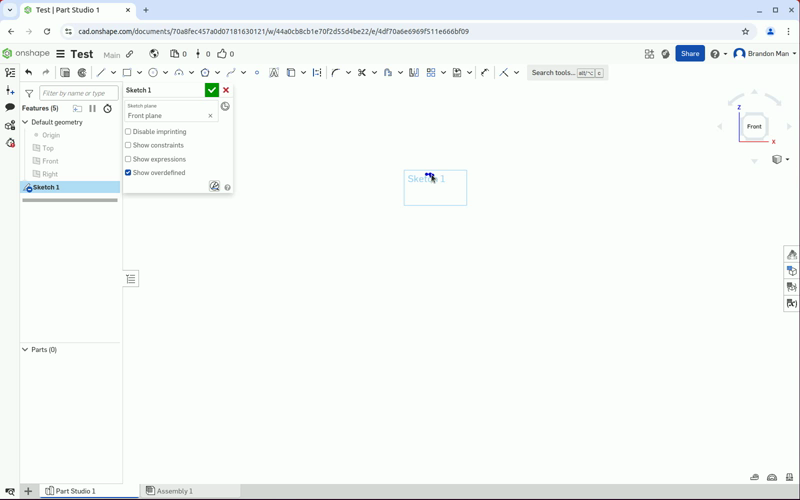
key(l)
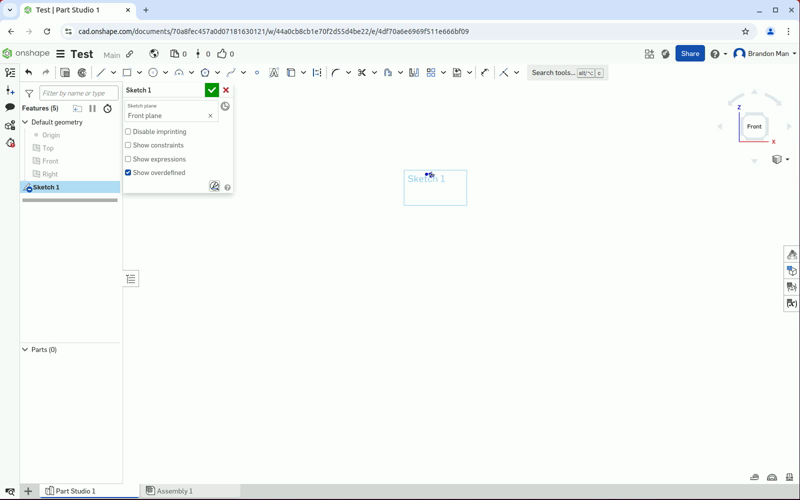
mouse_move(432, 175)
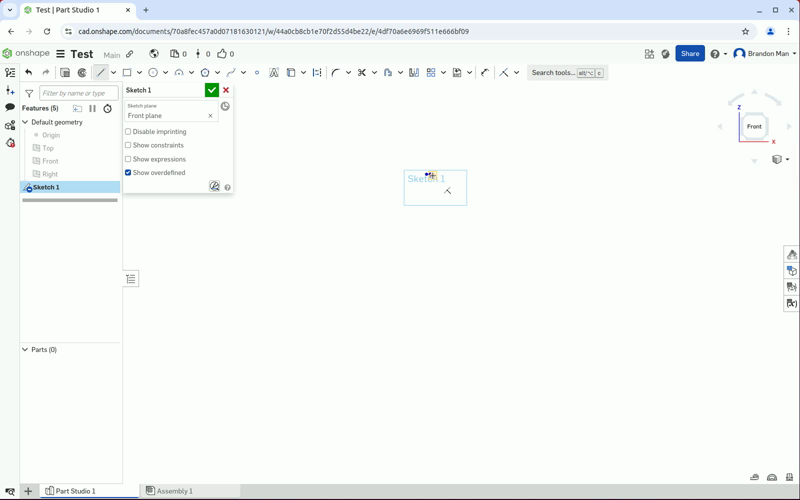
scroll(6)
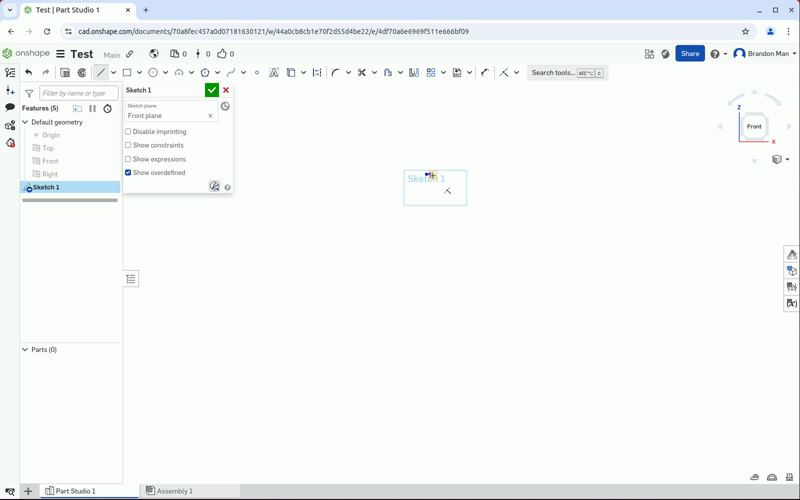
scroll(6)
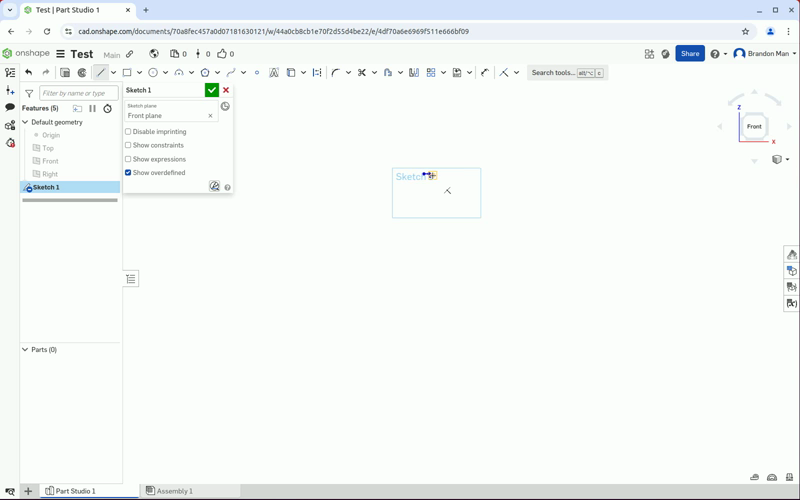
scroll(6)
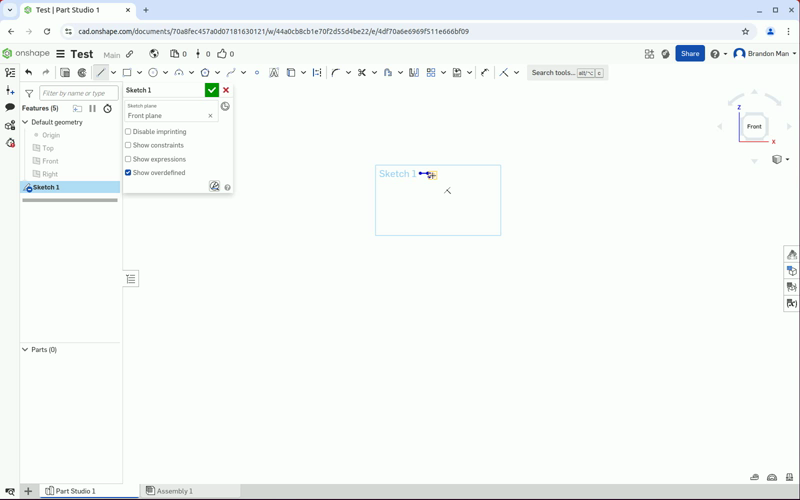
scroll(6)
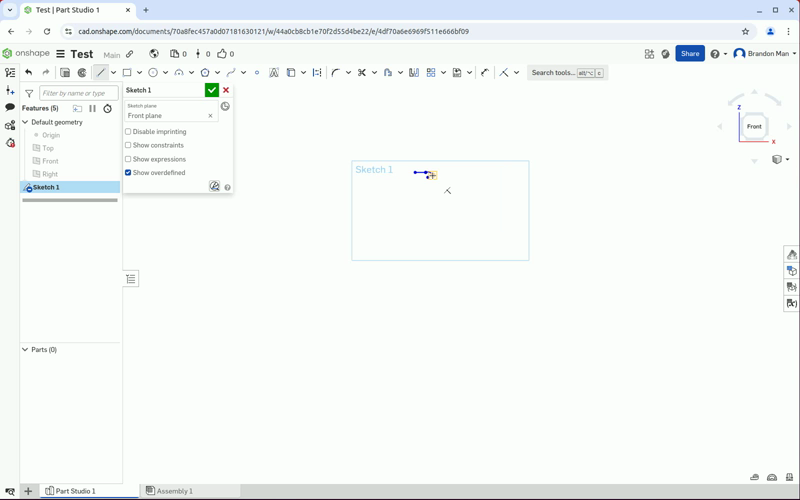
scroll(6)
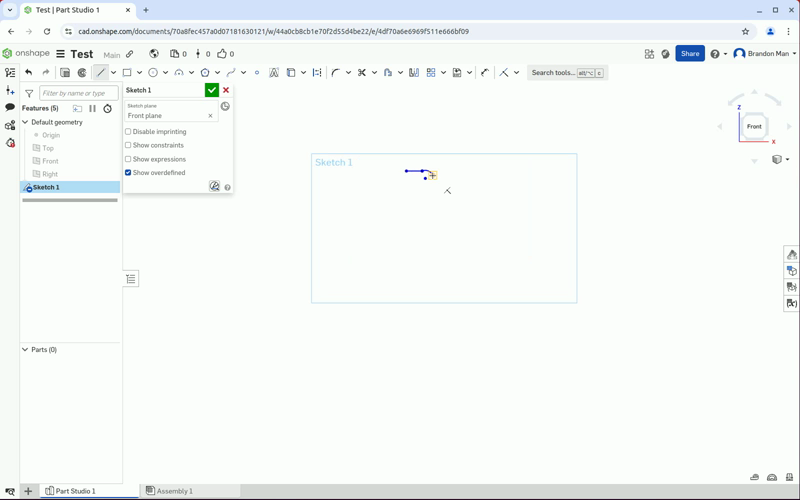
scroll(6)
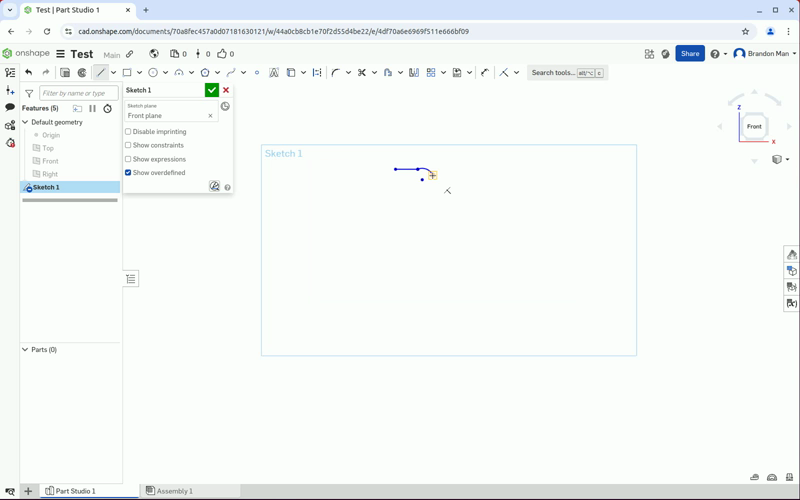
scroll(6)
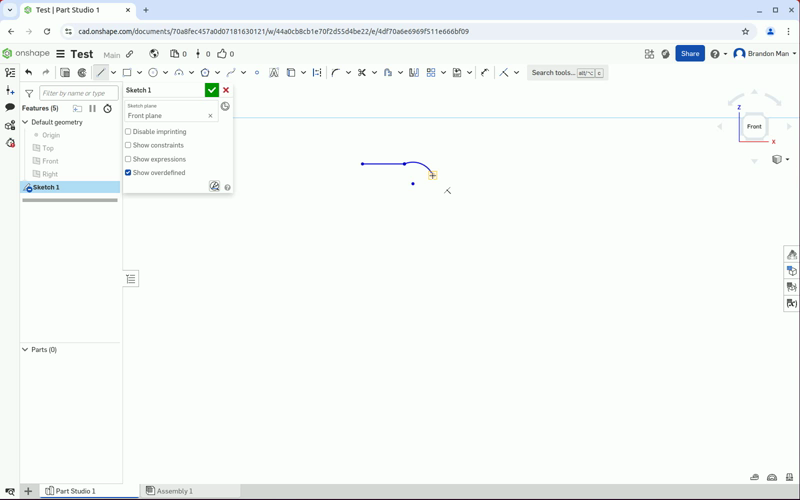
click(432, 175)
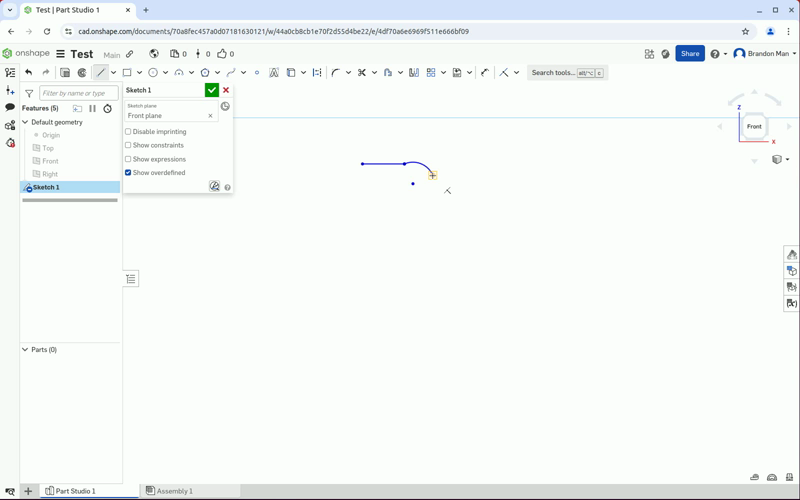
scroll(-6)
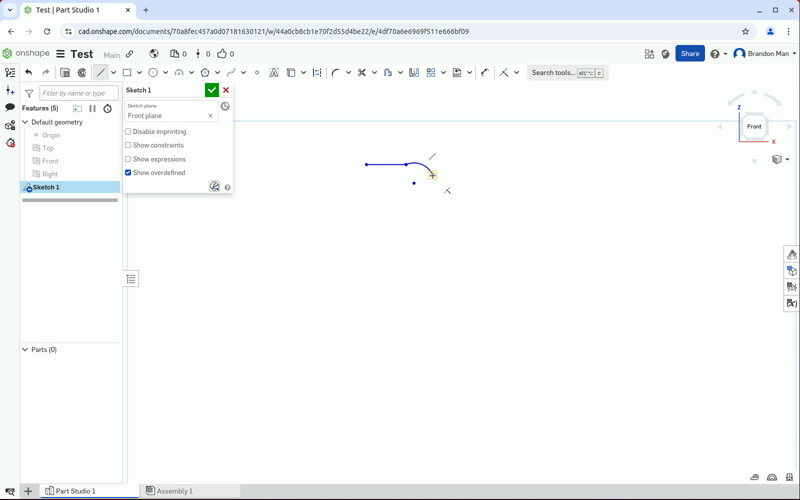
scroll(-6)
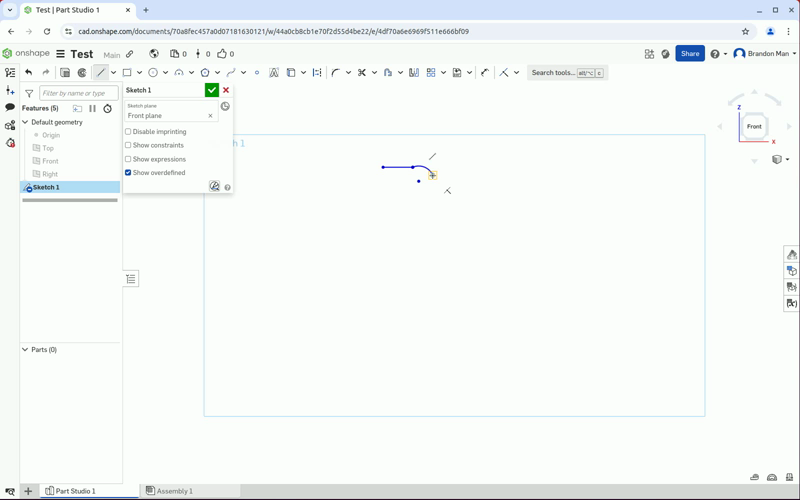
scroll(-6)
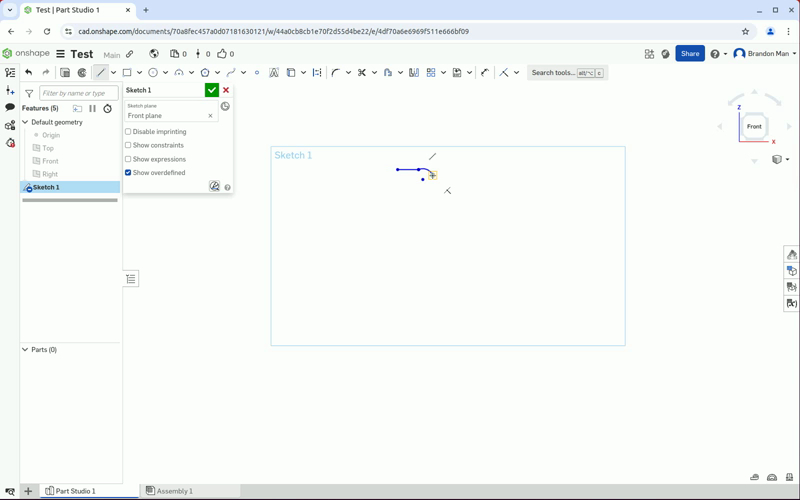
scroll(-6)
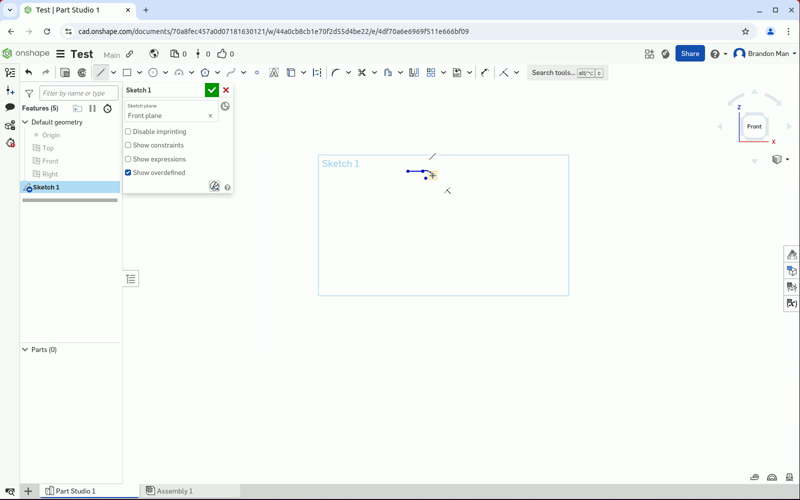
scroll(-6)
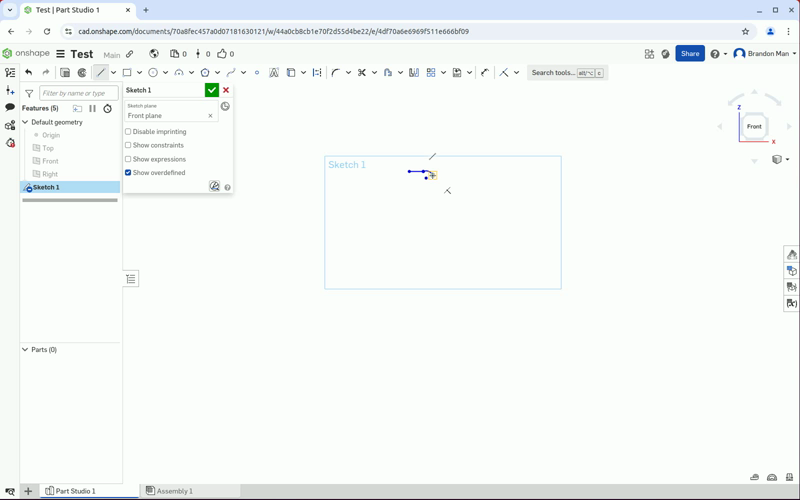
scroll(-6)
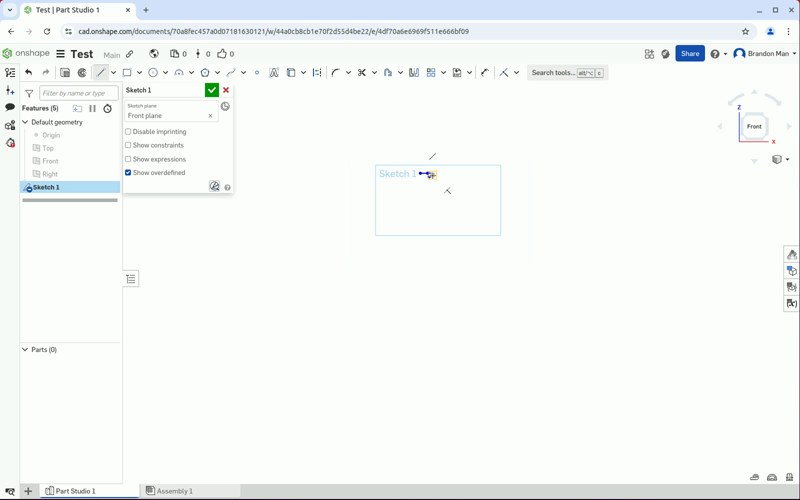
scroll(-6)
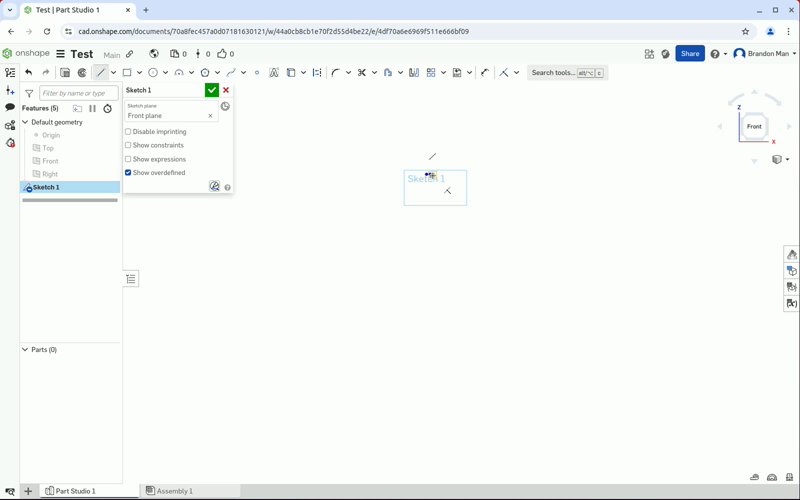
key_down(shift)
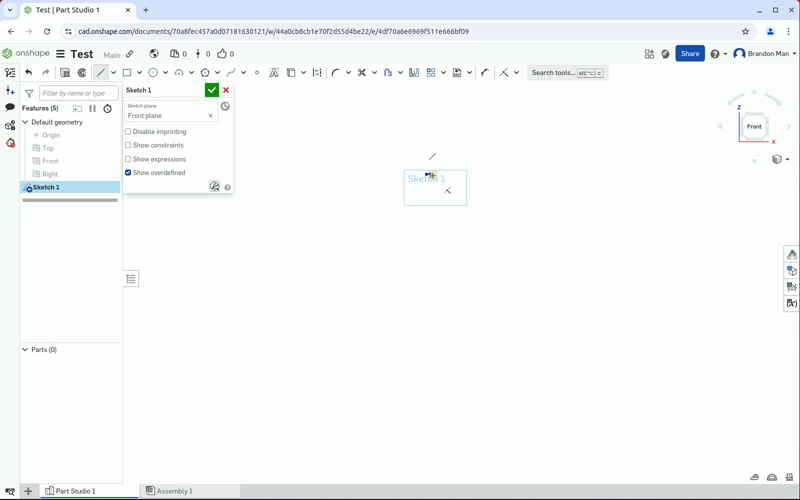
mouse_move(462, 175)
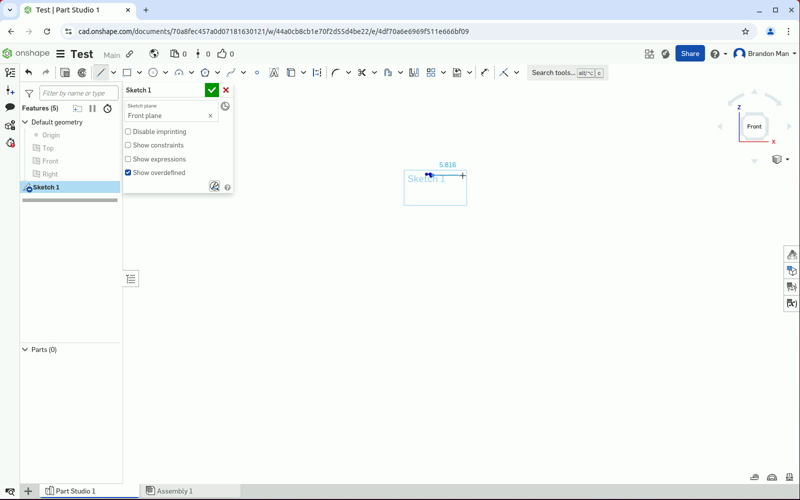
mouse_move(432, 181)
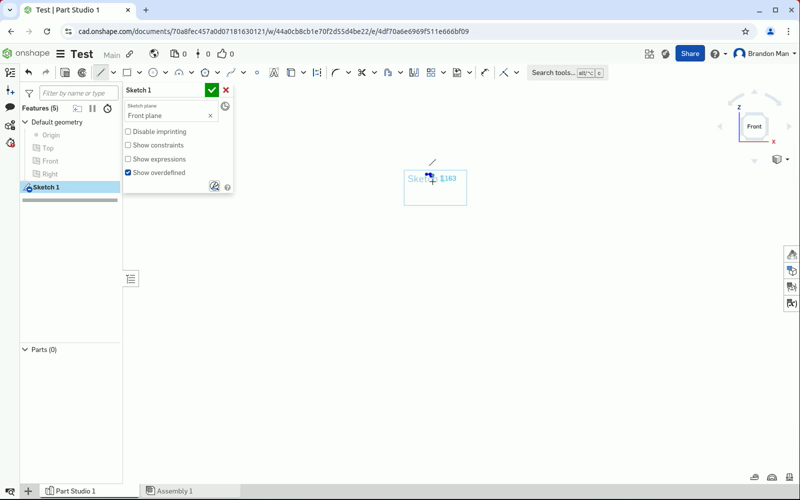
scroll(6)
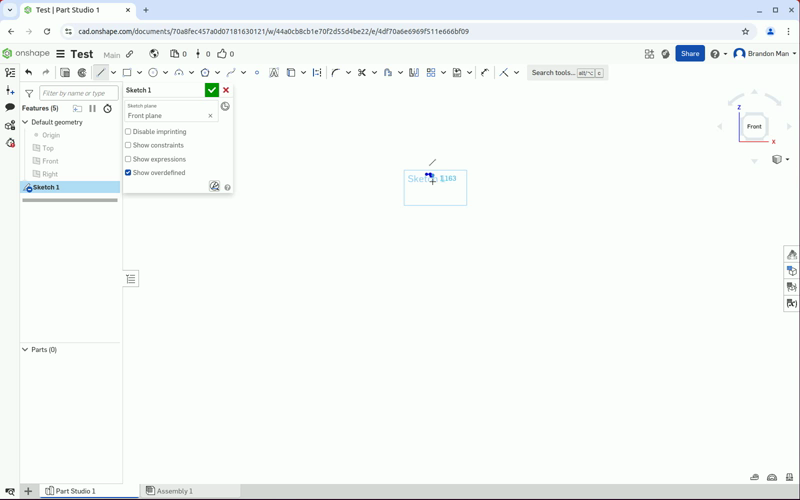
scroll(6)
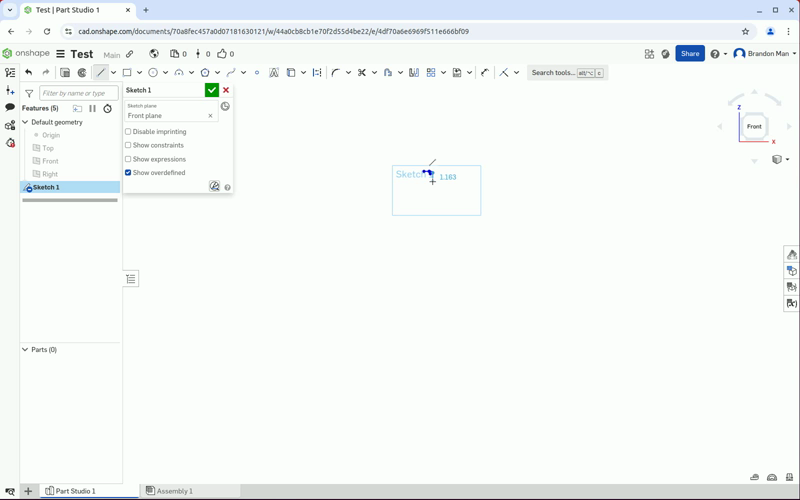
scroll(6)
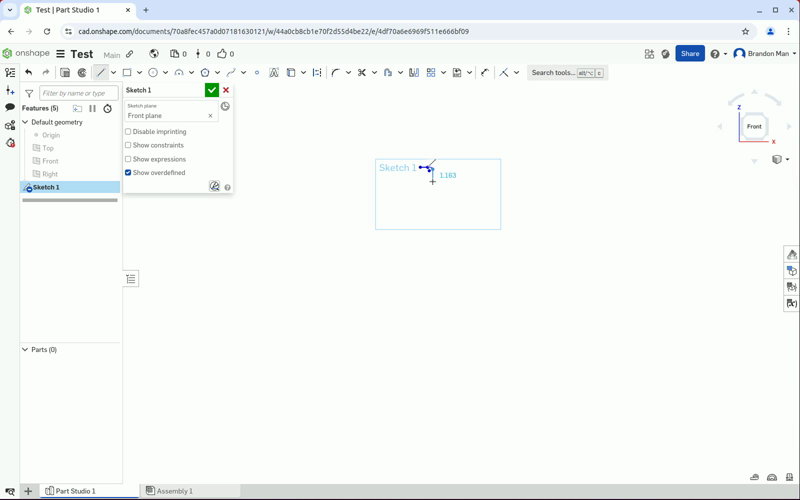
scroll(6)
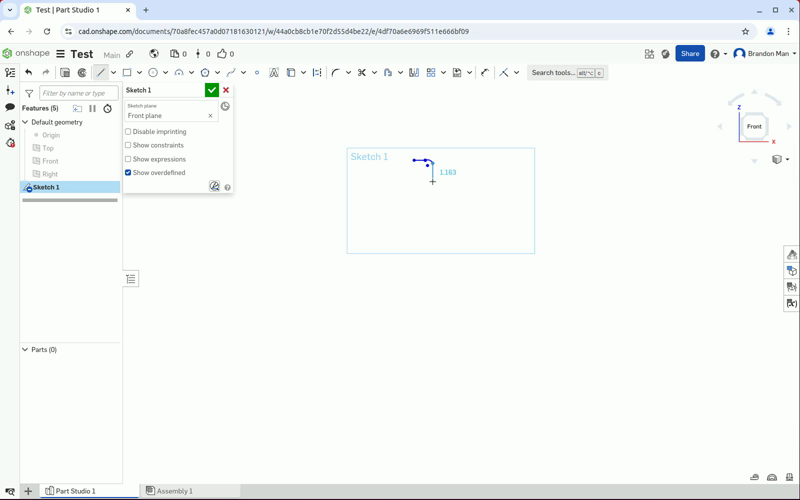
scroll(6)
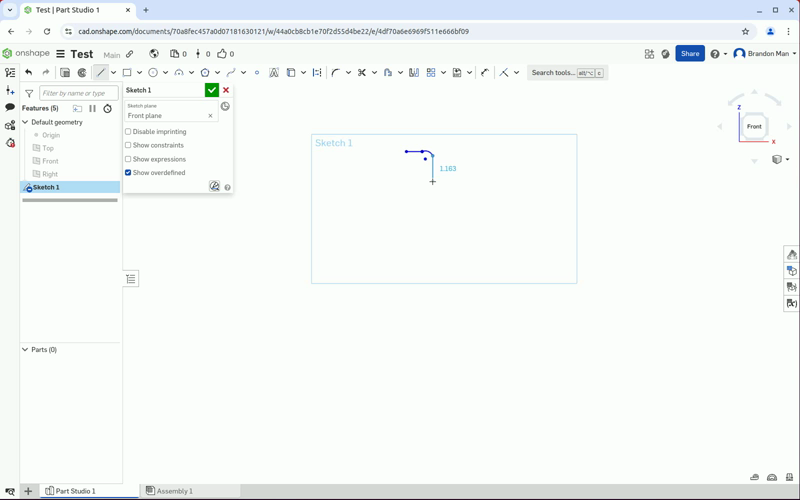
scroll(6)
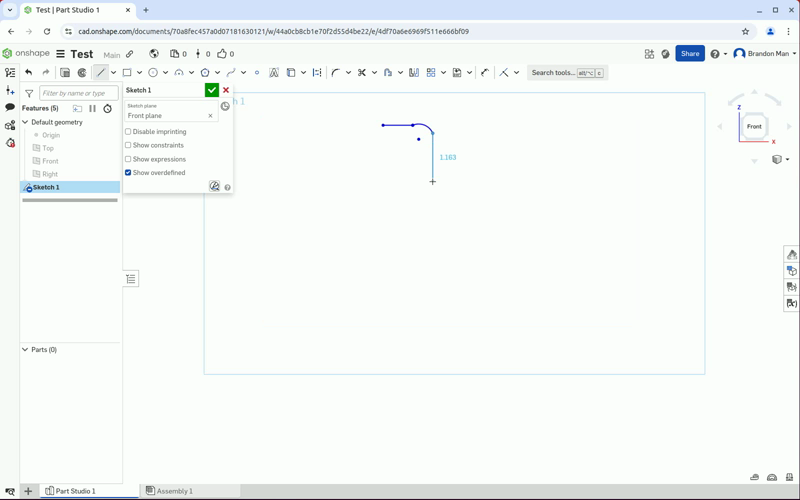
scroll(6)
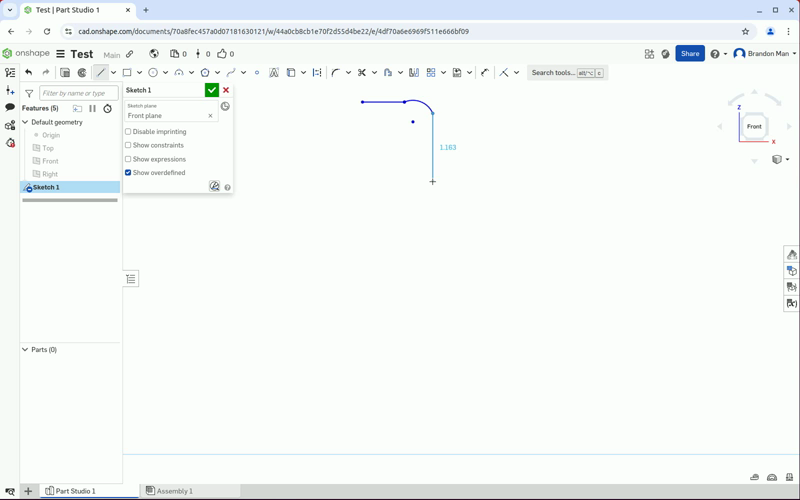
click(432, 181)
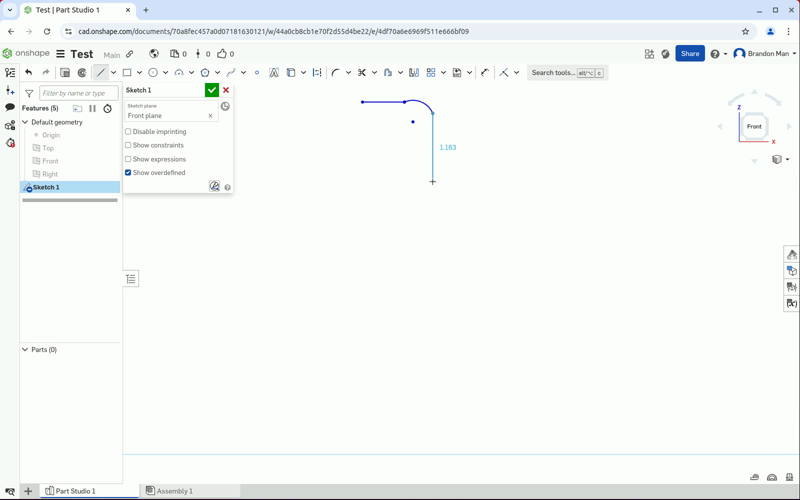
scroll(-6)
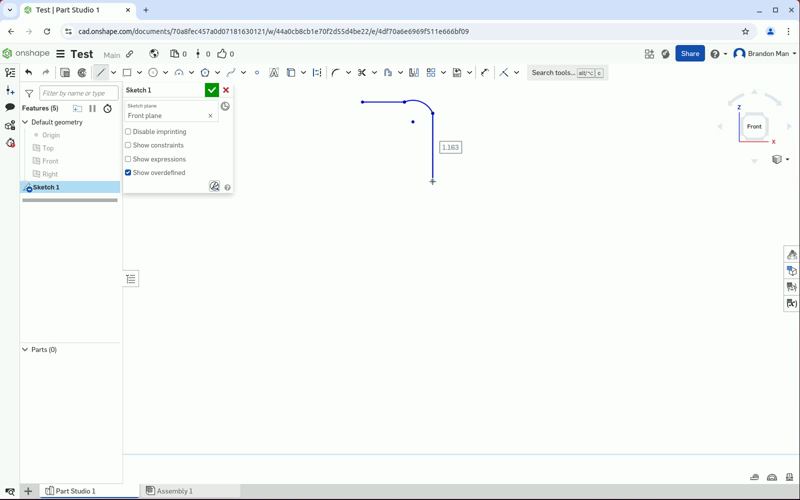
scroll(-6)
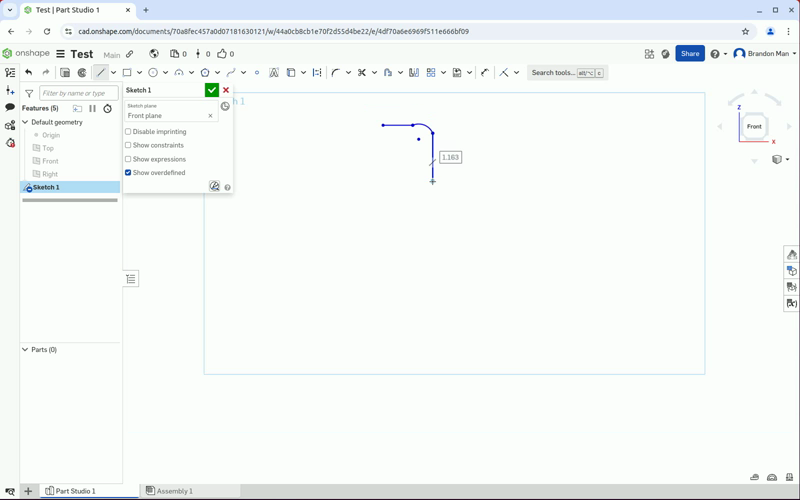
scroll(-6)
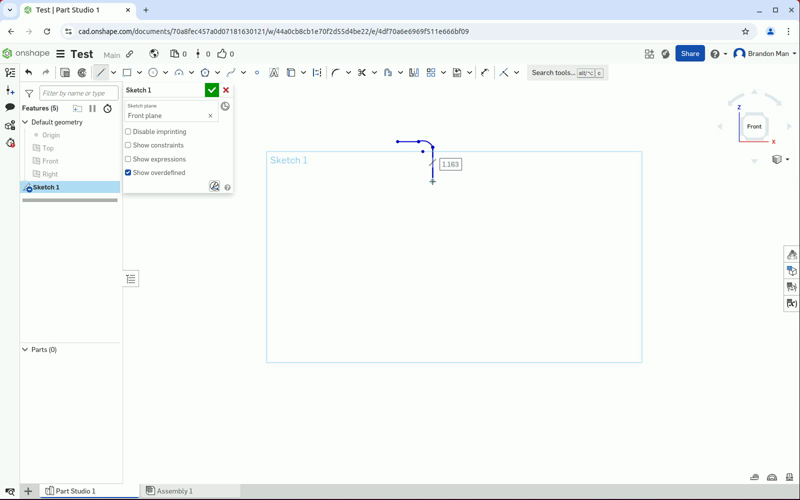
scroll(-6)
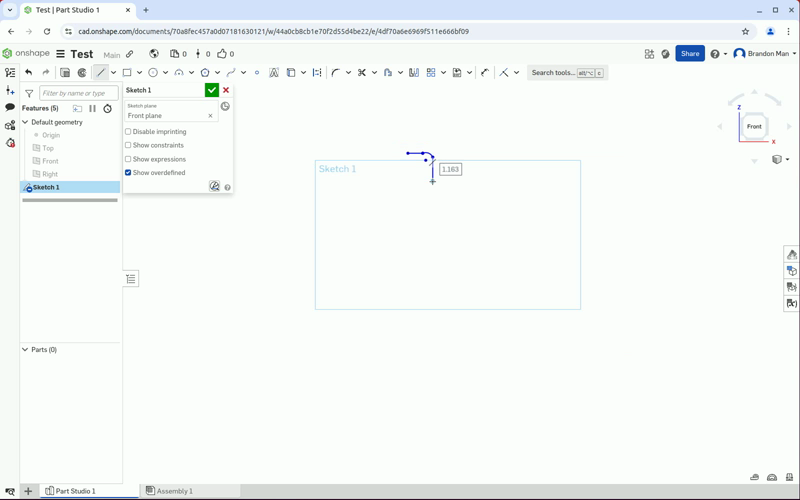
scroll(-6)
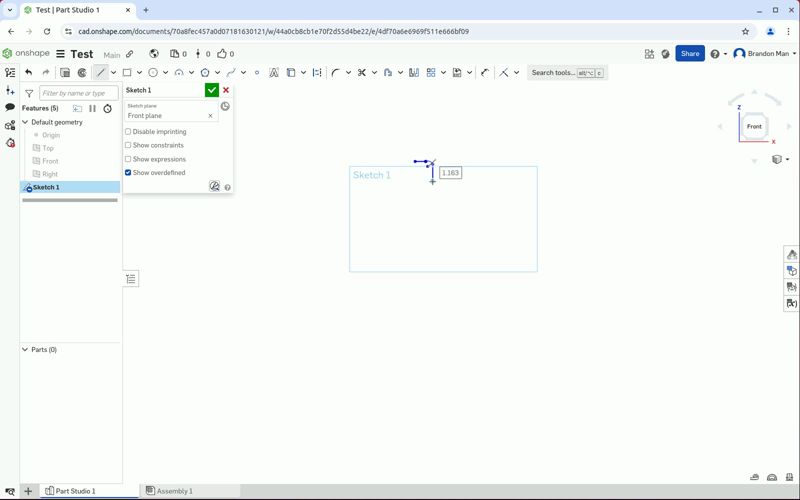
scroll(-6)
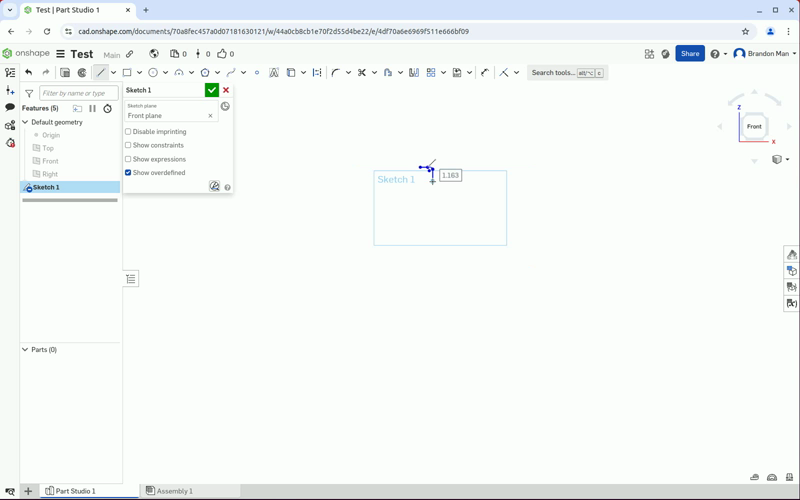
scroll(-6)
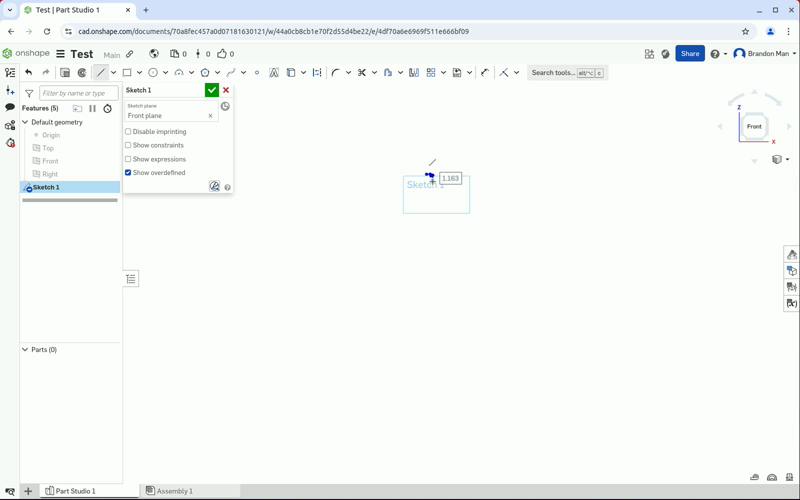
key_up(shift)
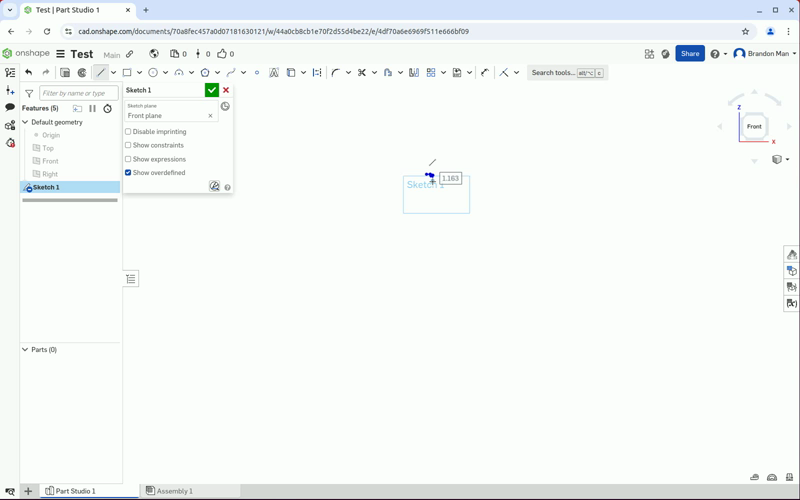
key(esc)
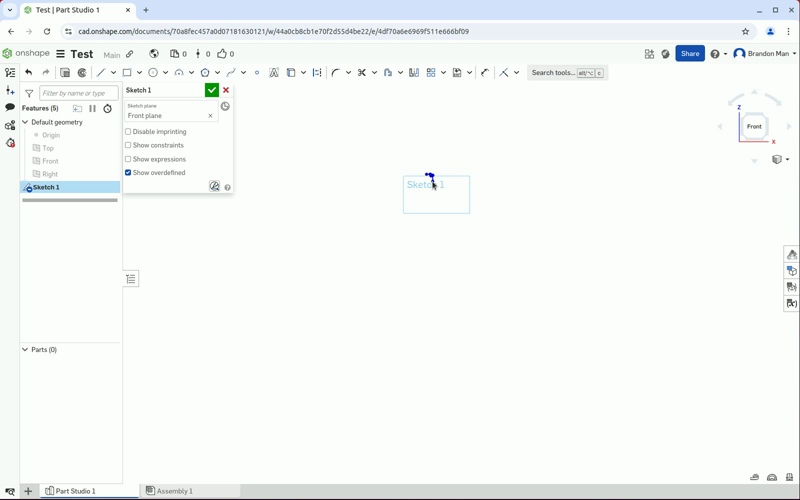
key(a)
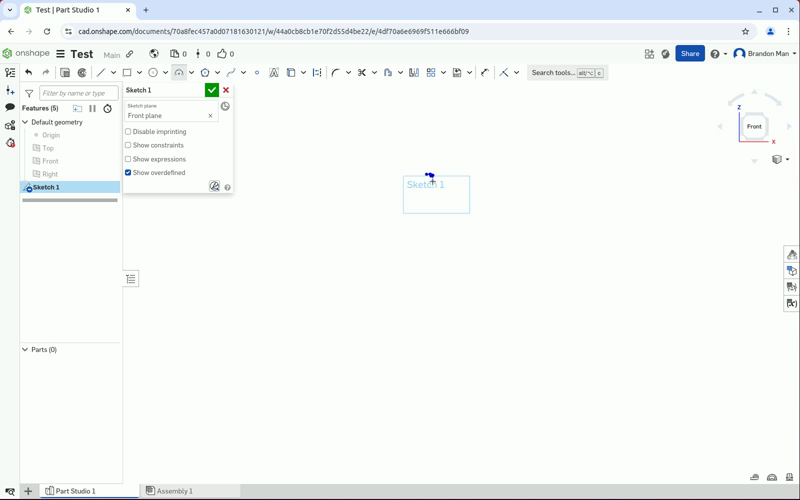
mouse_move(432, 181)
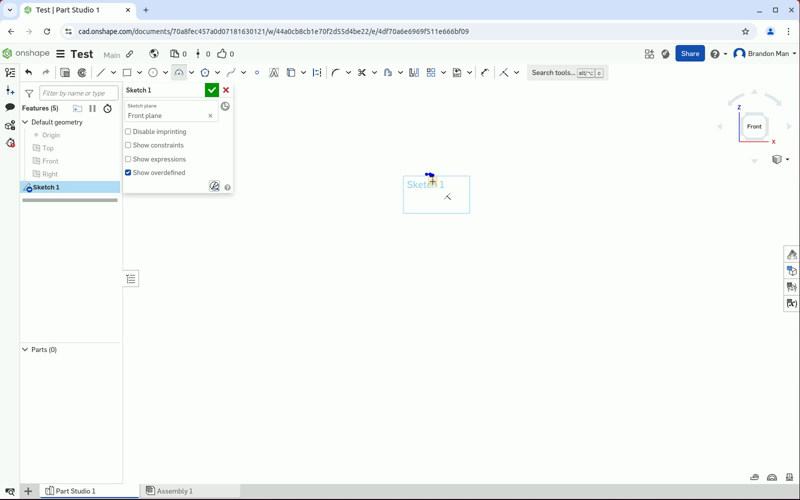
click(432, 181)
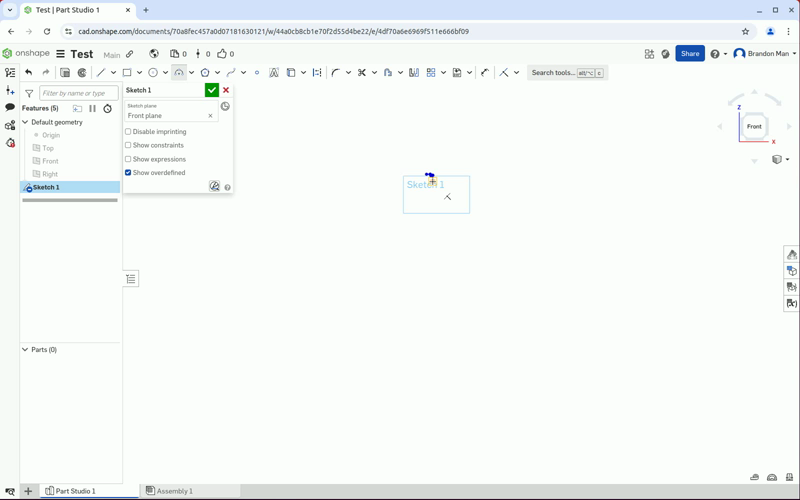
key_down(shift)
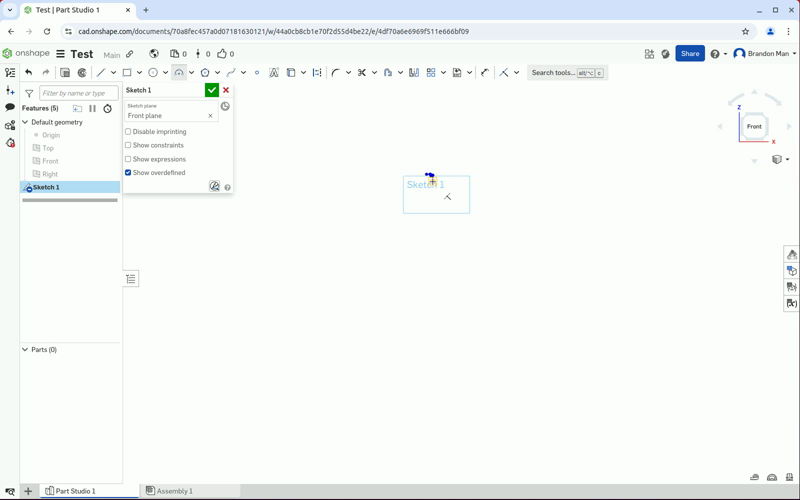
mouse_move(434, 182)
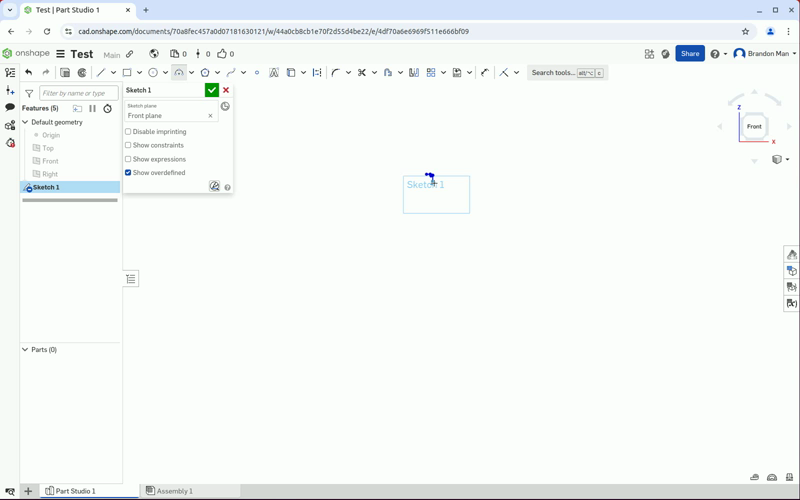
scroll(6)
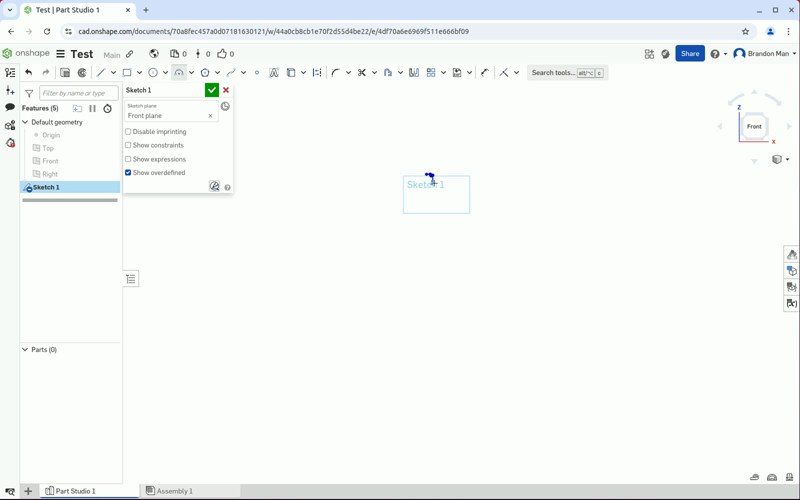
scroll(6)
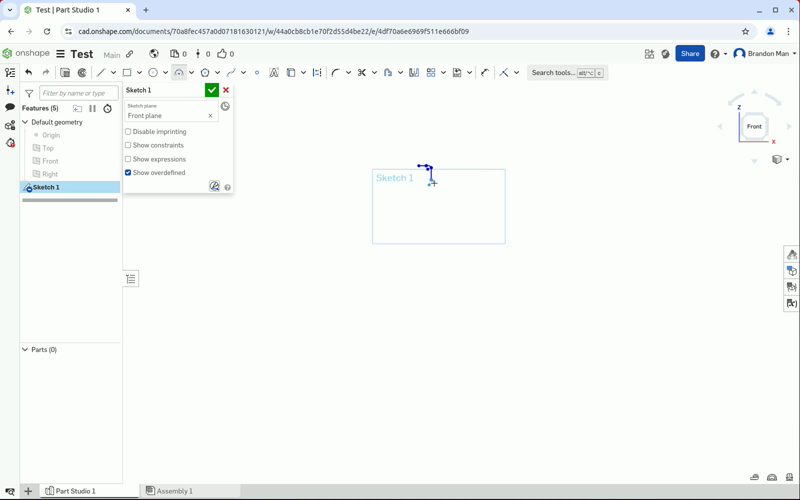
scroll(6)
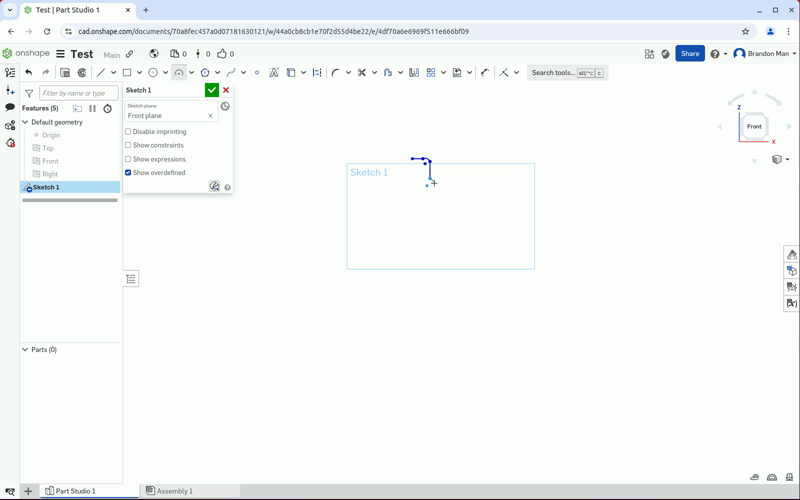
scroll(6)
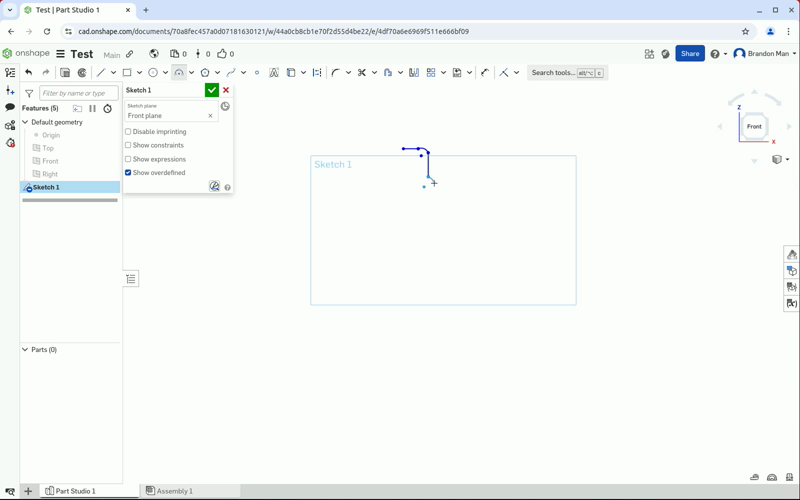
scroll(6)
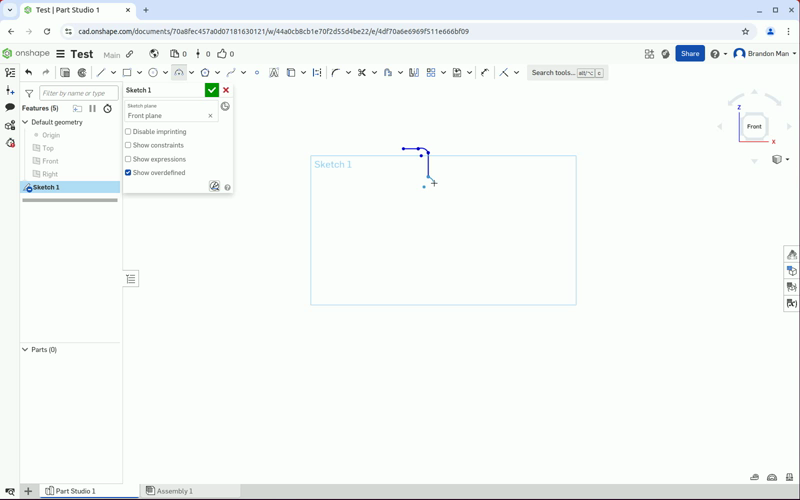
scroll(6)
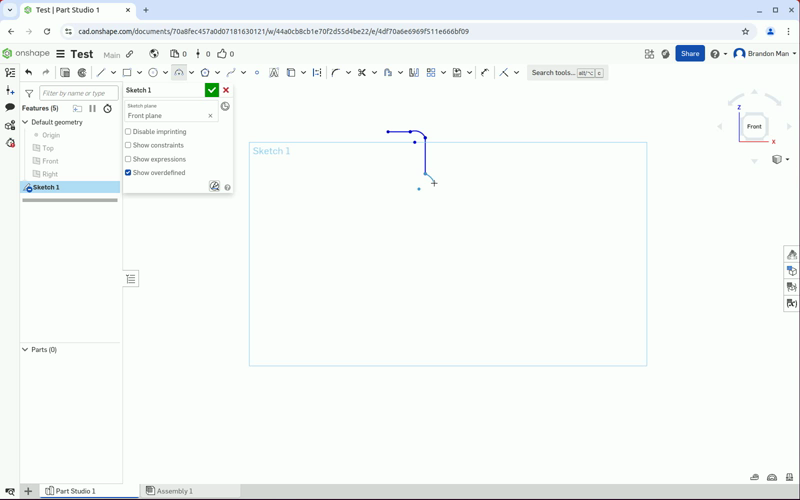
scroll(6)
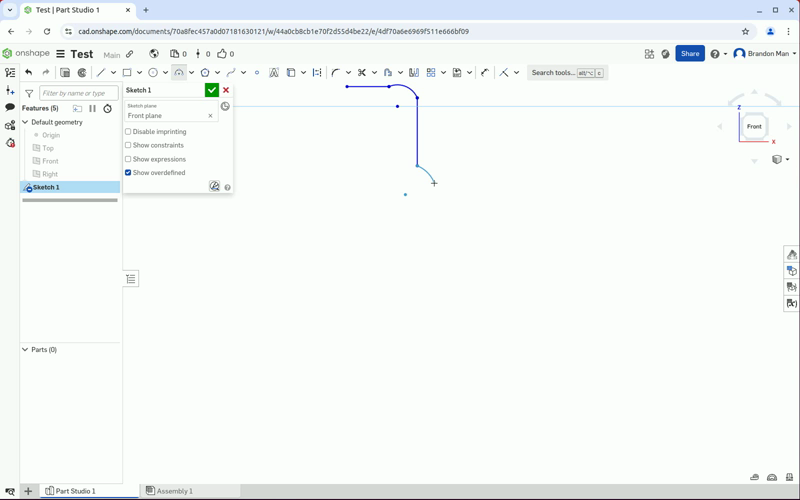
click(434, 182)
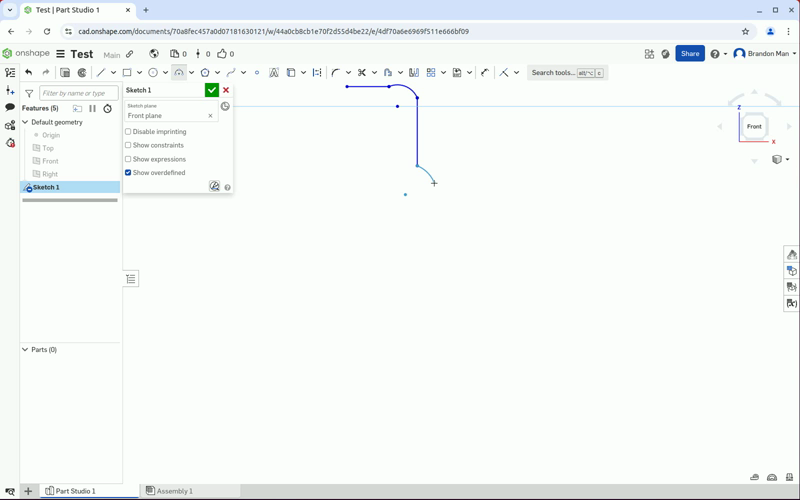
scroll(-6)
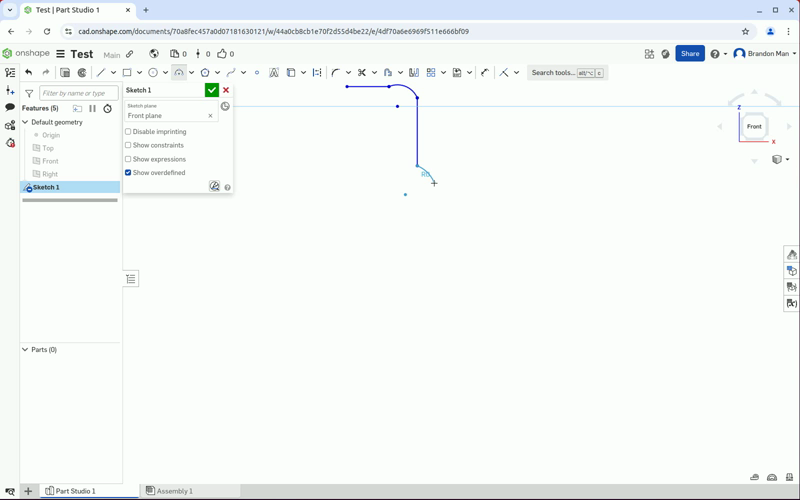
scroll(-6)
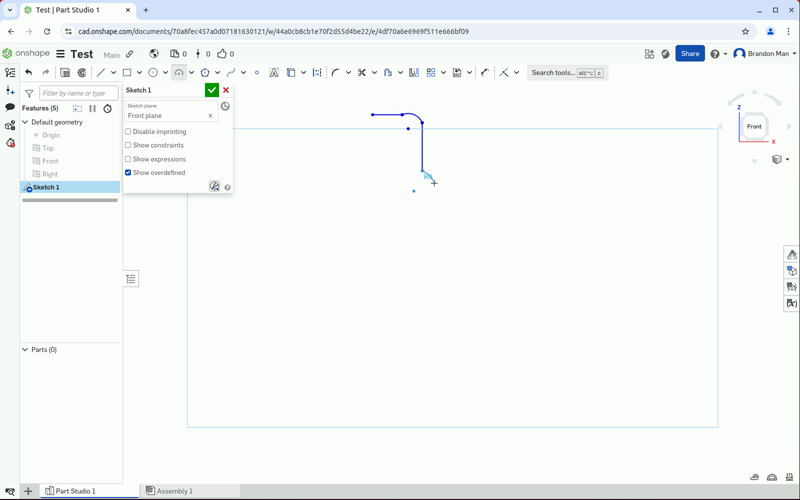
scroll(-6)
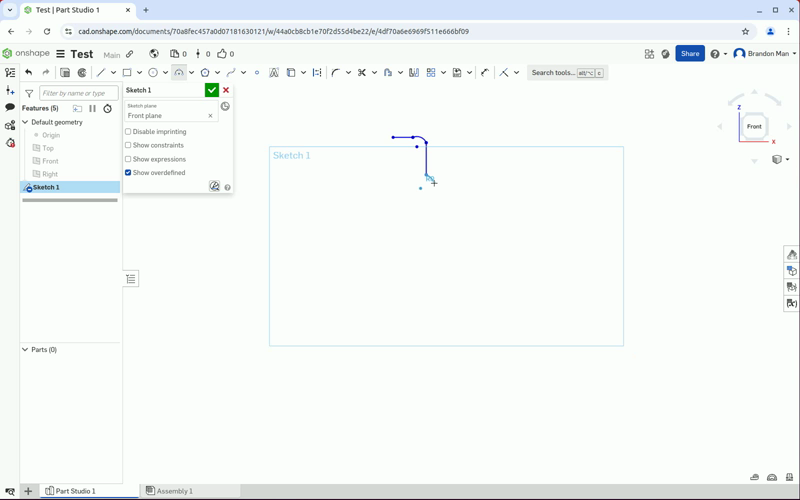
scroll(-6)
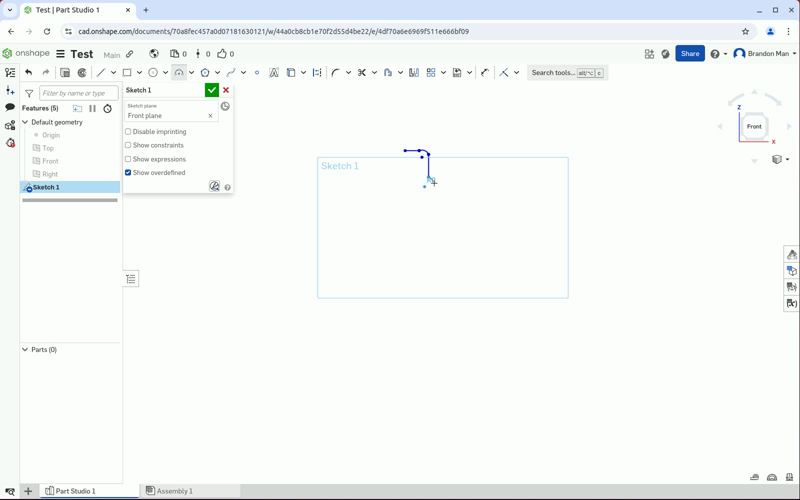
scroll(-6)
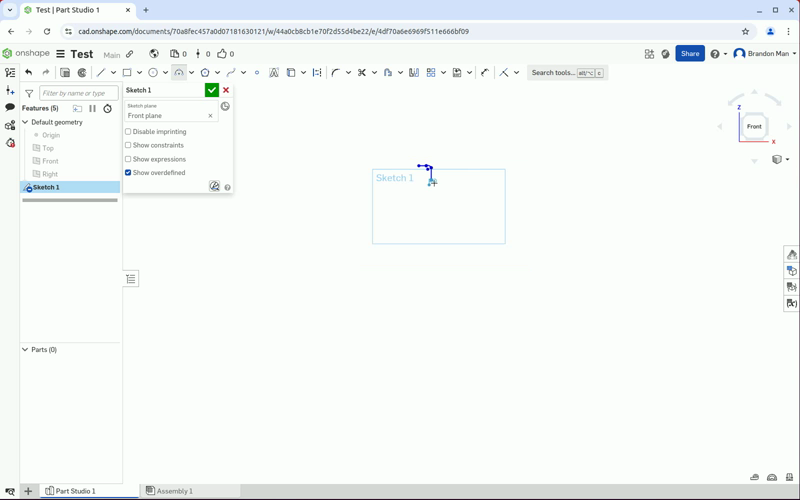
scroll(-6)
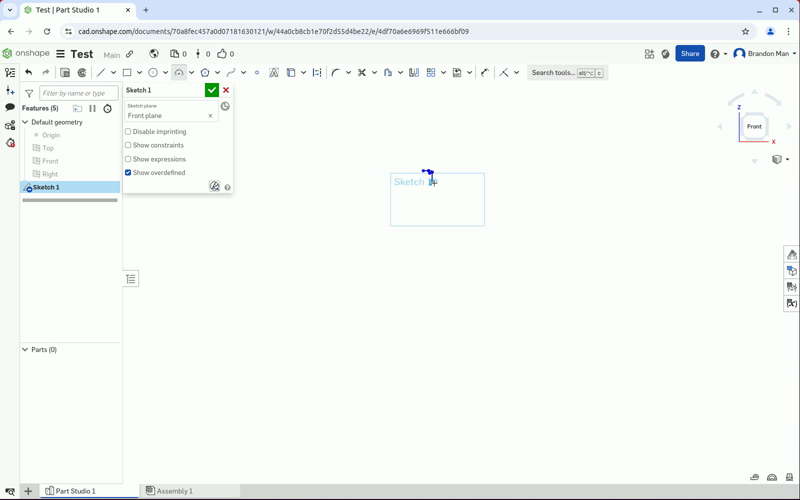
scroll(-6)
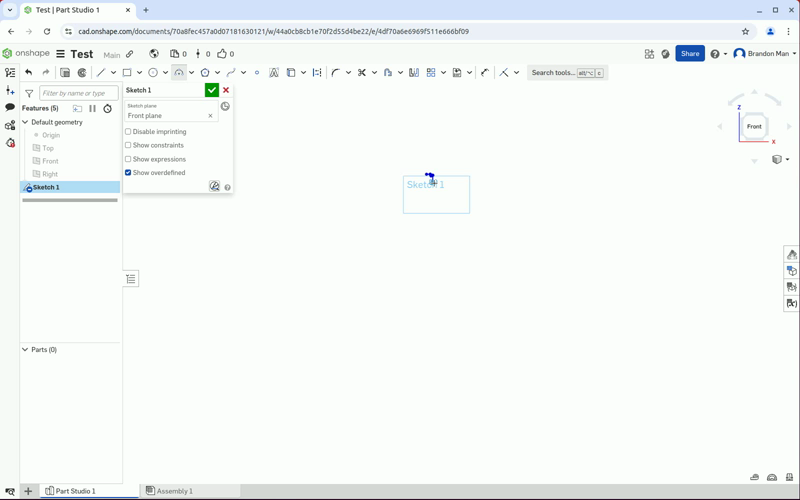
mouse_move(433, 182)
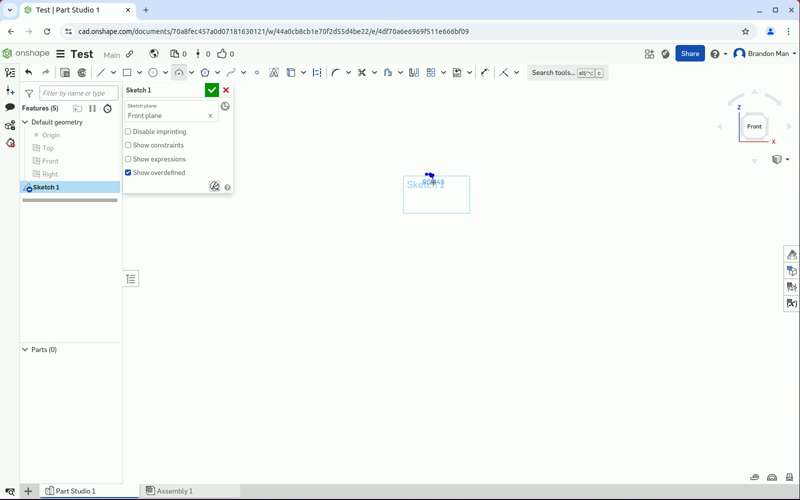
scroll(6)
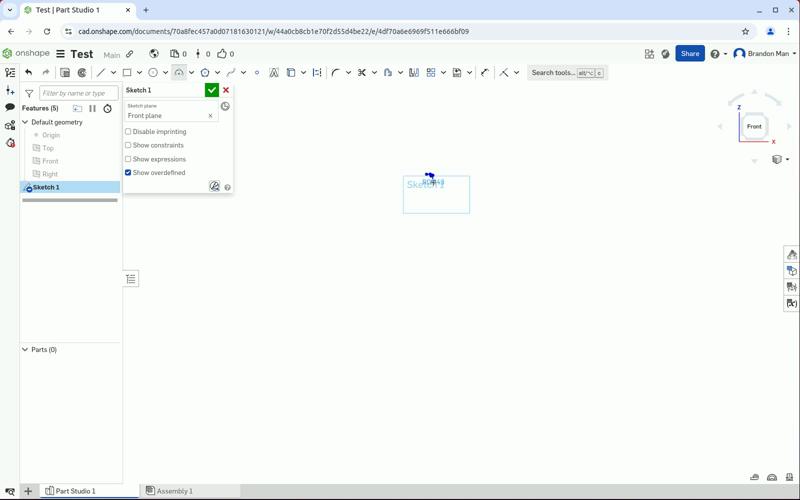
scroll(6)
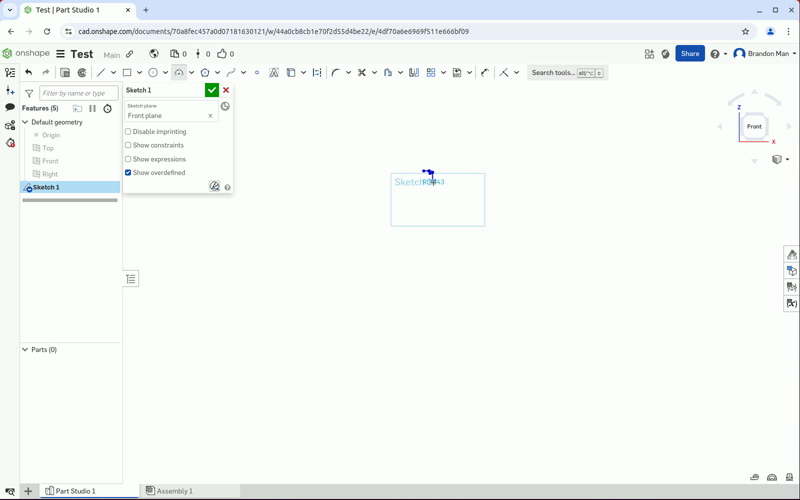
scroll(6)
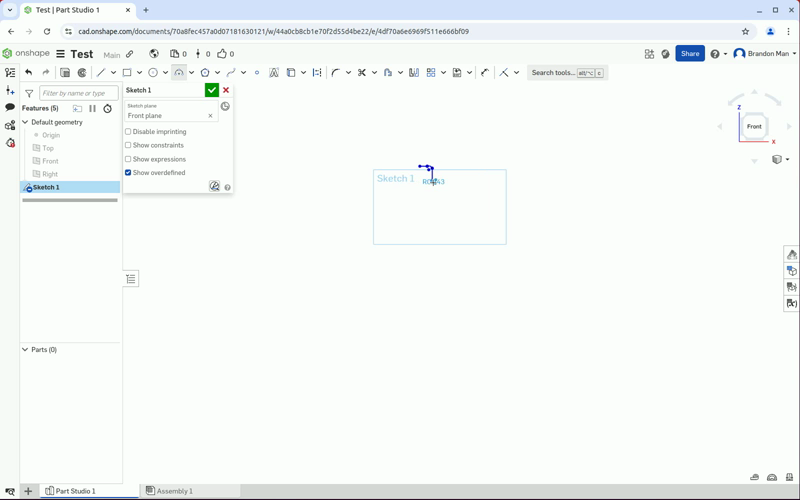
scroll(6)
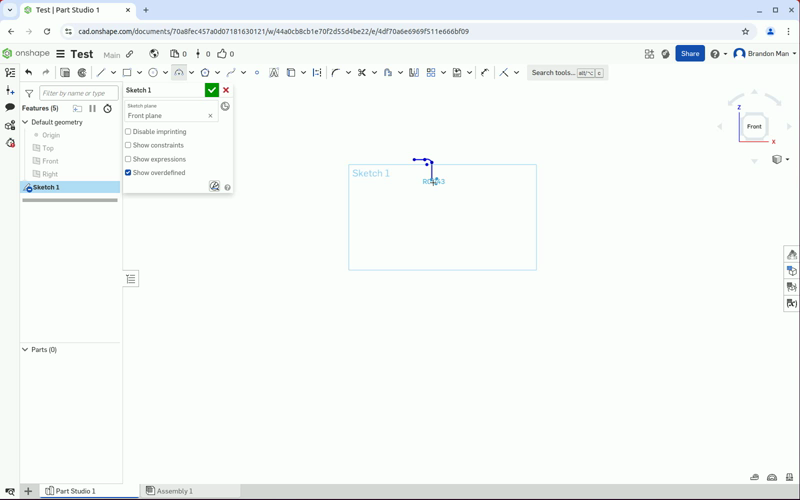
scroll(6)
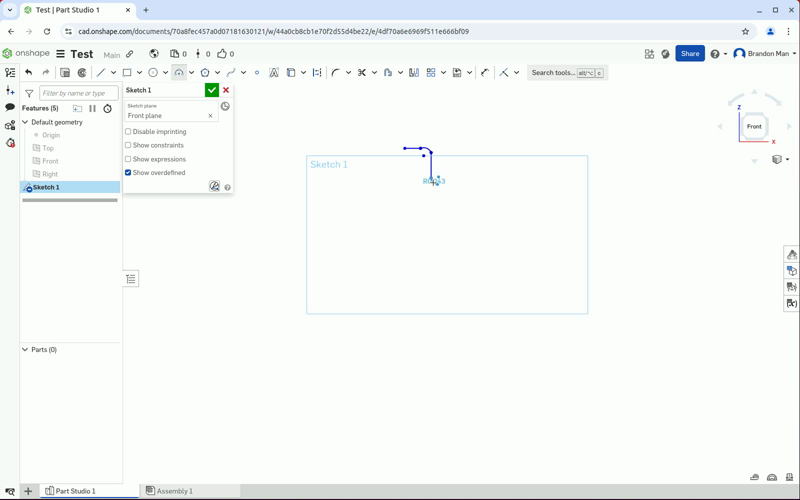
scroll(6)
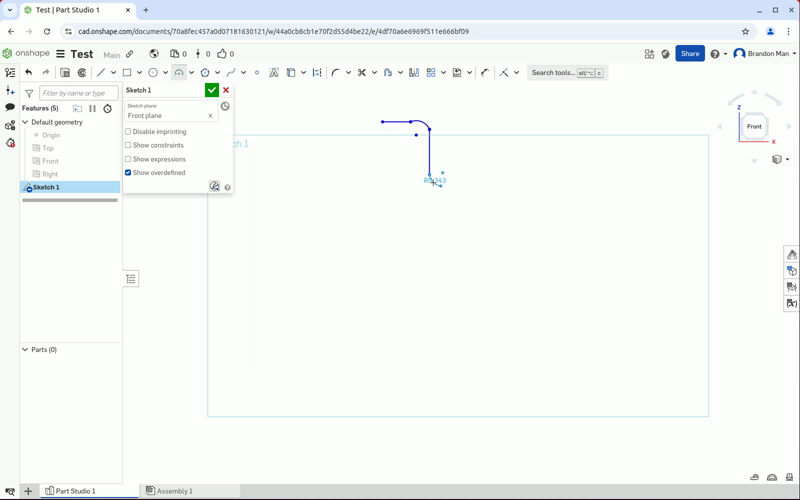
scroll(6)
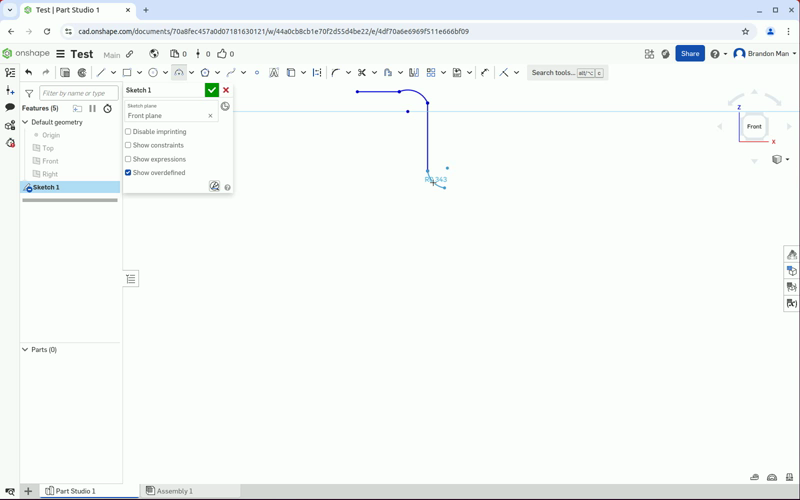
click(433, 182)
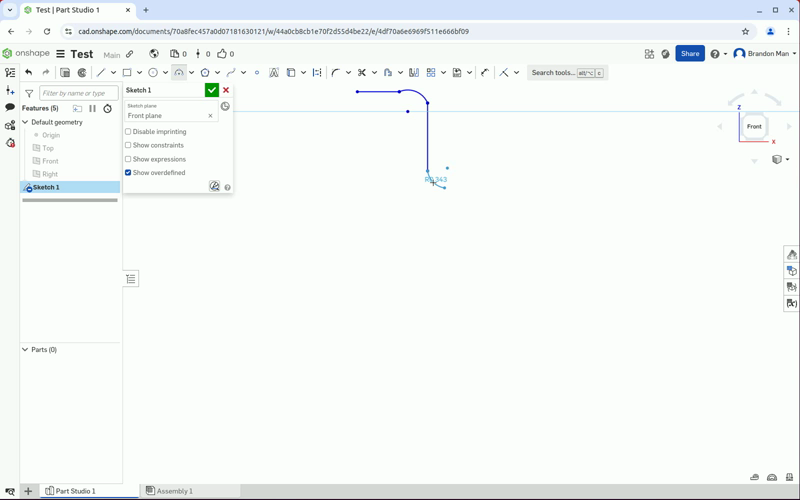
scroll(-6)
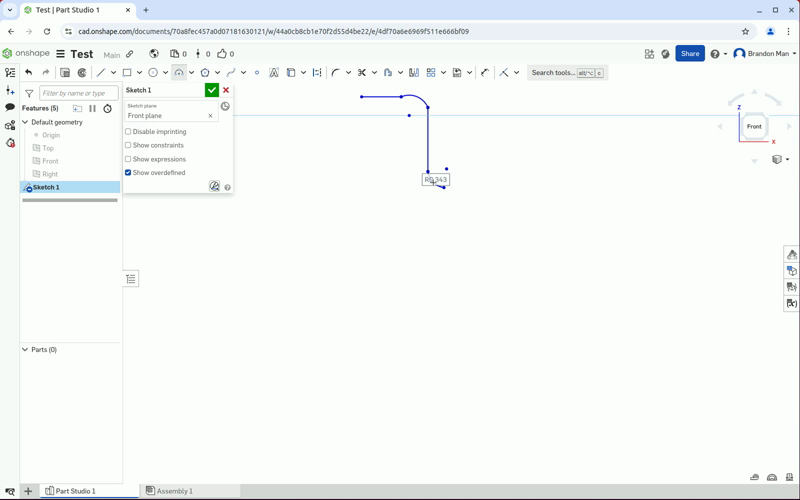
scroll(-6)
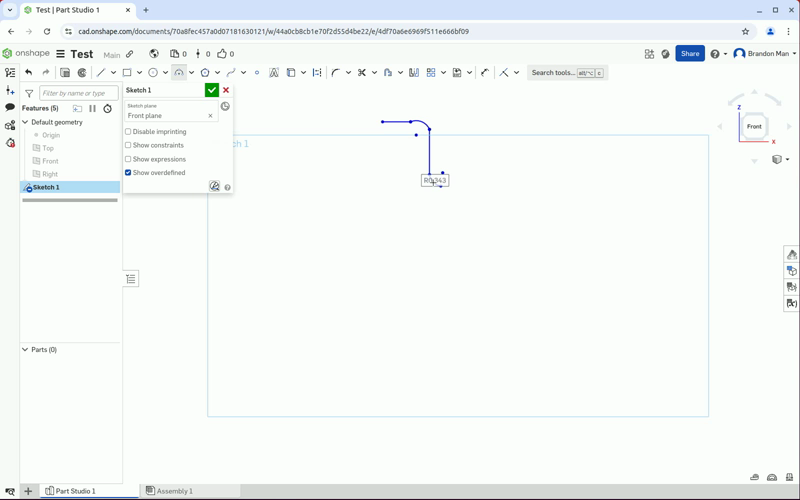
scroll(-6)
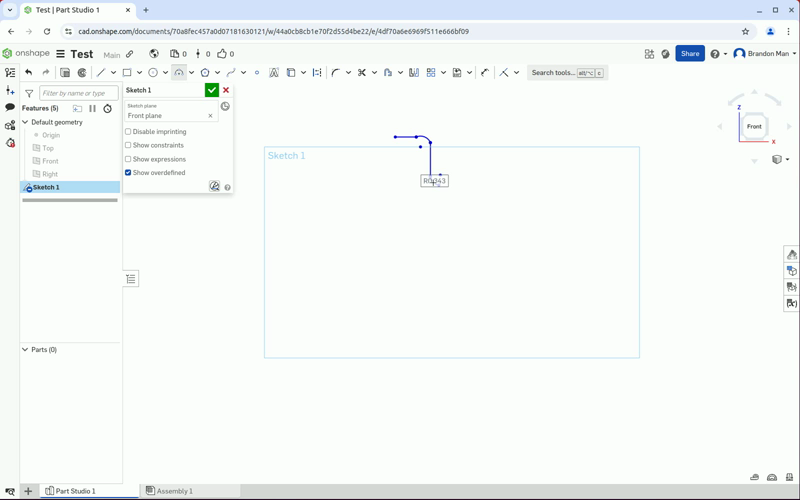
scroll(-6)
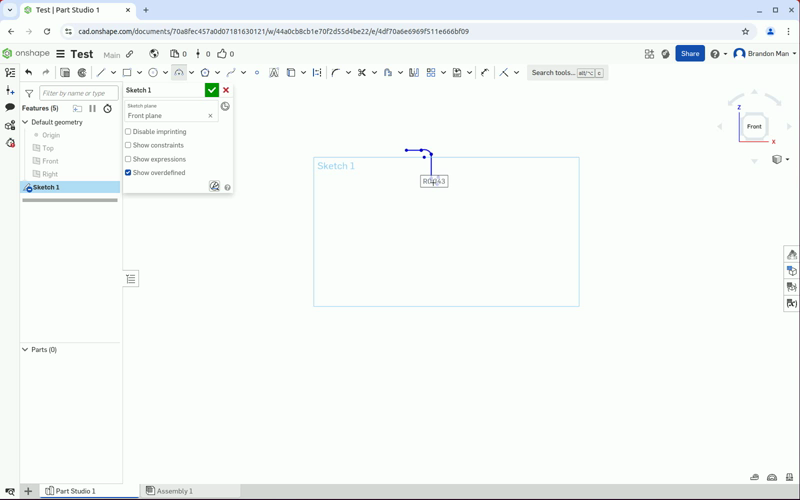
scroll(-6)
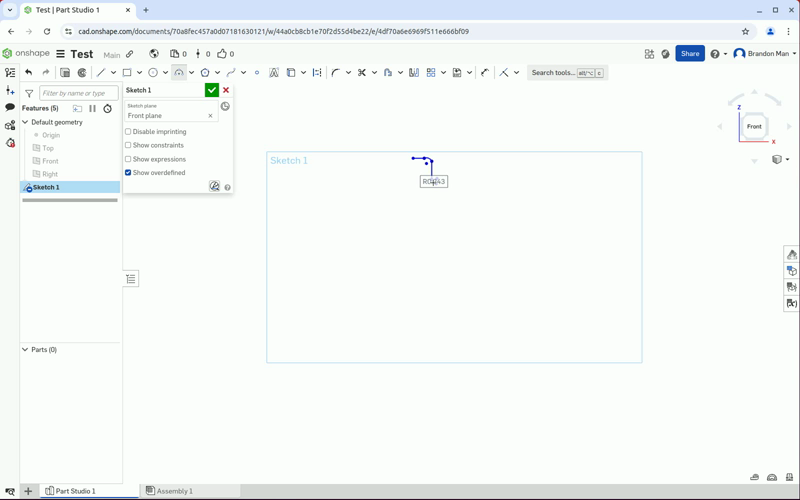
scroll(-6)
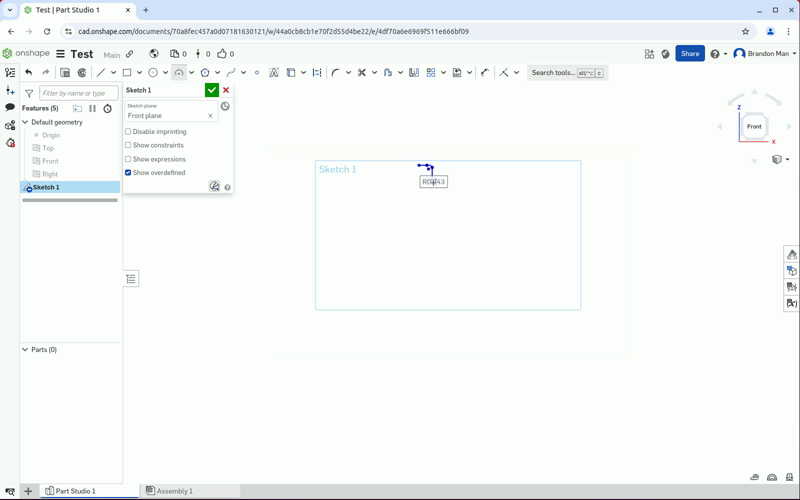
scroll(-6)
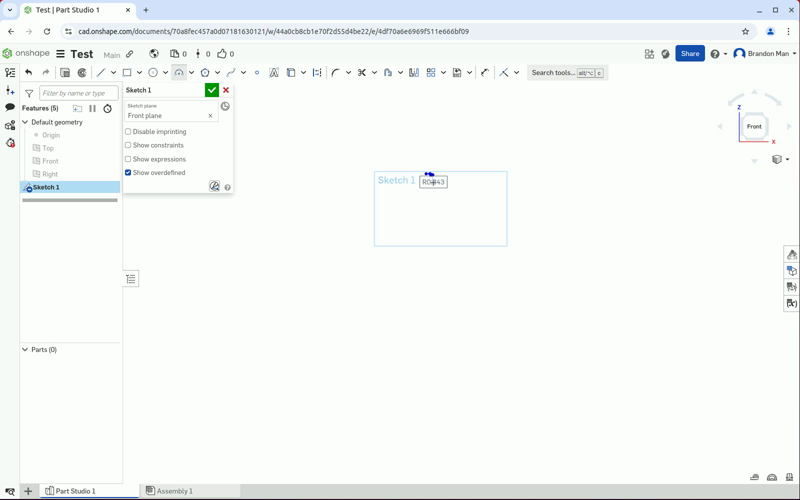
key_up(shift)
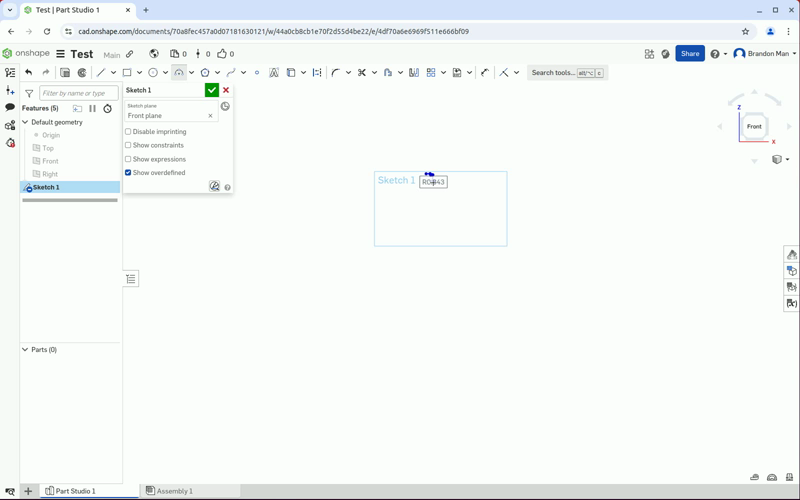
key(esc)
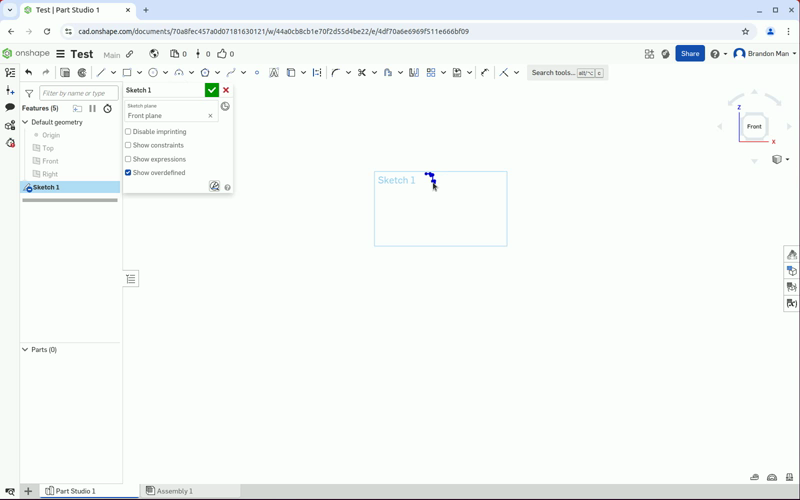
key(l)
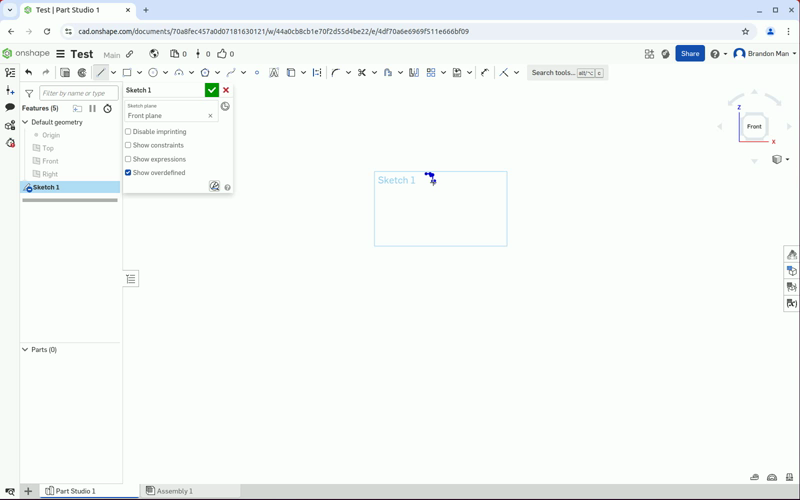
mouse_move(434, 182)
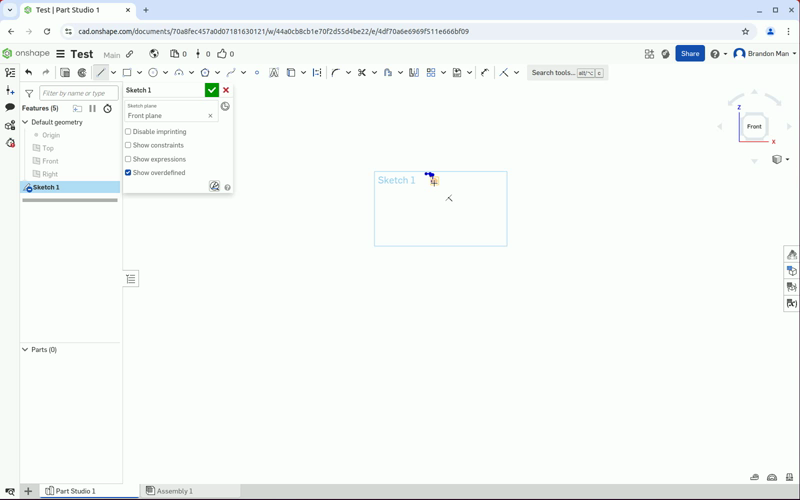
scroll(6)
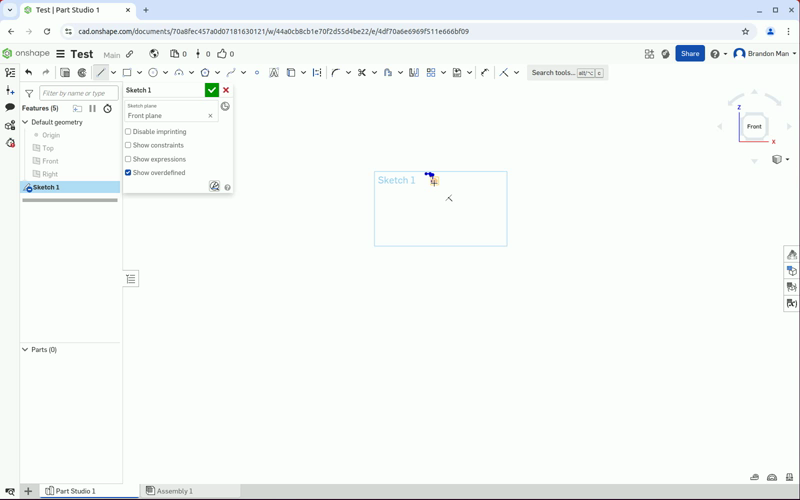
scroll(6)
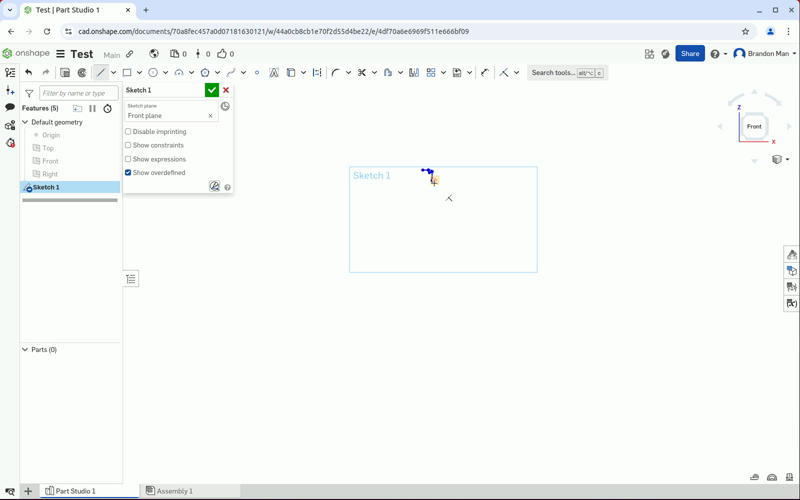
scroll(6)
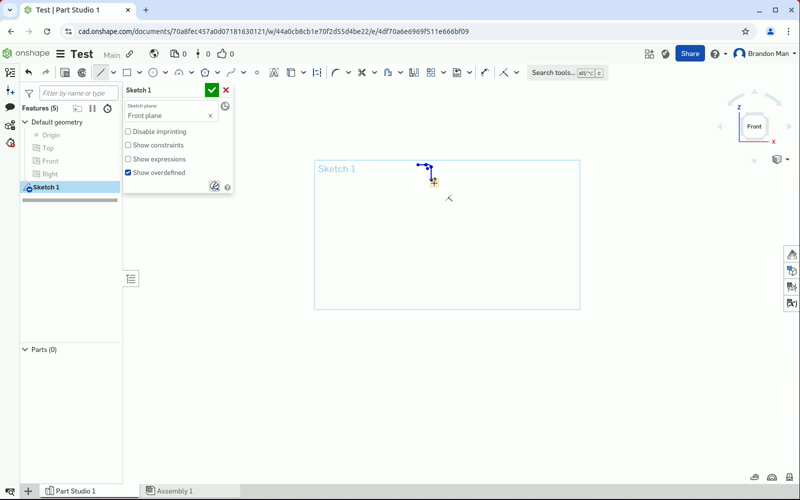
scroll(6)
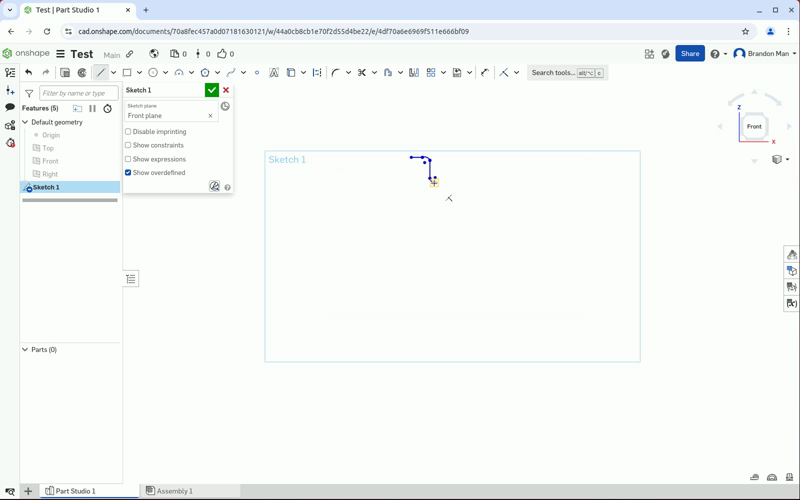
scroll(6)
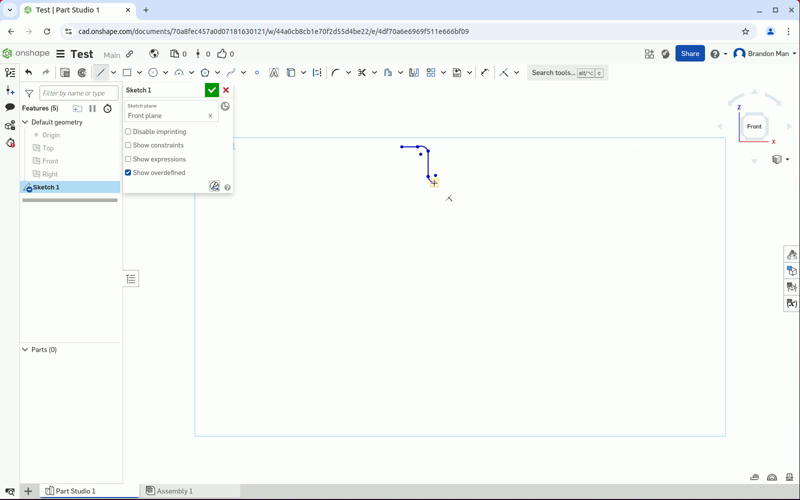
scroll(6)
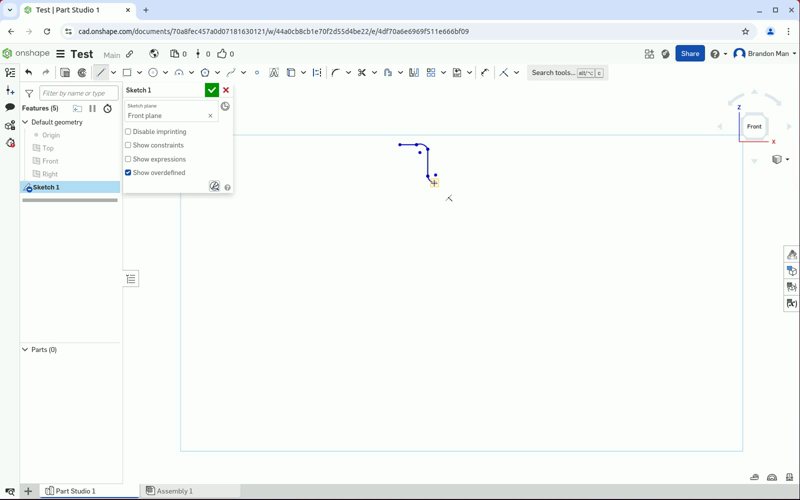
scroll(6)
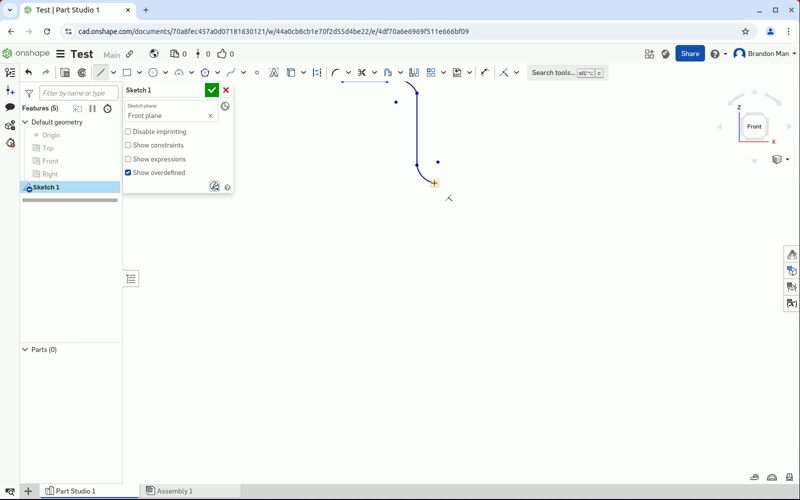
click(434, 182)
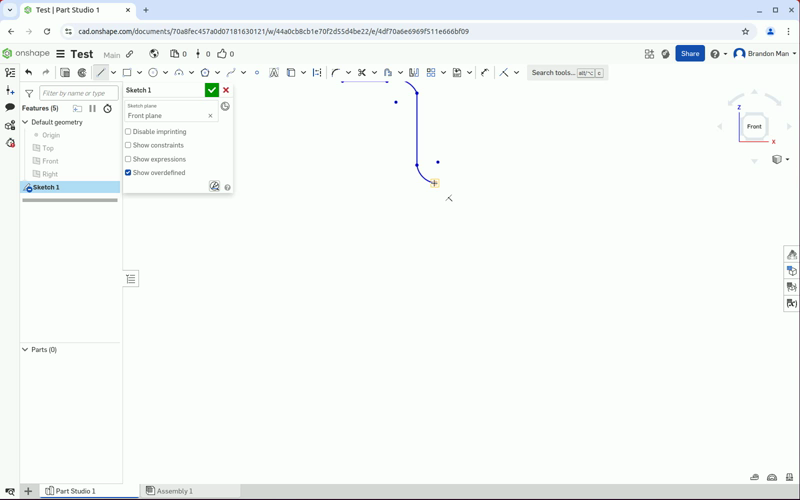
scroll(-6)
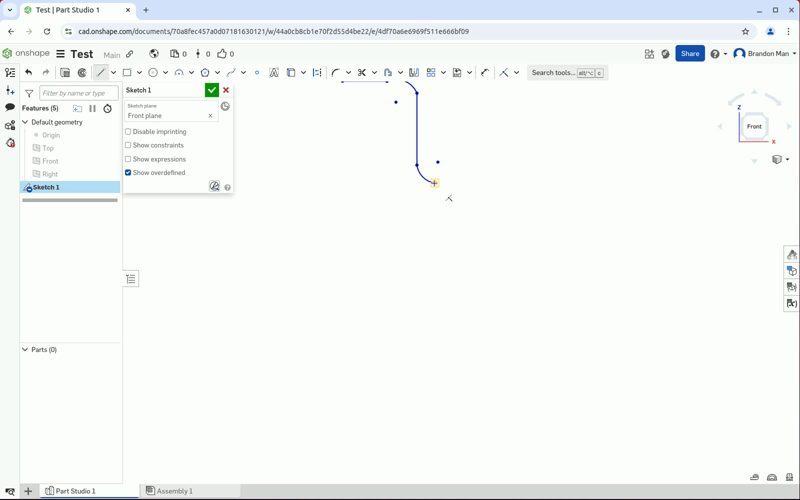
scroll(-6)
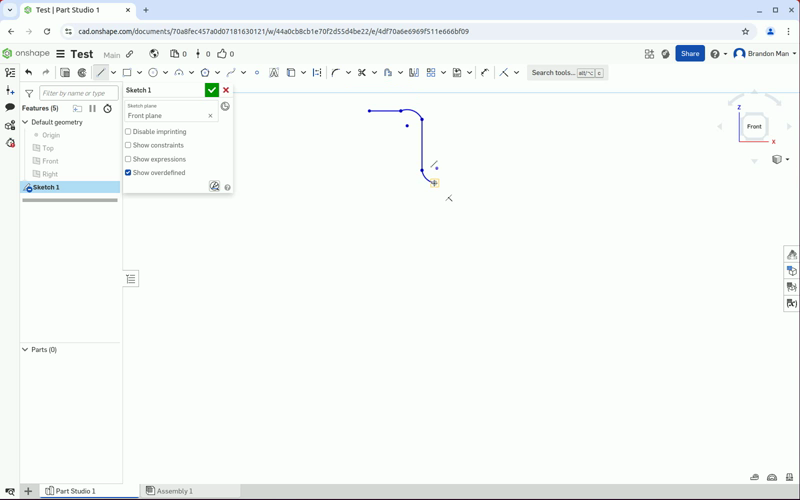
scroll(-6)
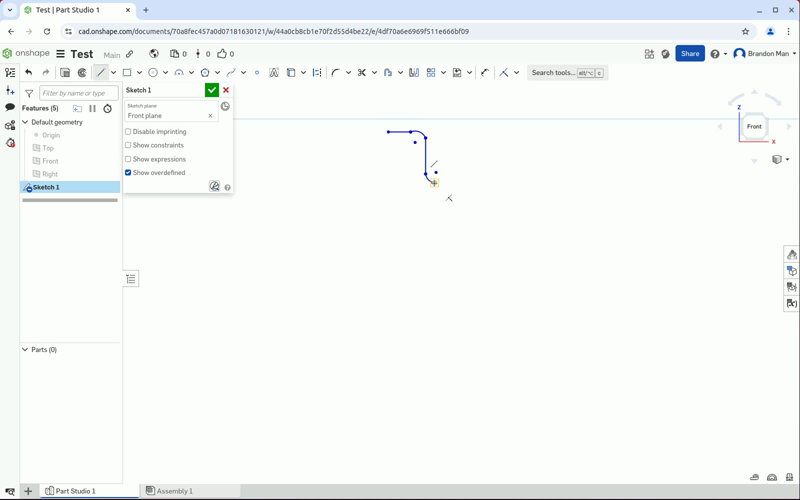
scroll(-6)
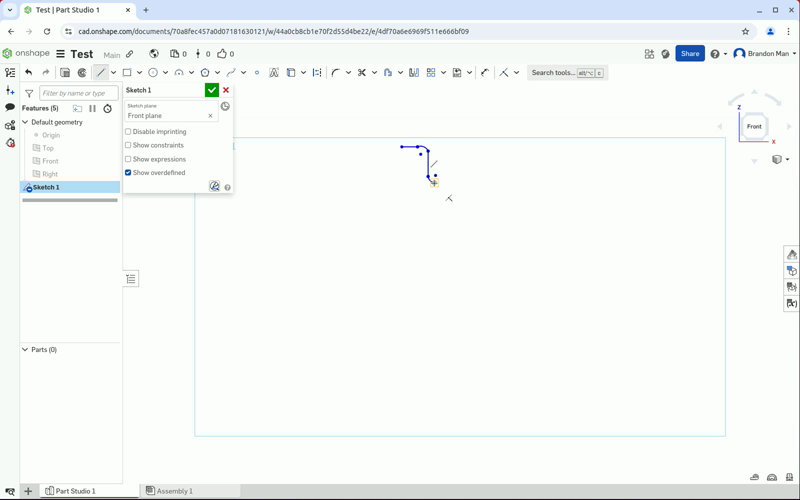
scroll(-6)
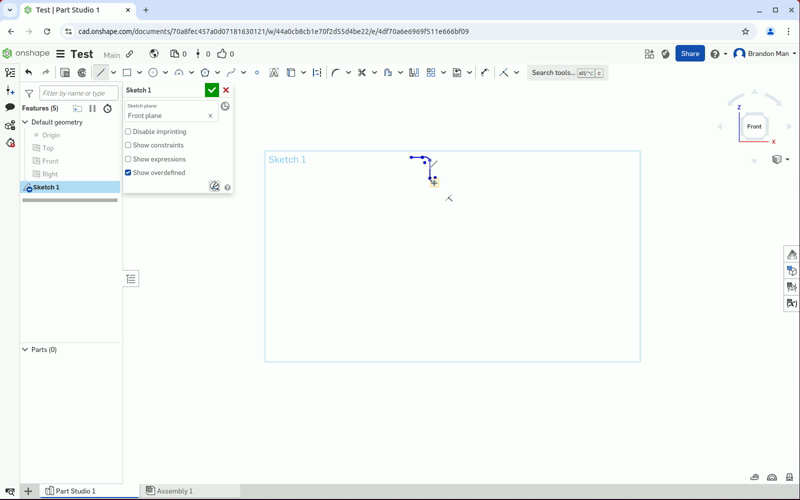
scroll(-6)
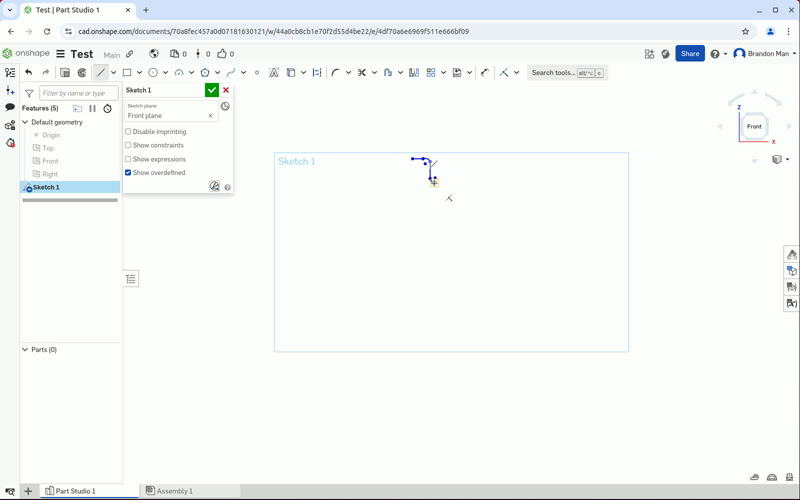
scroll(-6)
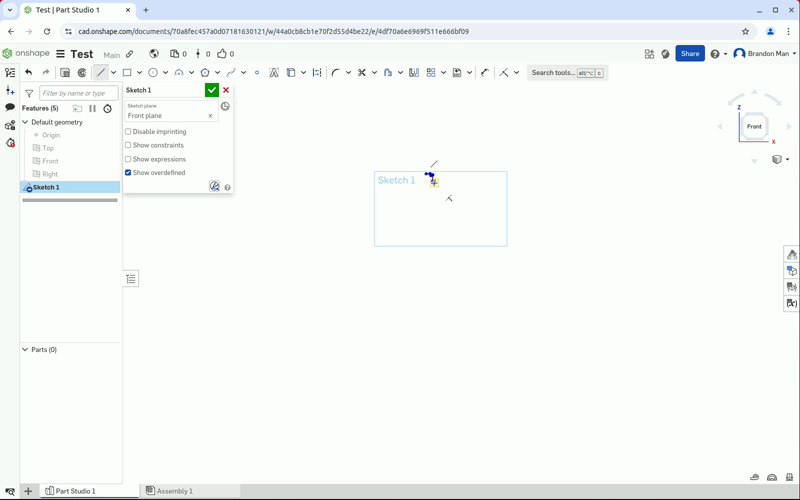
key_down(shift)
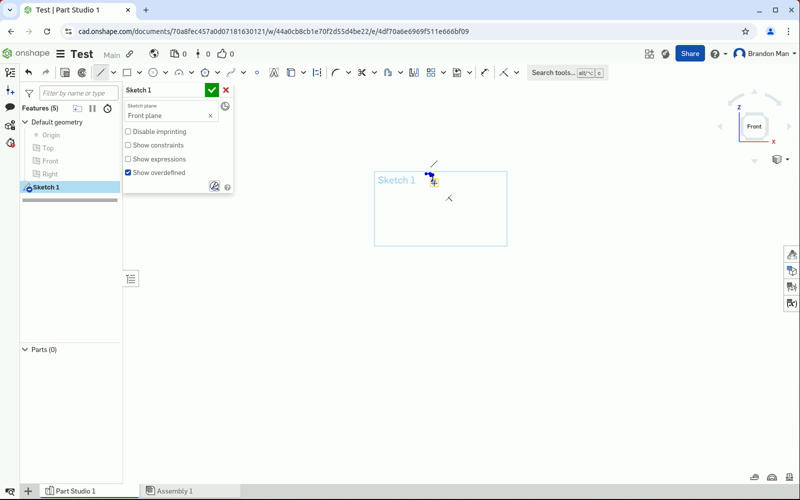
mouse_move(464, 182)
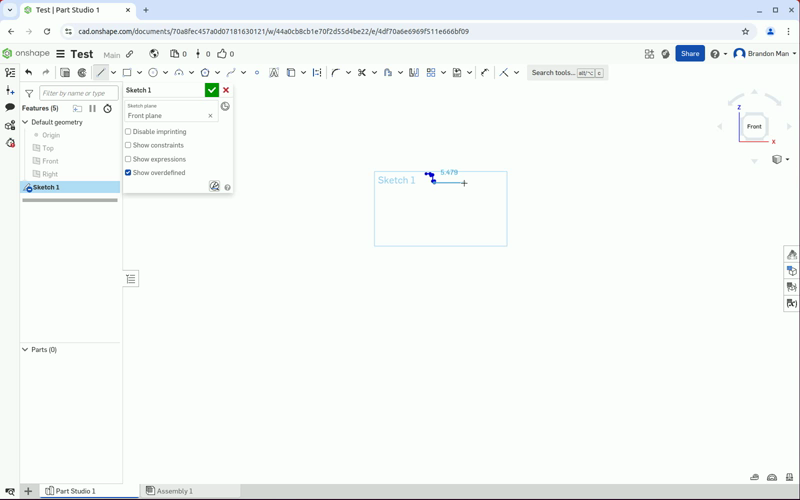
mouse_move(490, 182)
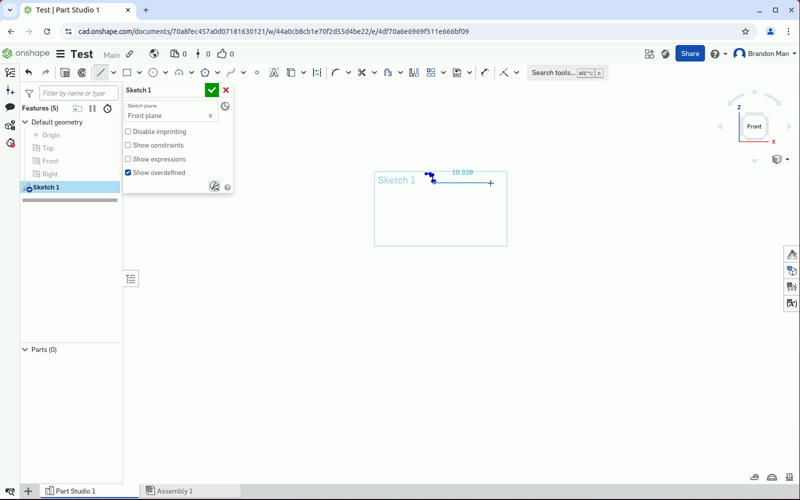
click(490, 182)
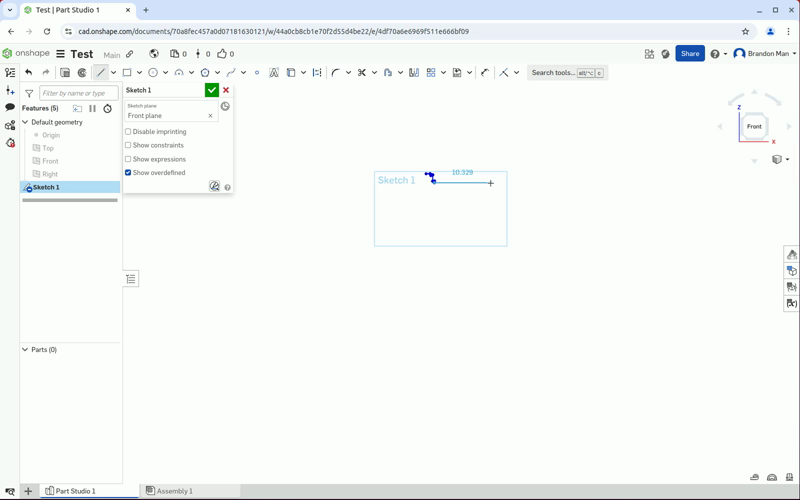
key_up(shift)
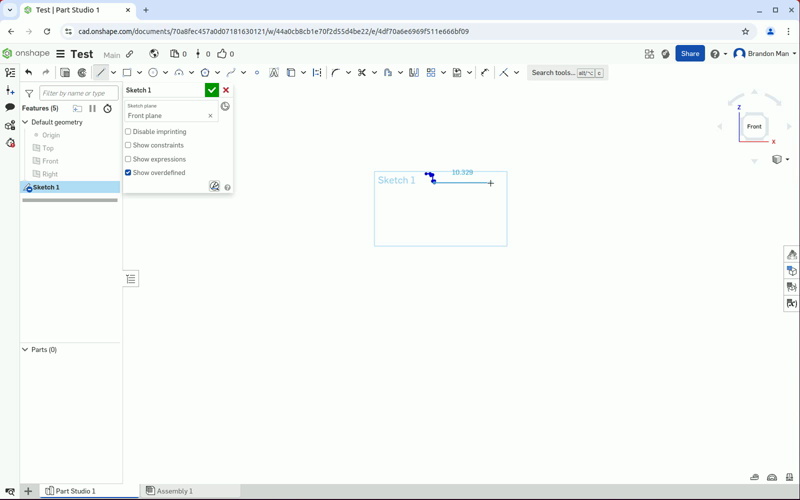
key(esc)
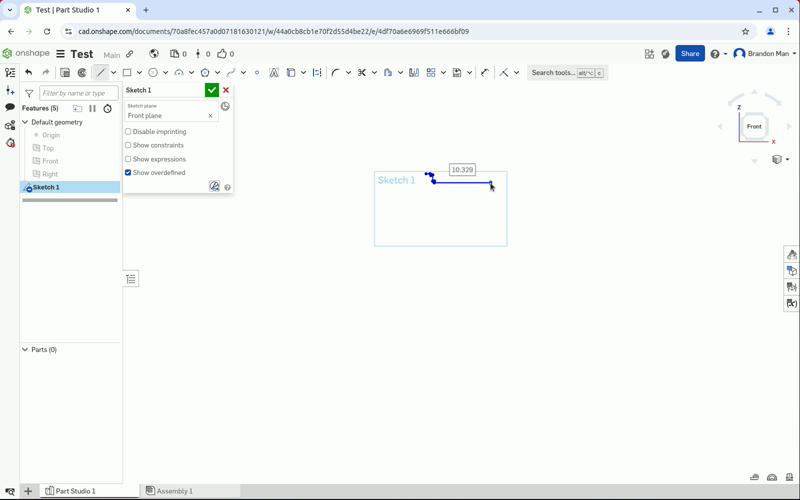
key(a)
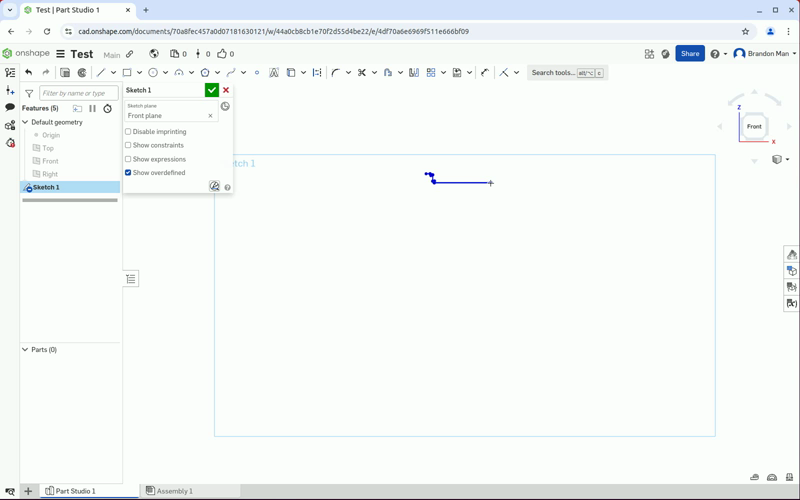
mouse_move(490, 182)
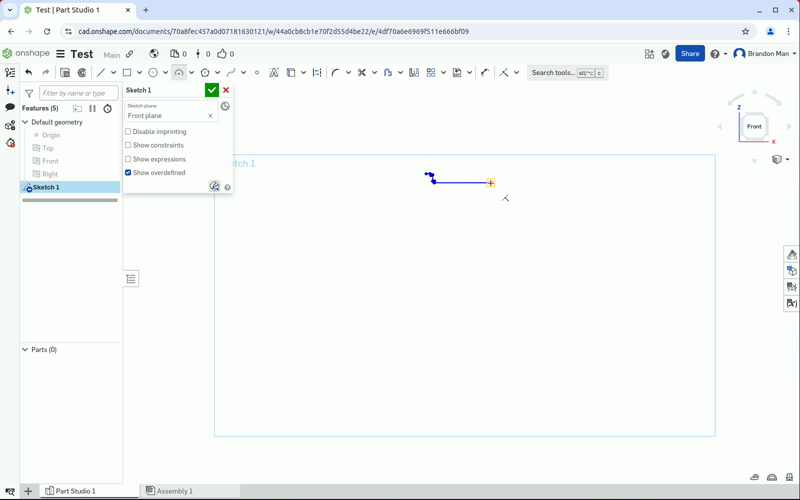
click(490, 182)
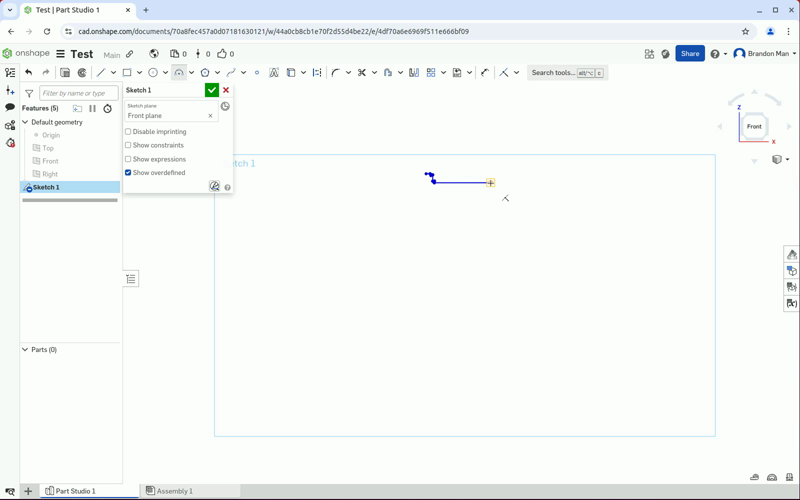
key_down(shift)
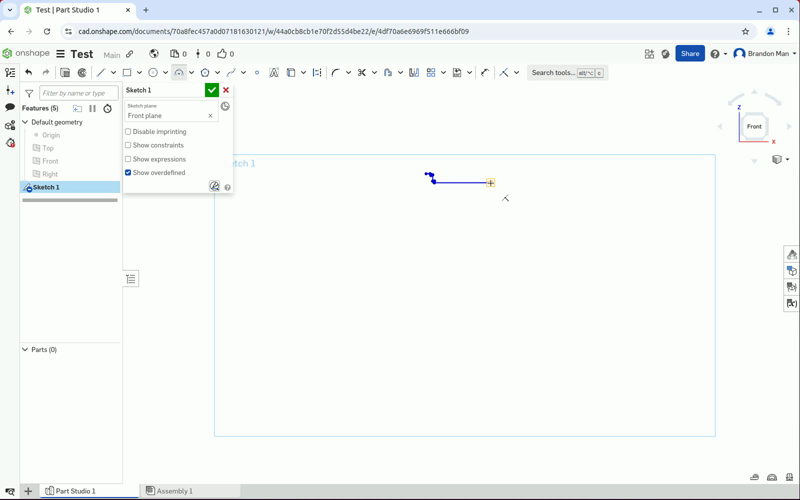
mouse_move(490, 170)
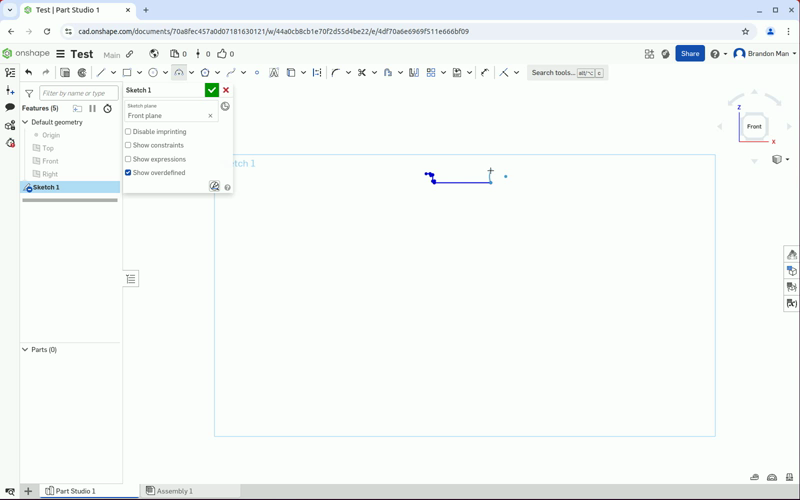
click(490, 170)
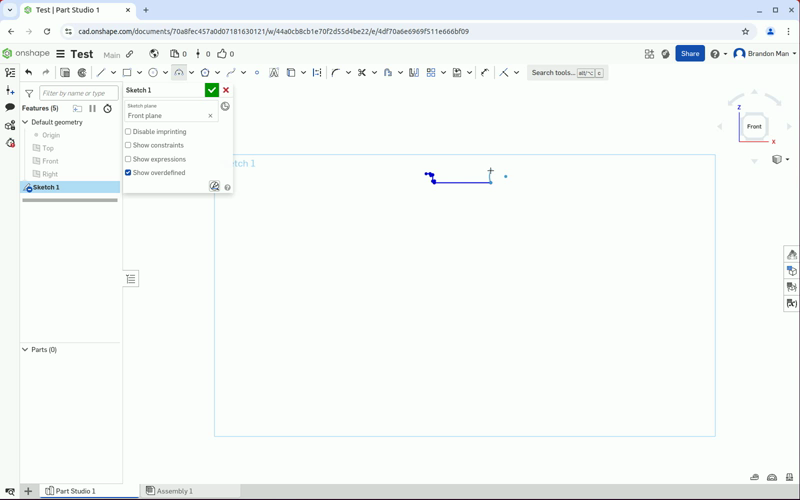
mouse_move(497, 176)
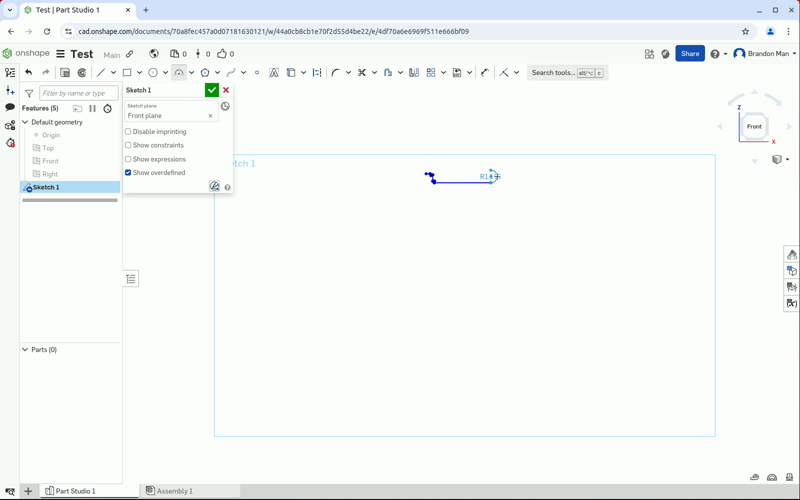
click(497, 176)
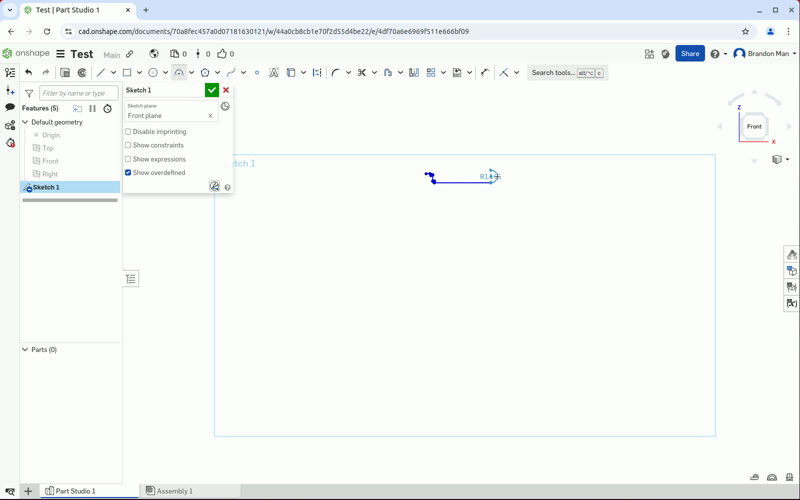
key_up(shift)
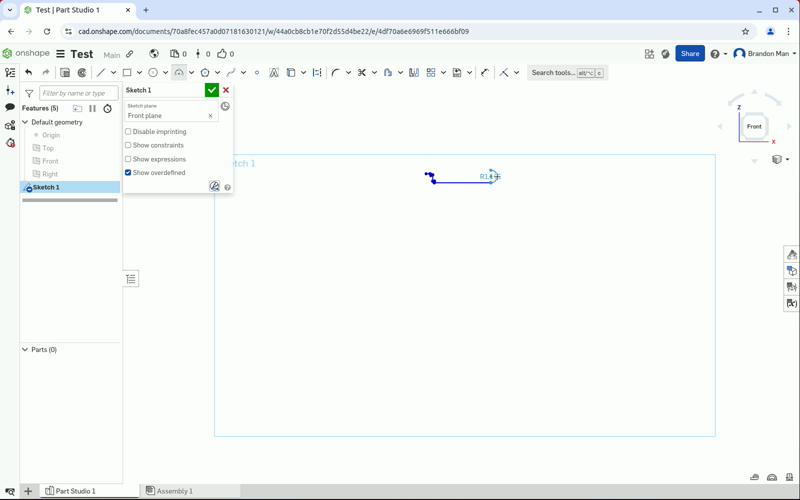
key(esc)
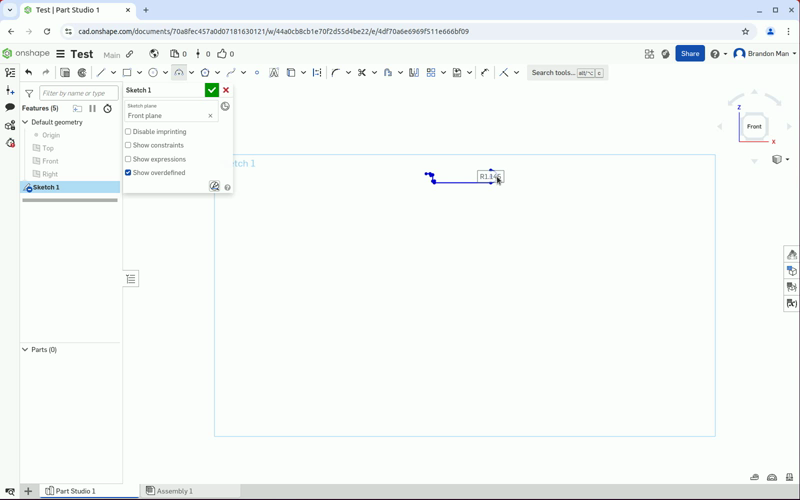
key(l)
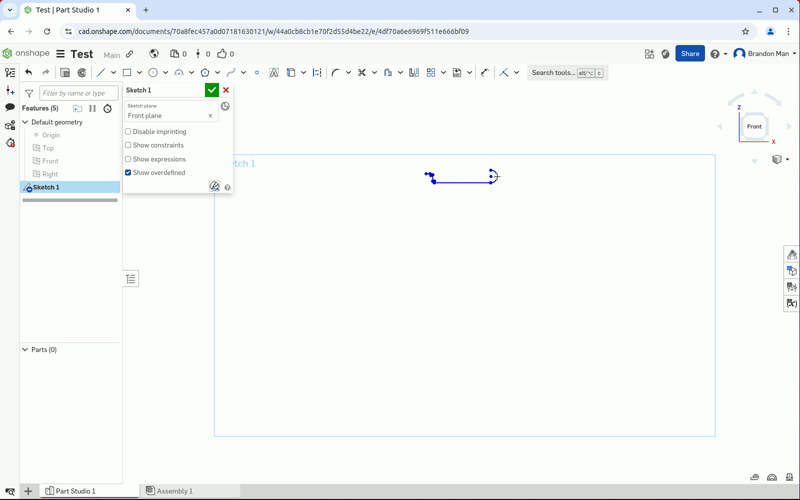
mouse_move(490, 170)
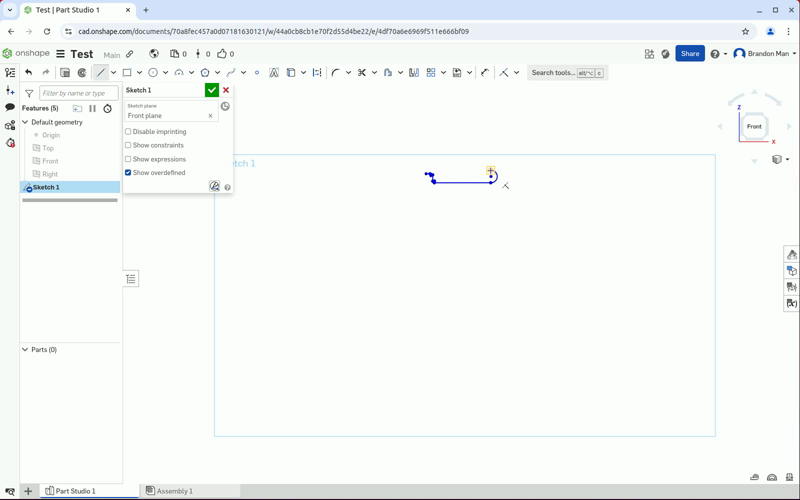
click(490, 170)
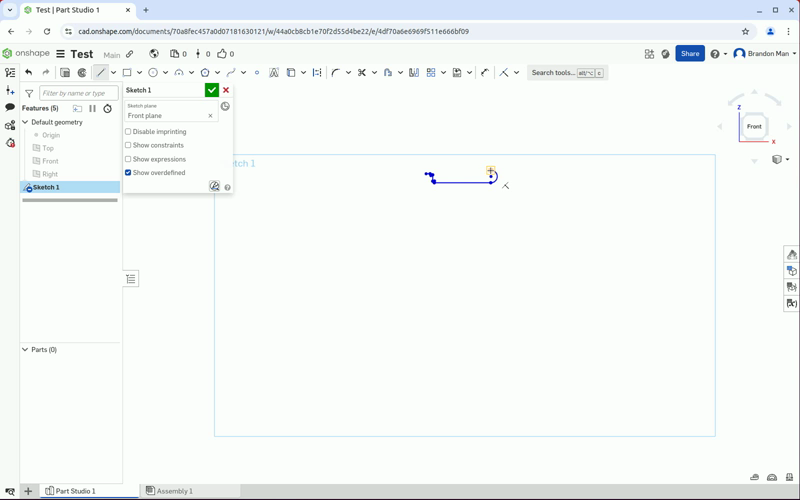
key_down(shift)
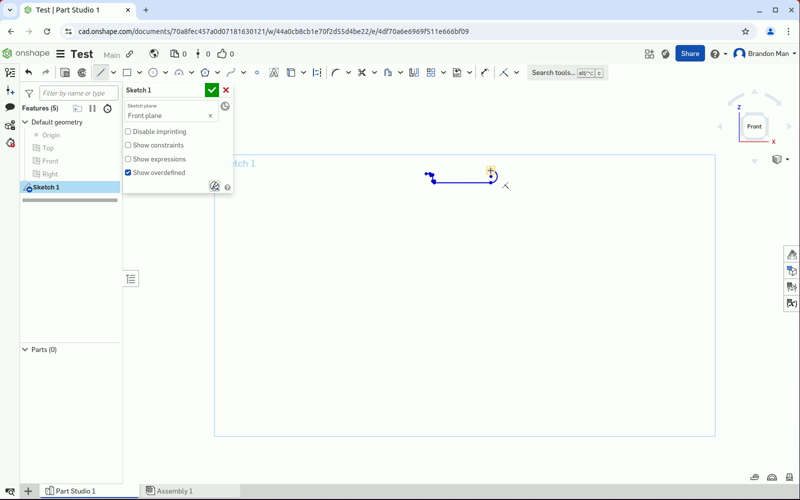
mouse_move(520, 170)
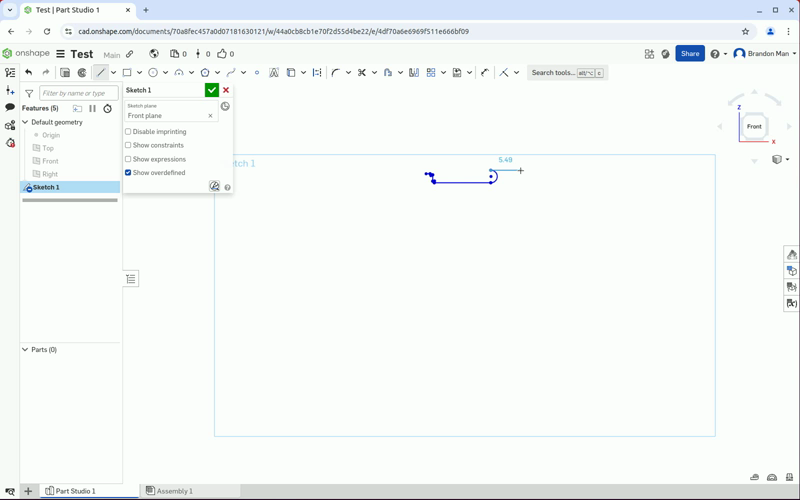
mouse_move(435, 170)
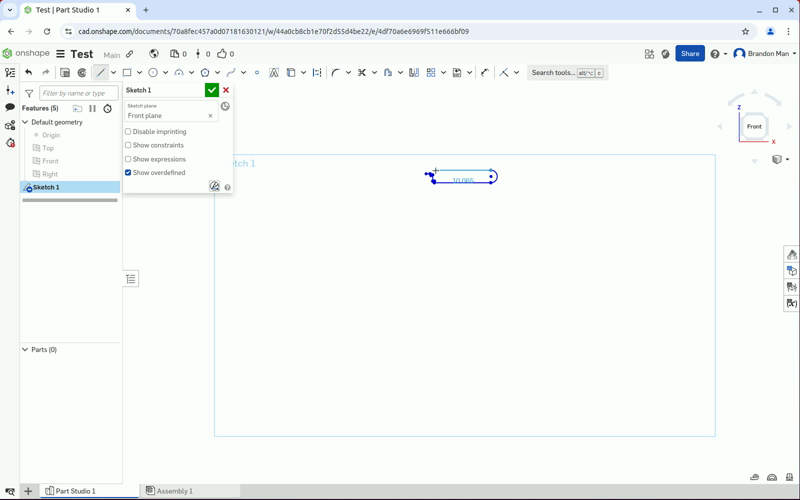
click(435, 170)
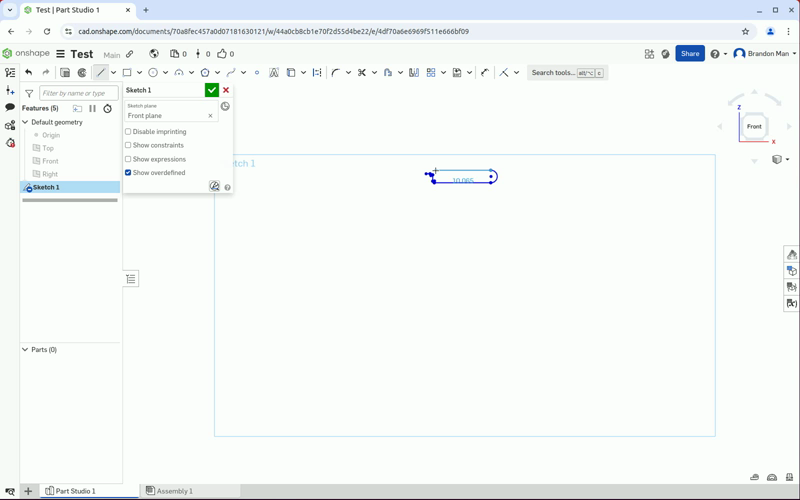
key_up(shift)
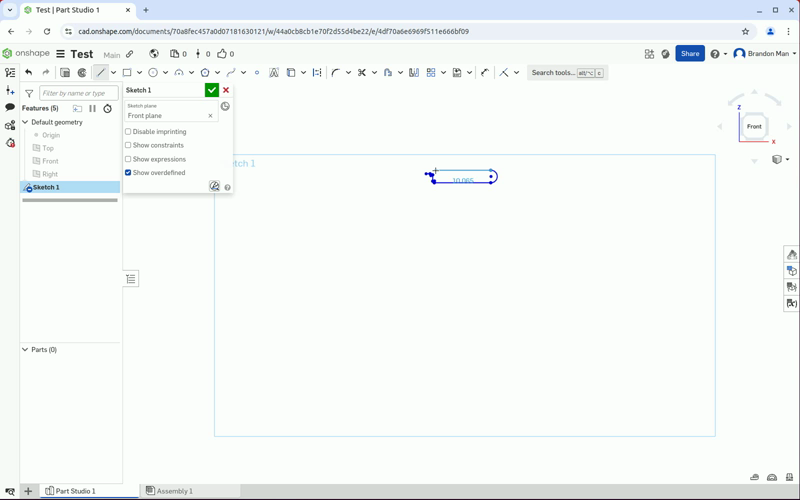
key_down(shift)
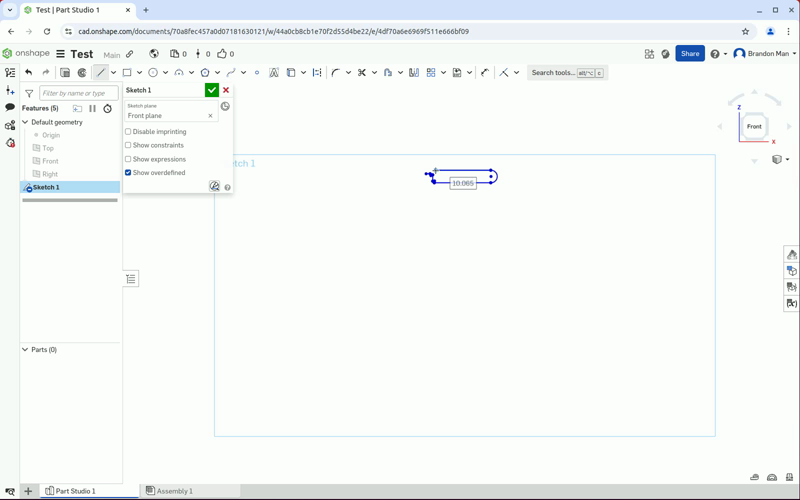
mouse_move(465, 170)
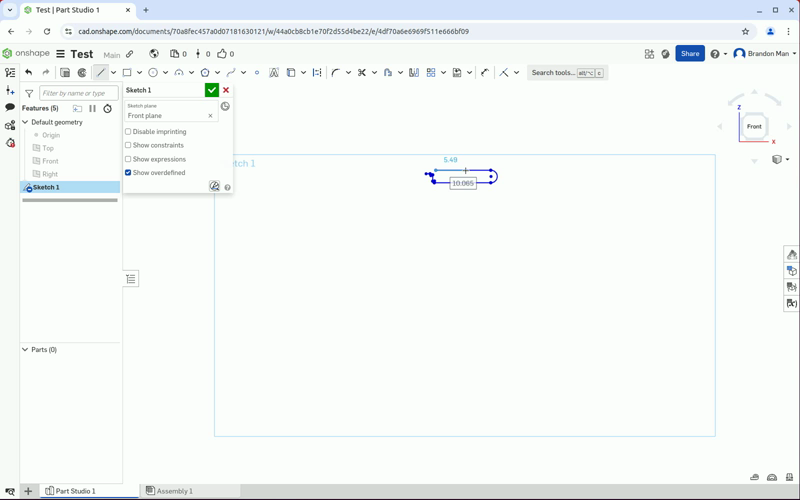
mouse_move(426, 170)
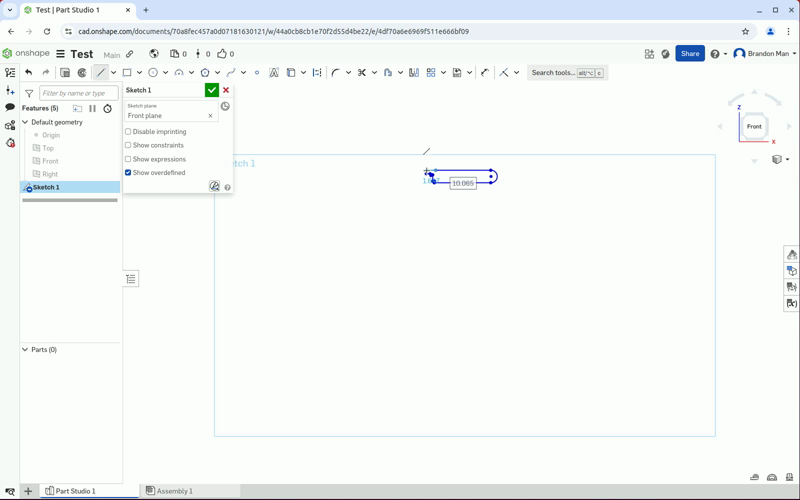
scroll(6)
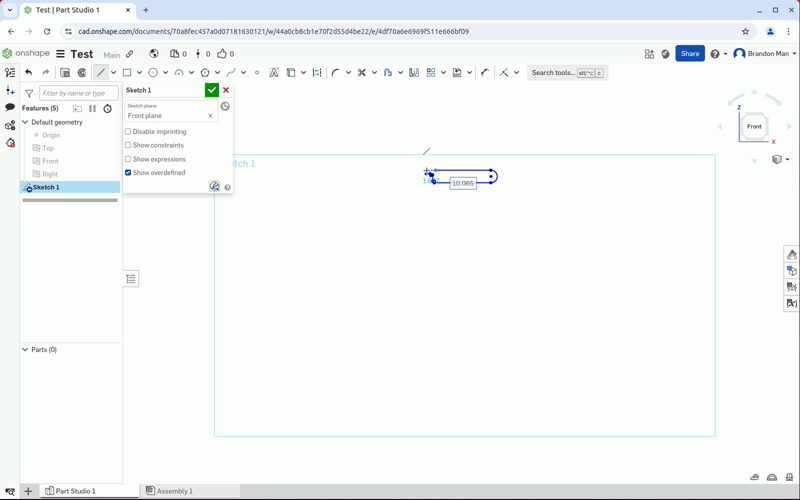
scroll(6)
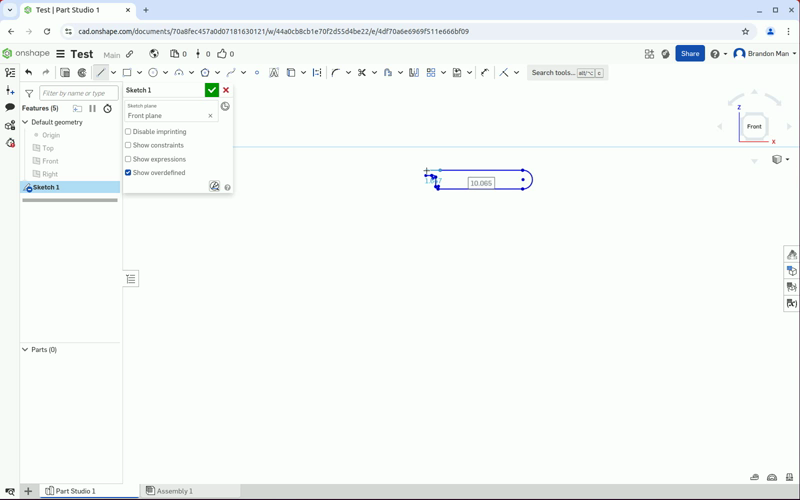
scroll(6)
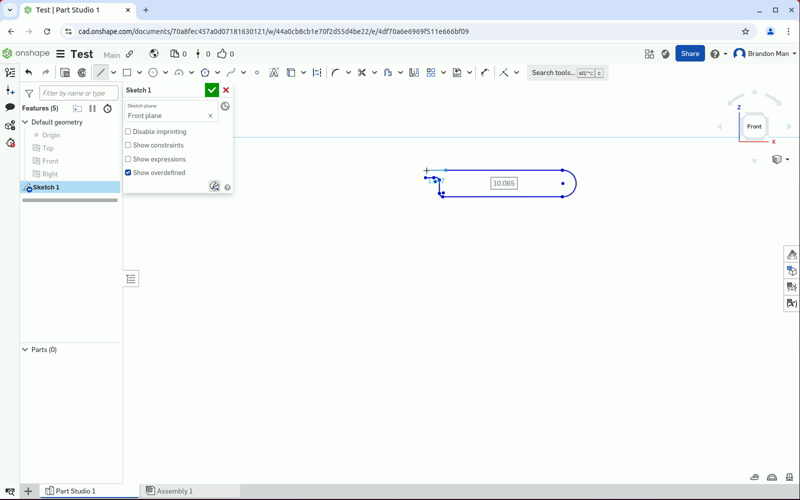
scroll(6)
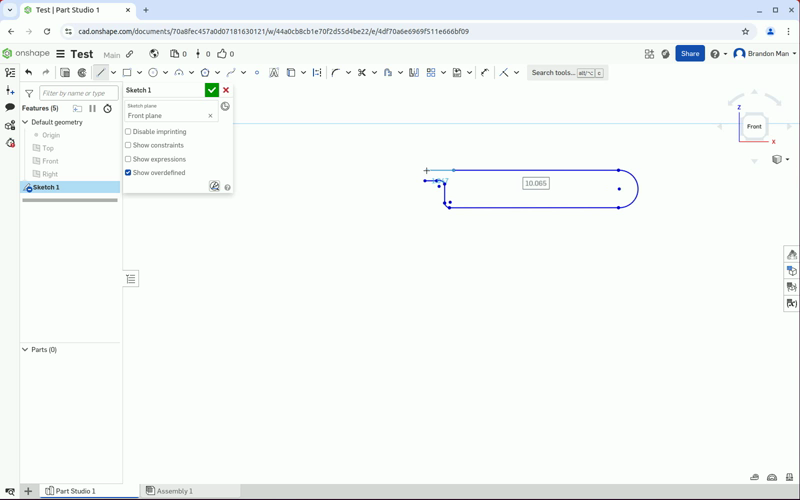
scroll(6)
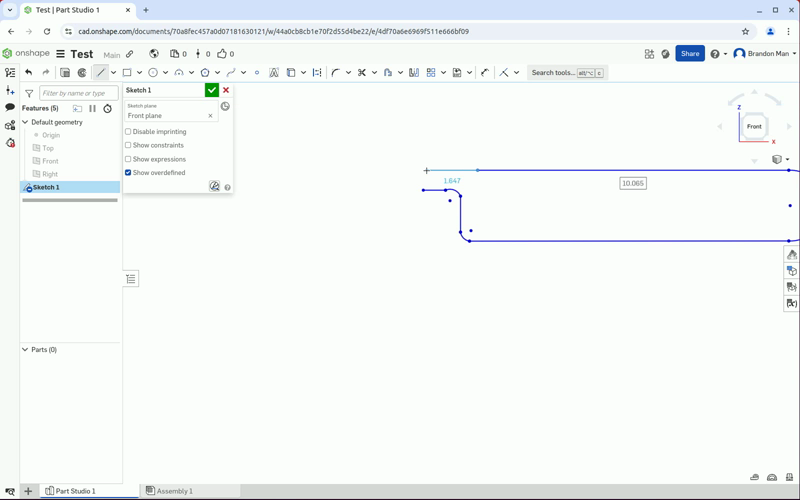
scroll(6)
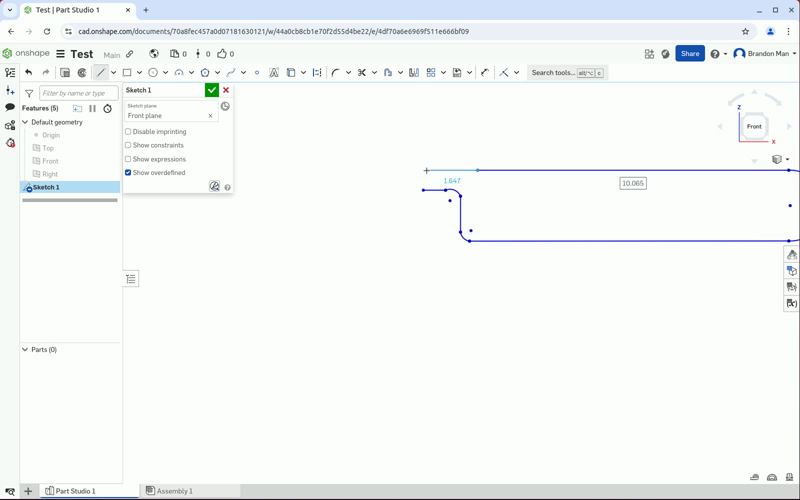
scroll(6)
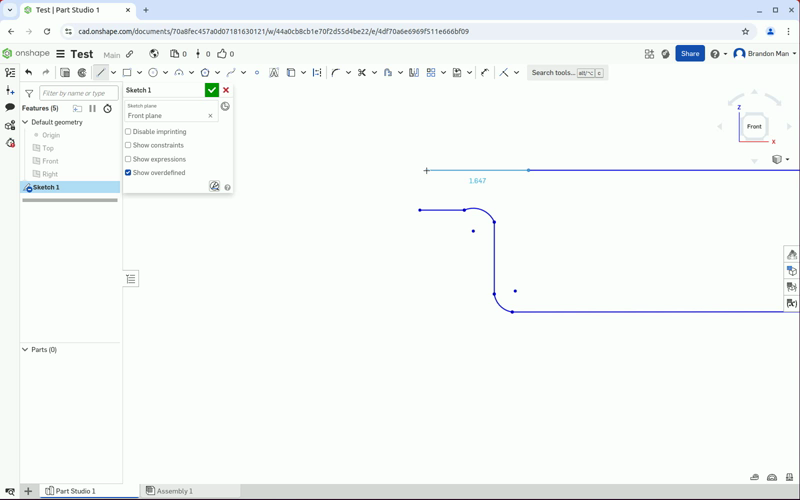
click(426, 170)
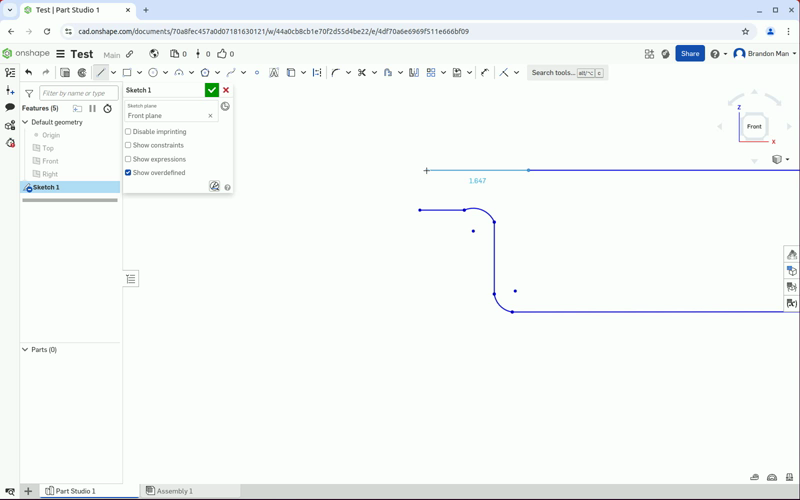
scroll(-6)
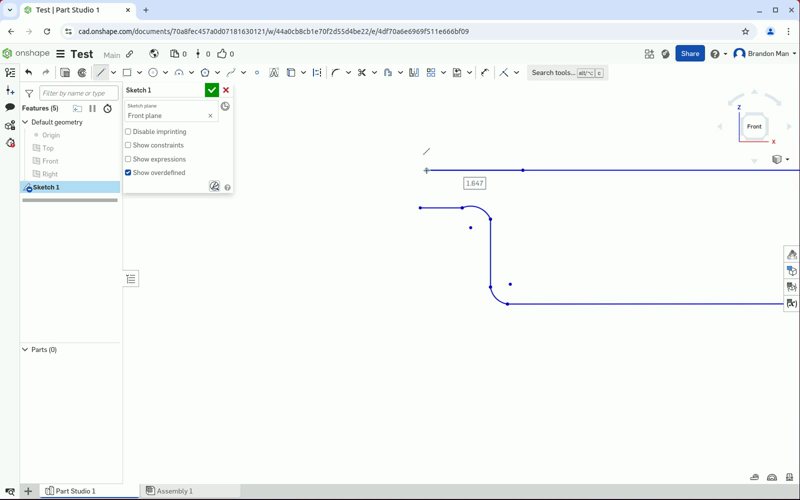
scroll(-6)
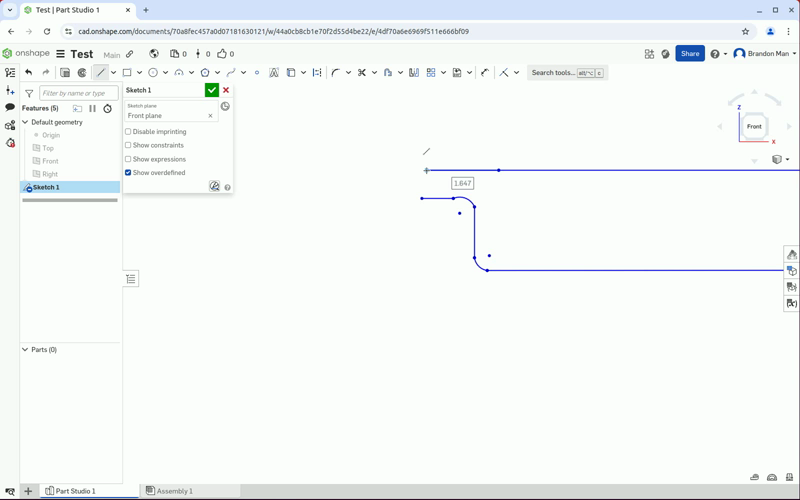
scroll(-6)
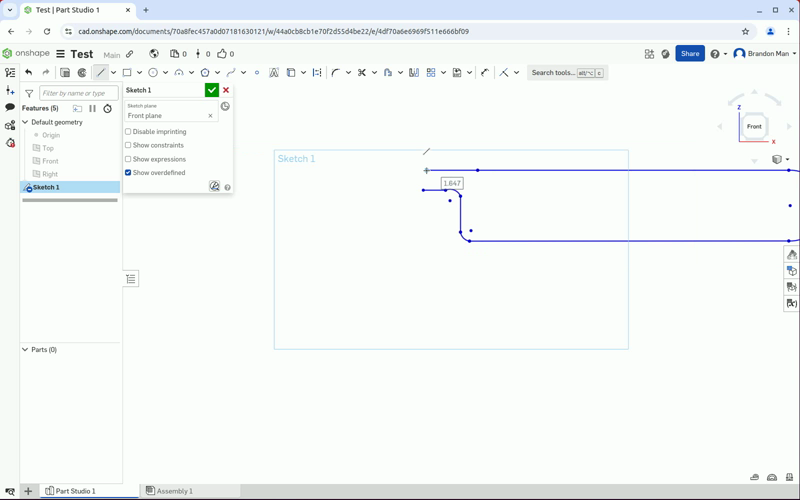
scroll(-6)
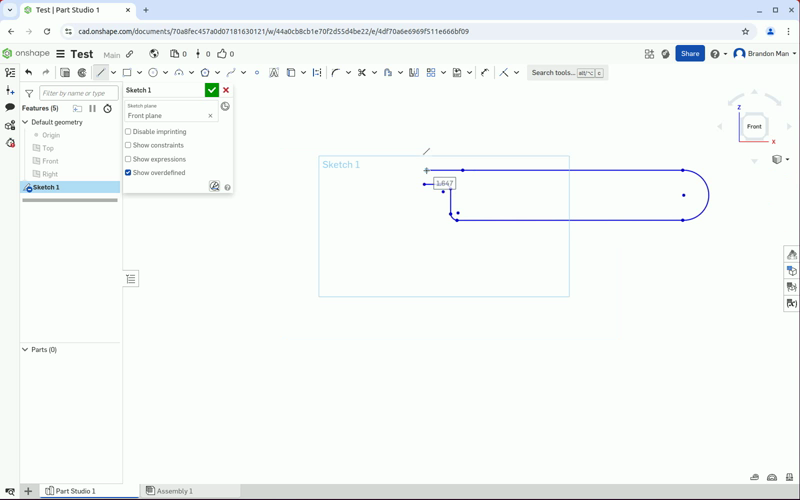
scroll(-6)
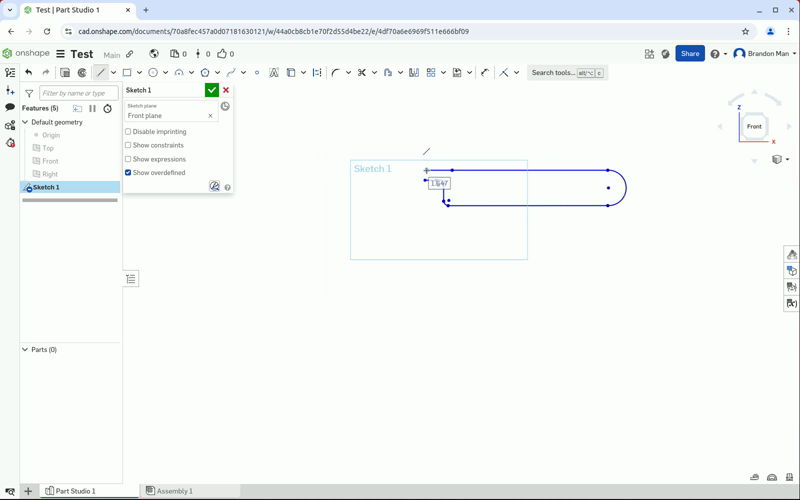
scroll(-6)
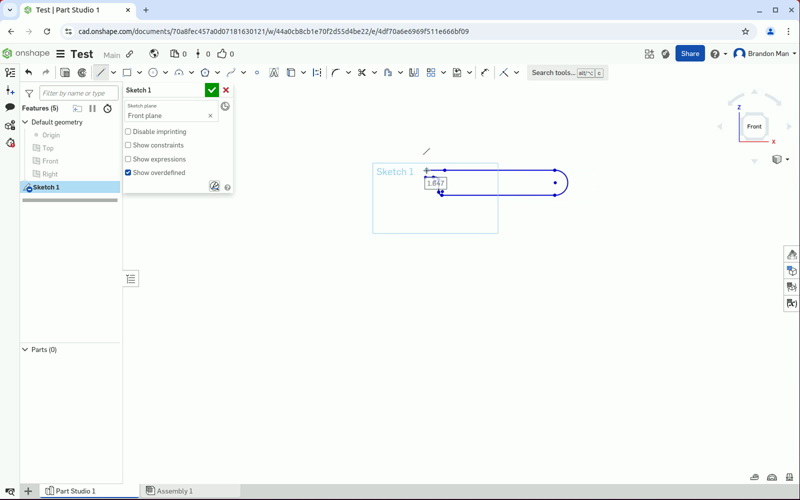
scroll(-6)
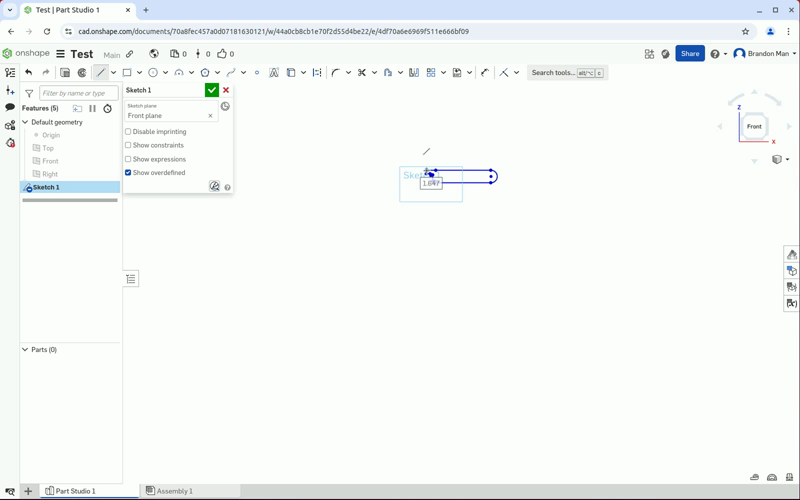
key_up(shift)
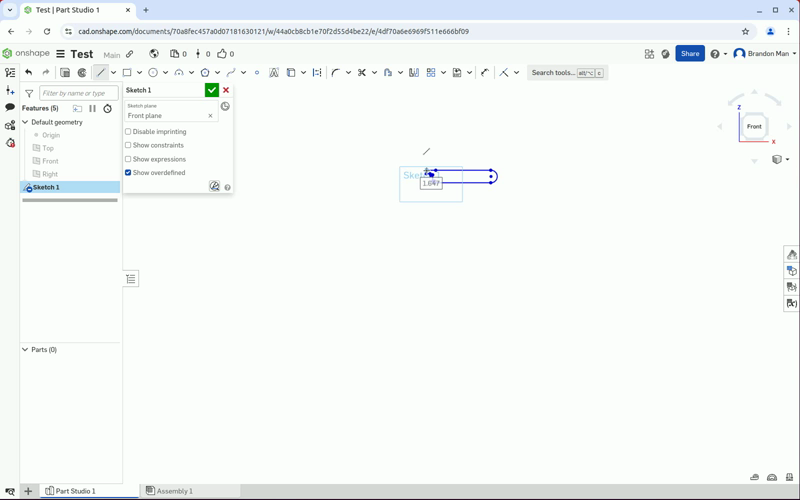
mouse_move(456, 170)
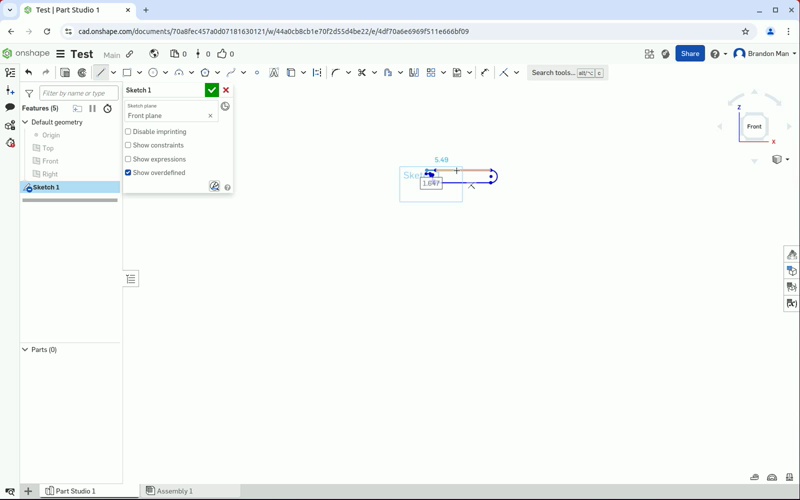
key_down(shift)
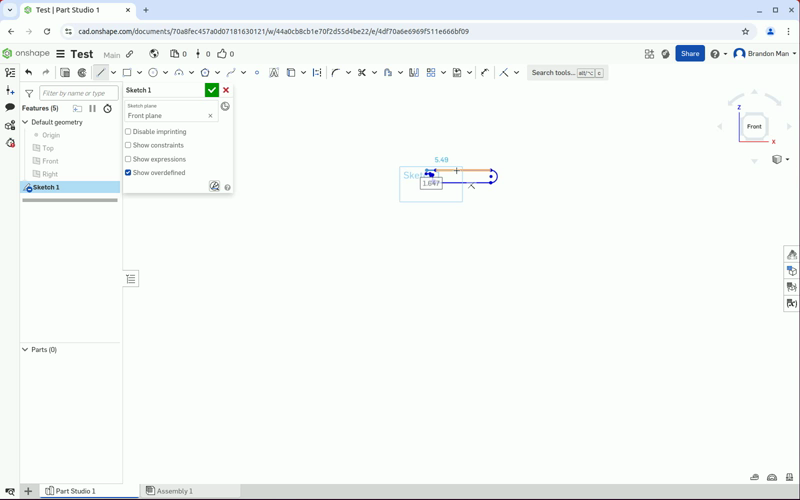
mouse_move(426, 174)
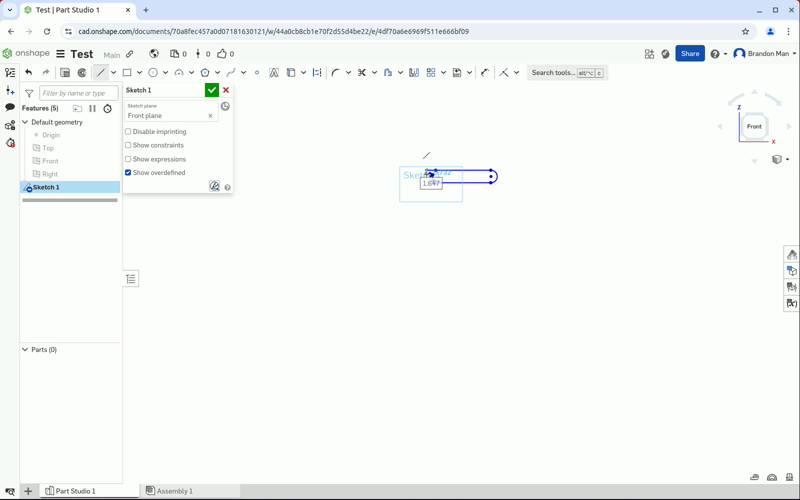
scroll(6)
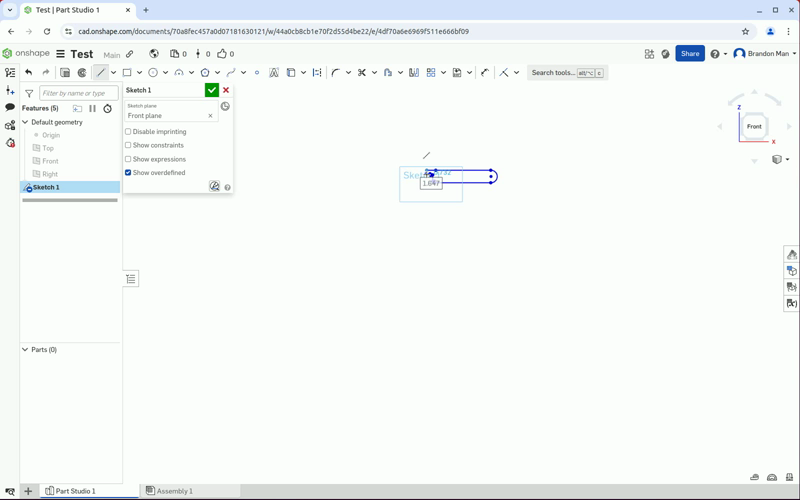
scroll(6)
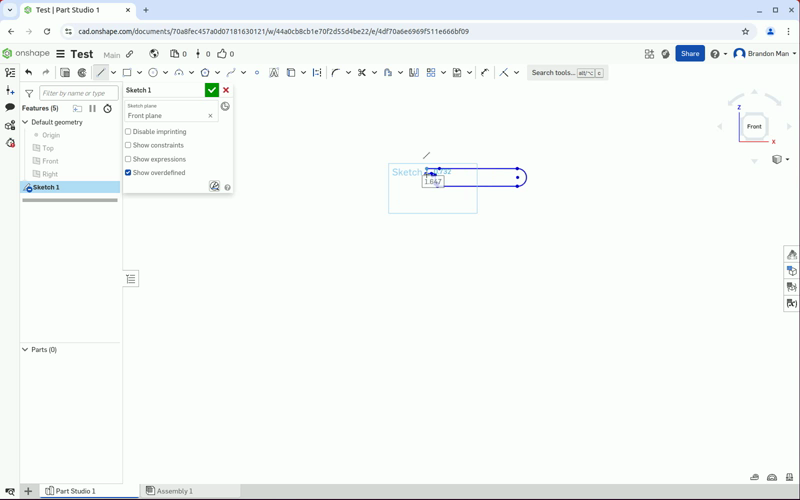
scroll(6)
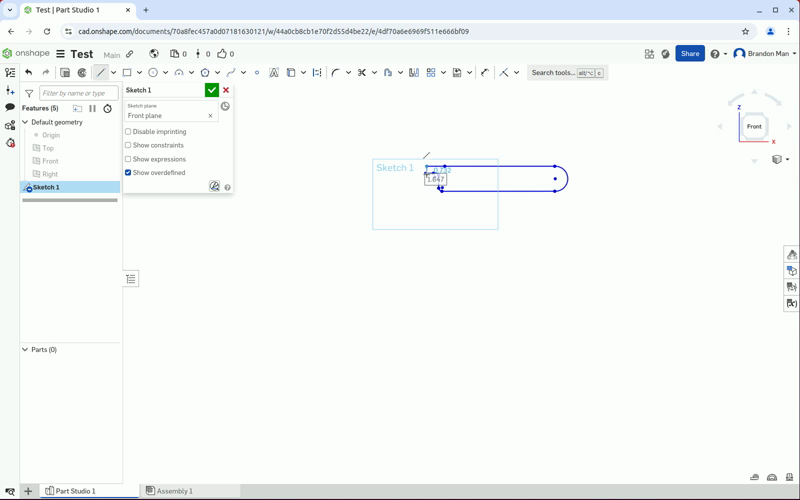
scroll(6)
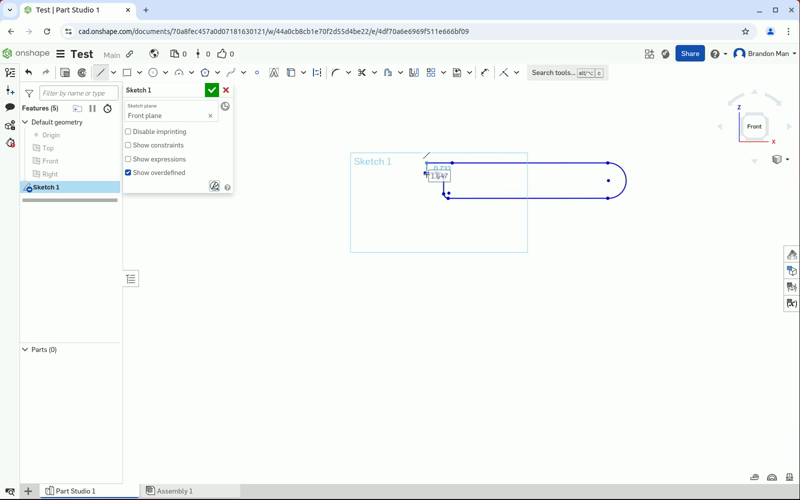
scroll(6)
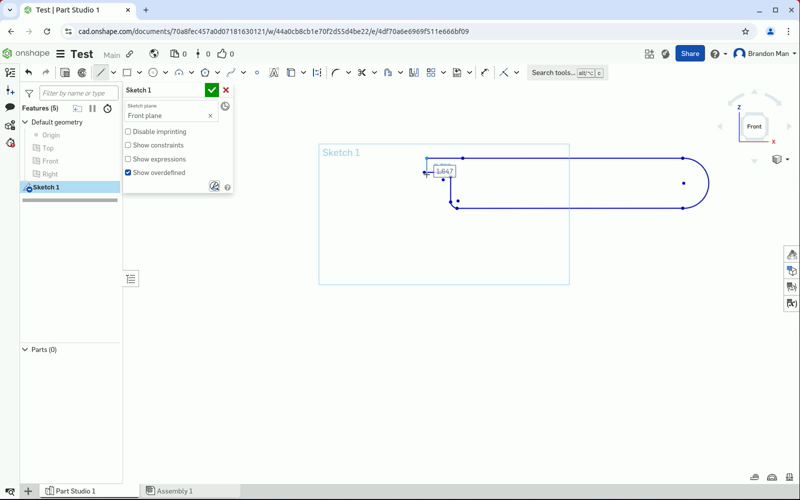
scroll(6)
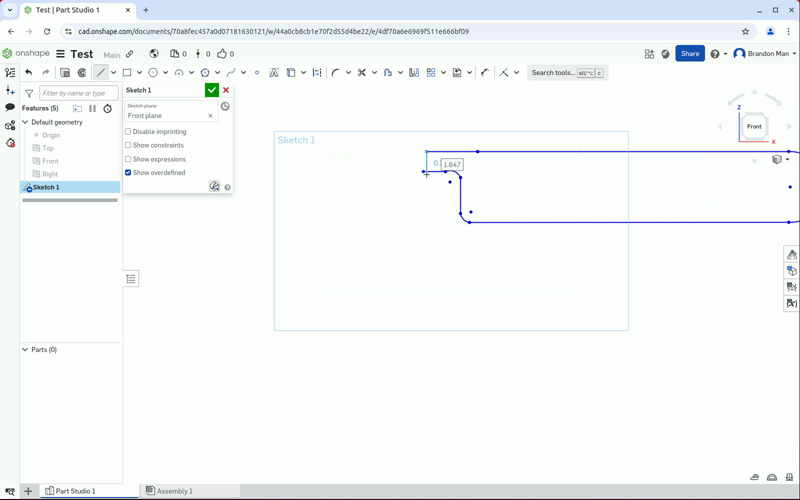
scroll(6)
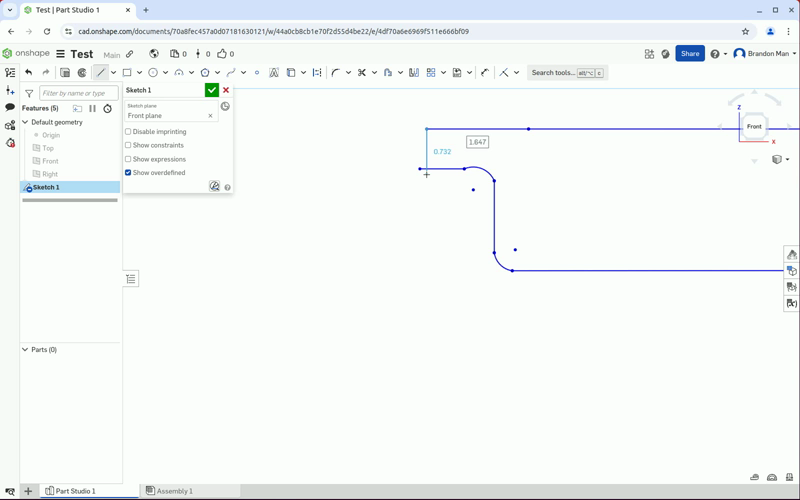
key_up(shift)
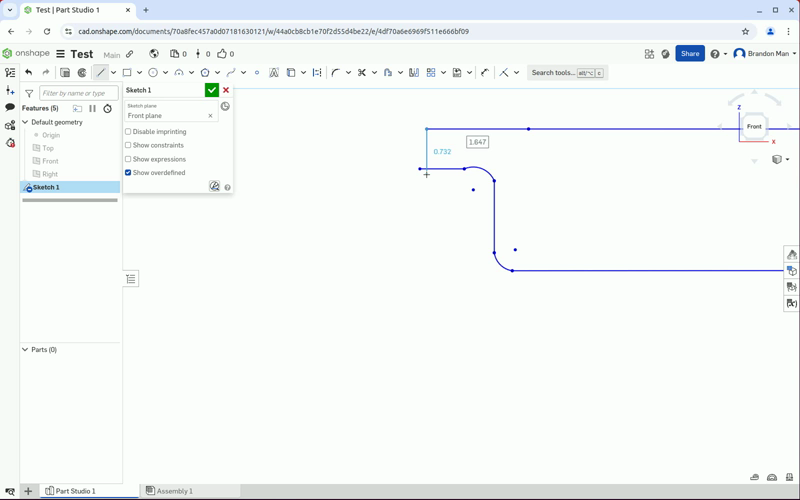
click(426, 174)
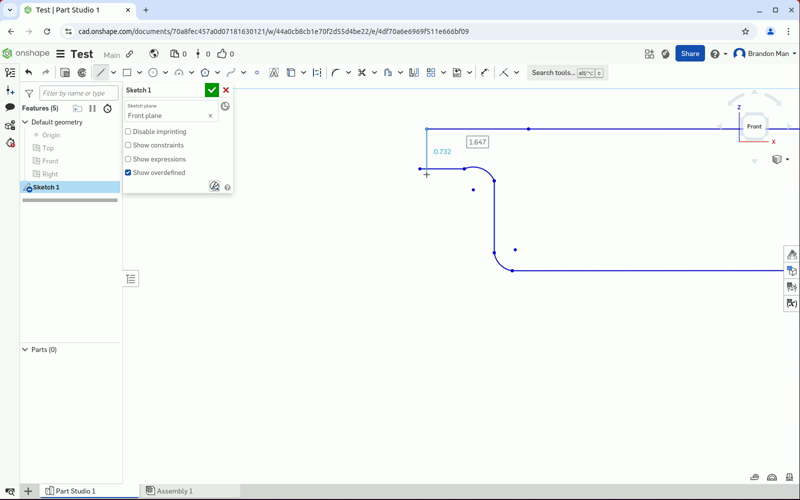
scroll(-6)
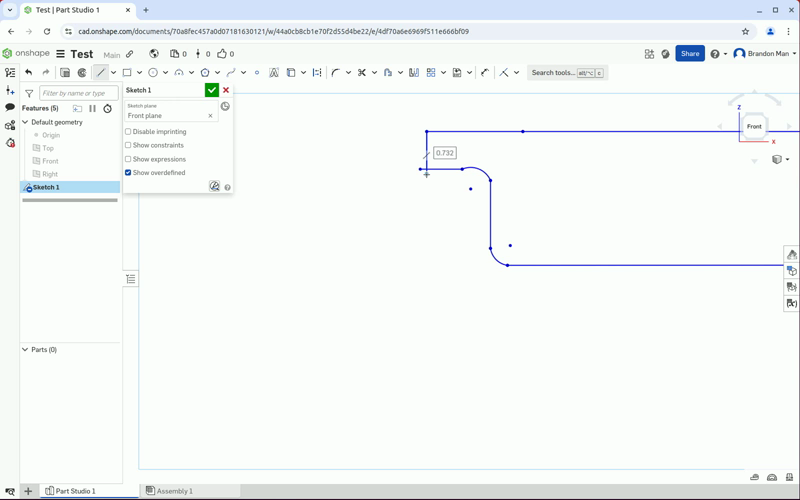
scroll(-6)
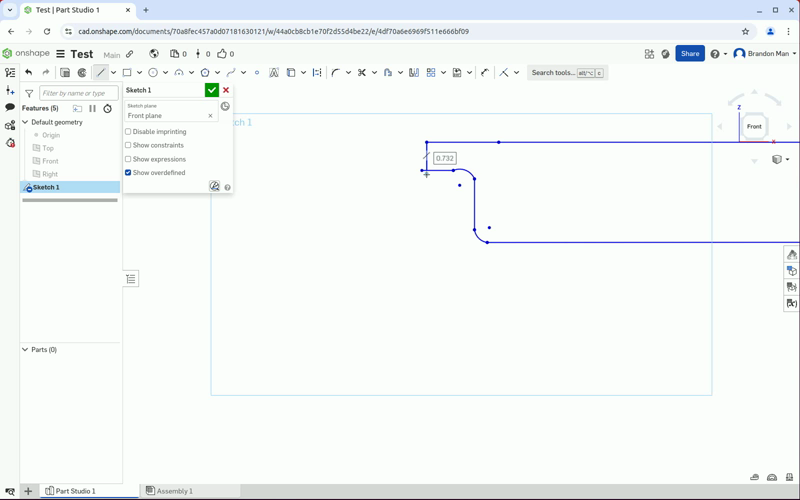
scroll(-6)
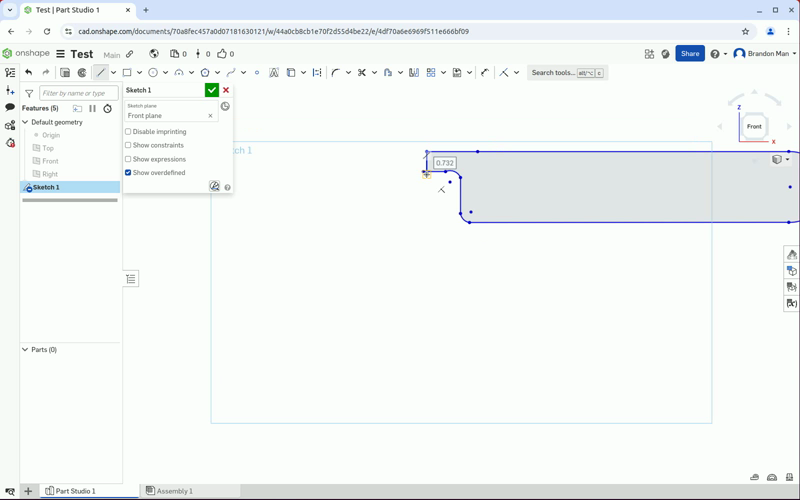
scroll(-6)
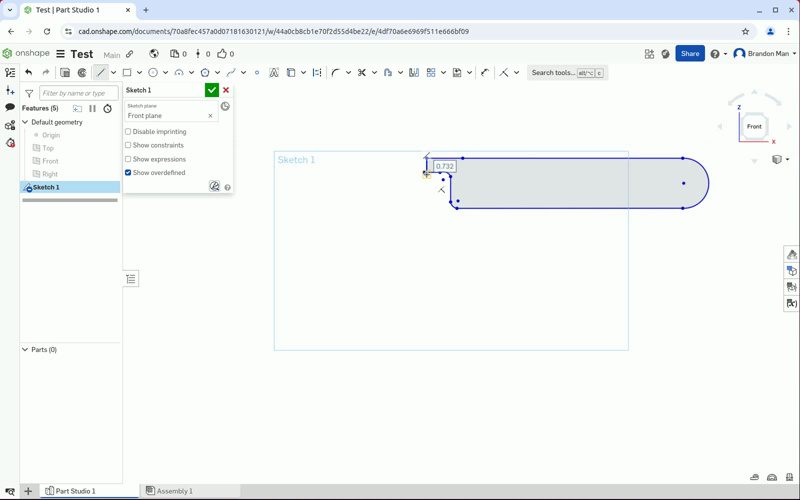
scroll(-6)
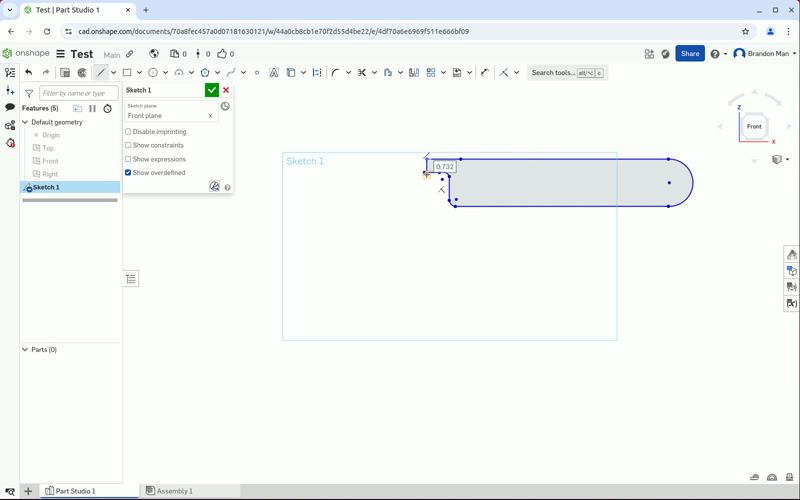
scroll(-6)
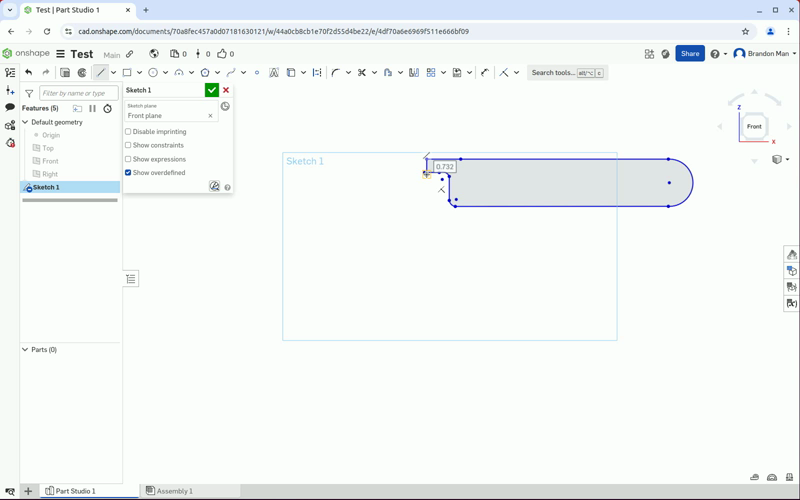
scroll(-6)
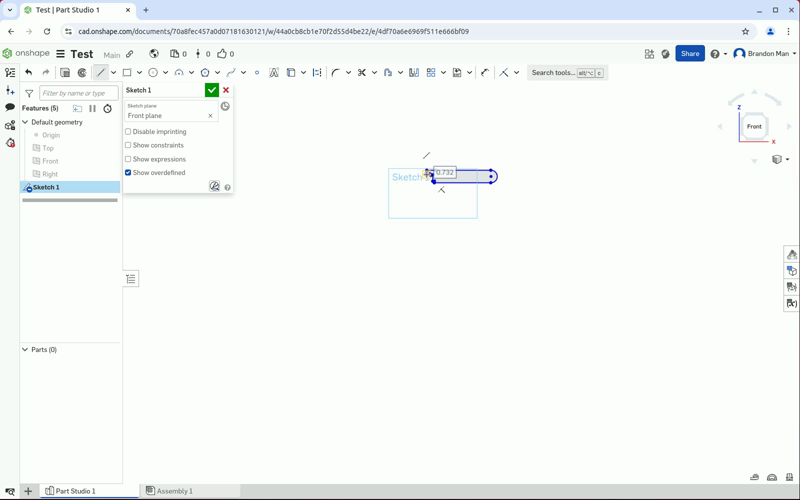
key(esc)
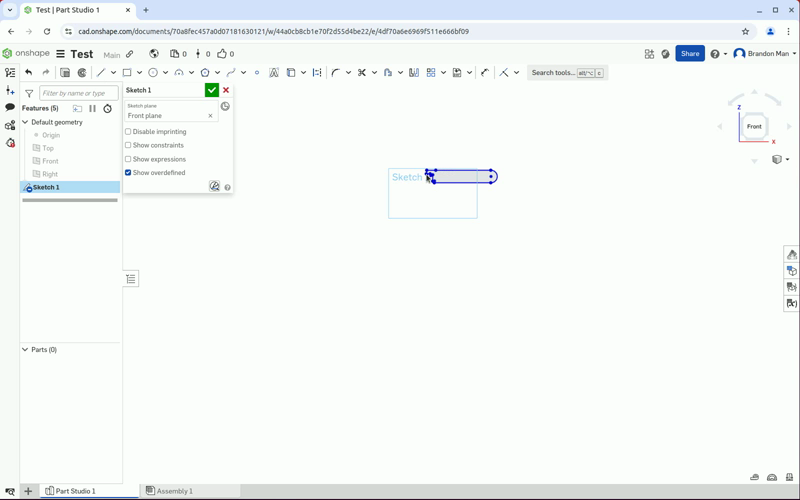
key(c)
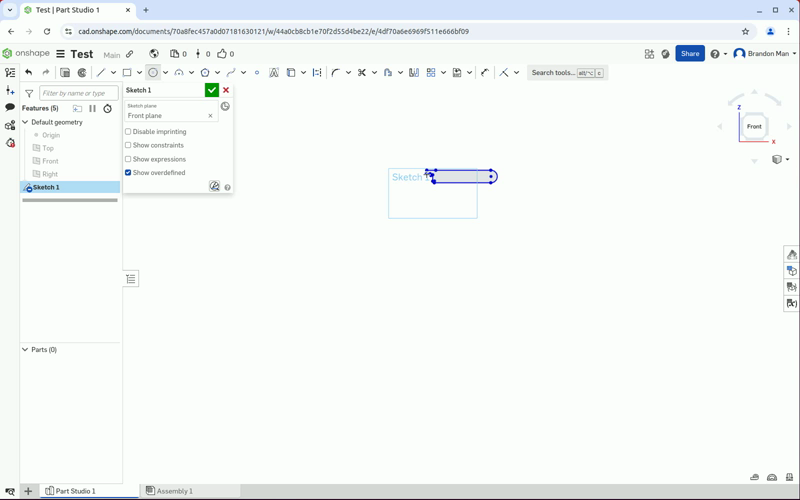
key_down(shift)
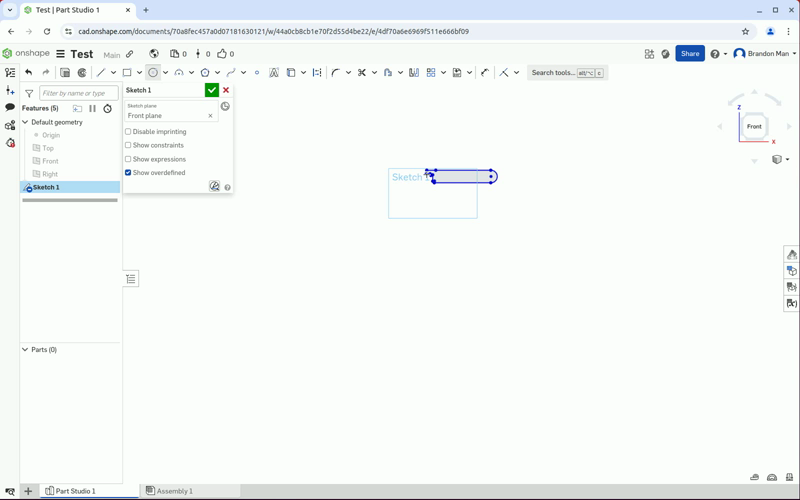
mouse_move(438, 176)
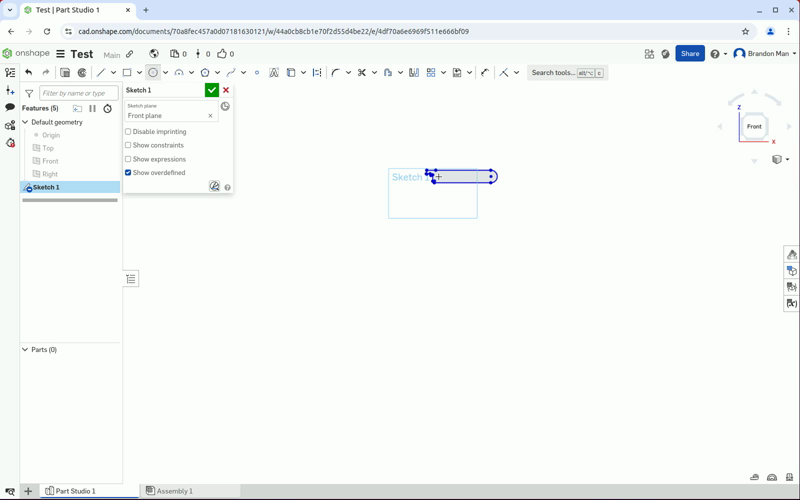
click(438, 176)
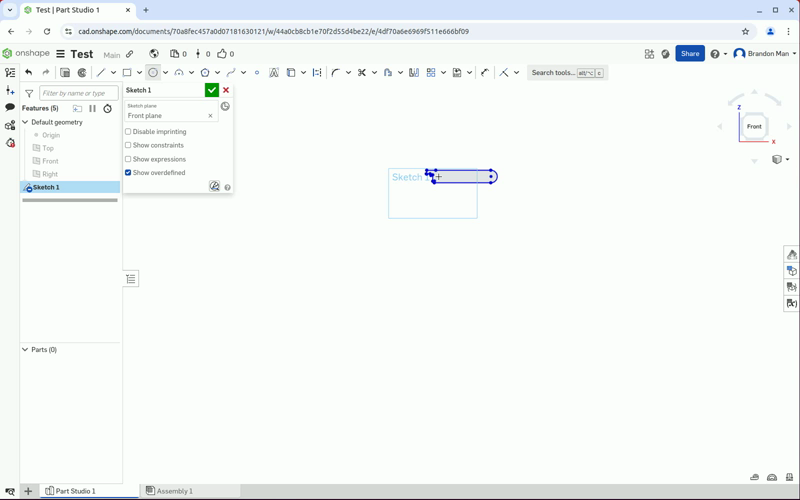
key_up(shift)
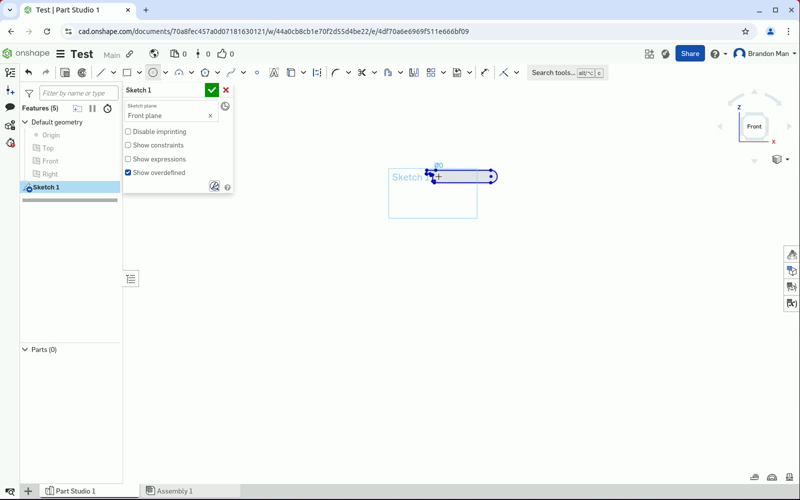
mouse_move(442, 176)
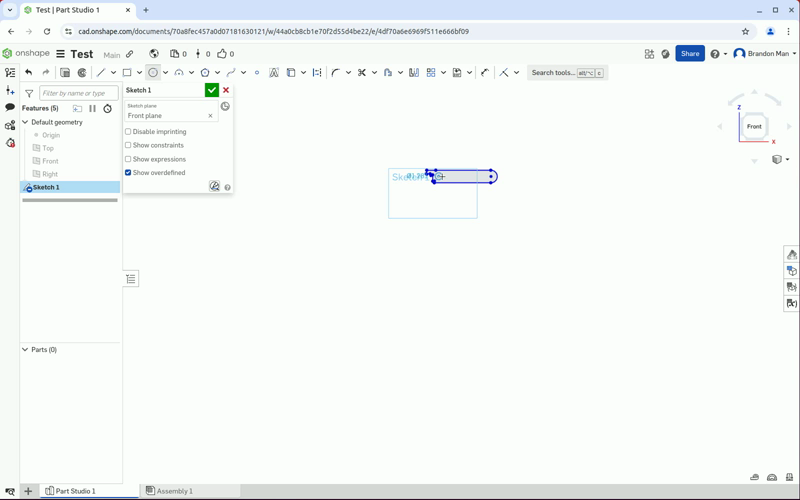
click(442, 176)
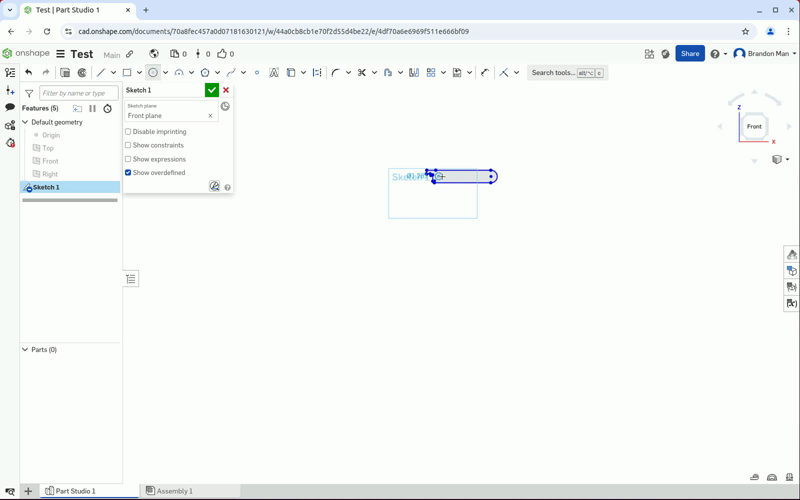
key(esc)
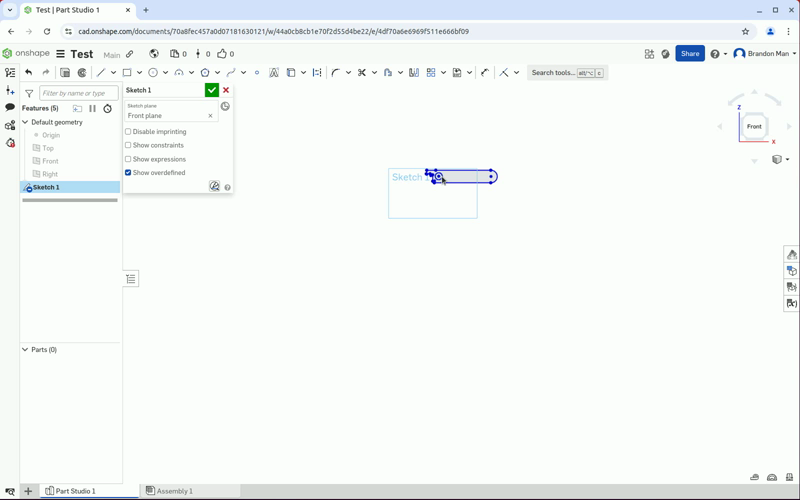
key(c)
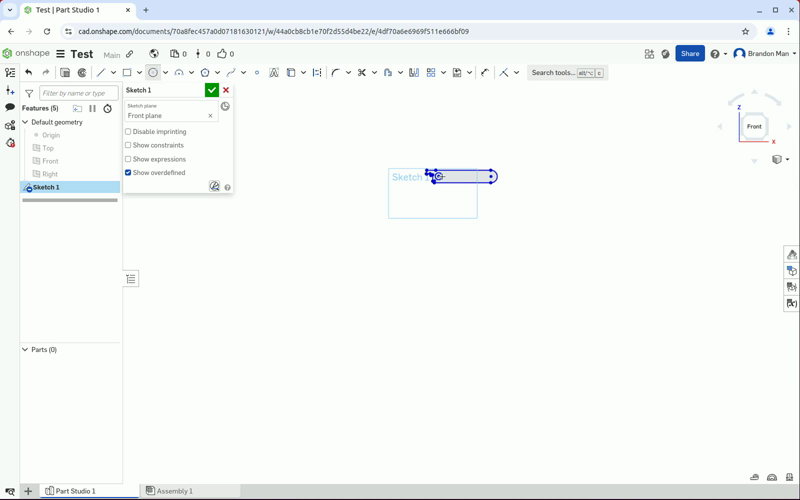
key_down(shift)
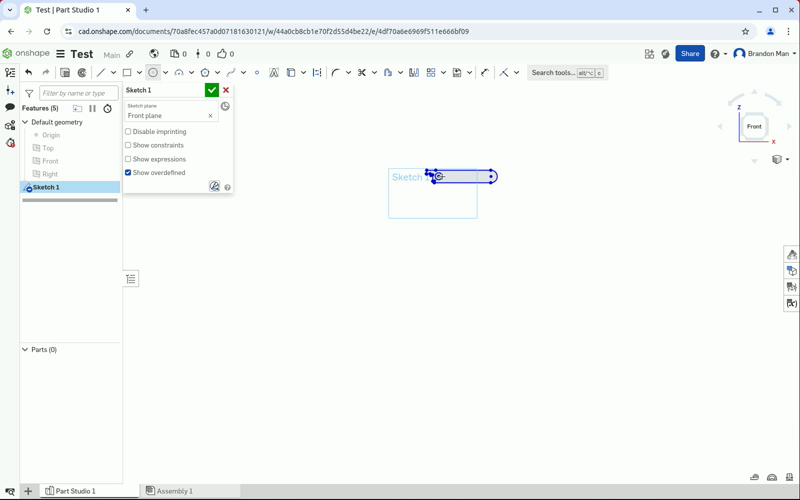
mouse_move(490, 176)
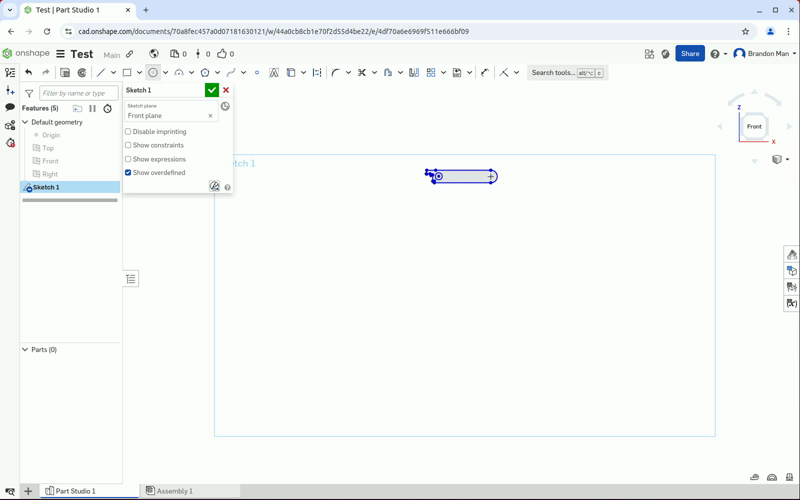
click(490, 176)
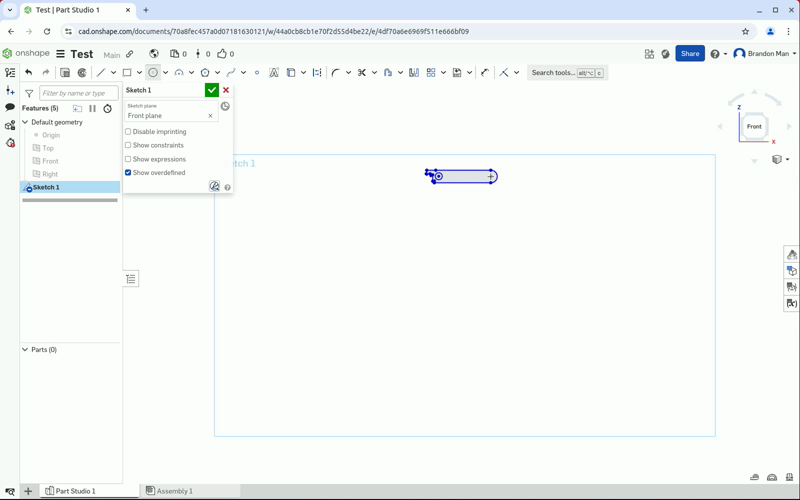
key_up(shift)
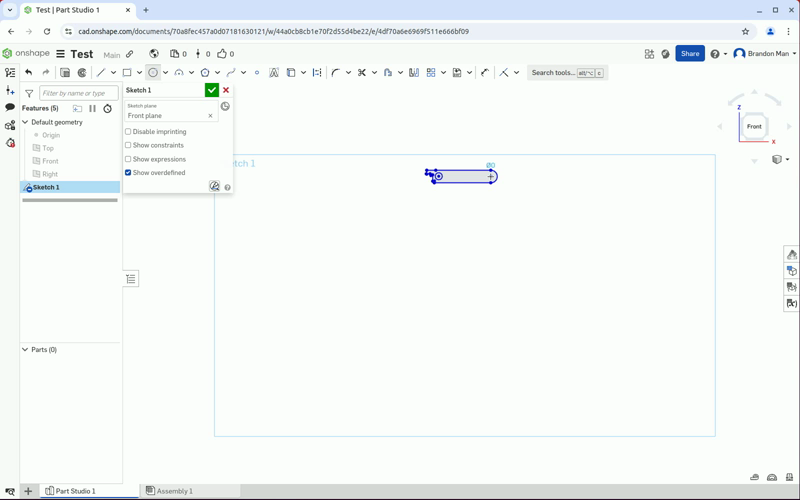
mouse_move(494, 176)
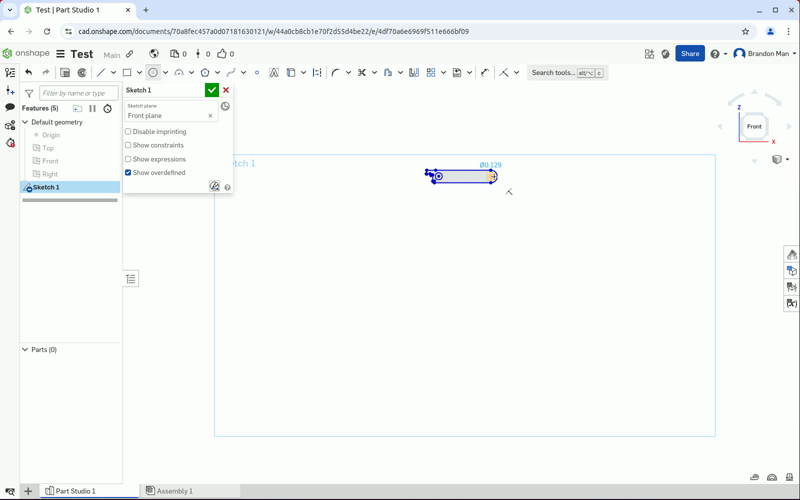
scroll(6)
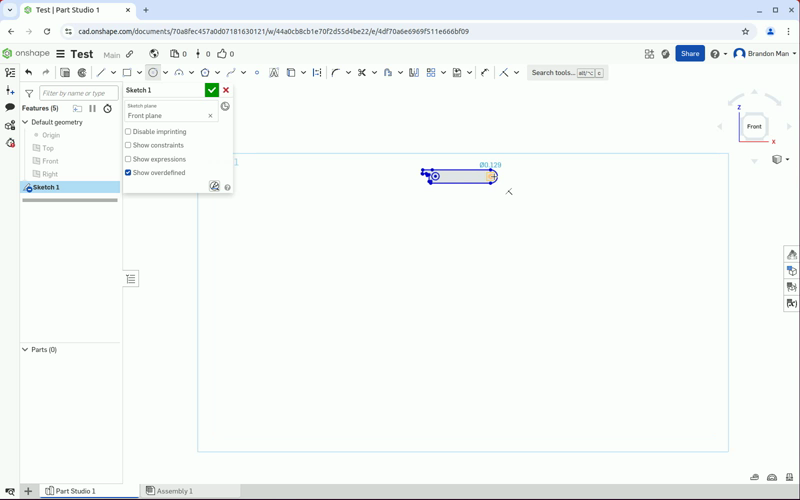
scroll(6)
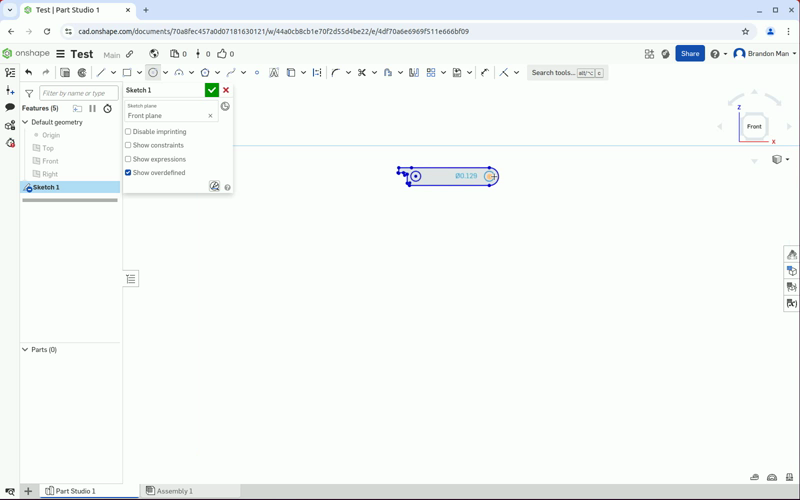
scroll(6)
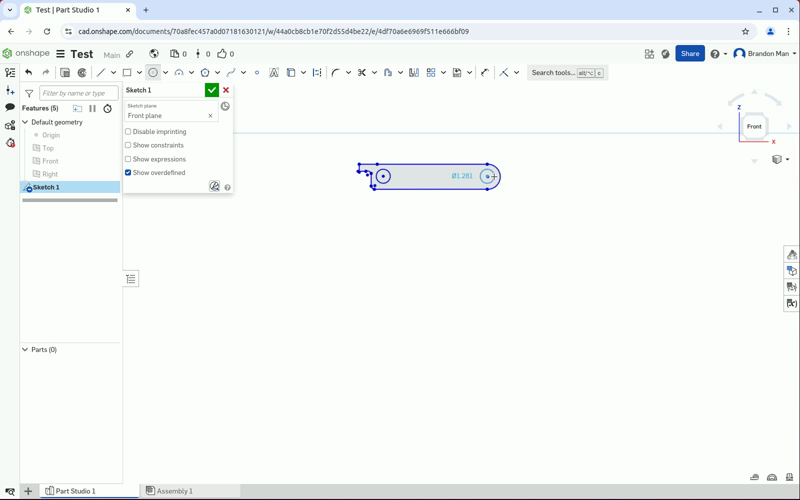
scroll(6)
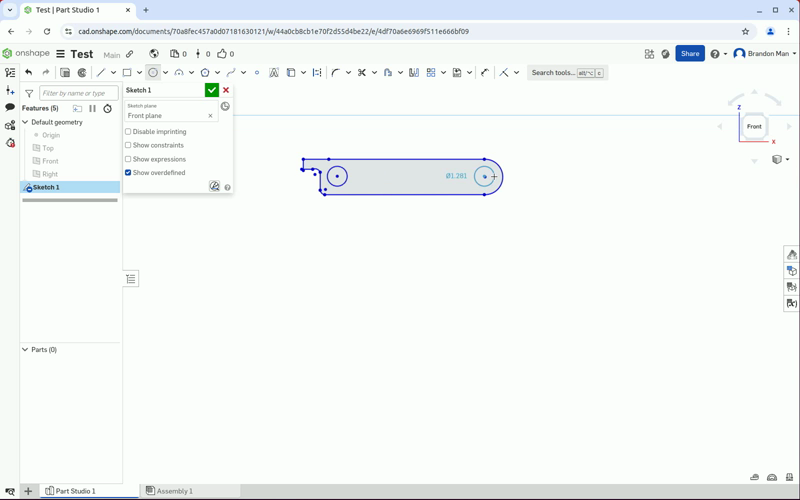
scroll(6)
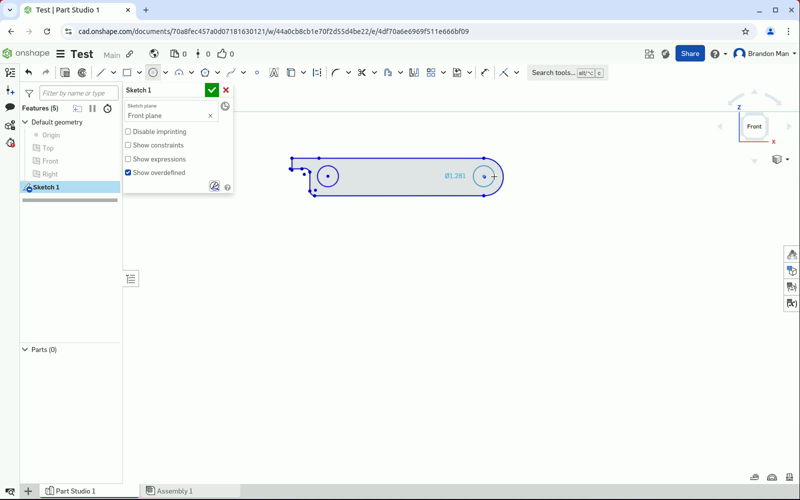
scroll(6)
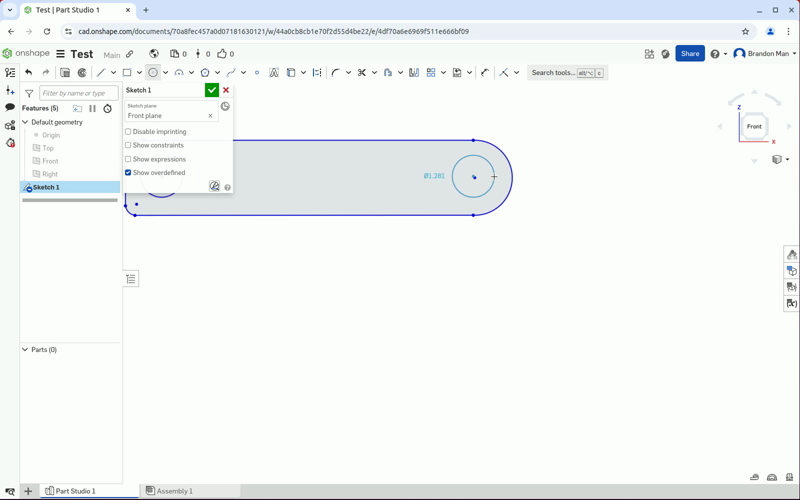
scroll(6)
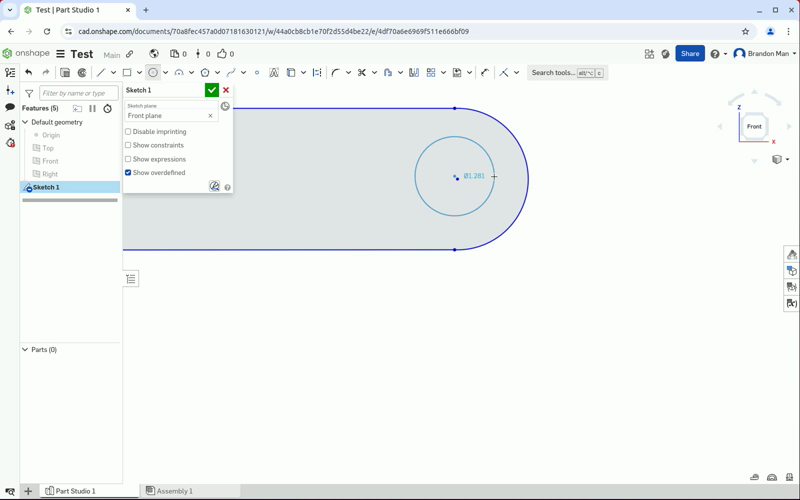
click(494, 176)
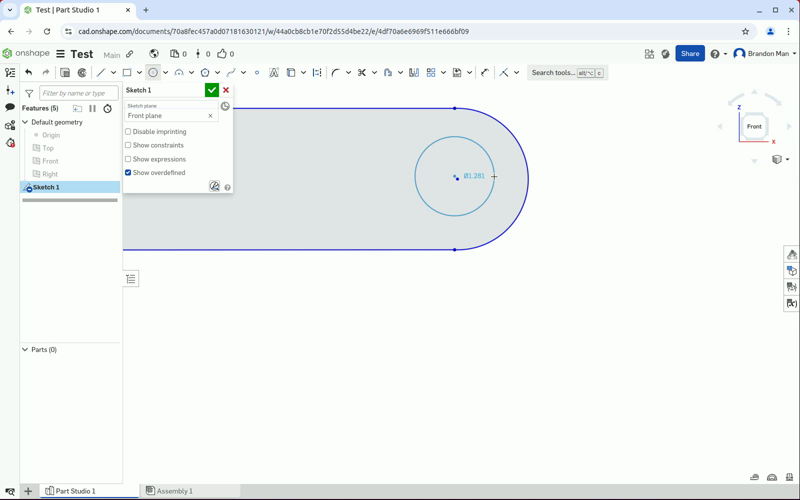
scroll(-6)
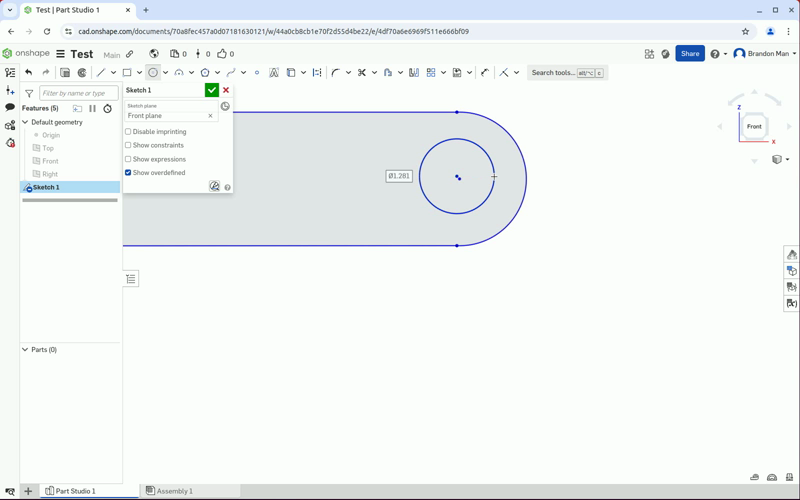
scroll(-6)
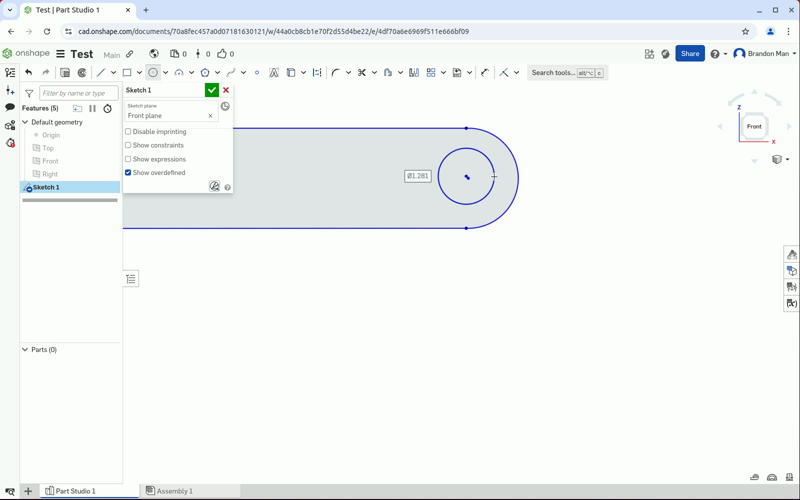
scroll(-6)
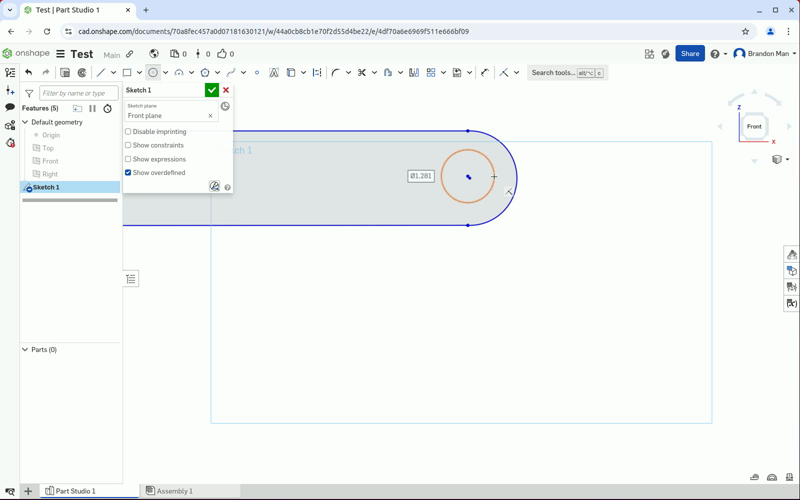
scroll(-6)
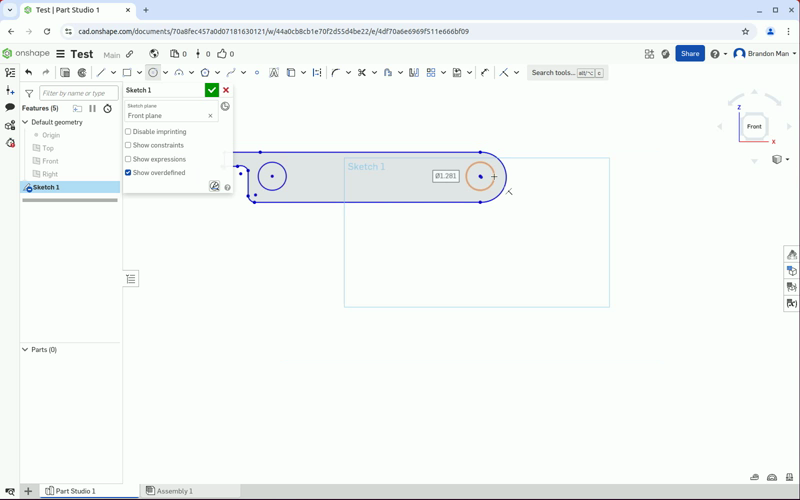
scroll(-6)
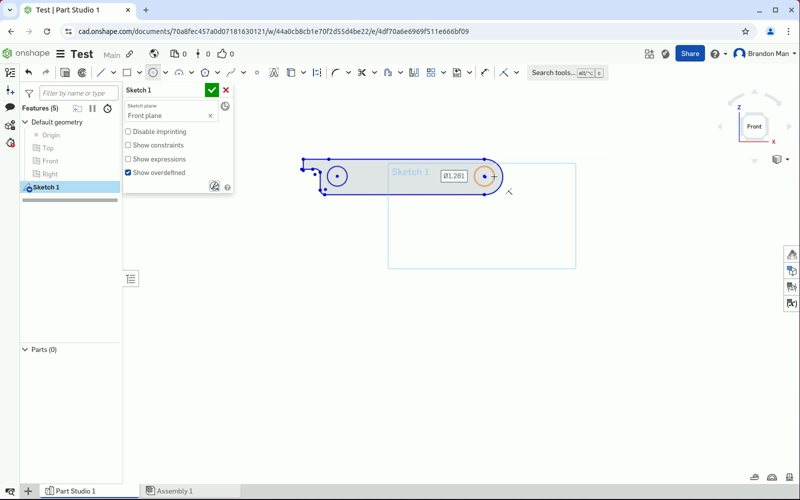
scroll(-6)
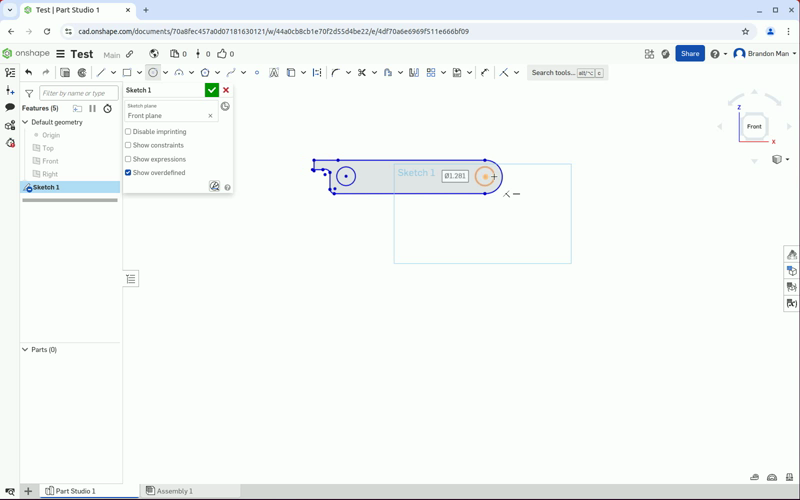
scroll(-6)
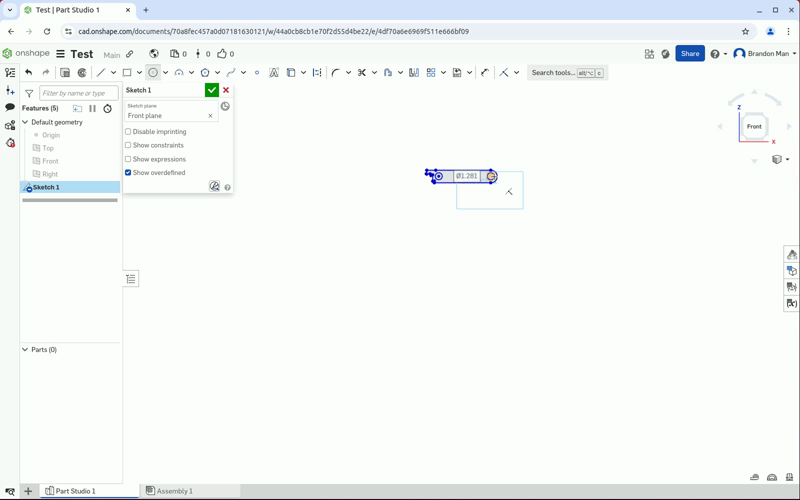
key(esc)
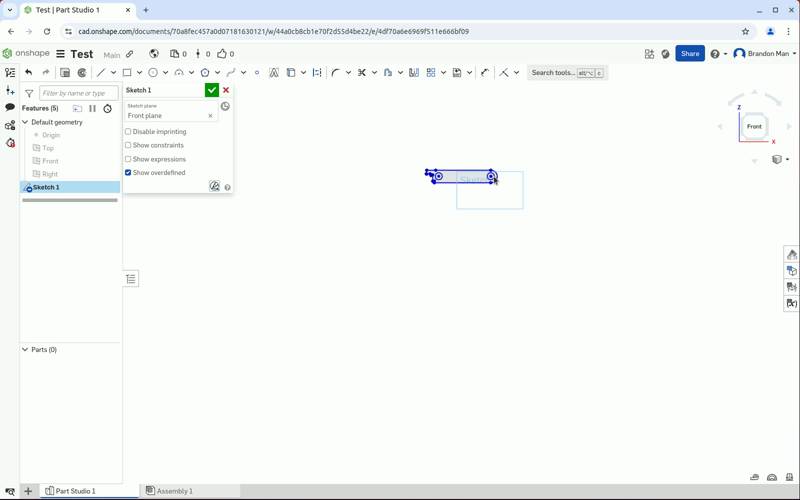
mouse_move(456, 174)
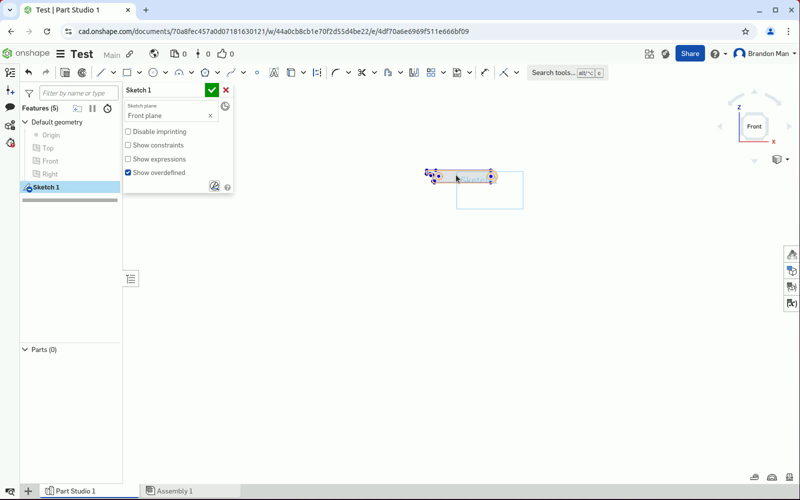
scroll(6)
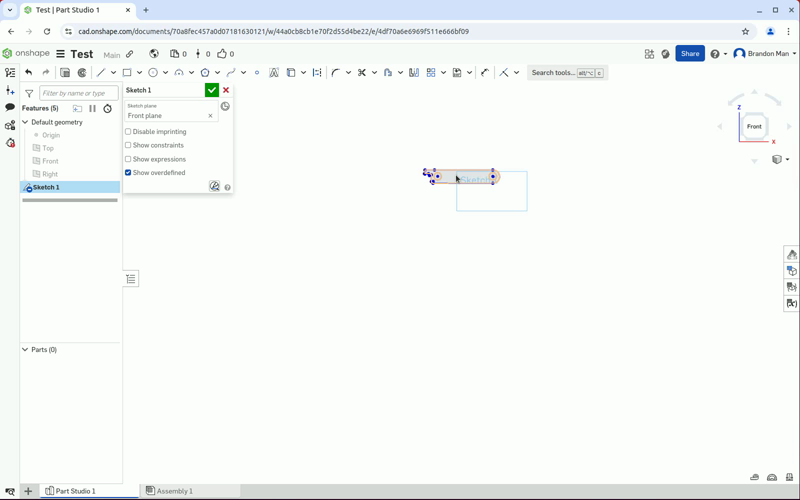
scroll(6)
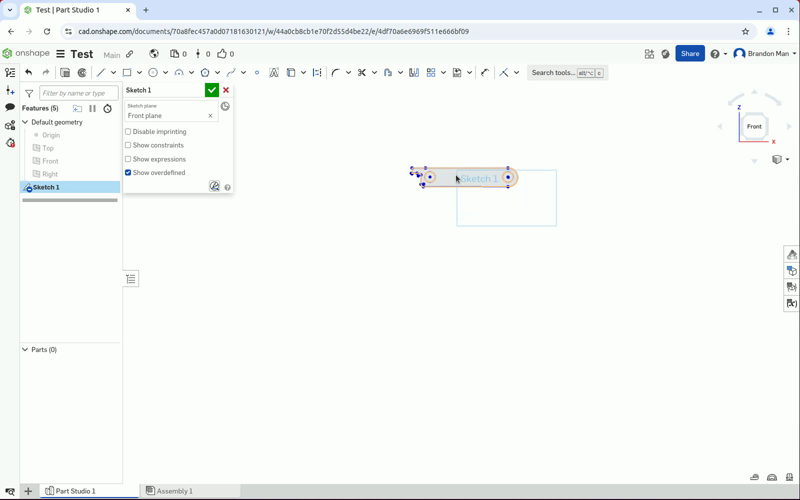
scroll(6)
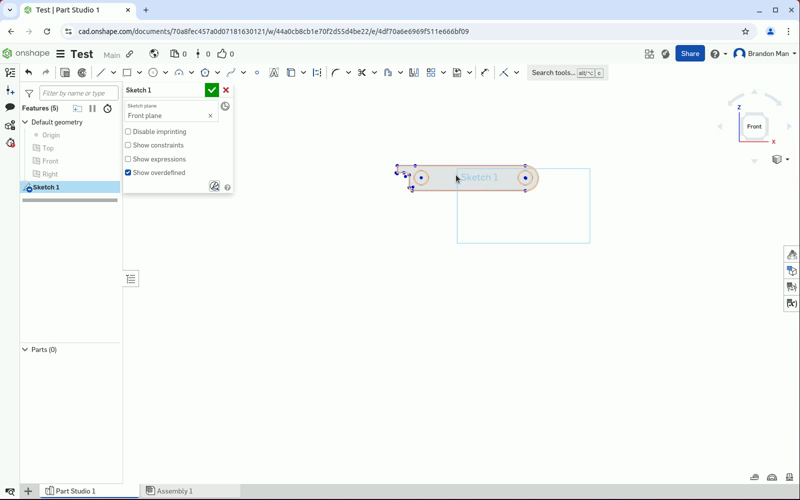
scroll(6)
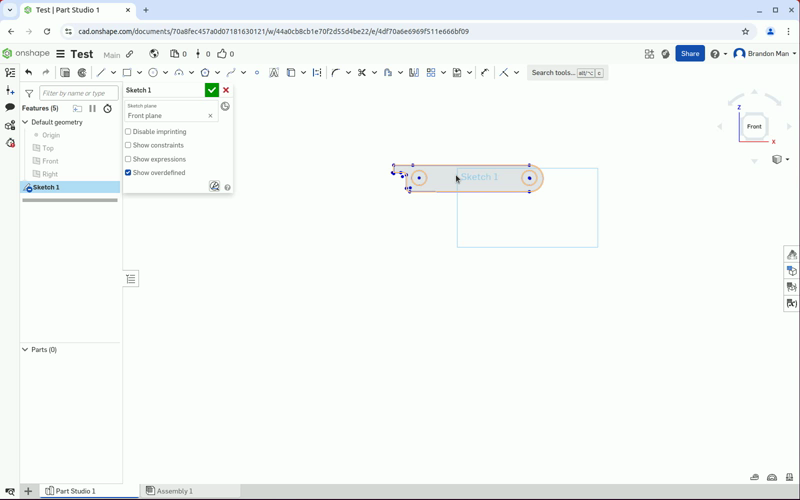
scroll(6)
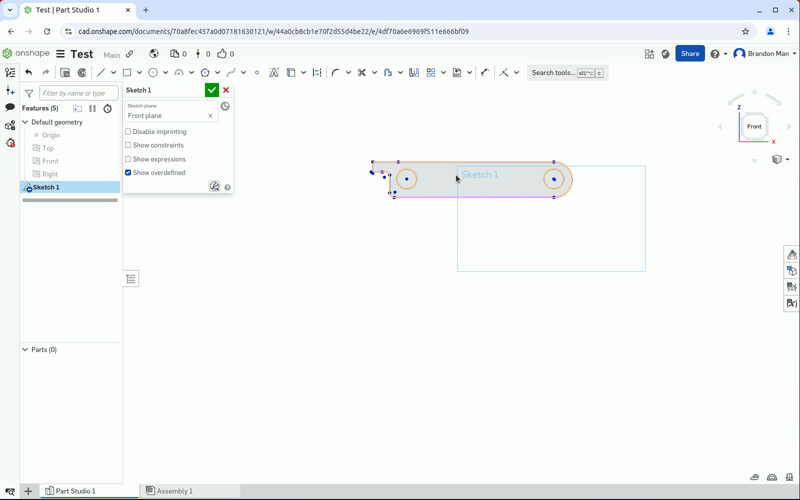
scroll(6)
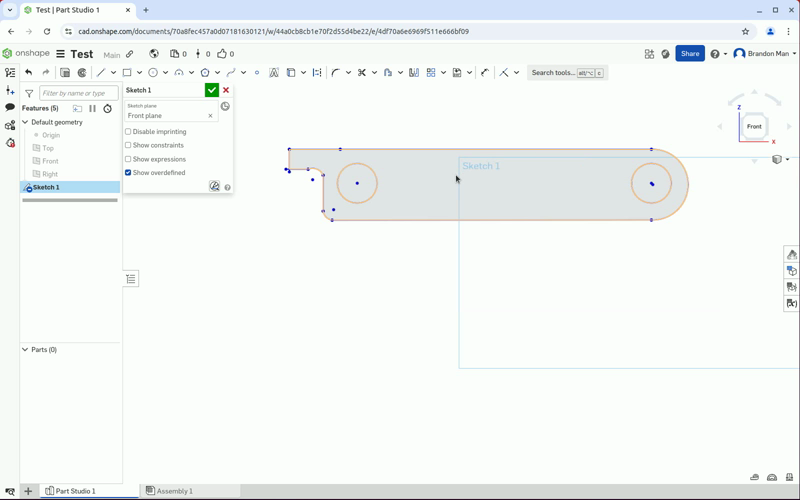
scroll(6)
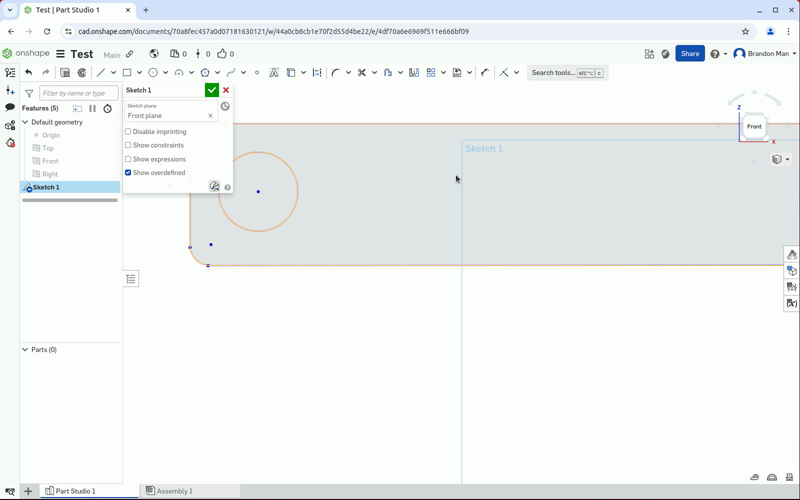
click(456, 174)
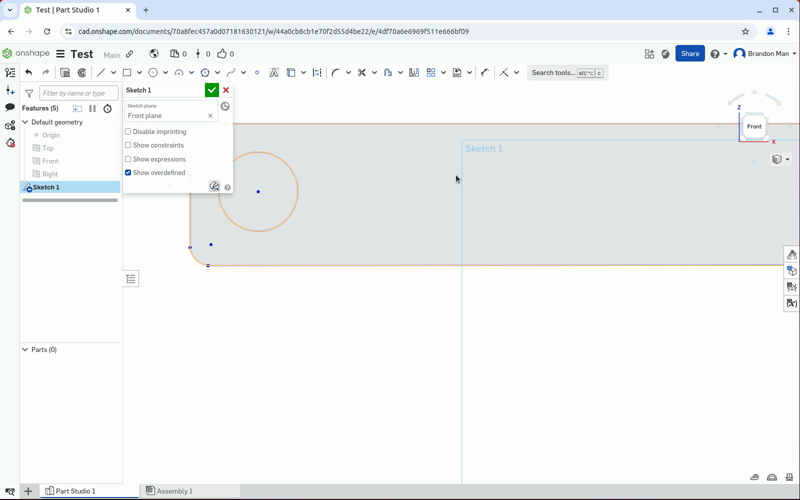
scroll(-6)
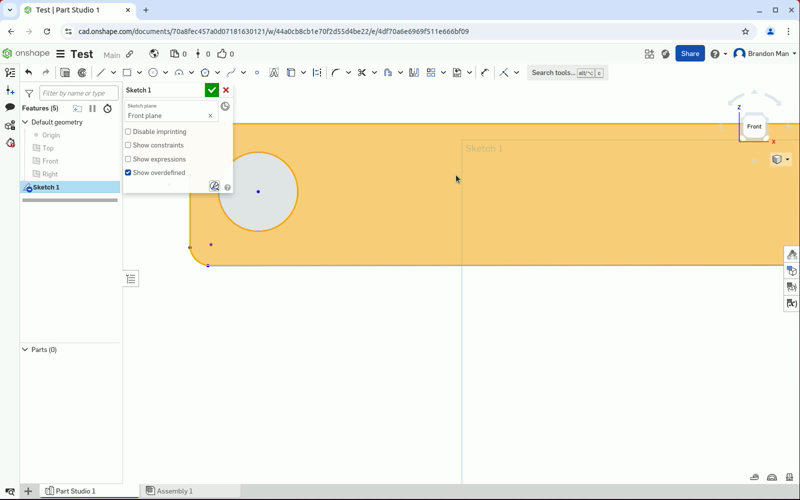
scroll(-6)
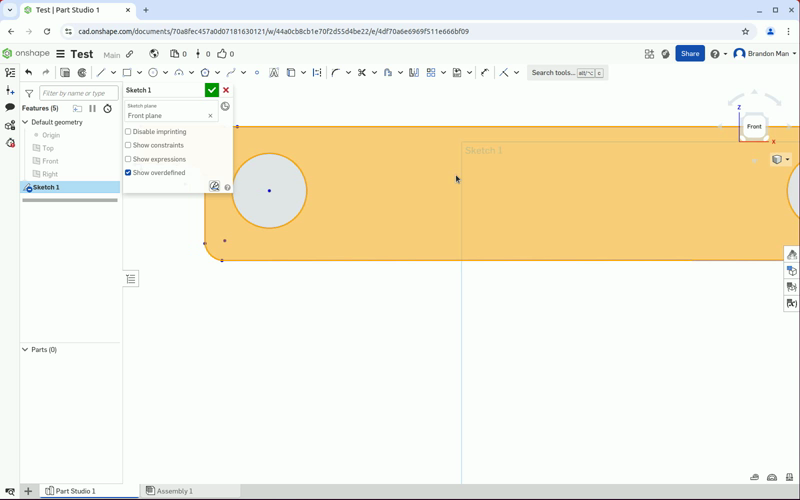
scroll(-6)
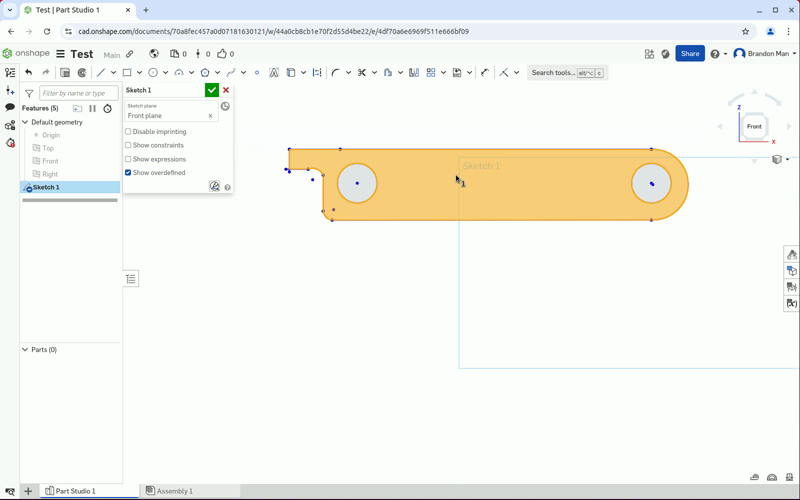
scroll(-6)
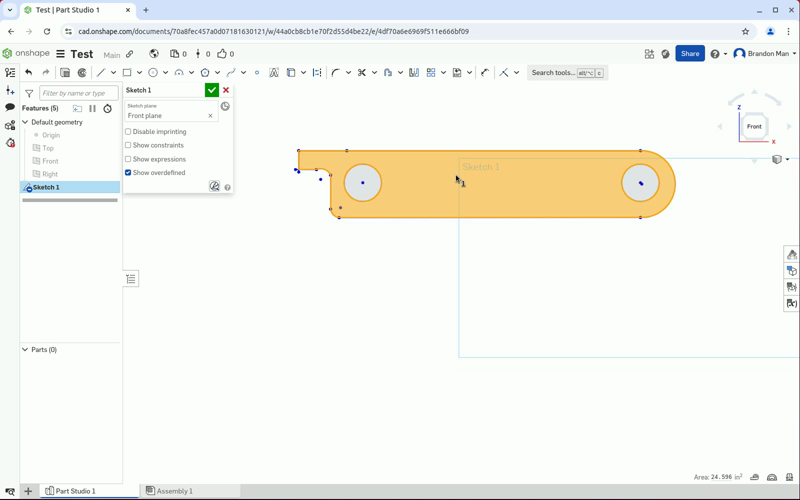
scroll(-6)
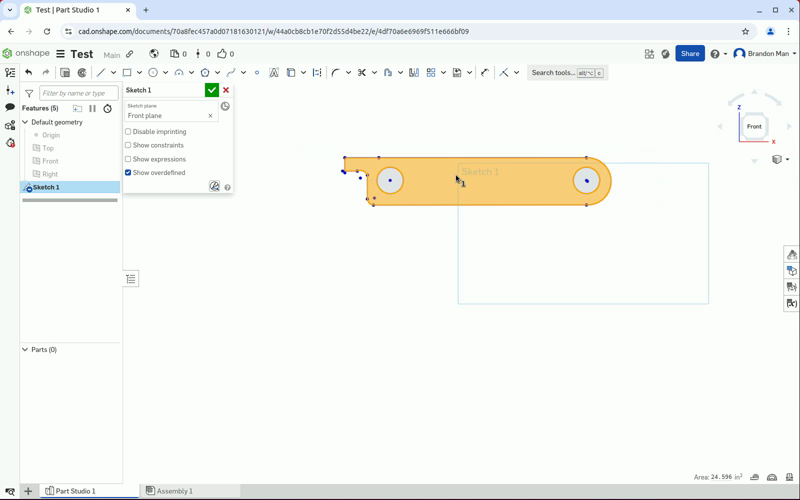
scroll(-6)
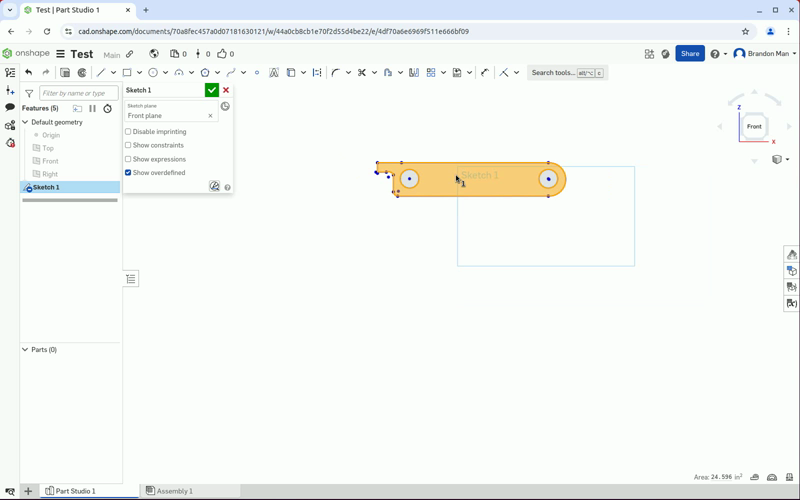
scroll(-6)
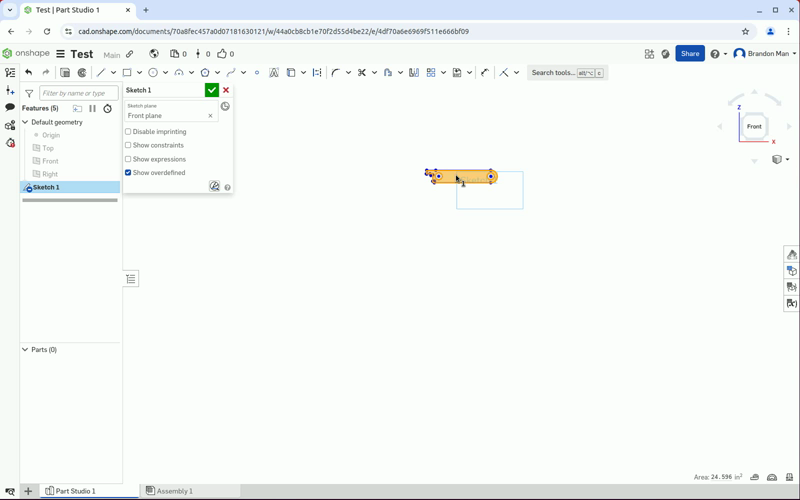
mouse_move(73, 352)
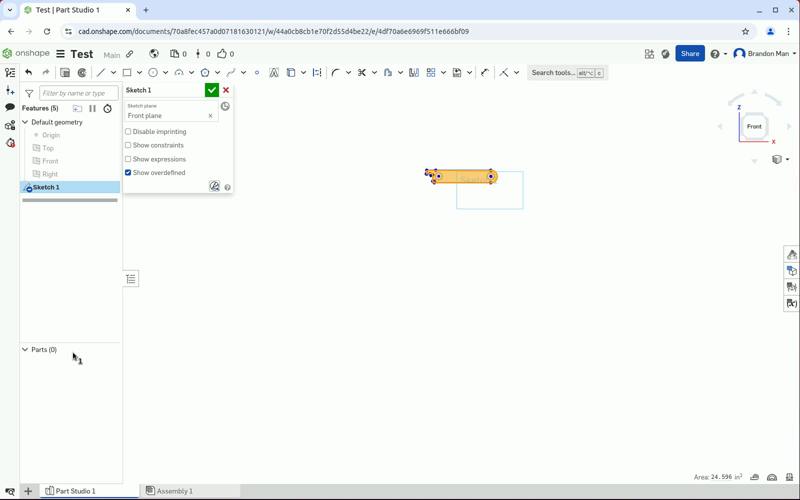
key(shift+y)
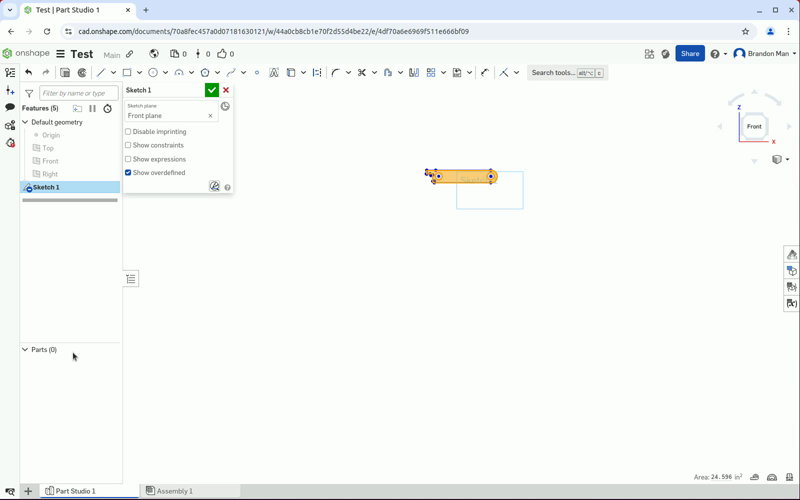
key(shift+e)
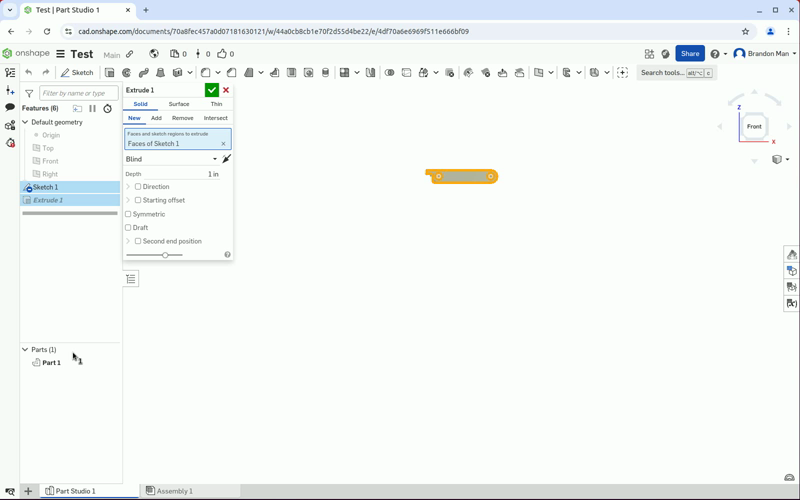
mouse_move(143, 106)
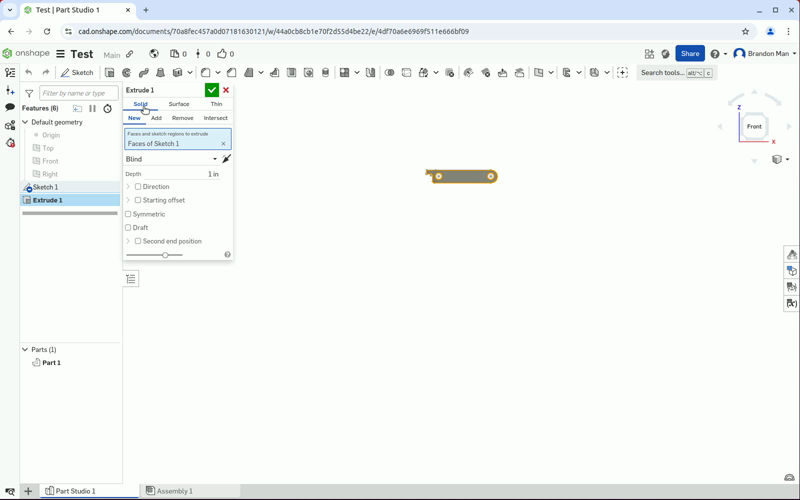
click(143, 106)
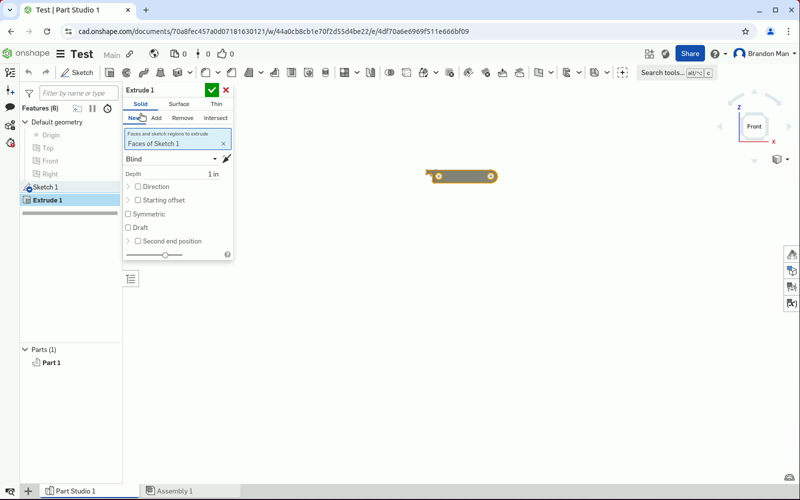
mouse_move(137, 120)
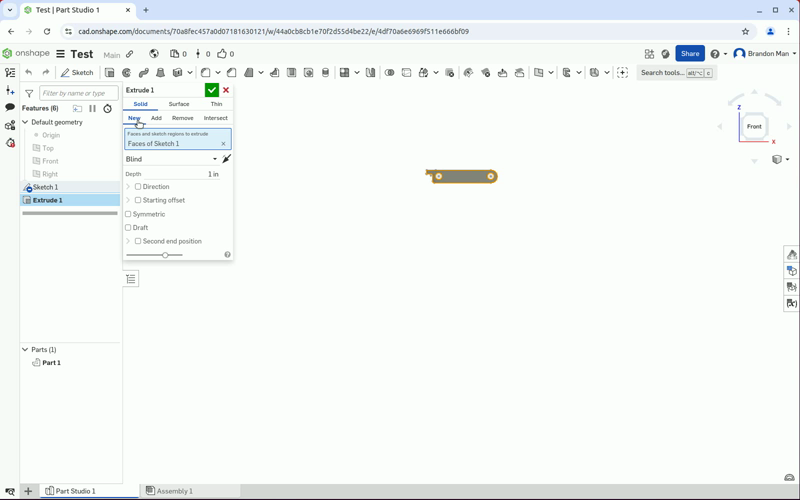
click(137, 120)
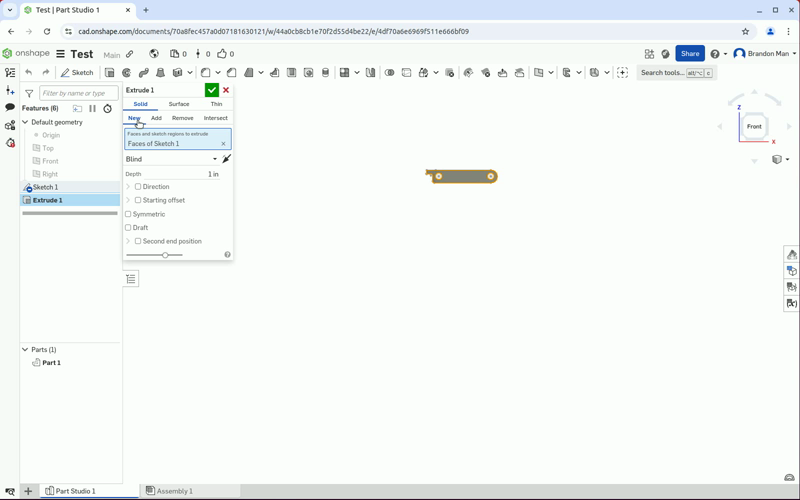
key(tab, 4)
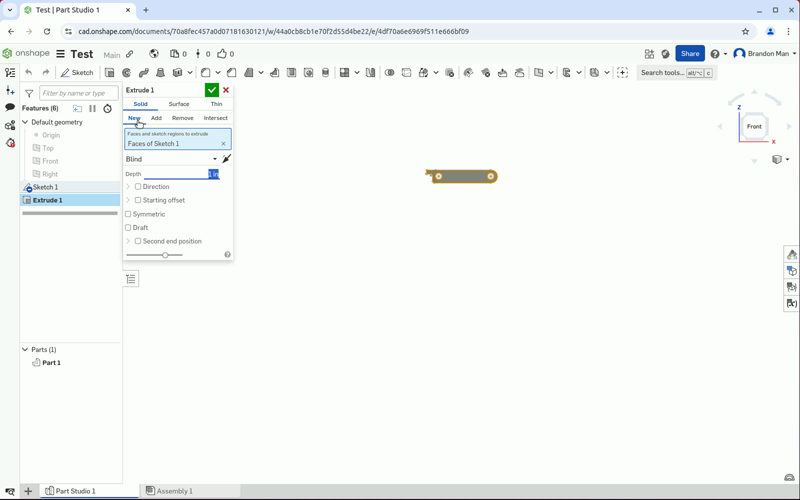
text(0.722)
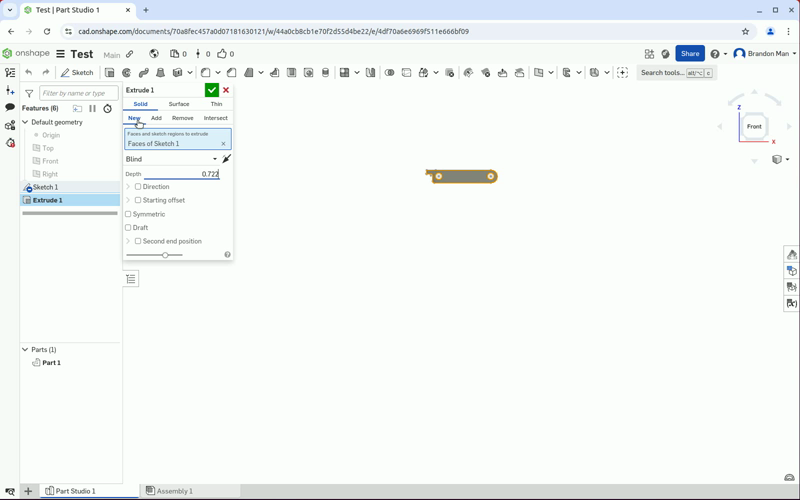
key(enter)
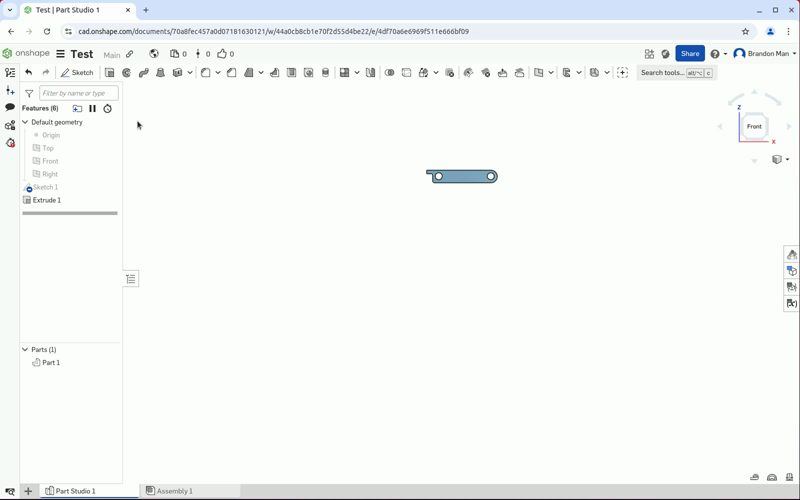
key(shift+h)
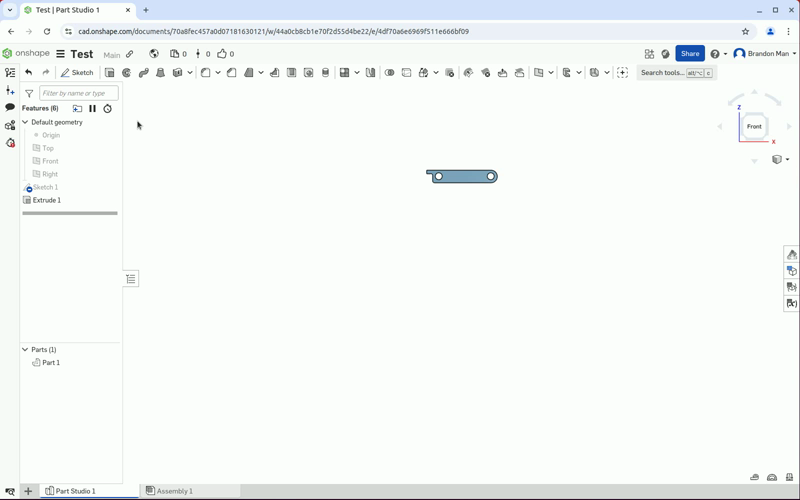
key(shift+h)
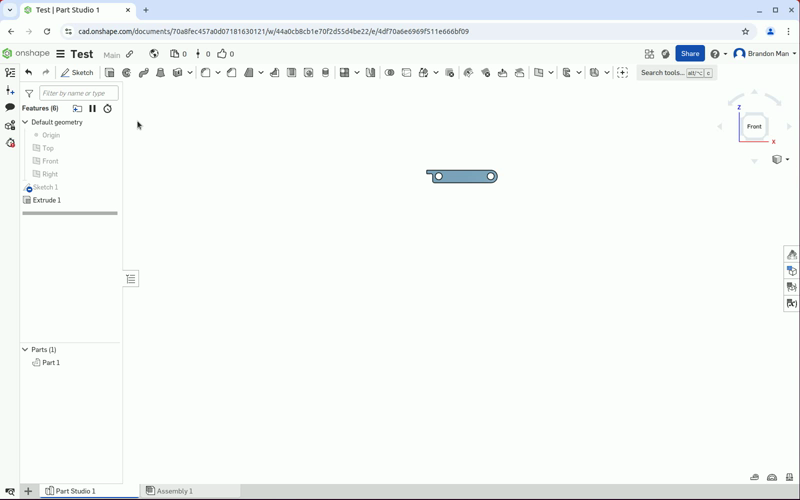
mouse_move(73, 189)
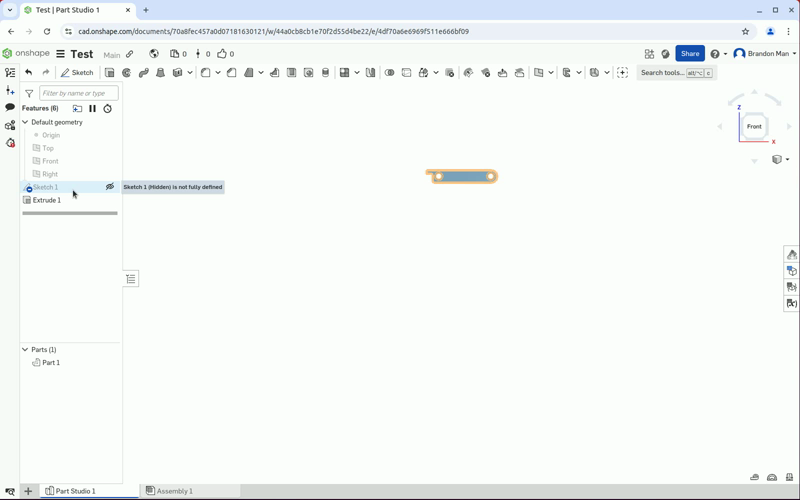
click(73, 189)
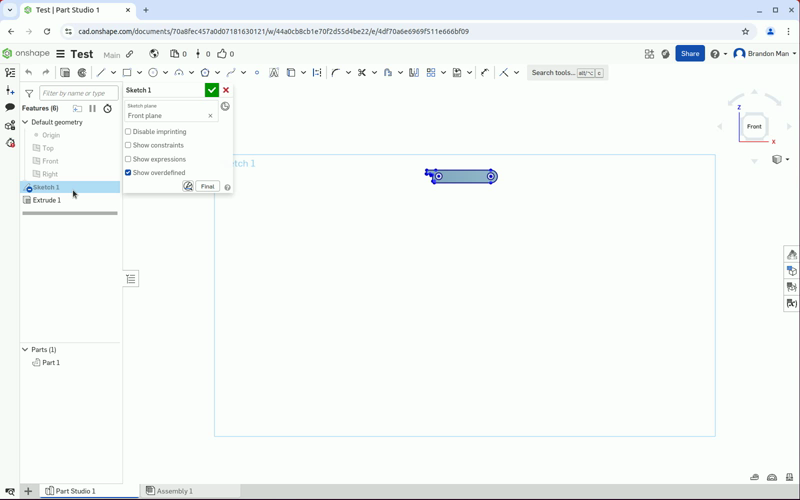
mouse_move(229, 92)
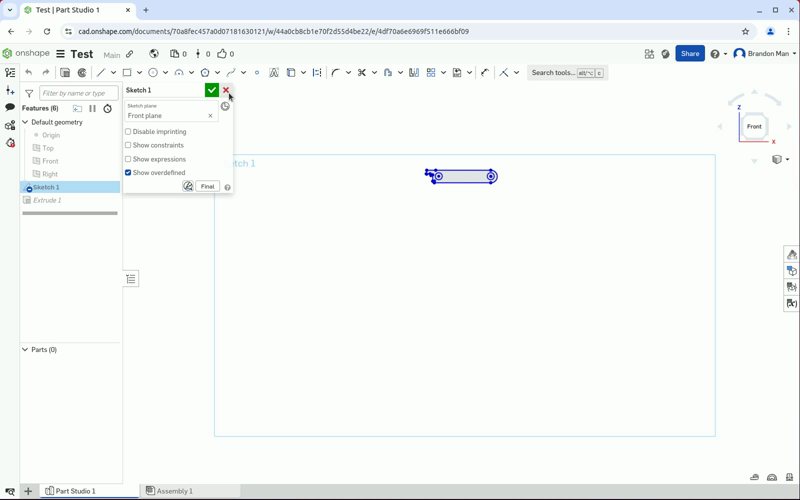
click(229, 92)
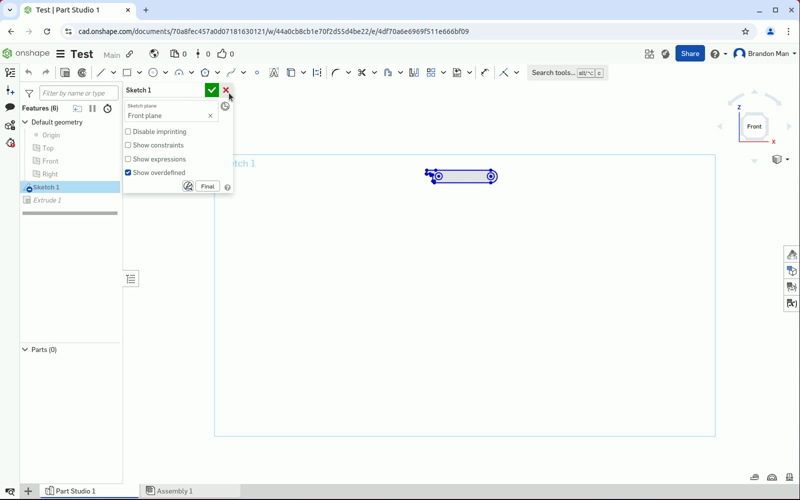
key(shift+s)
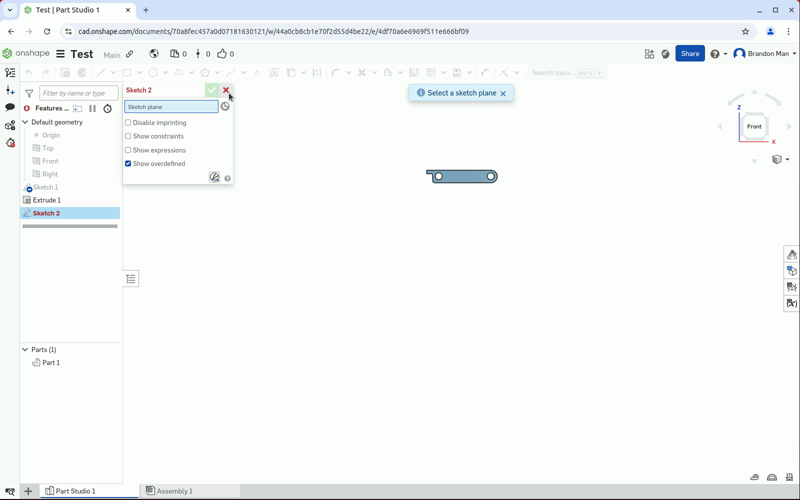
mouse_move(73, 163)
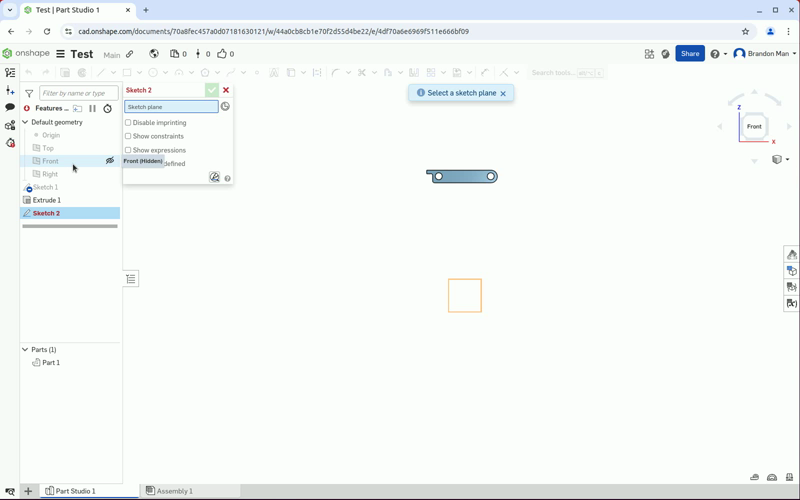
click(73, 163)
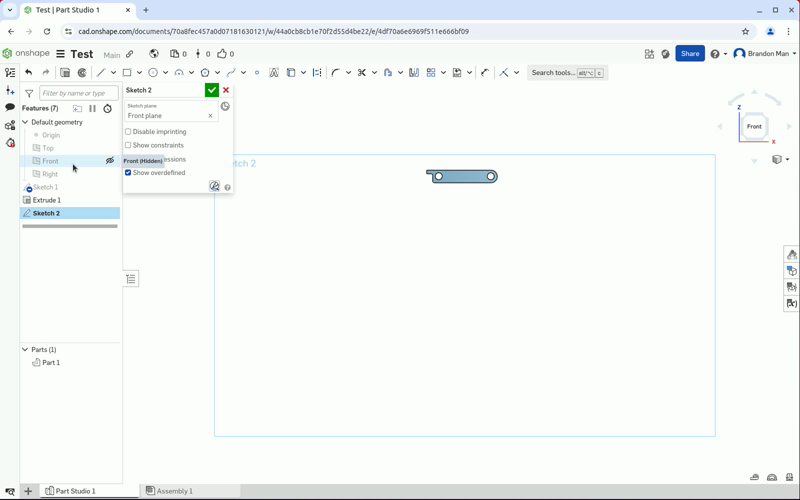
mouse_move(73, 352)
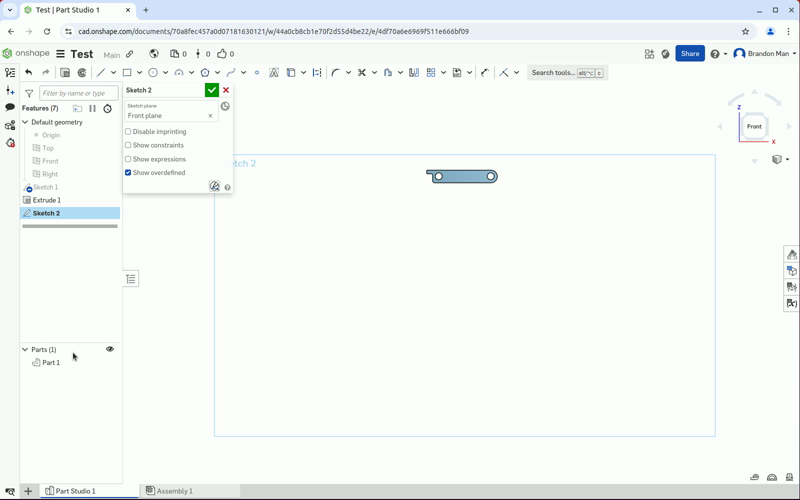
key(y)
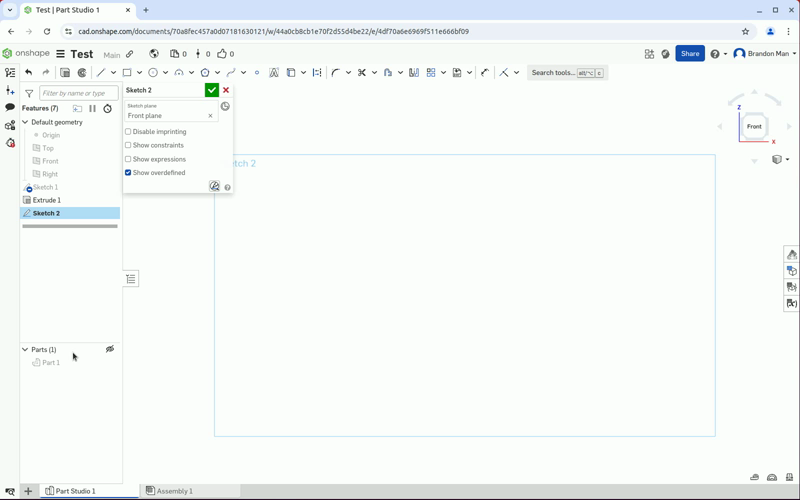
key(l)
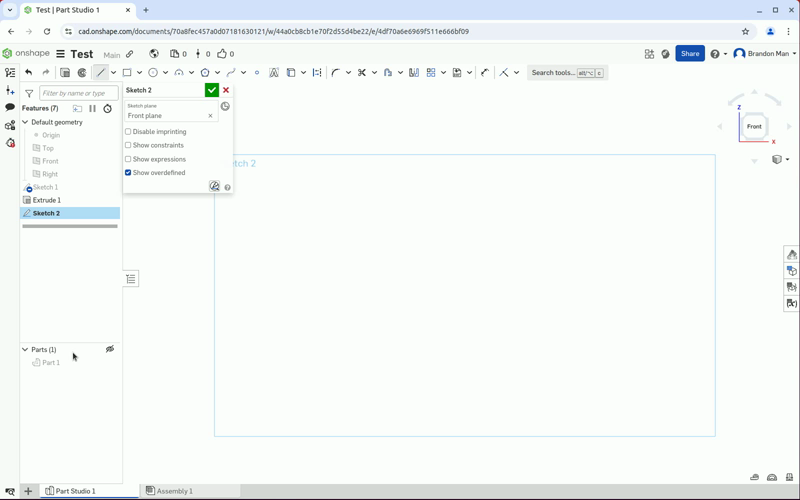
key_down(shift)
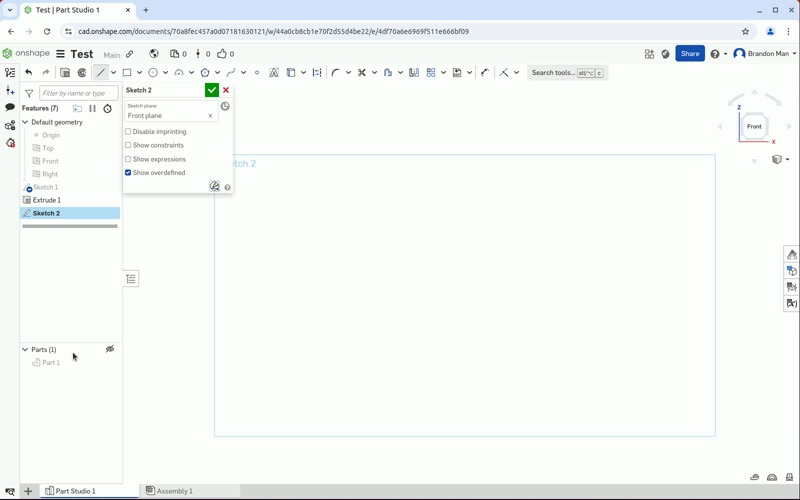
mouse_move(443, 224)
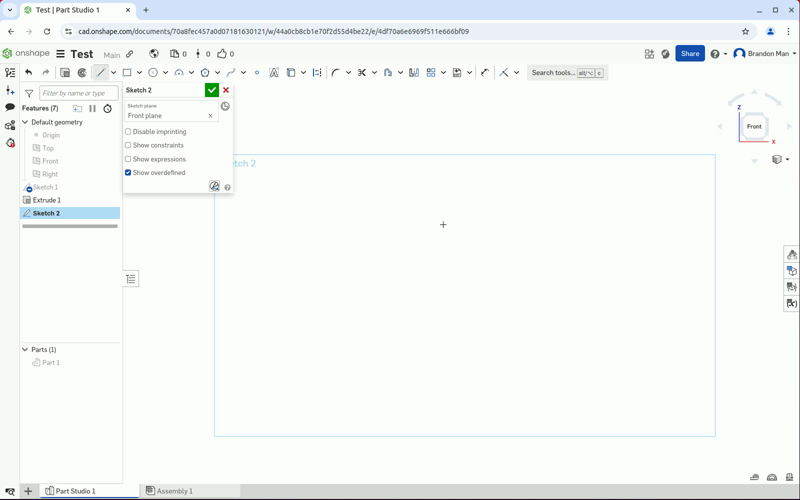
click(443, 224)
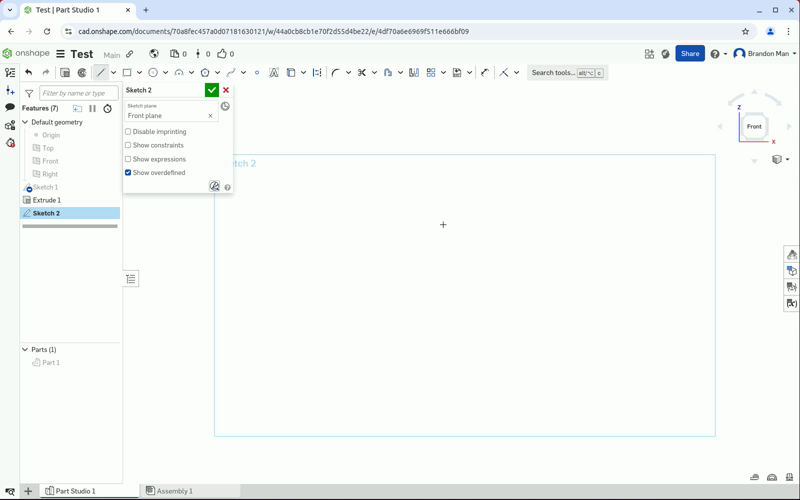
key_up(shift)
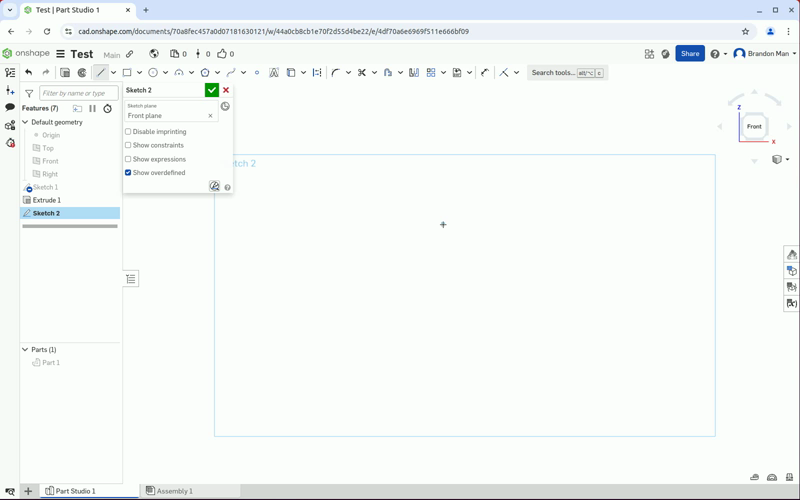
key_down(shift)
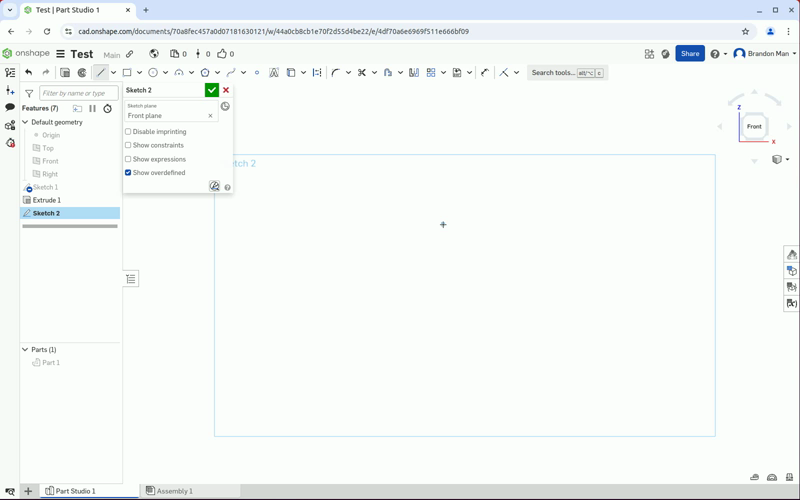
mouse_move(473, 224)
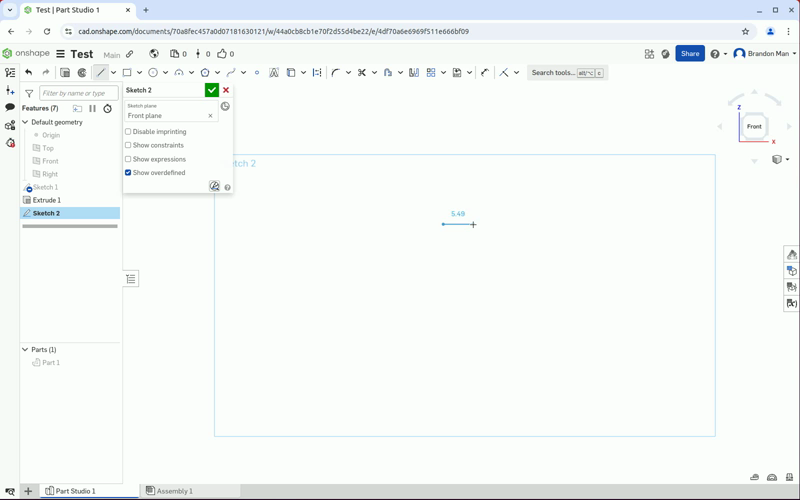
mouse_move(480, 224)
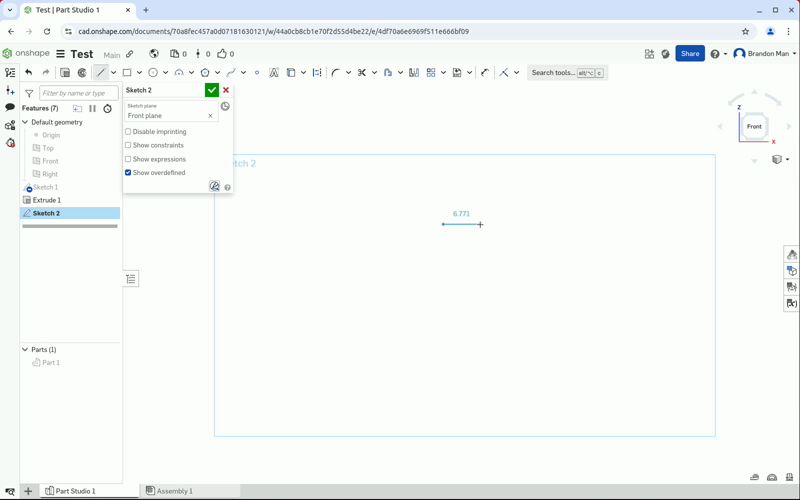
click(480, 224)
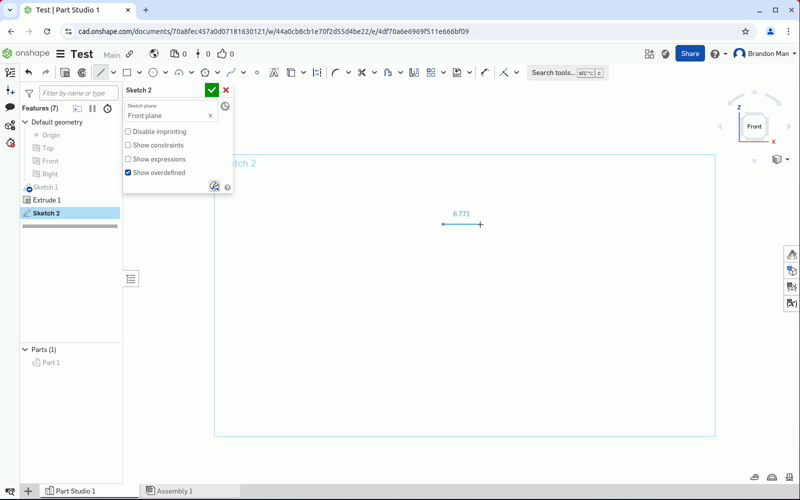
key_up(shift)
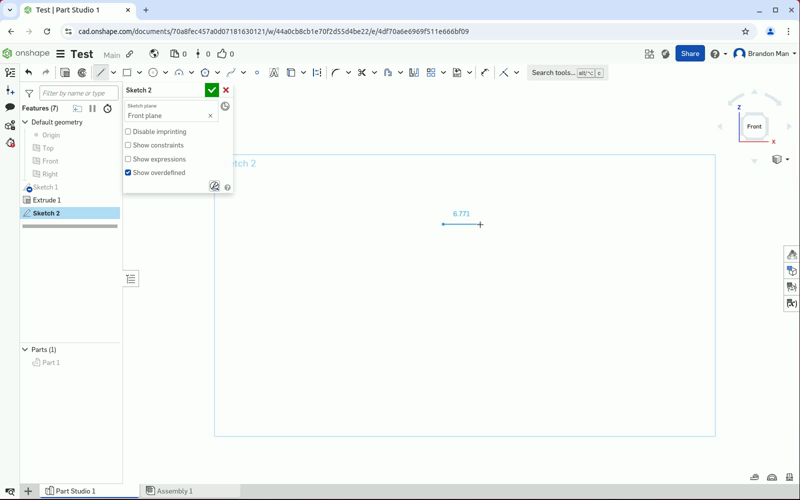
key(esc)
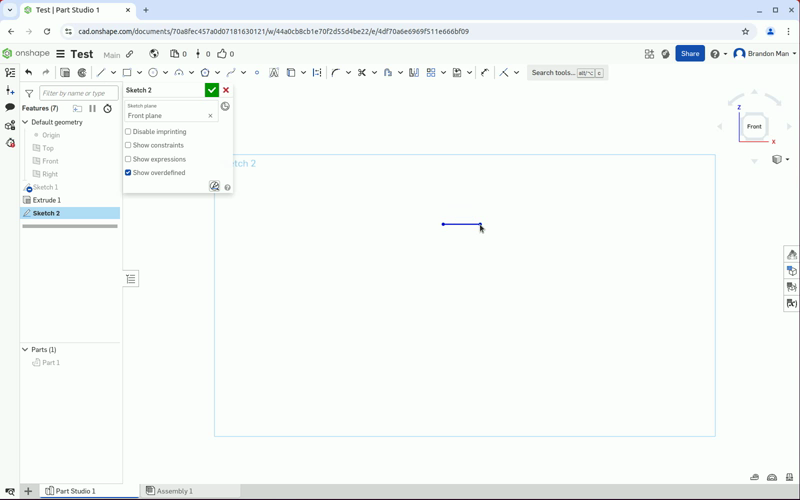
key(a)
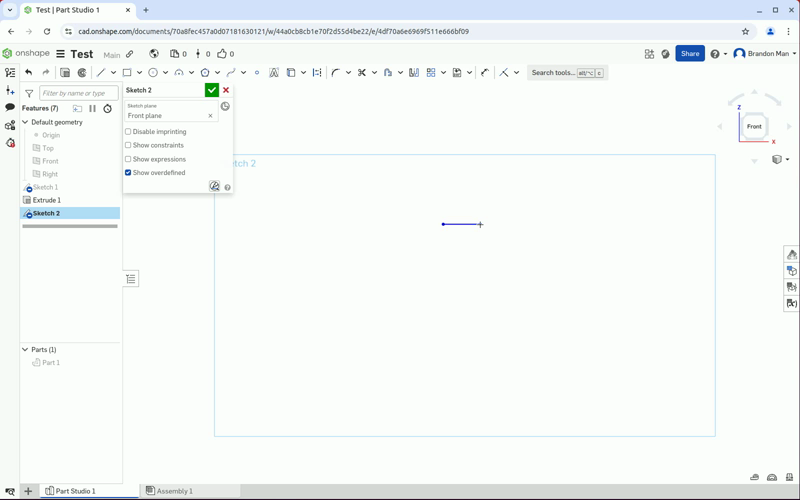
mouse_move(480, 224)
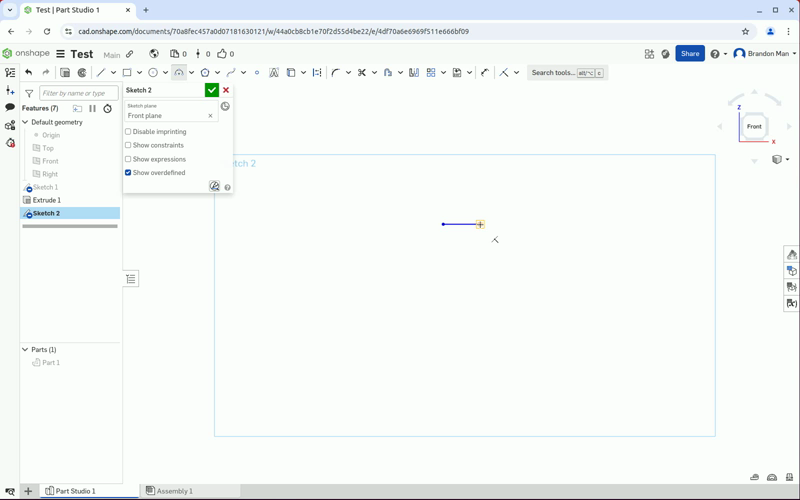
click(480, 224)
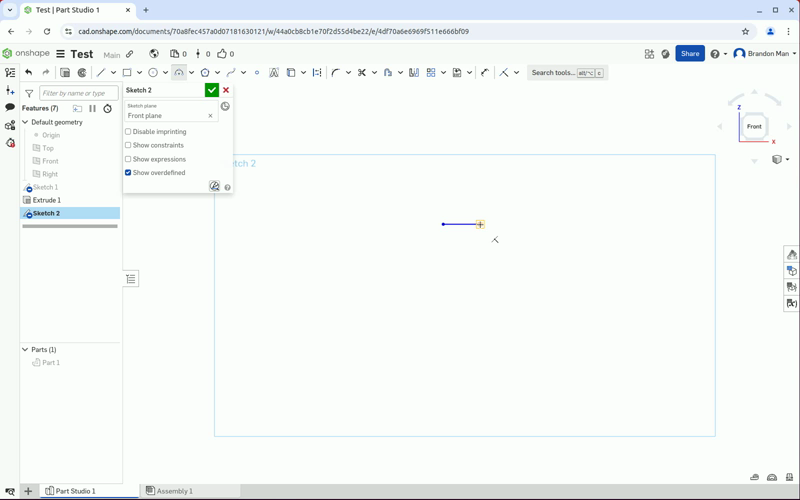
key_down(shift)
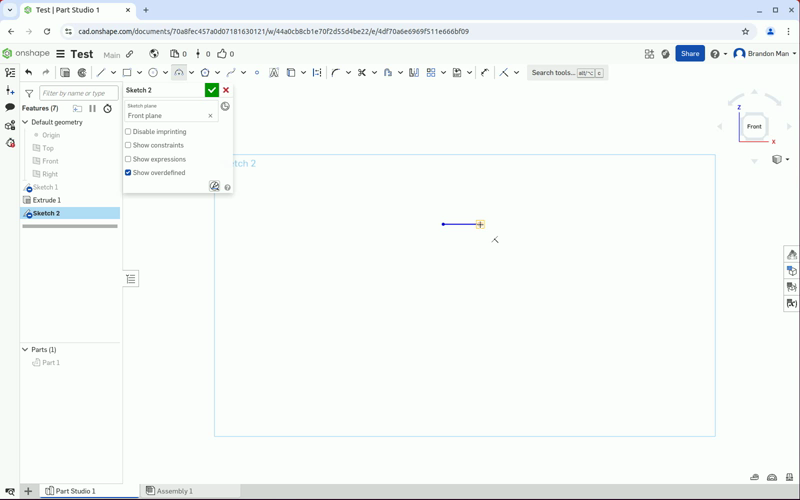
mouse_move(480, 217)
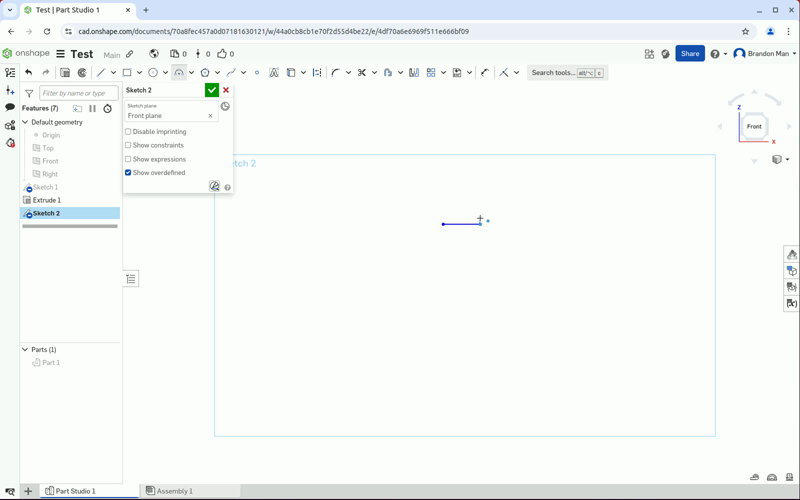
scroll(6)
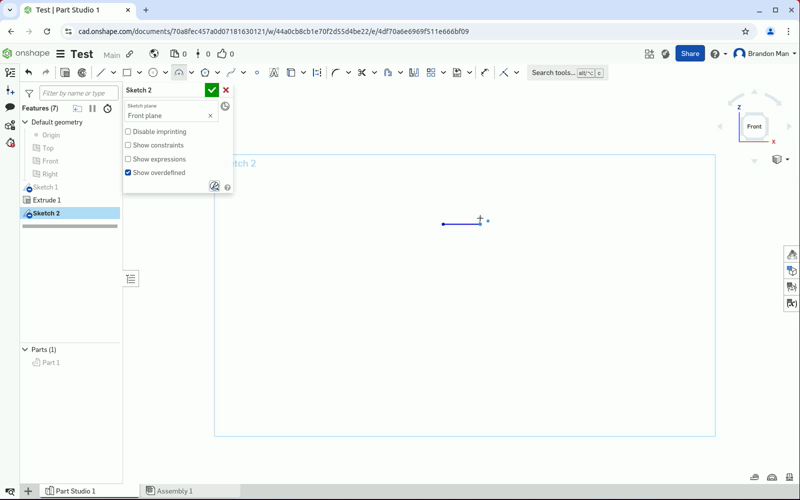
scroll(6)
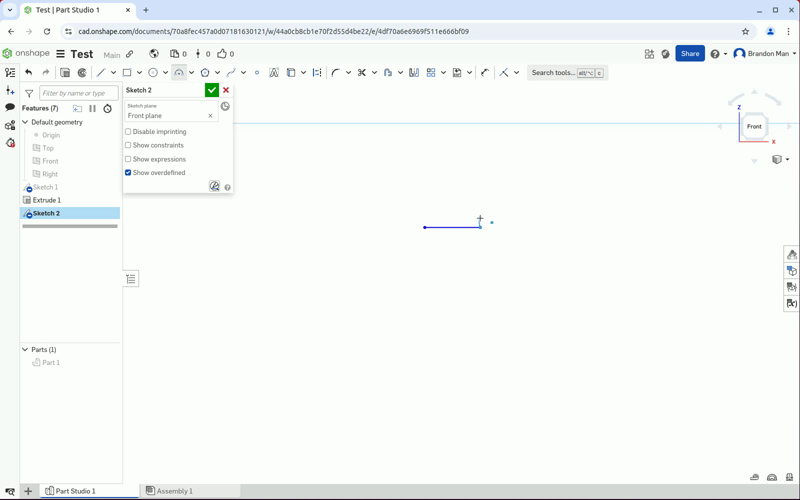
scroll(6)
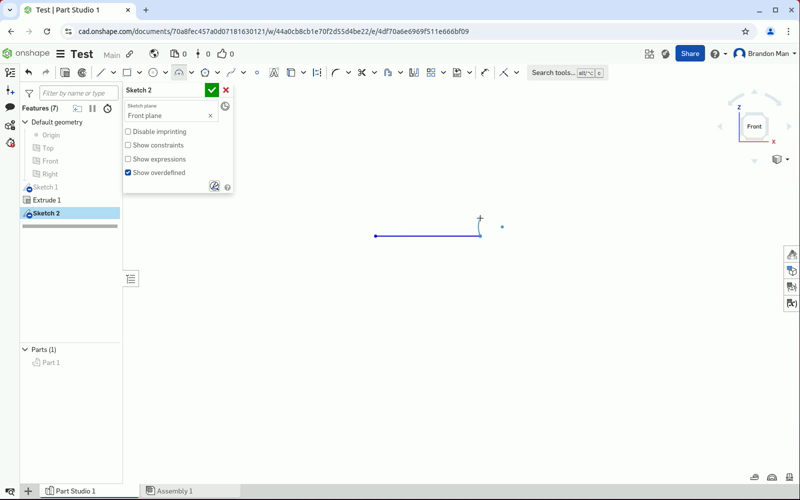
scroll(6)
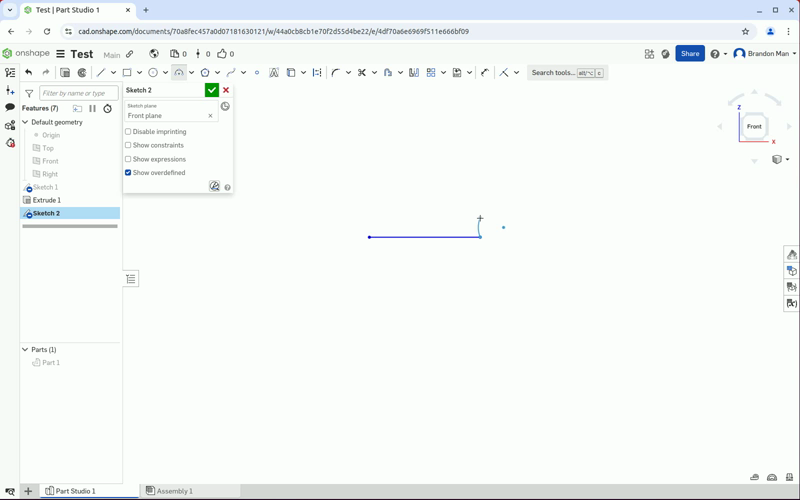
scroll(6)
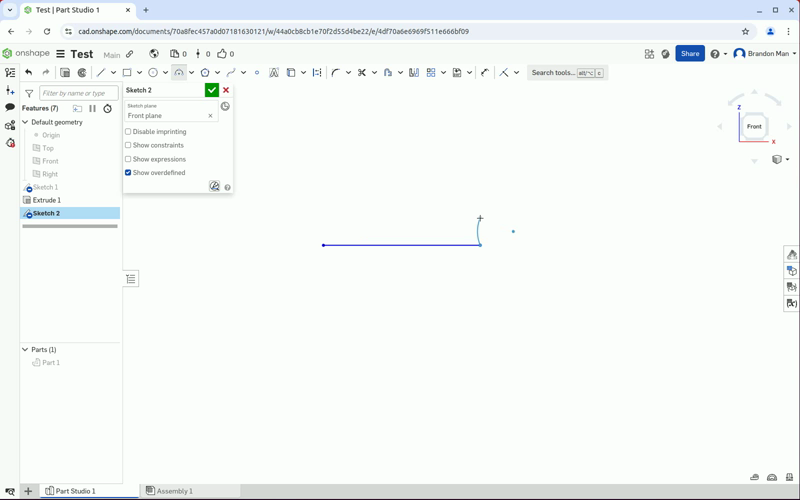
scroll(6)
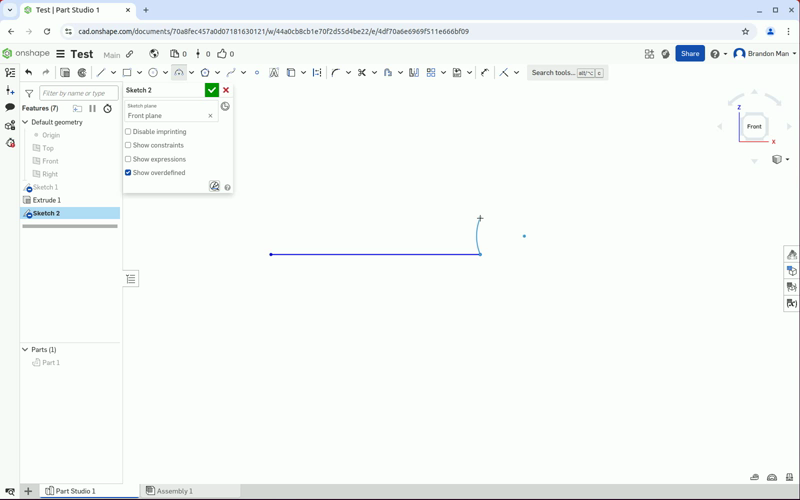
scroll(6)
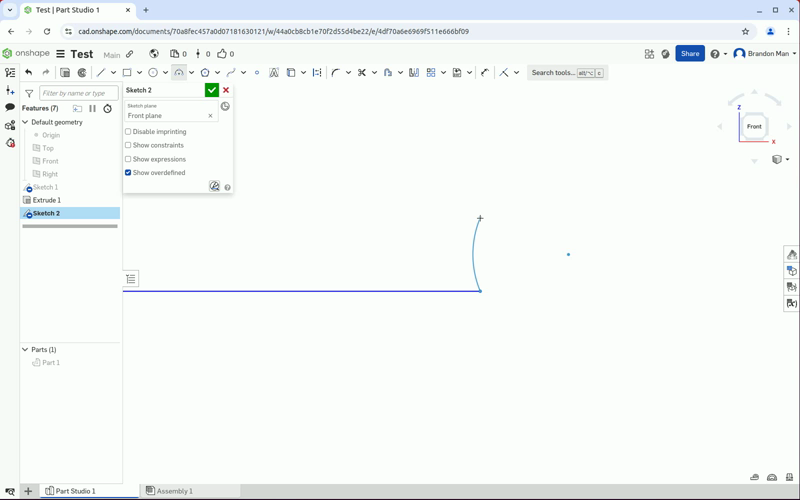
click(480, 217)
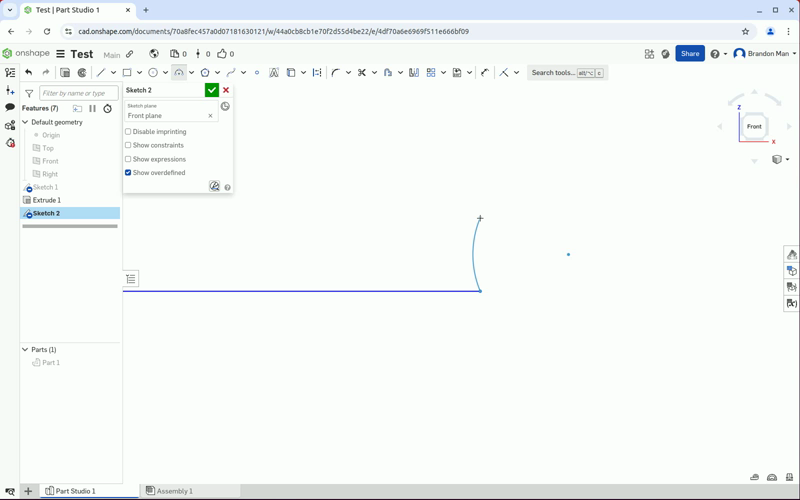
scroll(-6)
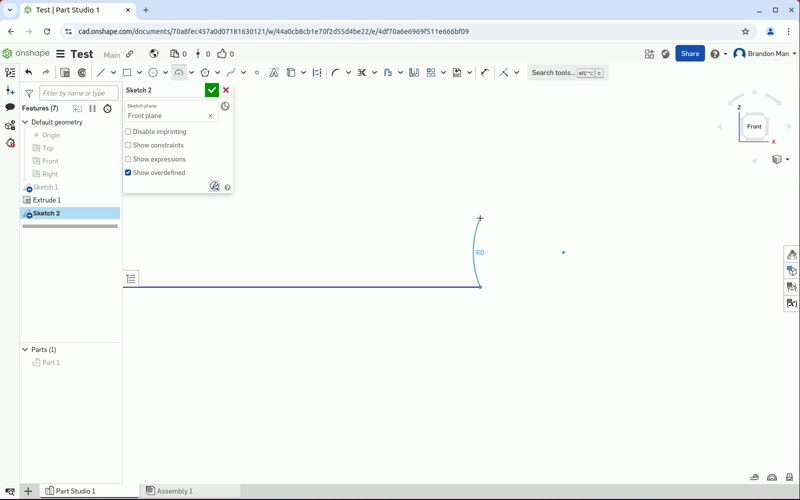
scroll(-6)
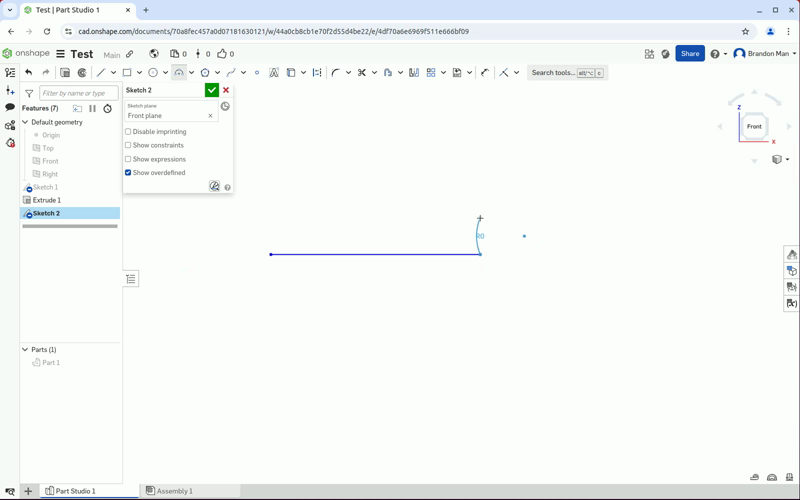
scroll(-6)
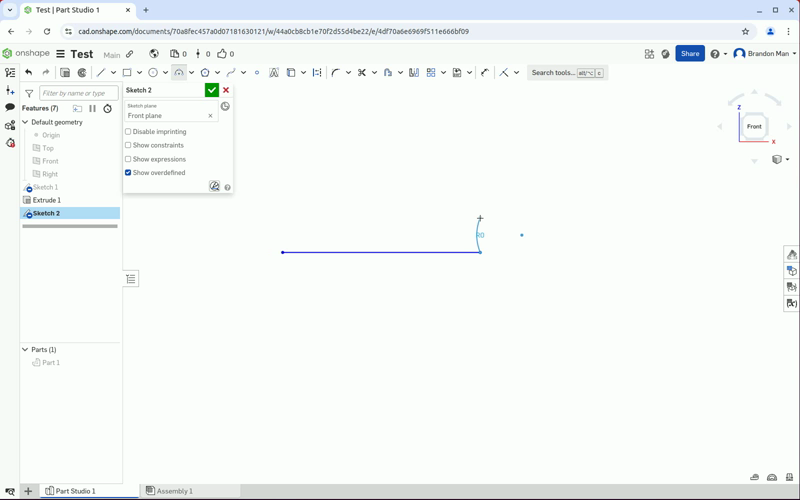
scroll(-6)
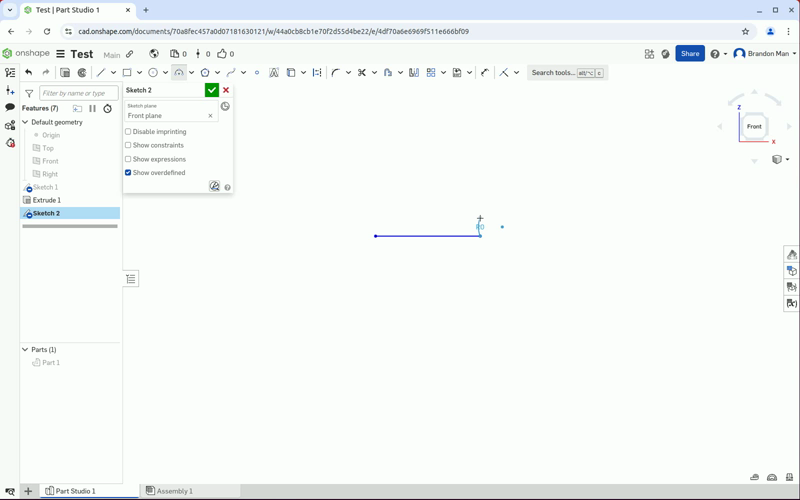
scroll(-6)
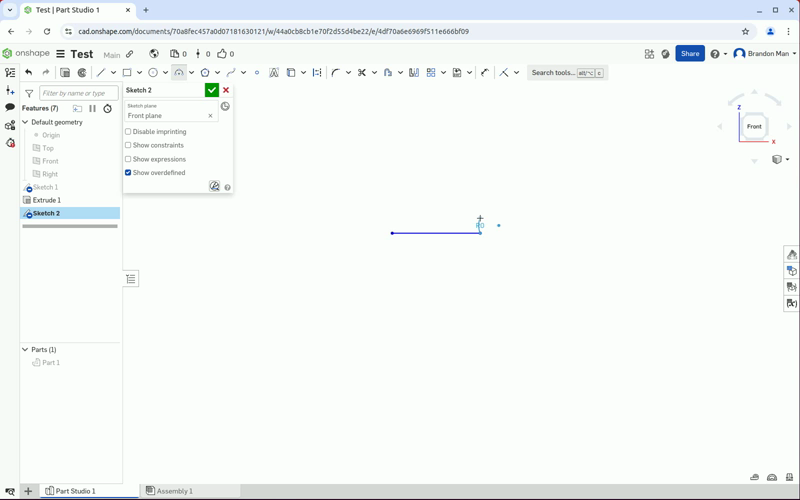
scroll(-6)
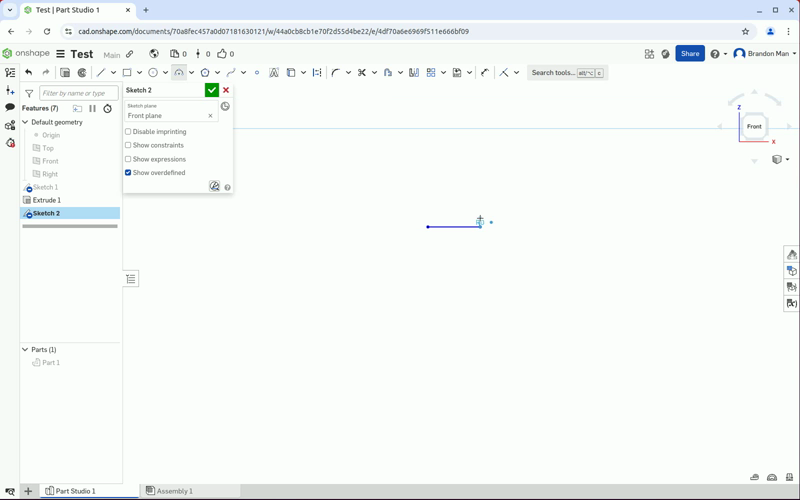
scroll(-6)
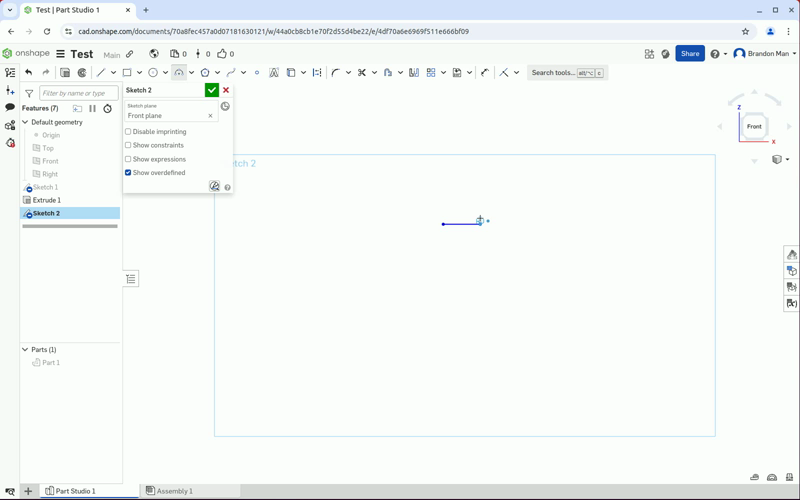
mouse_move(483, 221)
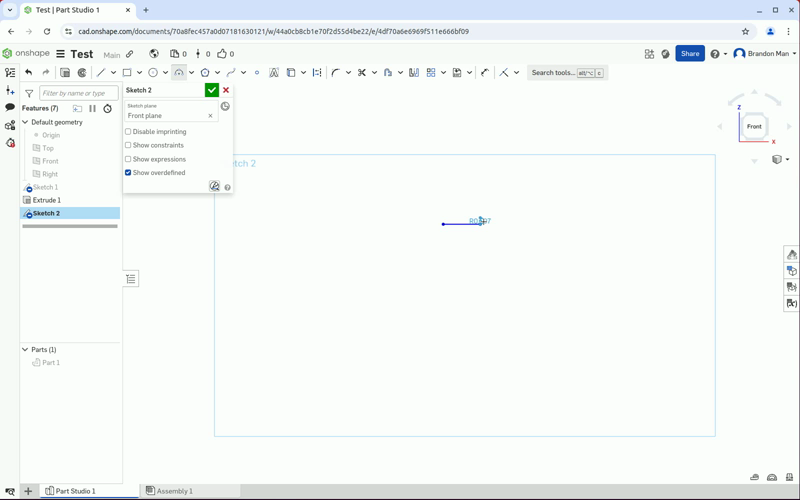
scroll(6)
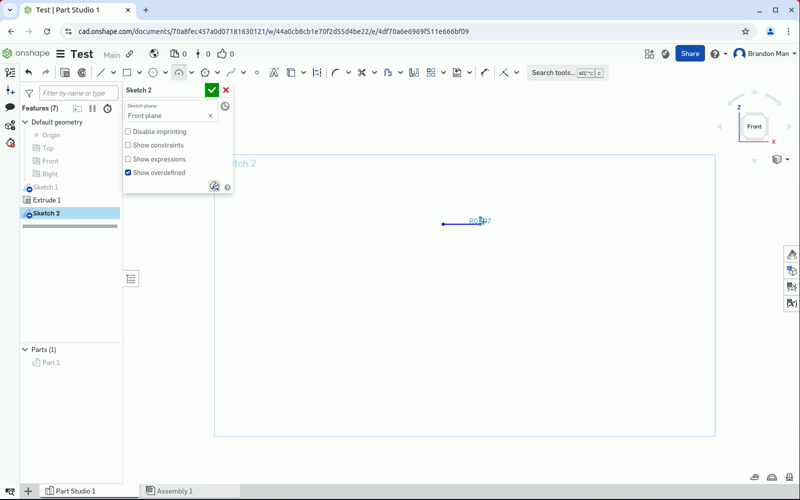
scroll(6)
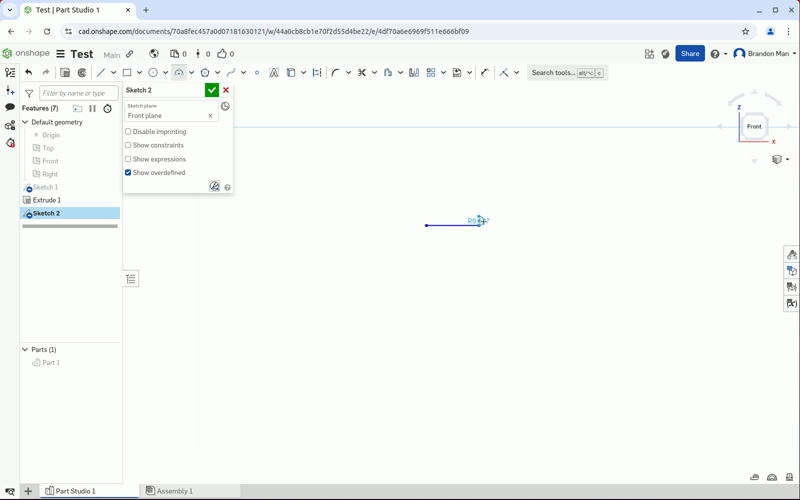
scroll(6)
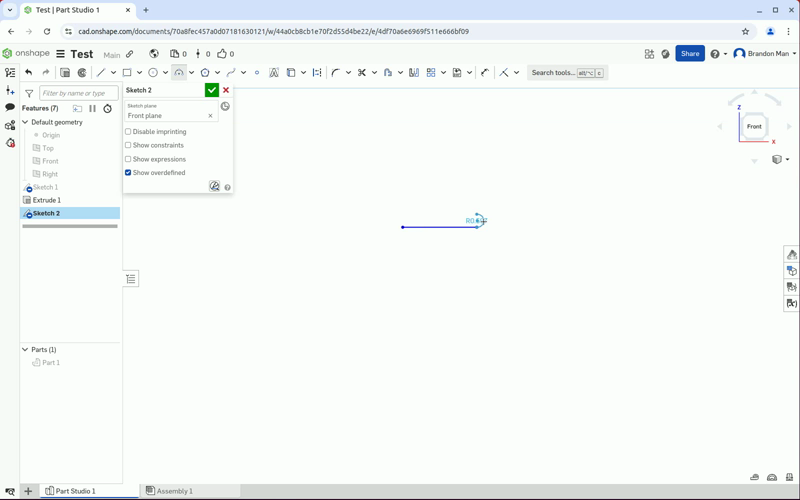
scroll(6)
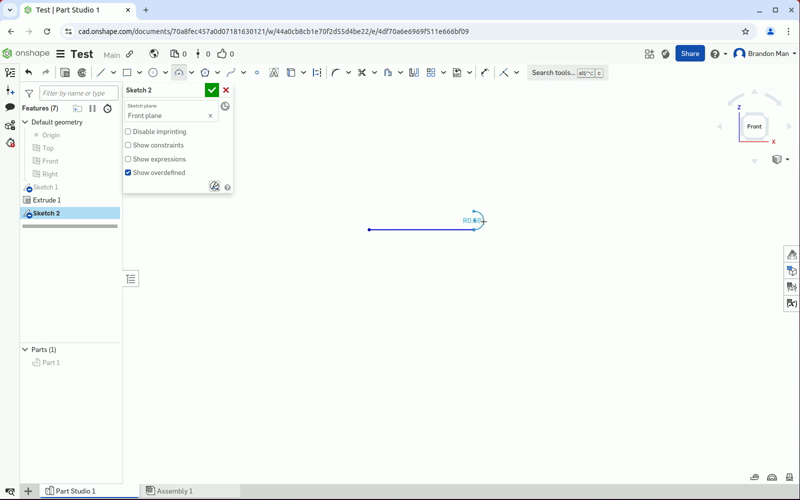
scroll(6)
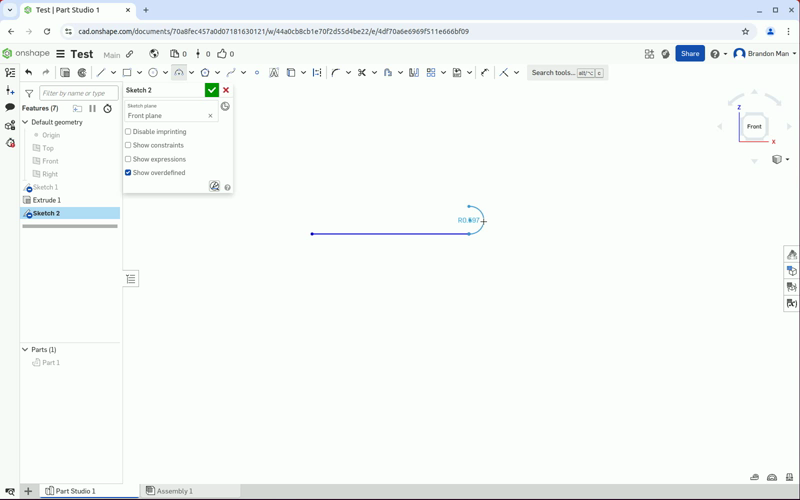
scroll(6)
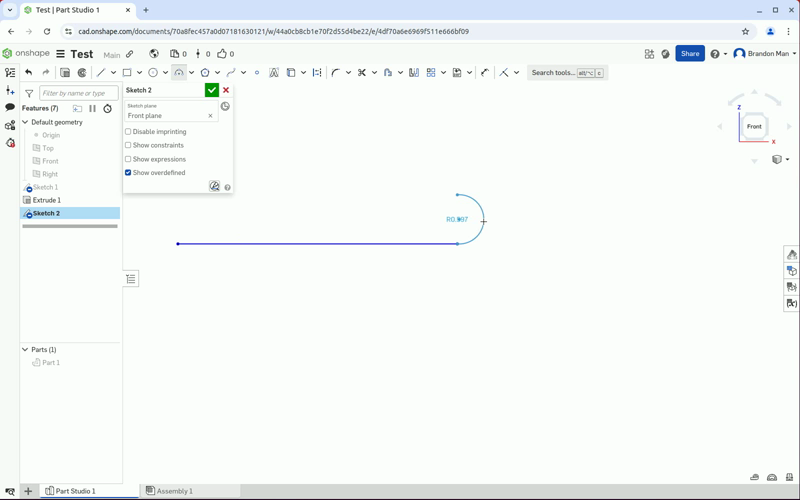
scroll(6)
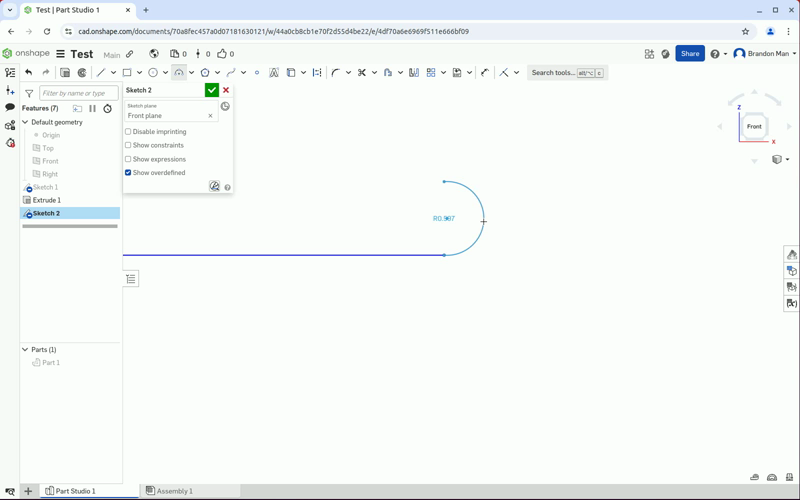
click(483, 221)
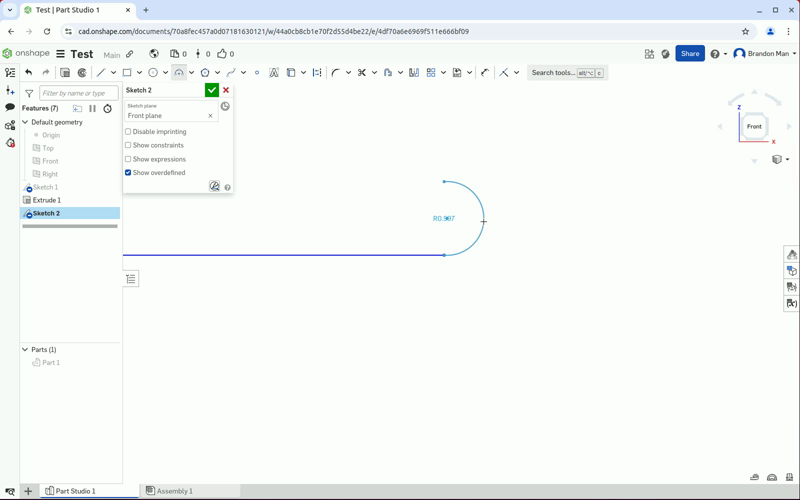
scroll(-6)
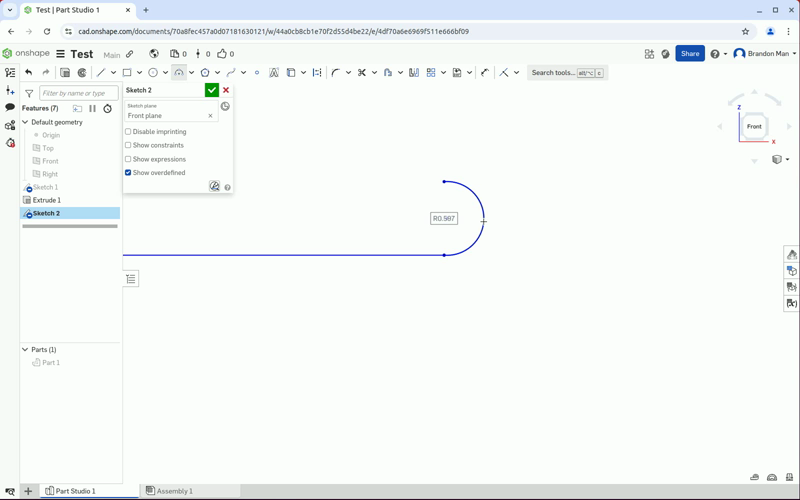
scroll(-6)
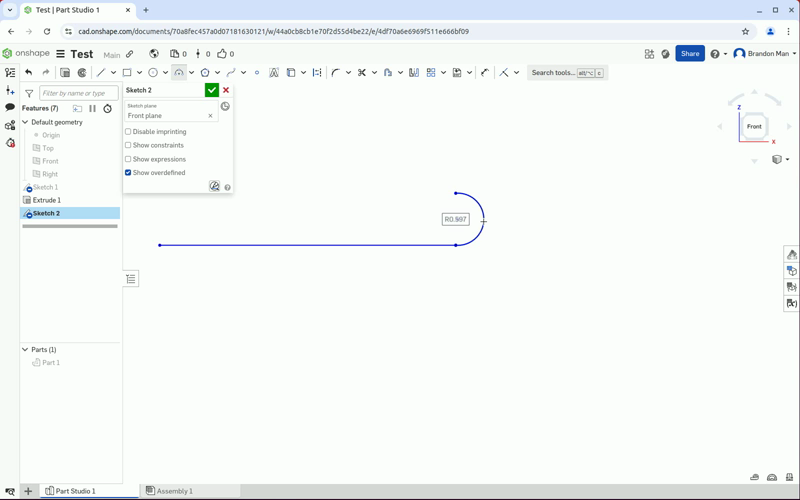
scroll(-6)
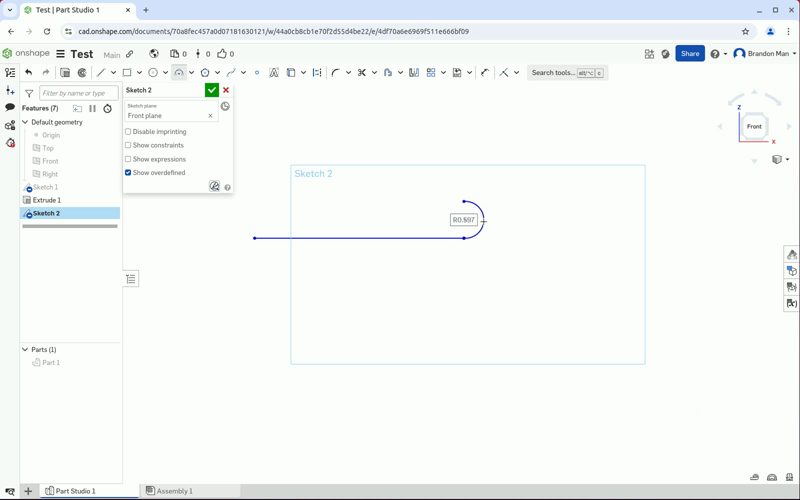
scroll(-6)
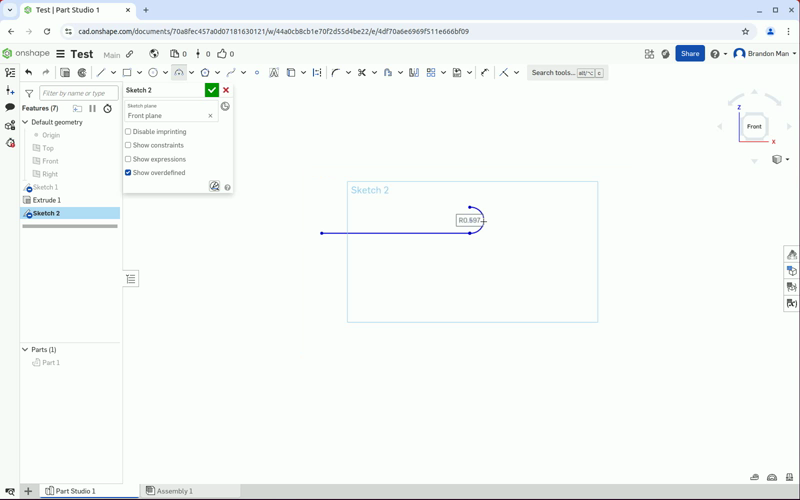
scroll(-6)
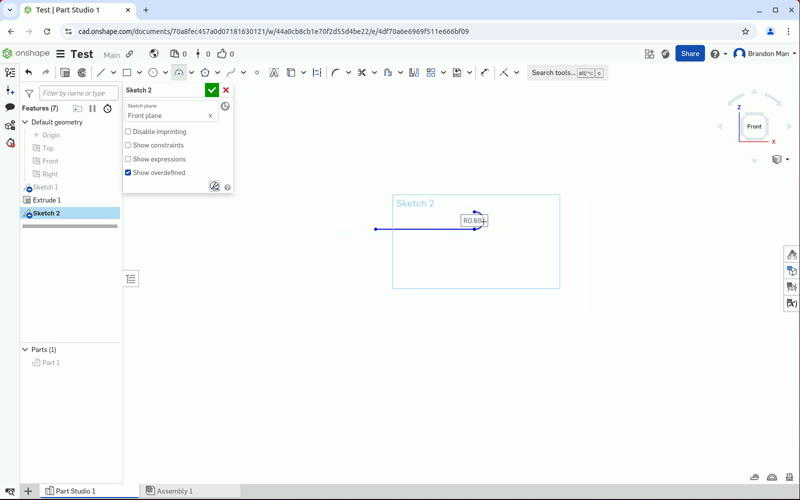
scroll(-6)
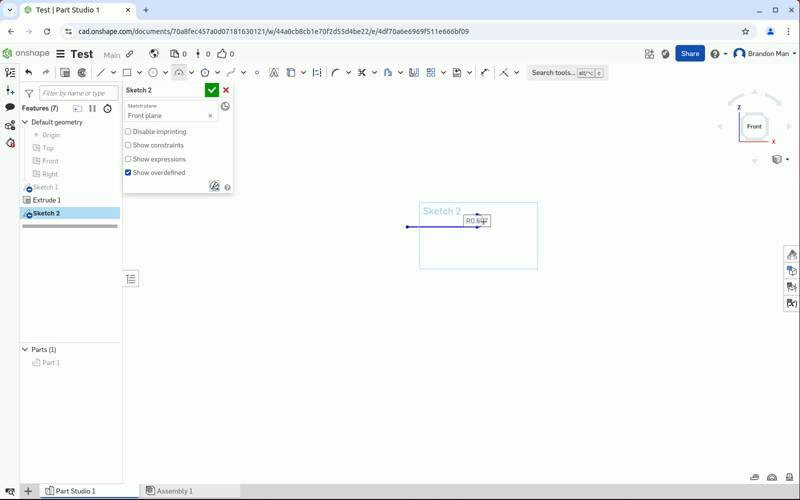
scroll(-6)
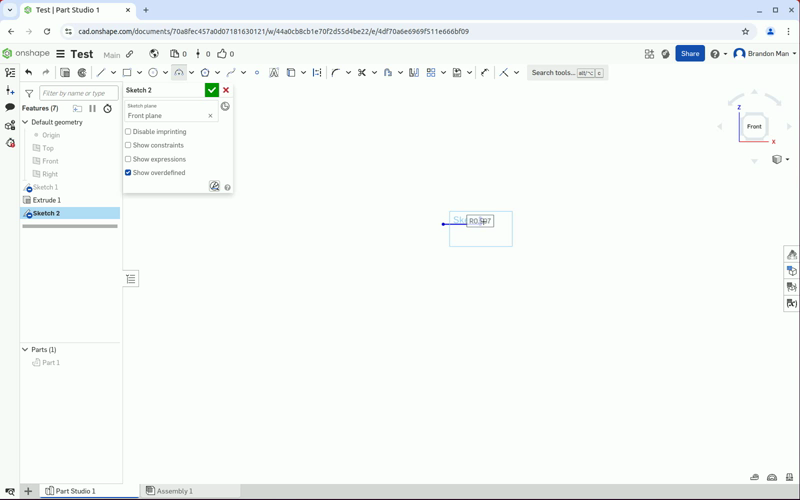
key_up(shift)
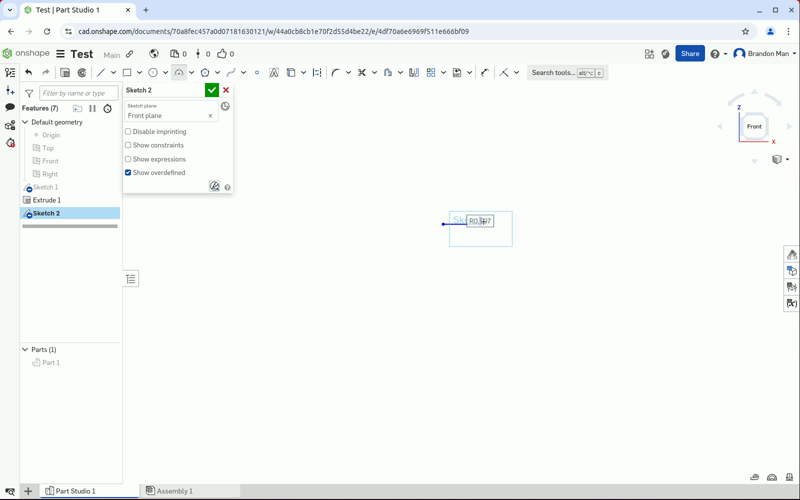
key(esc)
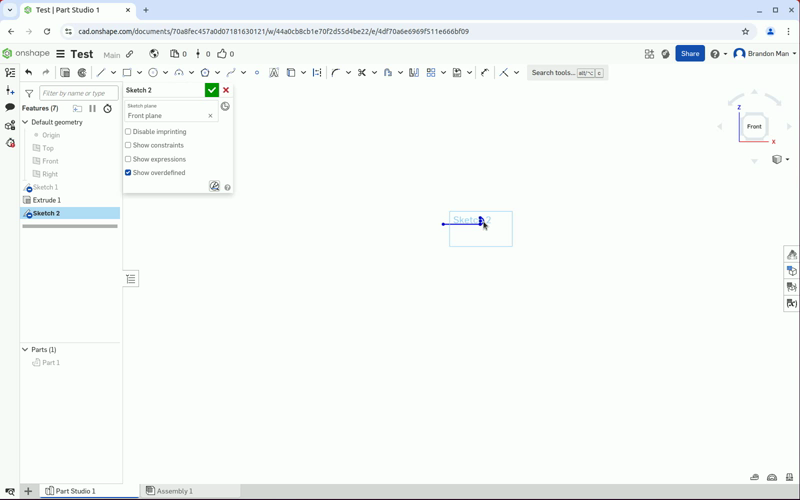
key(l)
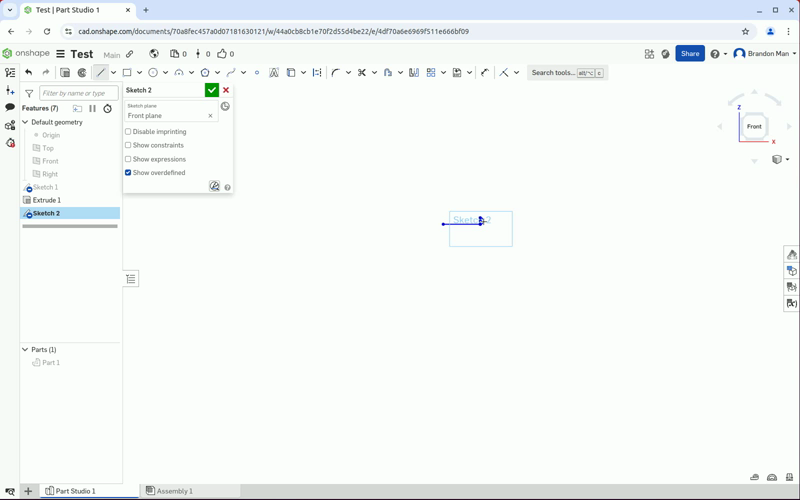
mouse_move(480, 217)
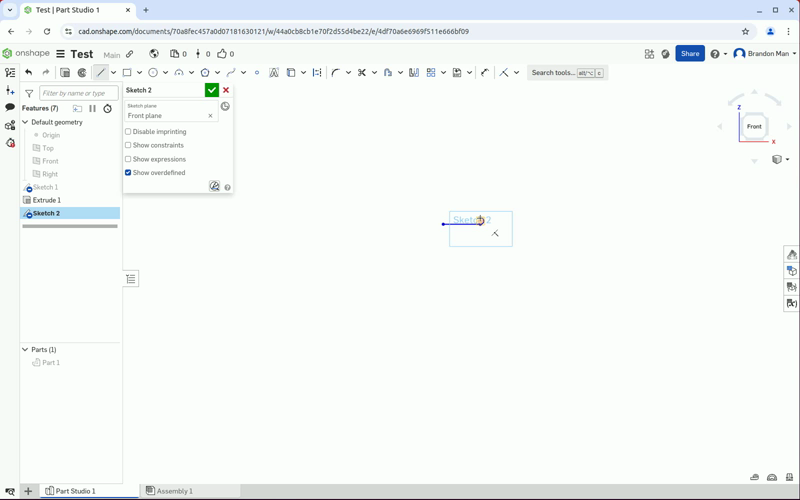
scroll(6)
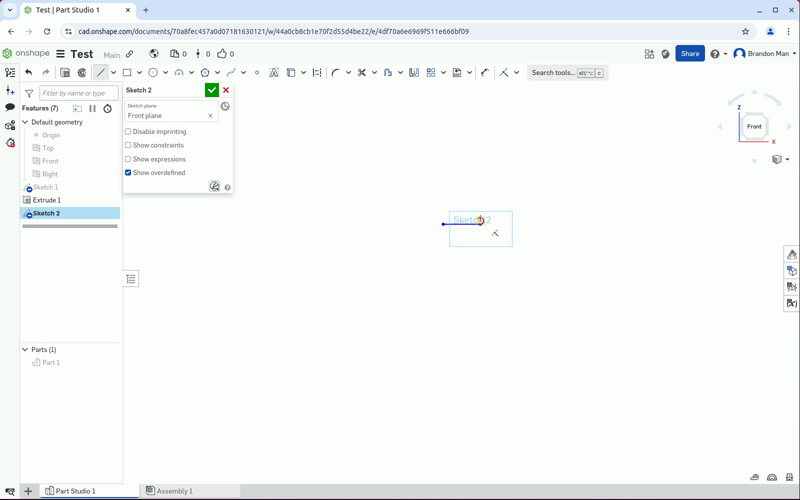
scroll(6)
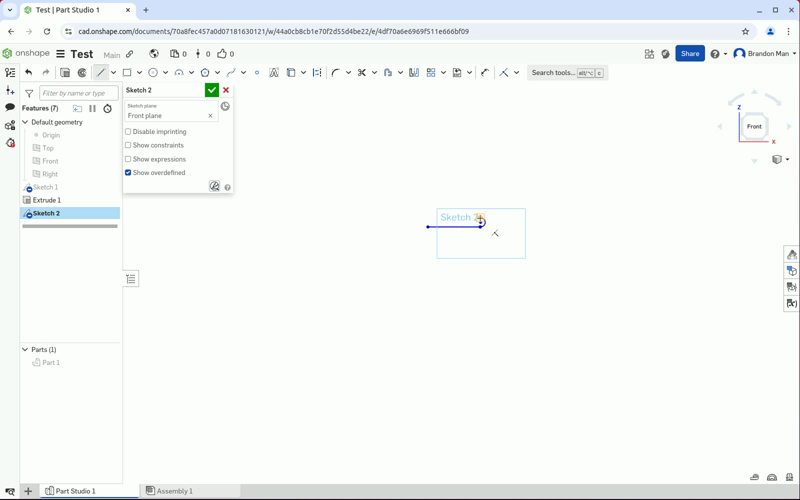
scroll(6)
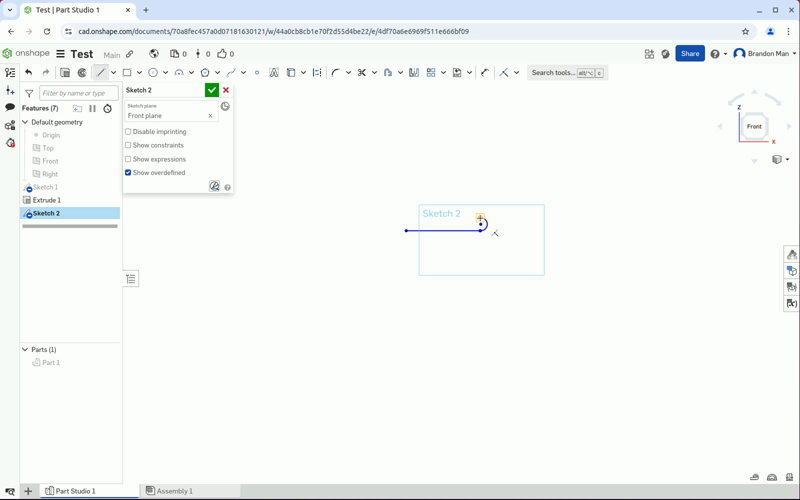
scroll(6)
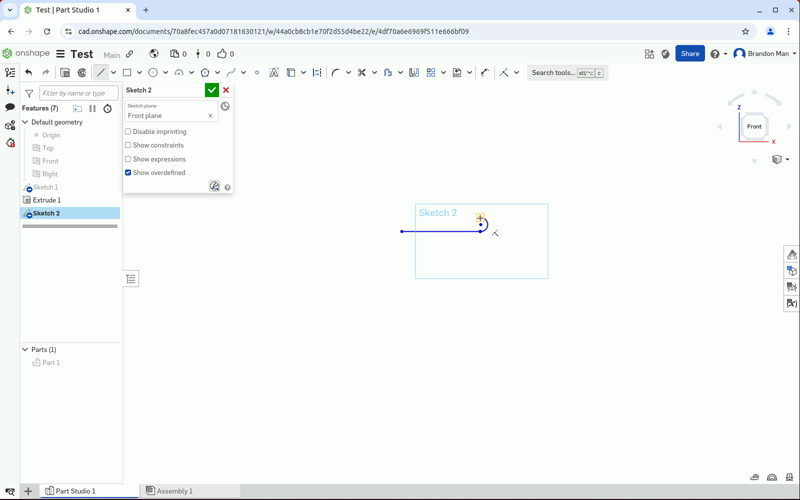
scroll(6)
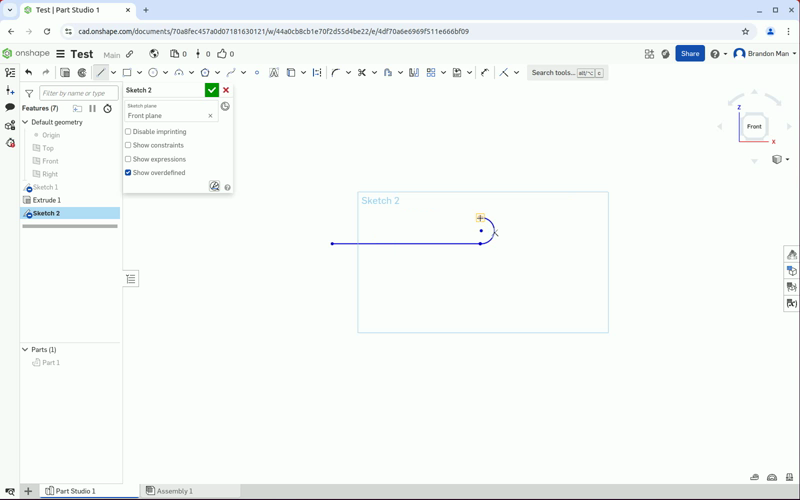
scroll(6)
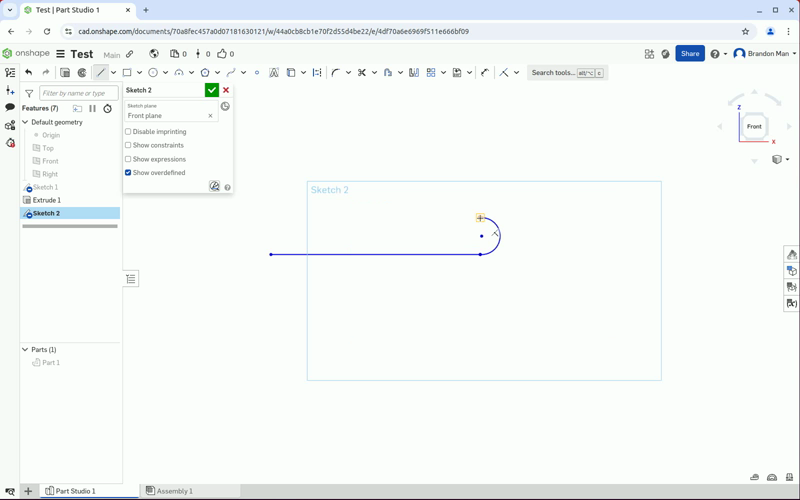
scroll(6)
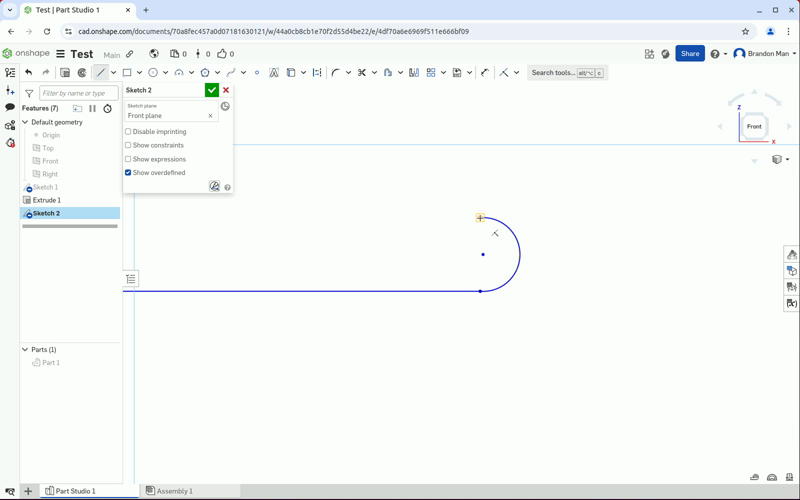
click(480, 217)
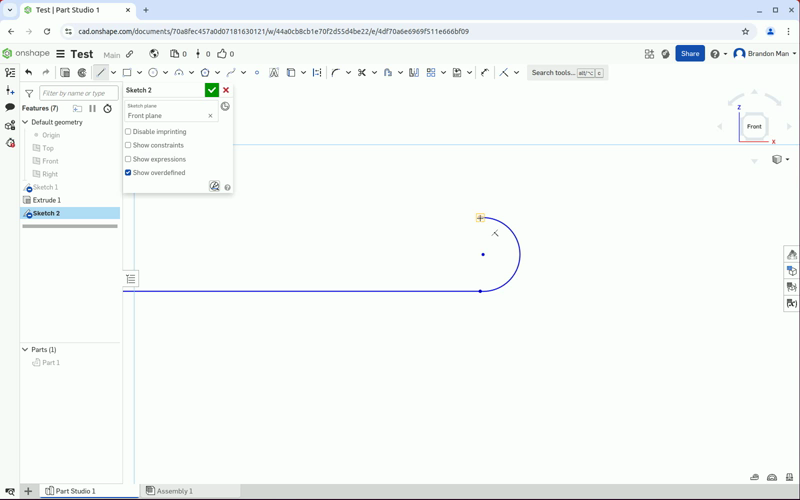
scroll(-6)
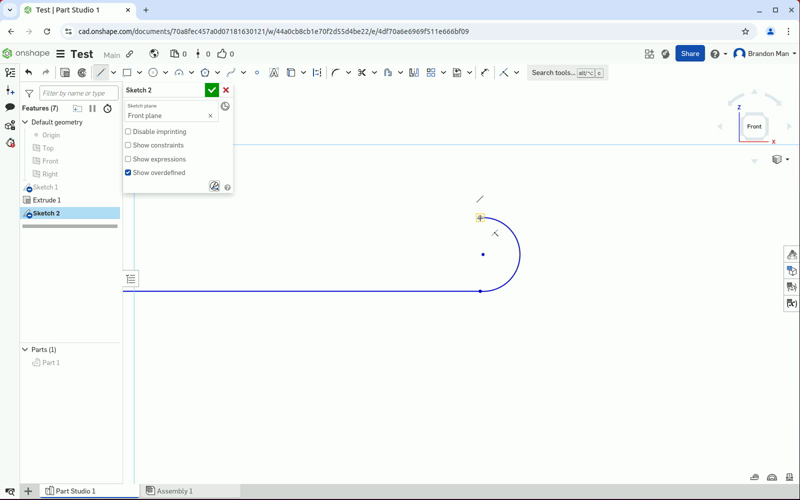
scroll(-6)
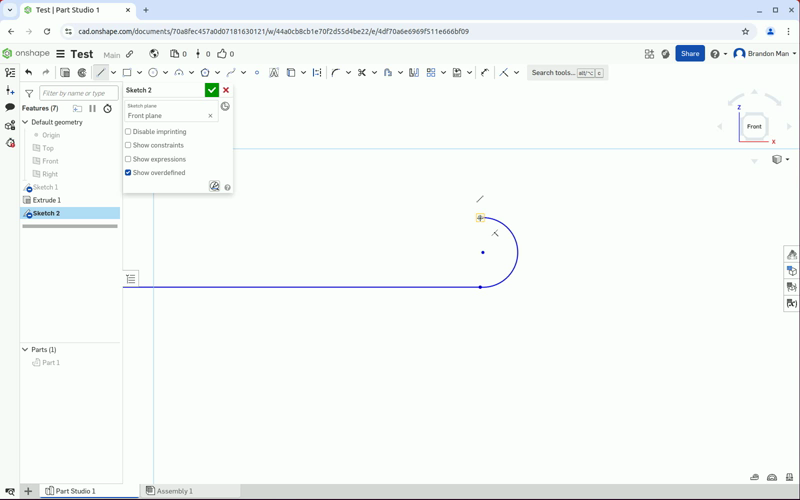
scroll(-6)
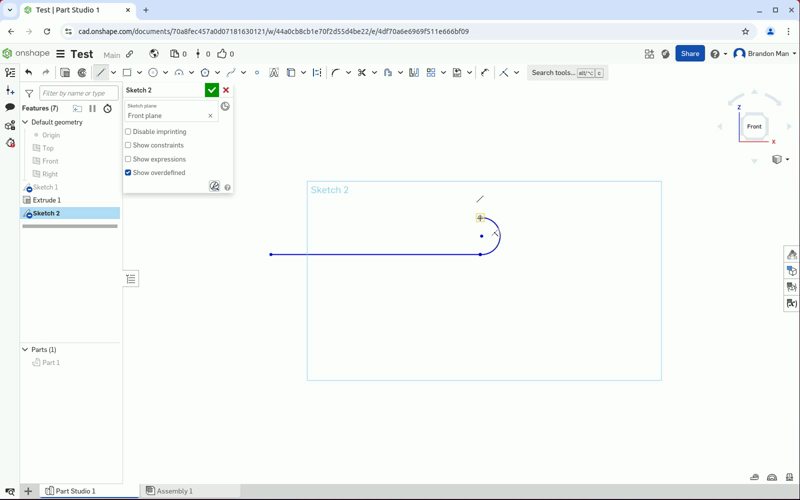
scroll(-6)
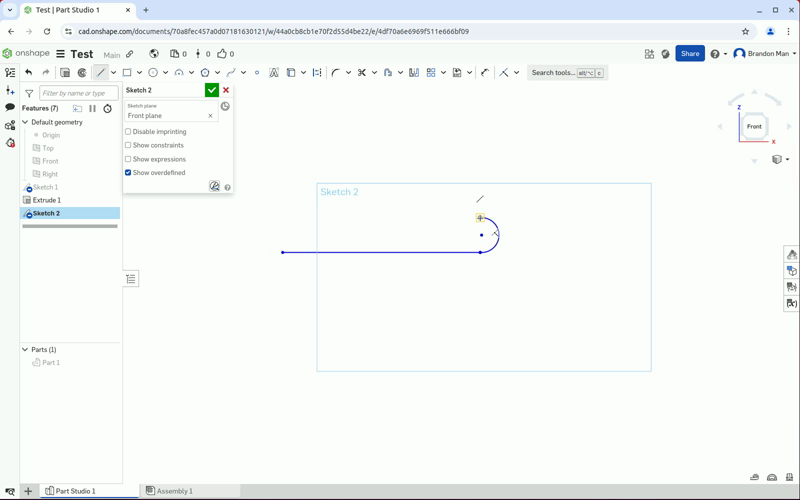
scroll(-6)
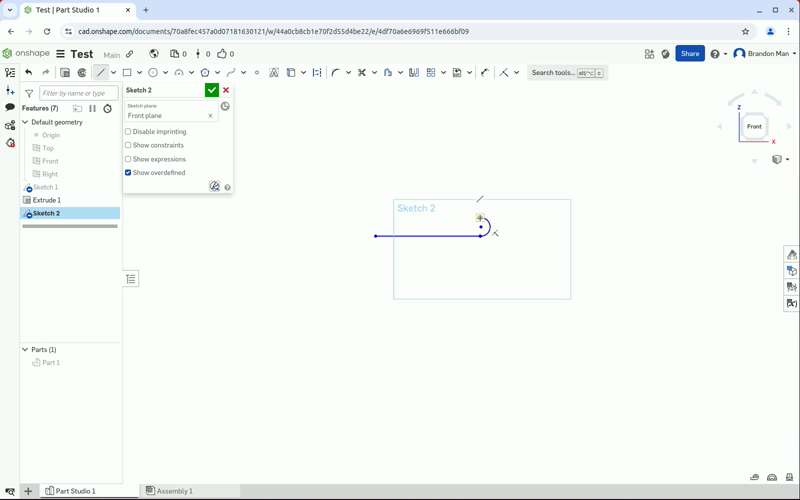
scroll(-6)
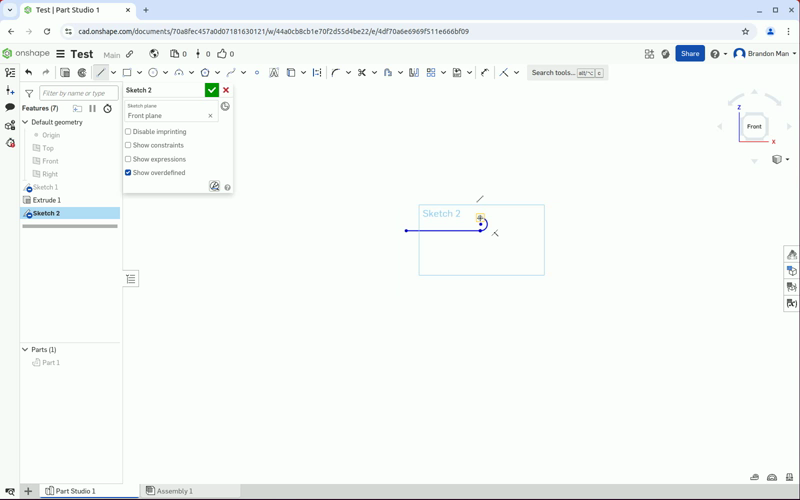
scroll(-6)
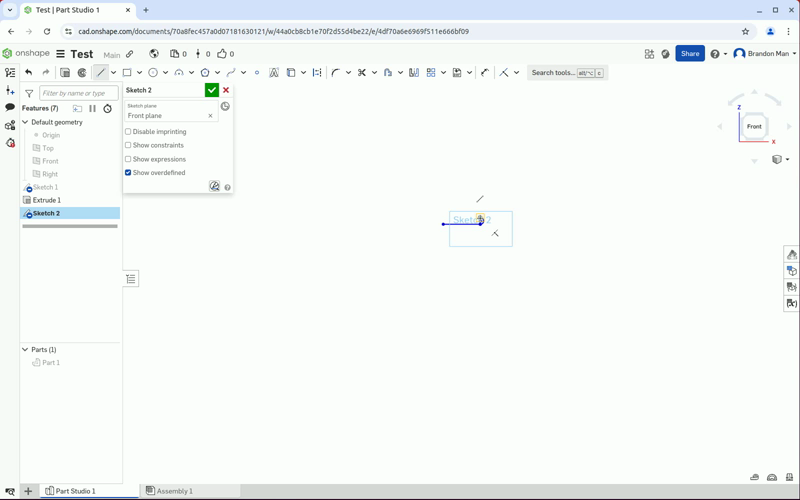
key_down(shift)
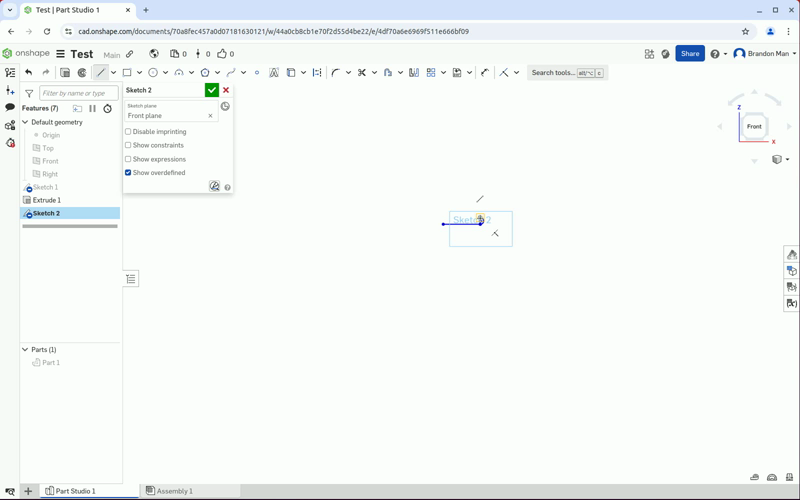
mouse_move(510, 217)
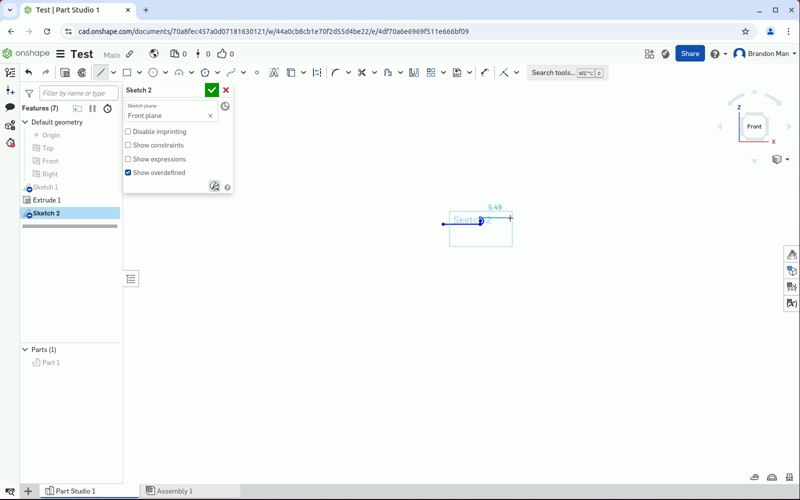
mouse_move(443, 217)
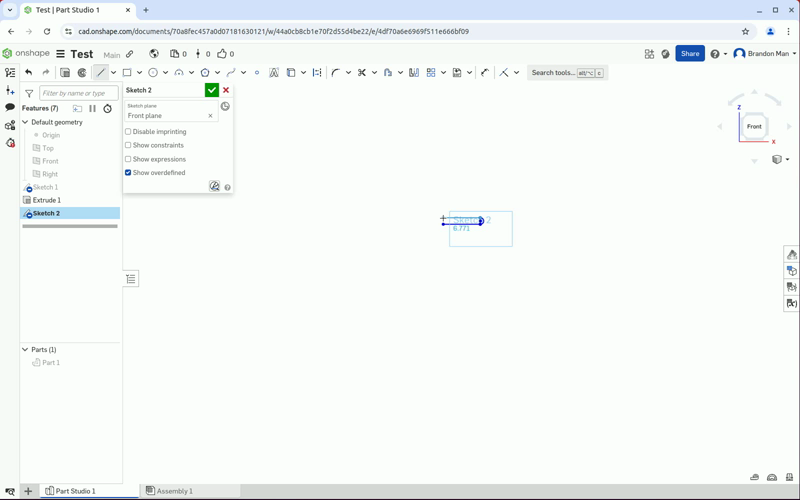
click(443, 217)
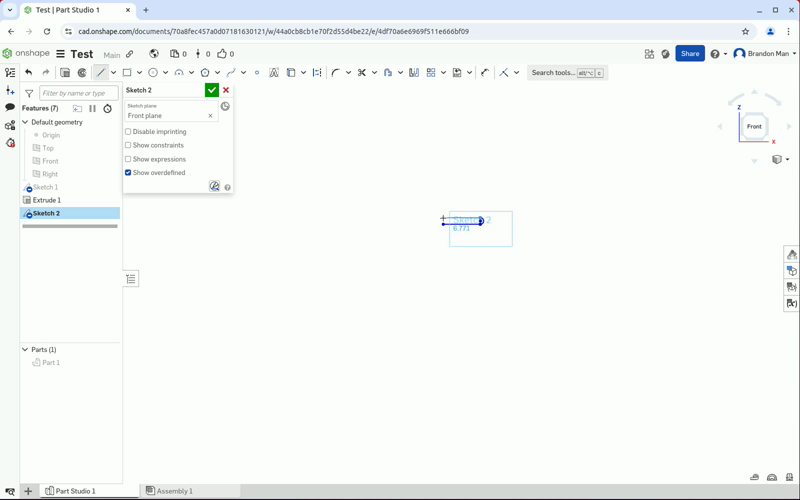
key_up(shift)
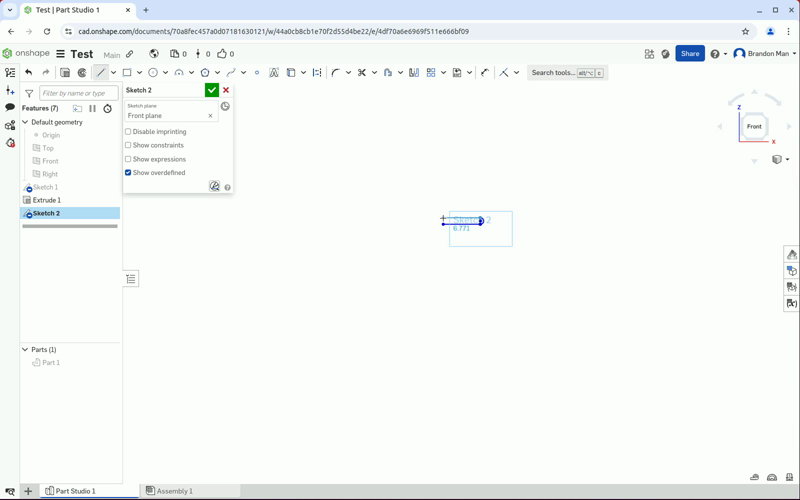
key(esc)
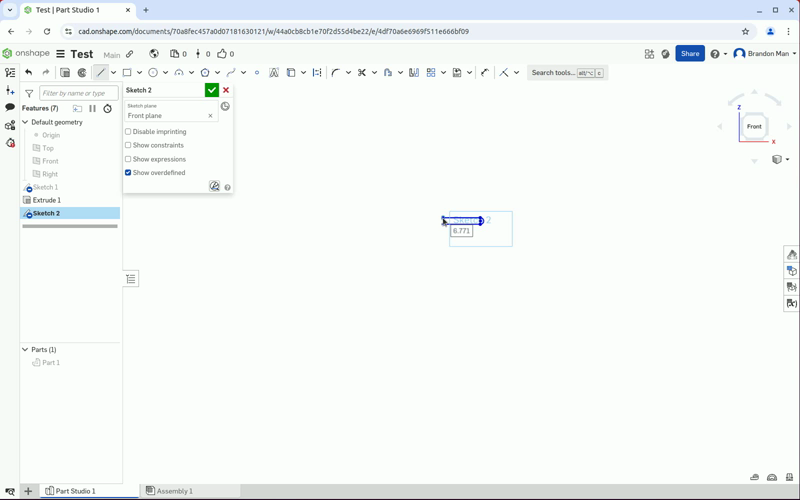
key(a)
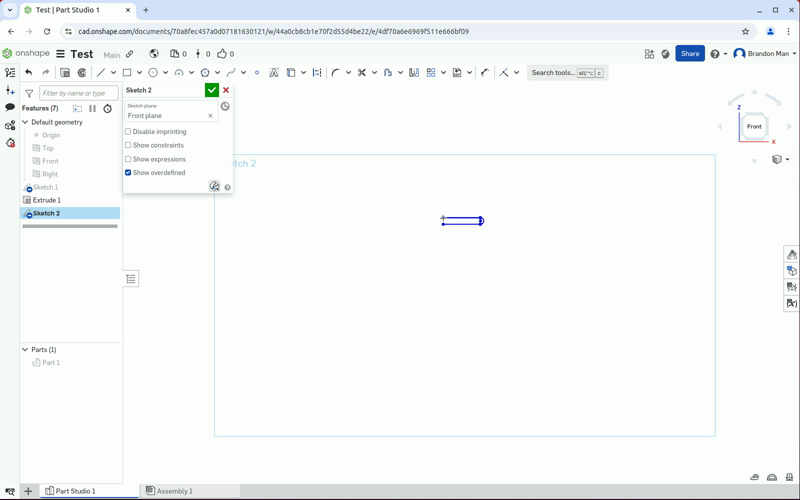
mouse_move(443, 217)
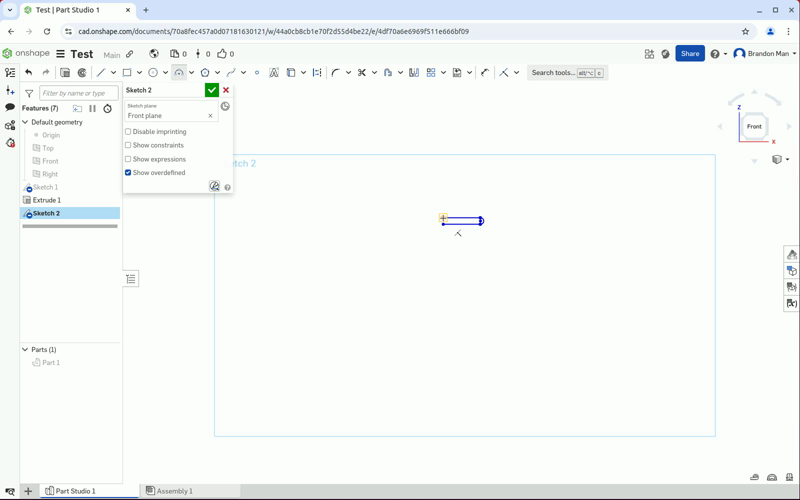
click(443, 217)
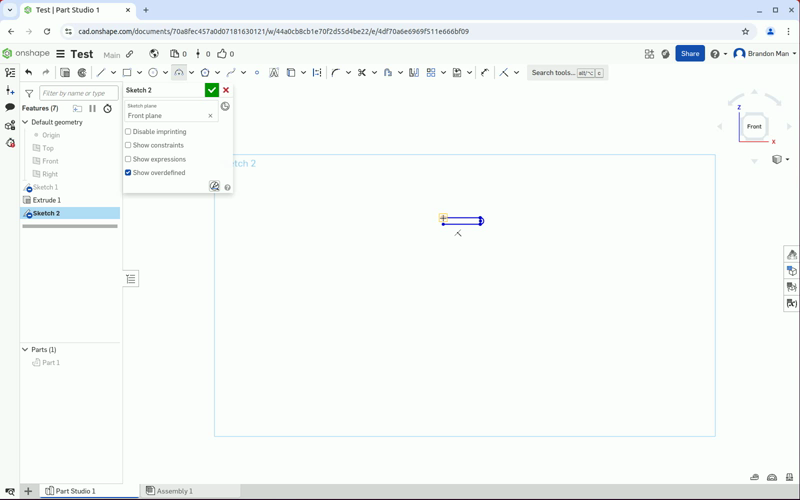
mouse_move(443, 224)
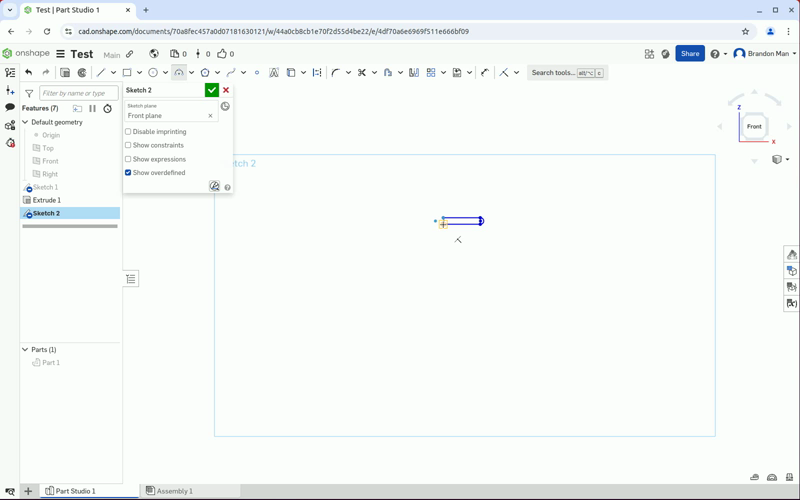
scroll(6)
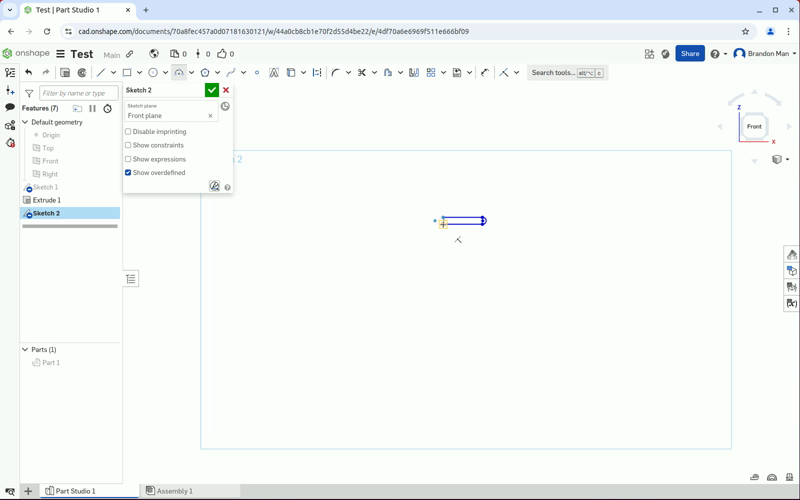
scroll(6)
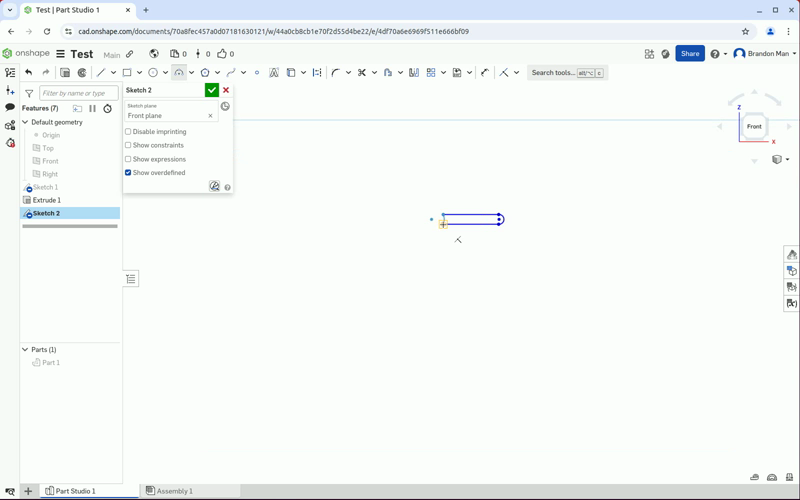
scroll(6)
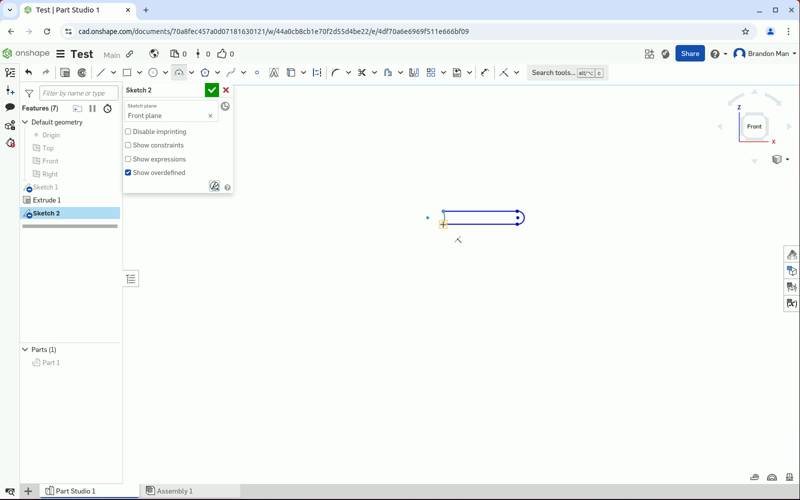
scroll(6)
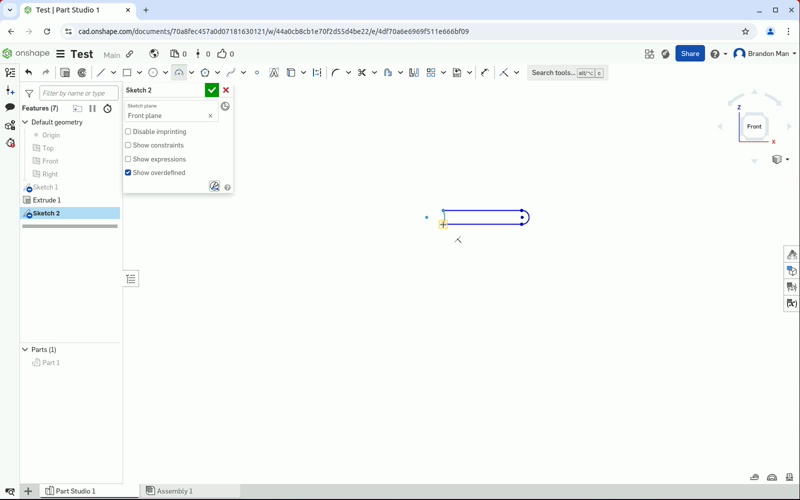
scroll(6)
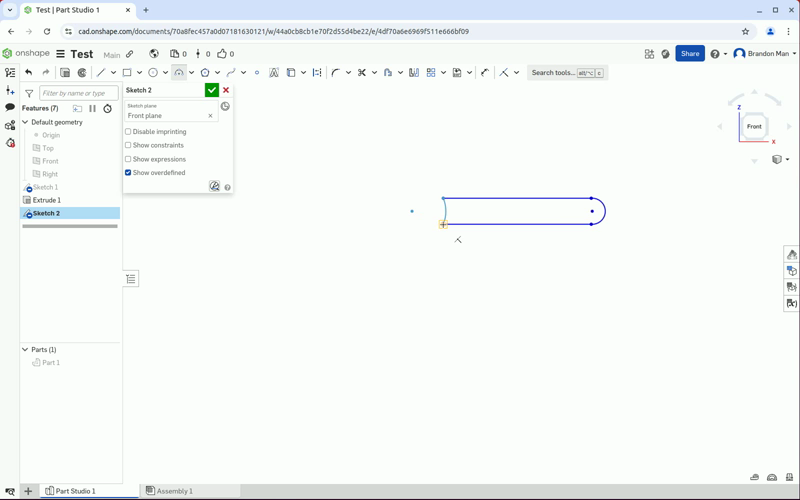
scroll(6)
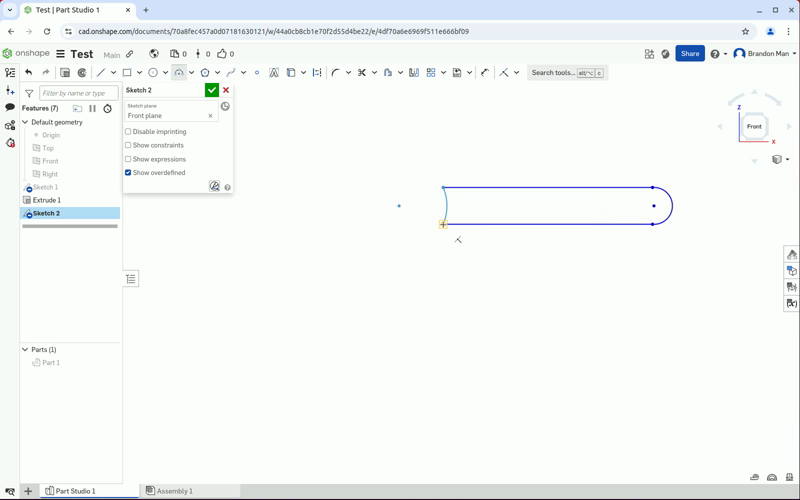
scroll(6)
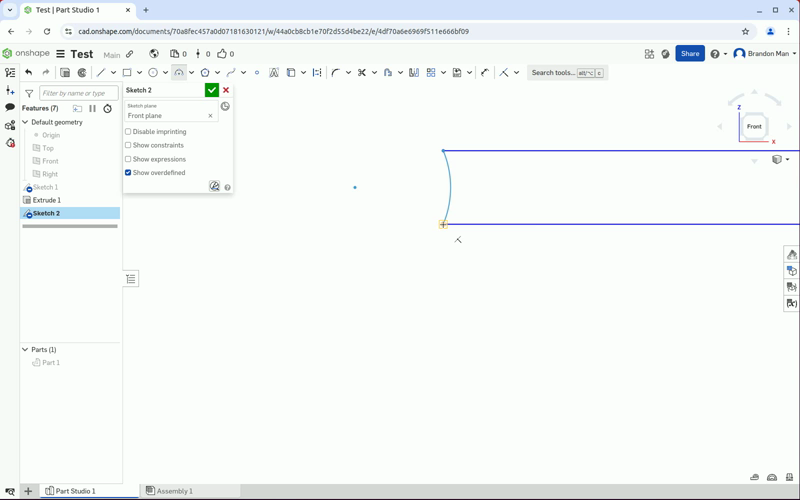
click(443, 224)
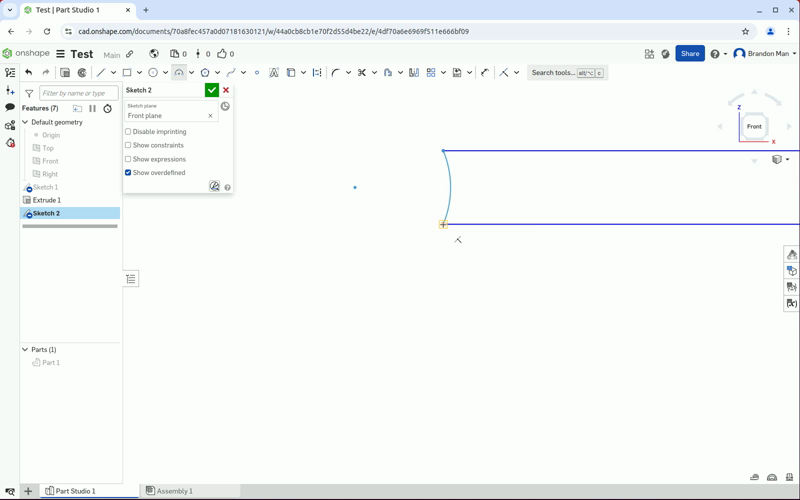
scroll(-6)
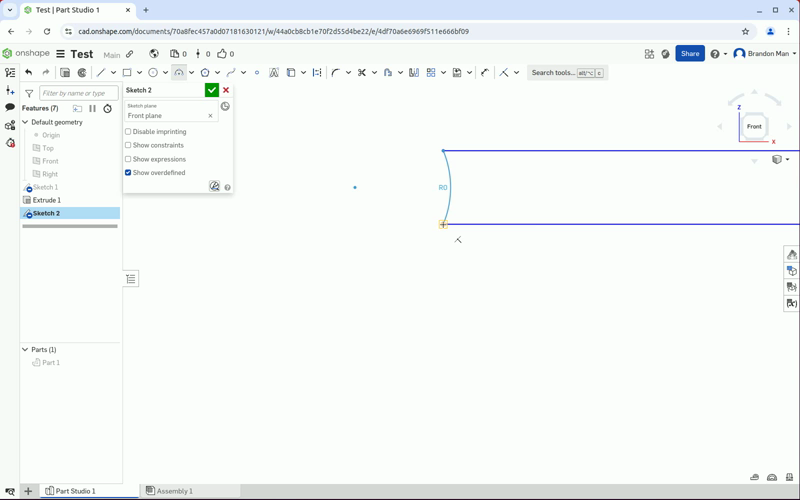
scroll(-6)
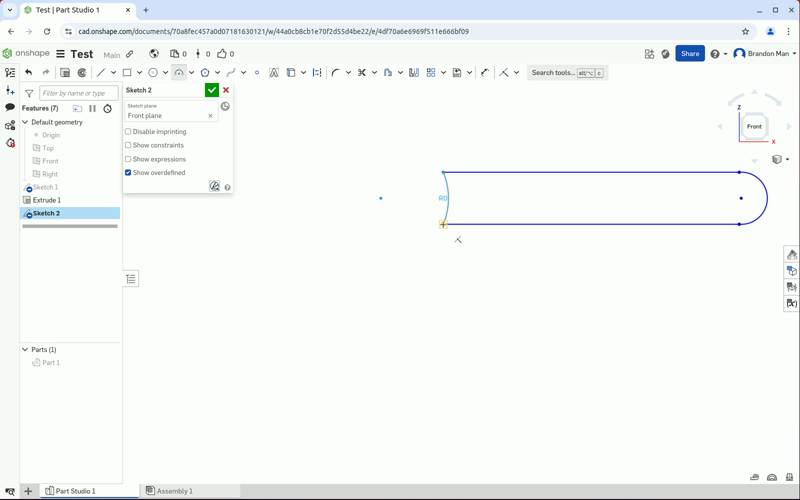
scroll(-6)
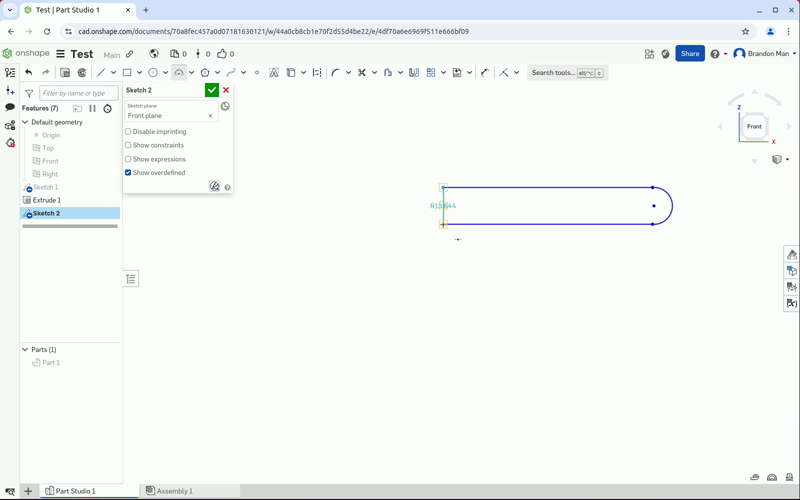
scroll(-6)
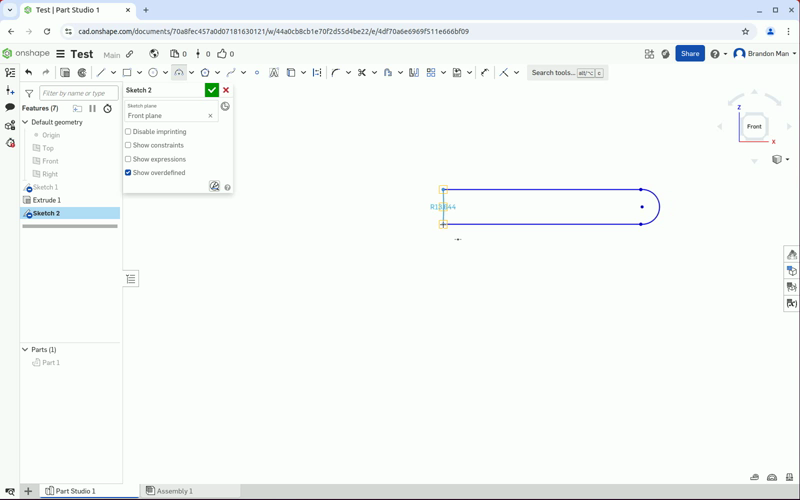
scroll(-6)
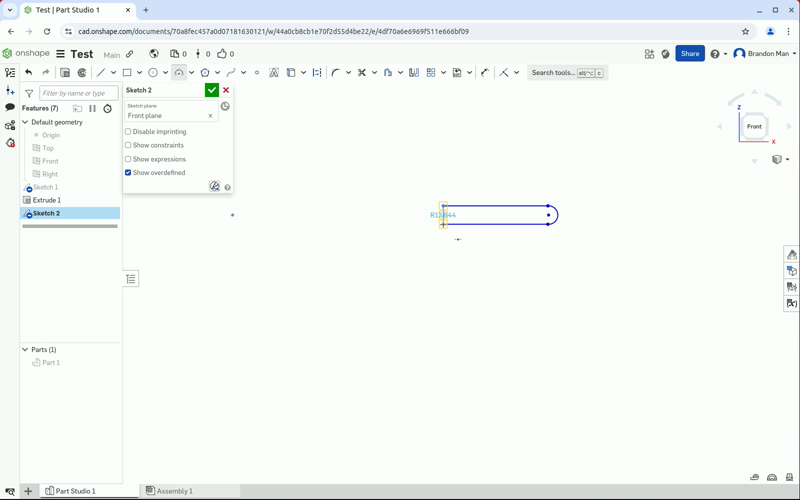
scroll(-6)
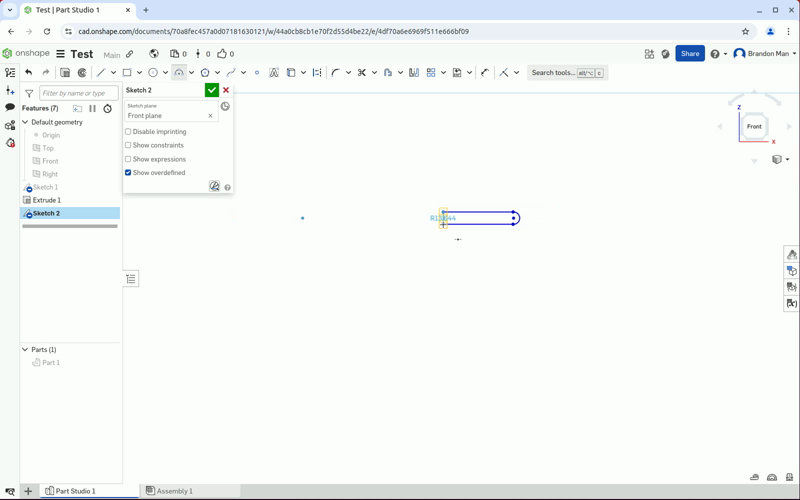
scroll(-6)
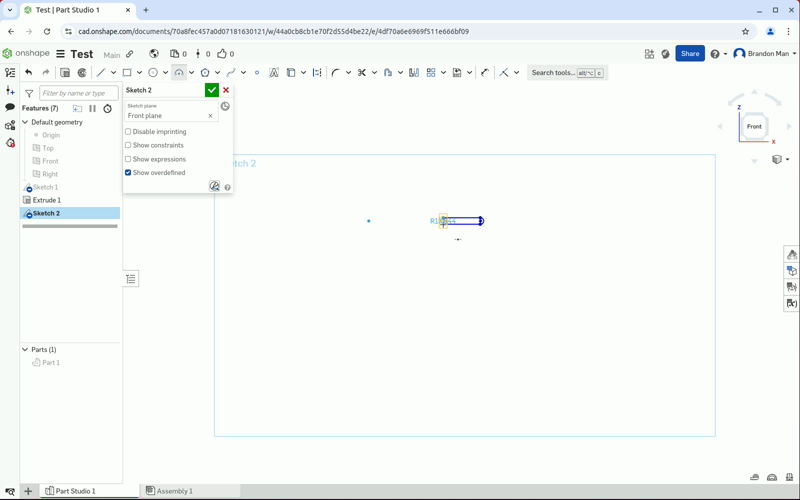
key_down(shift)
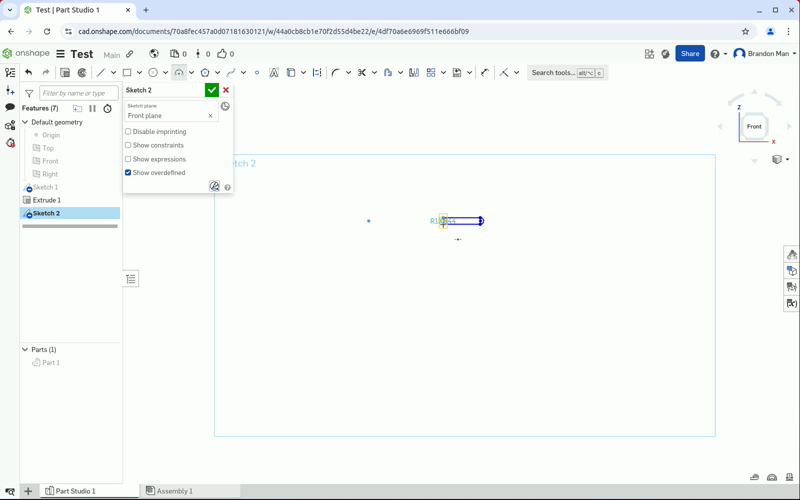
mouse_move(440, 221)
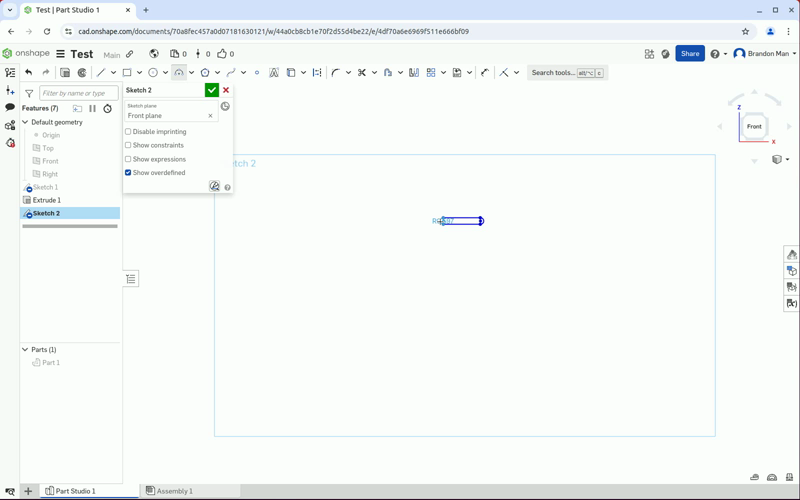
scroll(6)
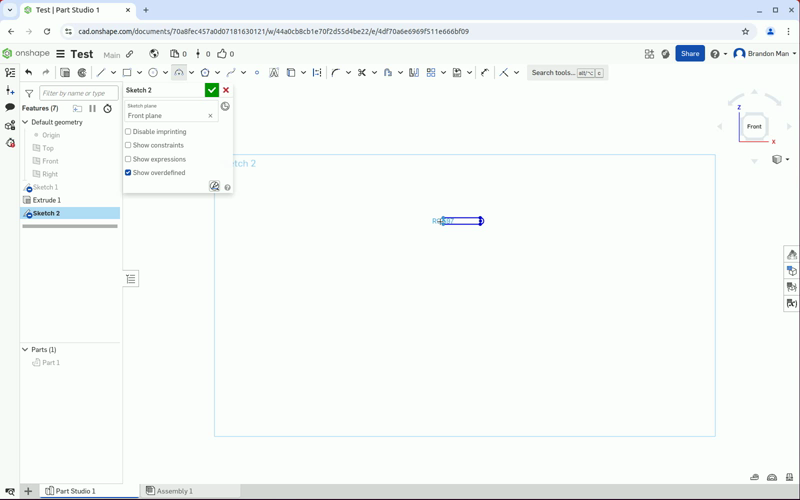
scroll(6)
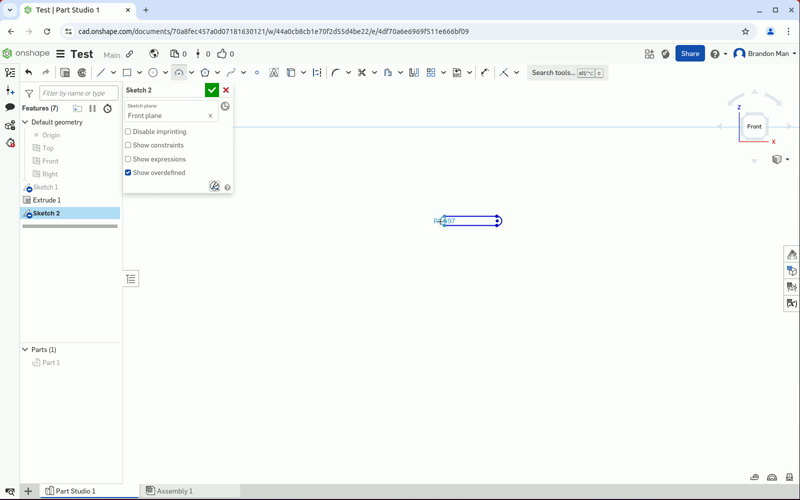
scroll(6)
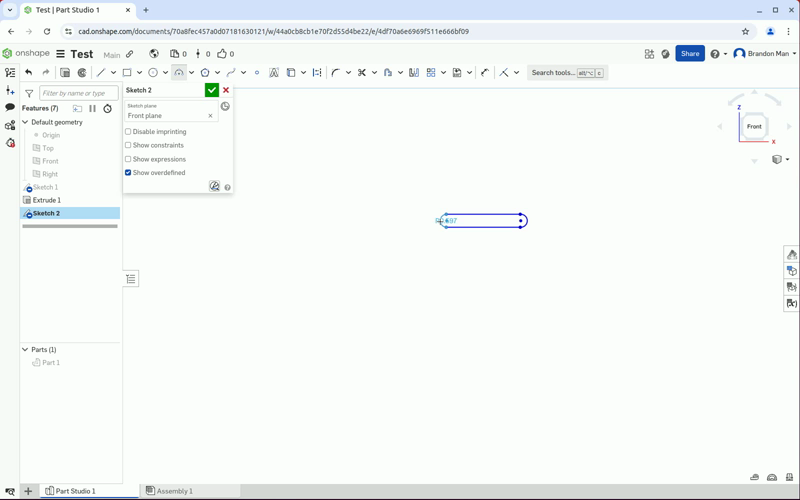
scroll(6)
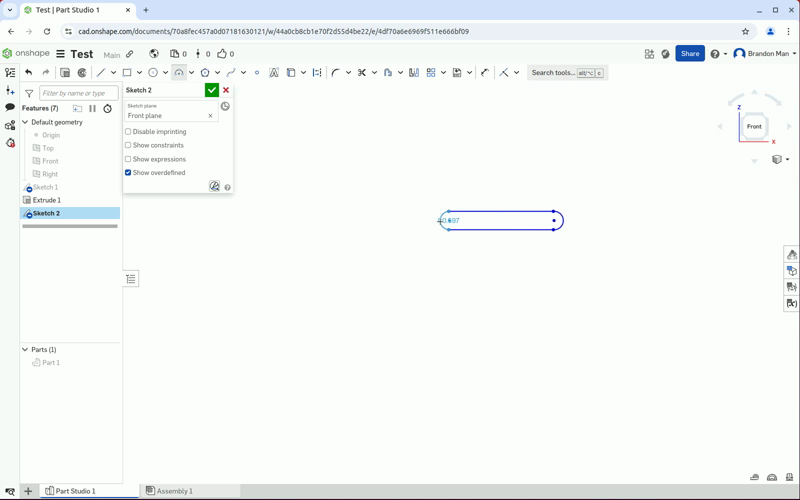
scroll(6)
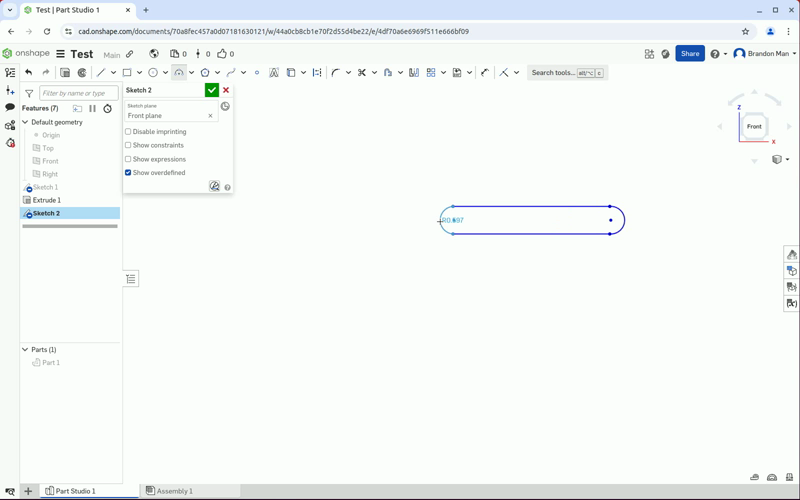
scroll(6)
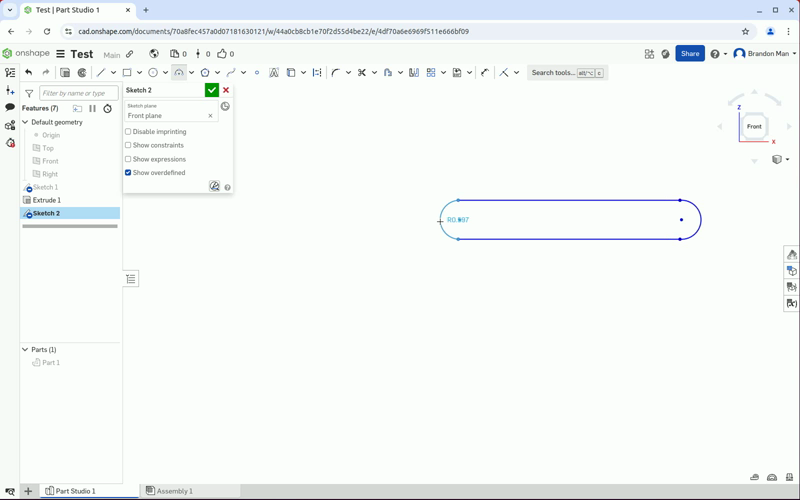
scroll(6)
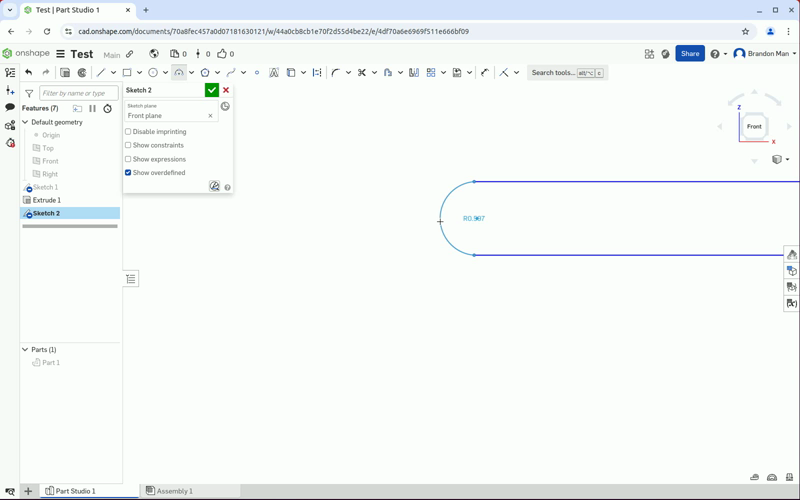
click(440, 221)
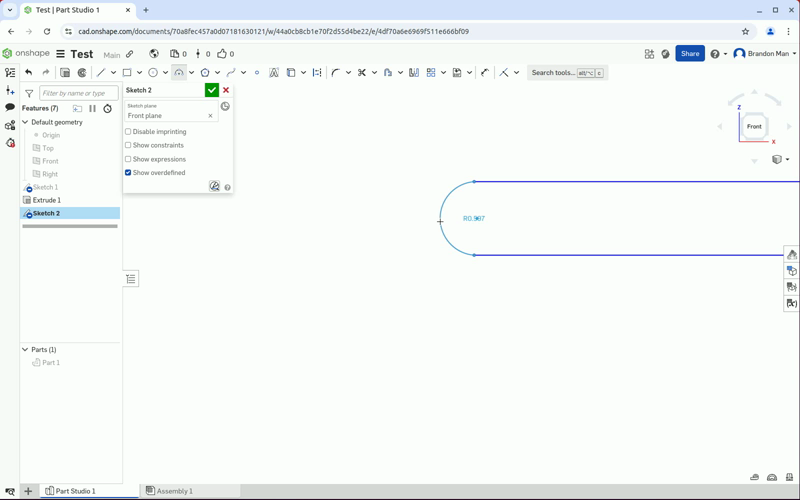
scroll(-6)
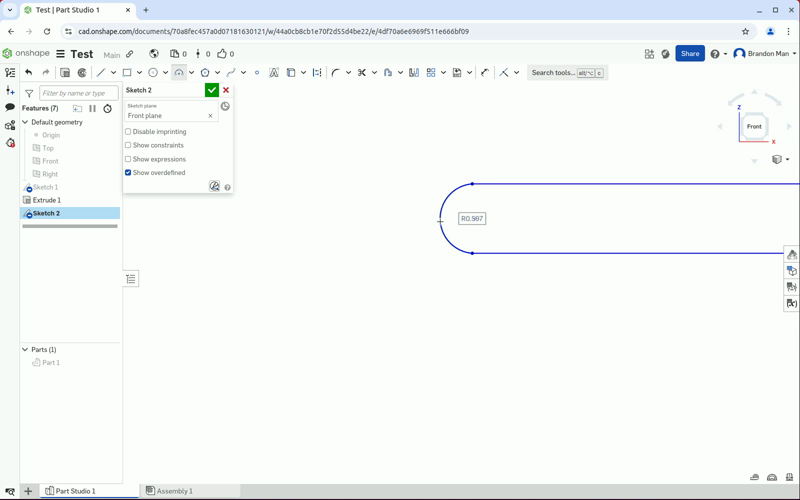
scroll(-6)
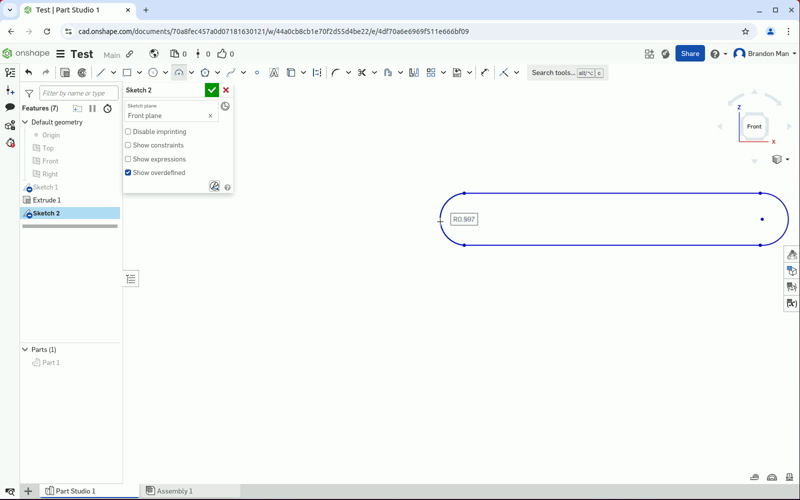
scroll(-6)
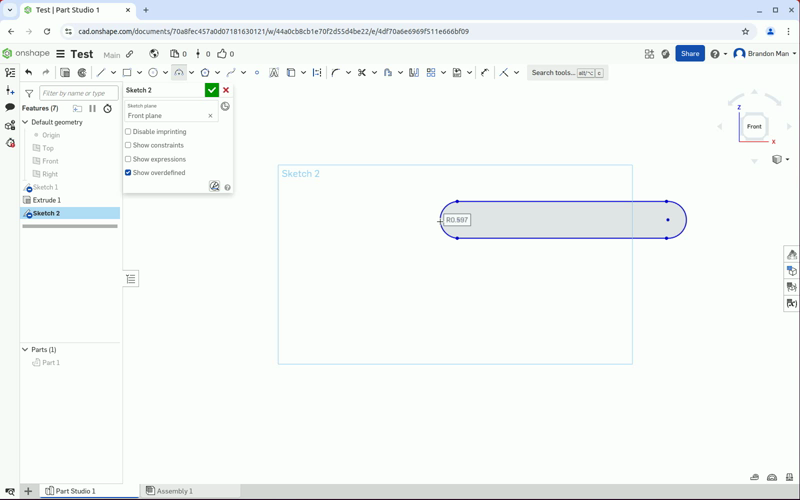
scroll(-6)
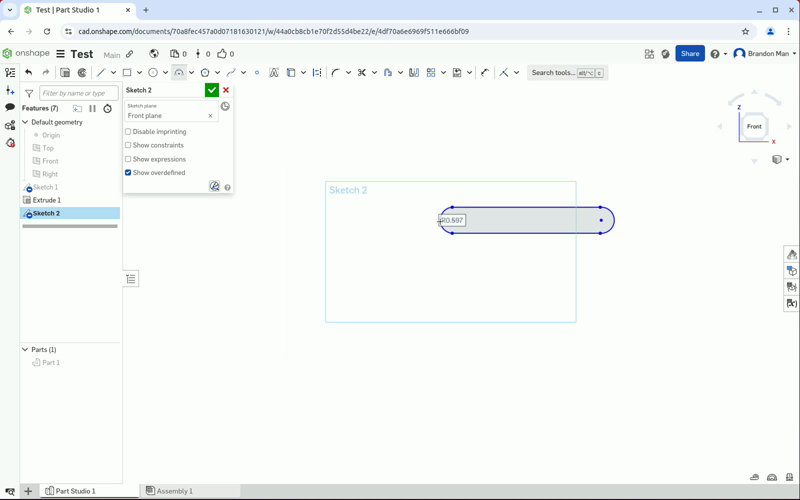
scroll(-6)
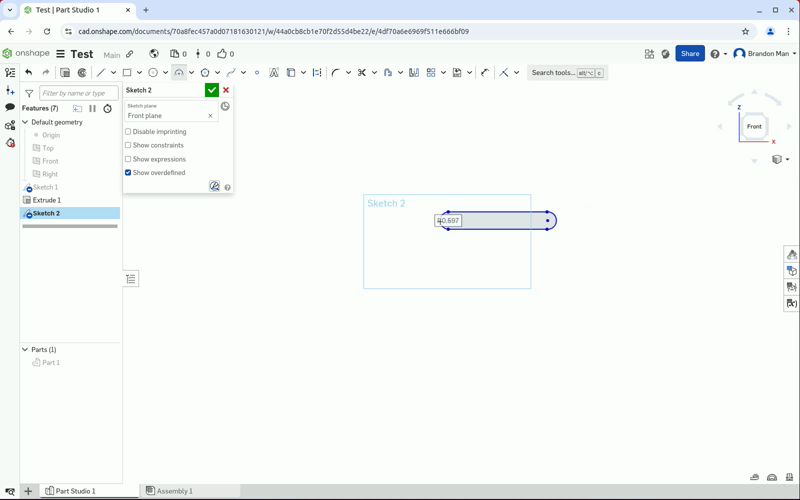
scroll(-6)
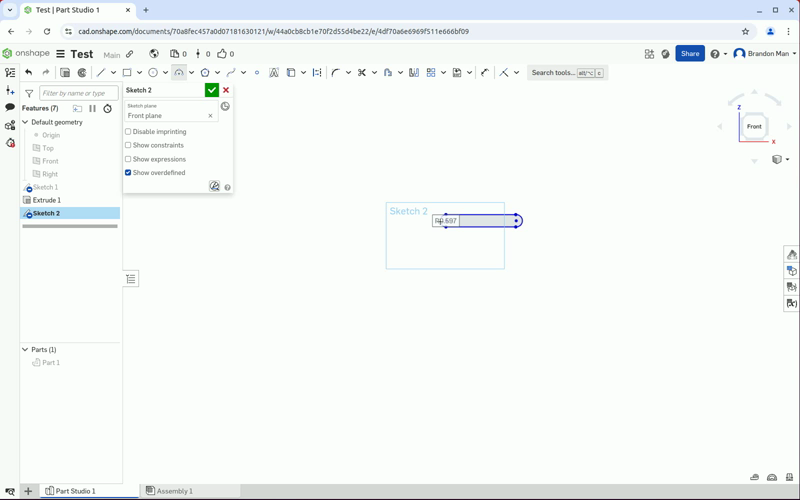
scroll(-6)
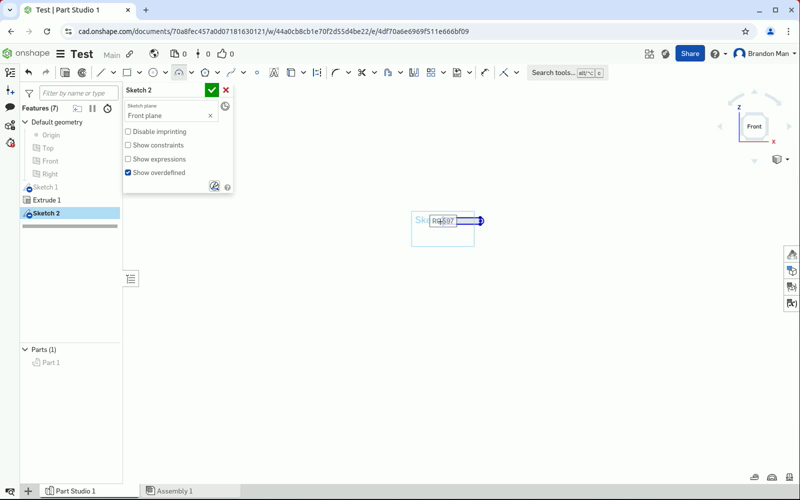
key_up(shift)
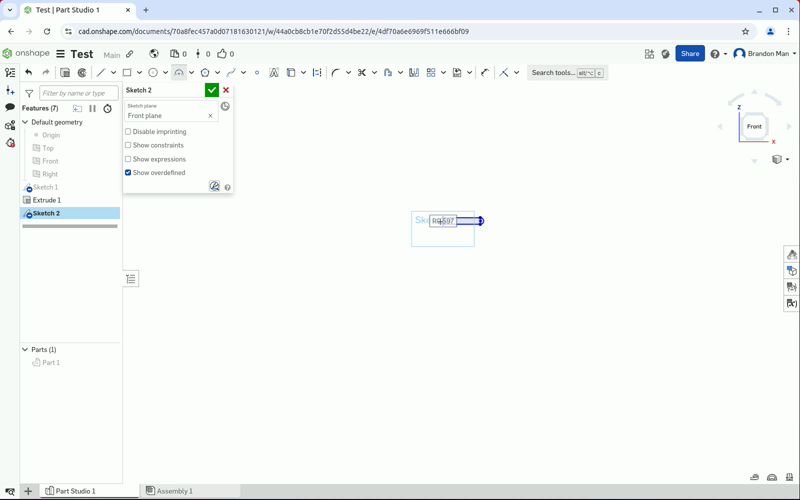
key(esc)
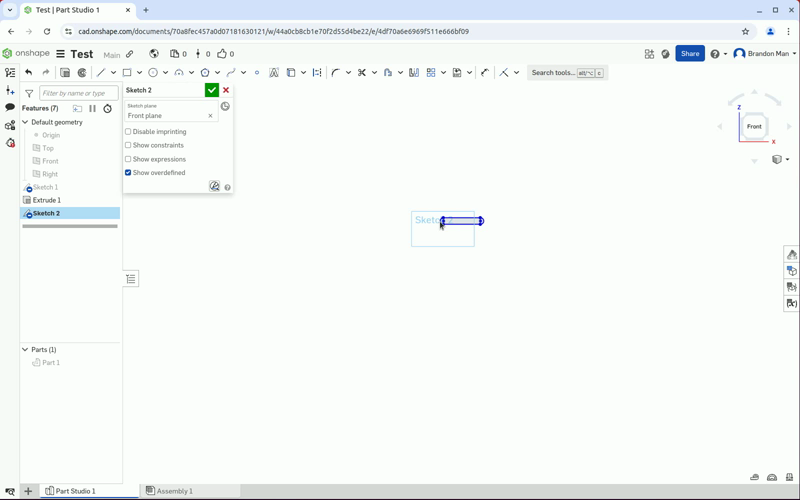
key(c)
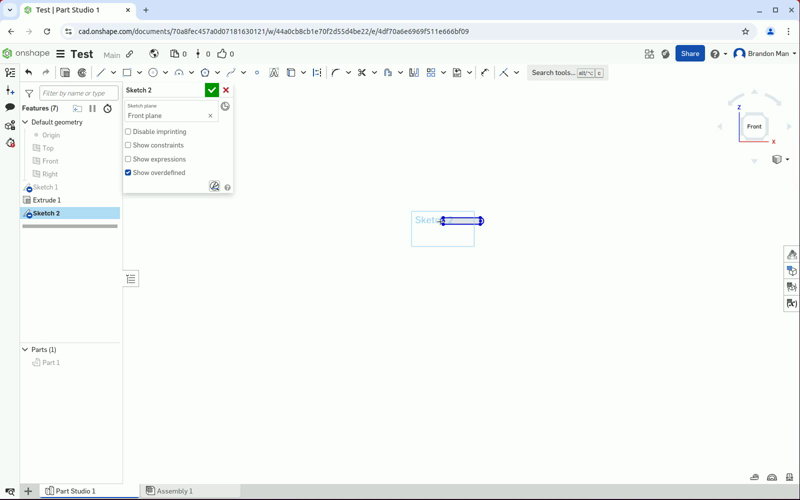
key_down(shift)
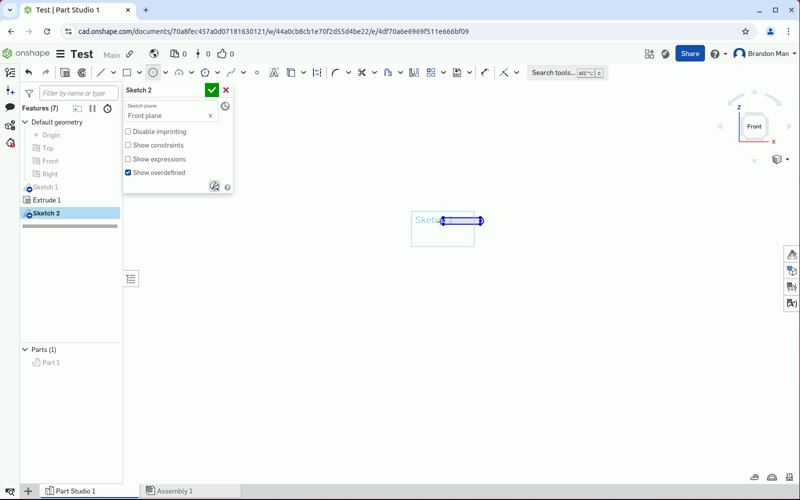
mouse_move(444, 220)
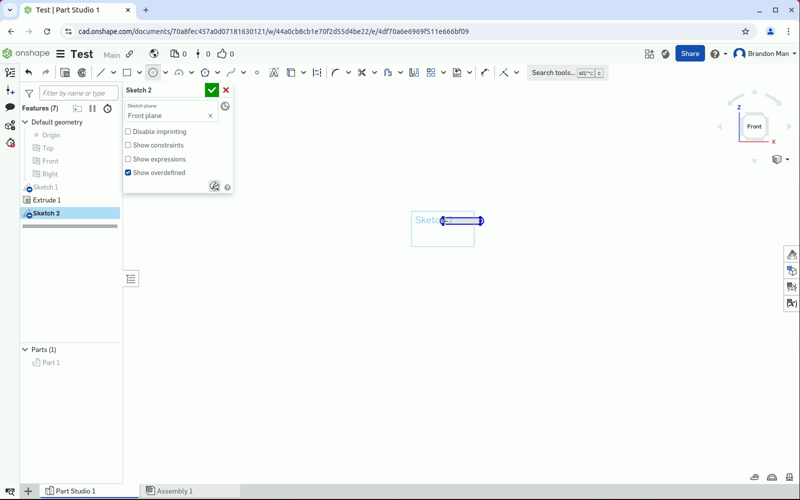
scroll(6)
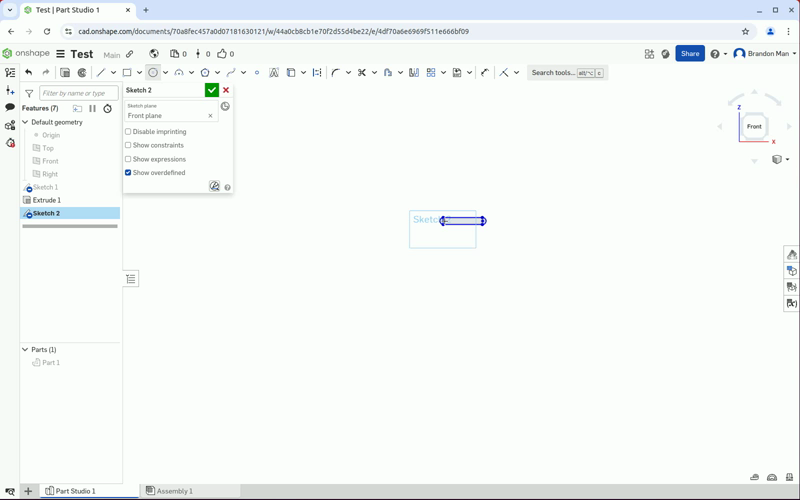
scroll(6)
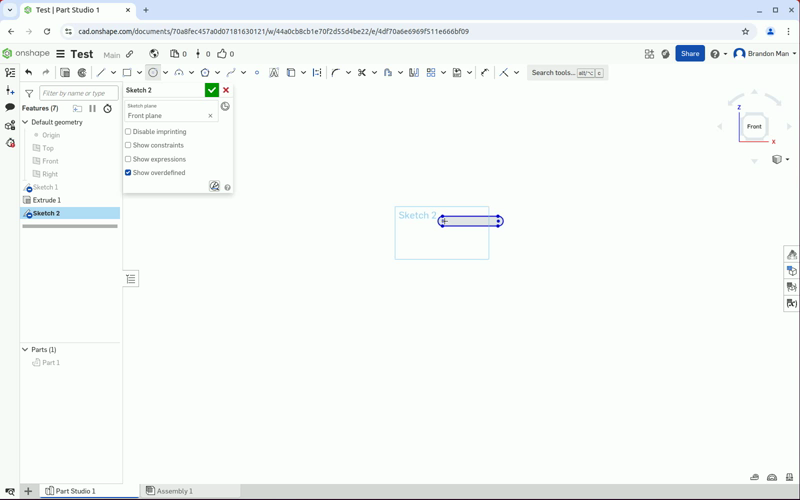
scroll(6)
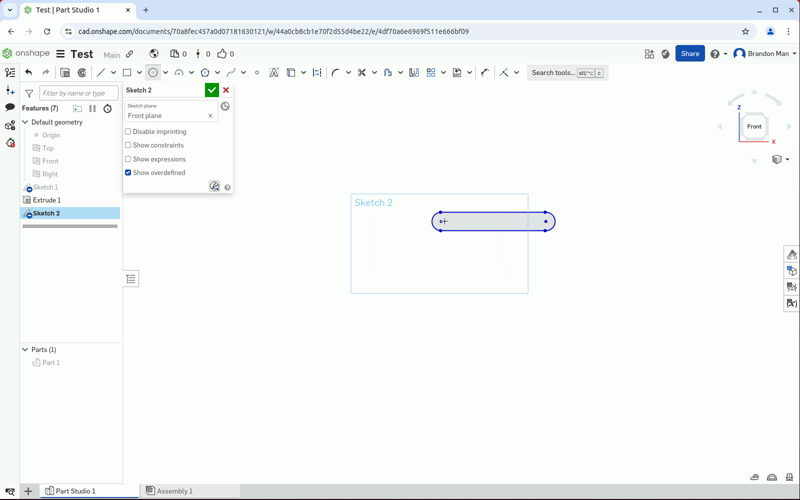
scroll(6)
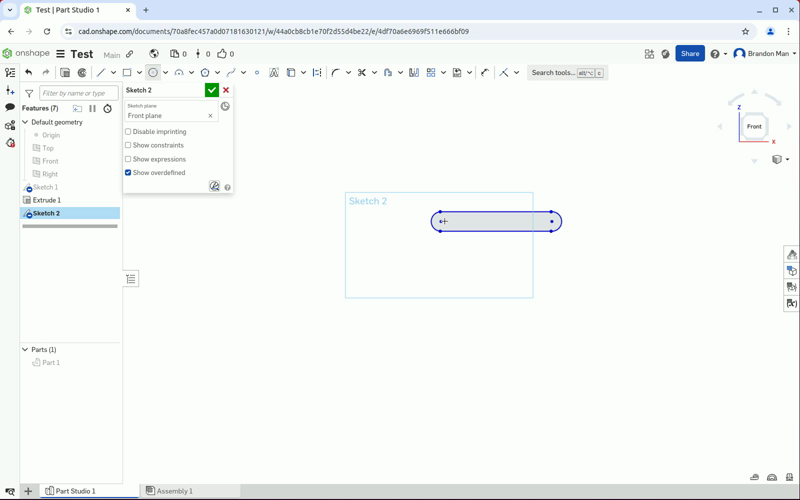
scroll(6)
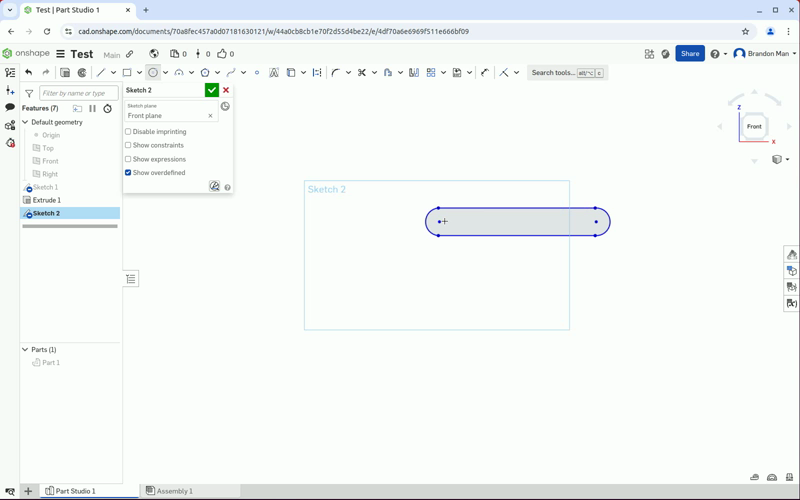
scroll(6)
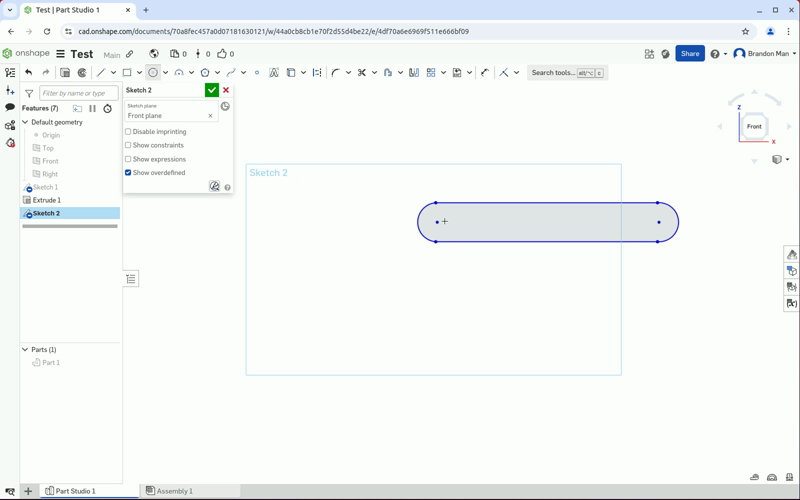
scroll(6)
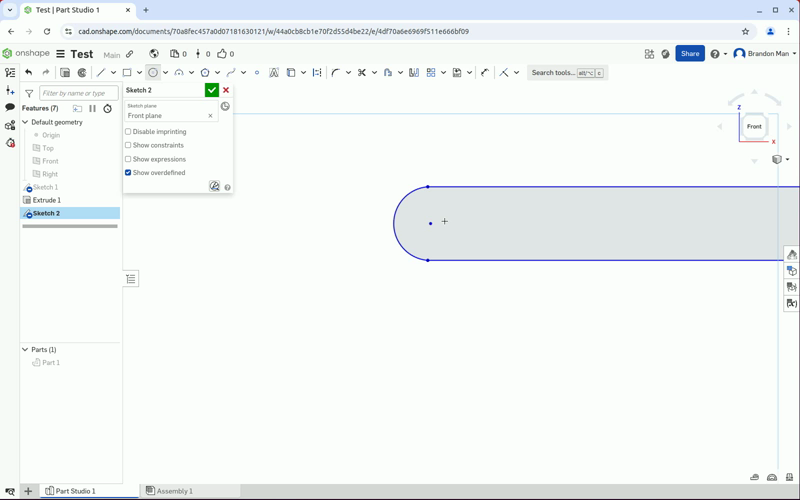
click(444, 220)
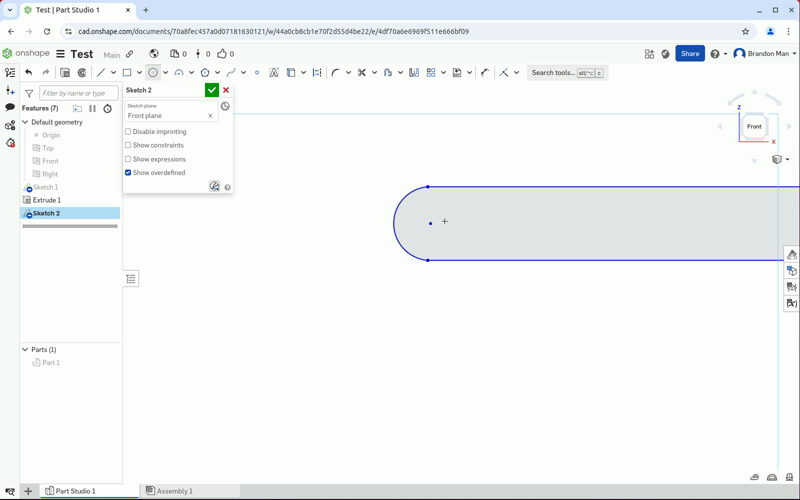
scroll(-6)
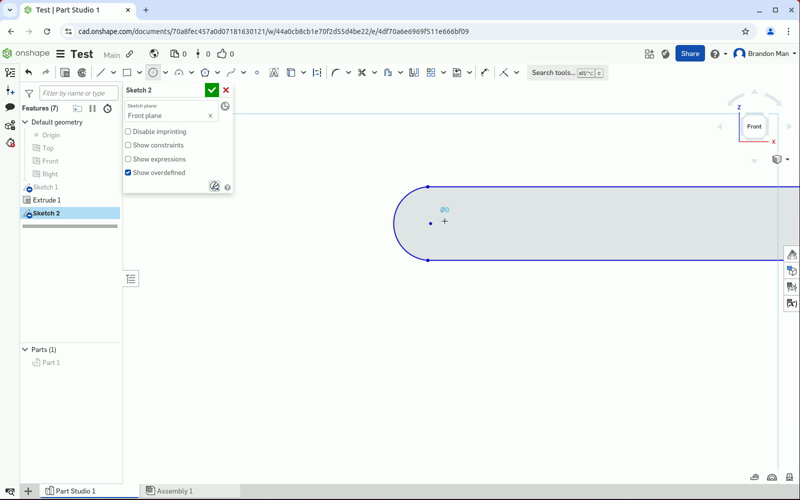
scroll(-6)
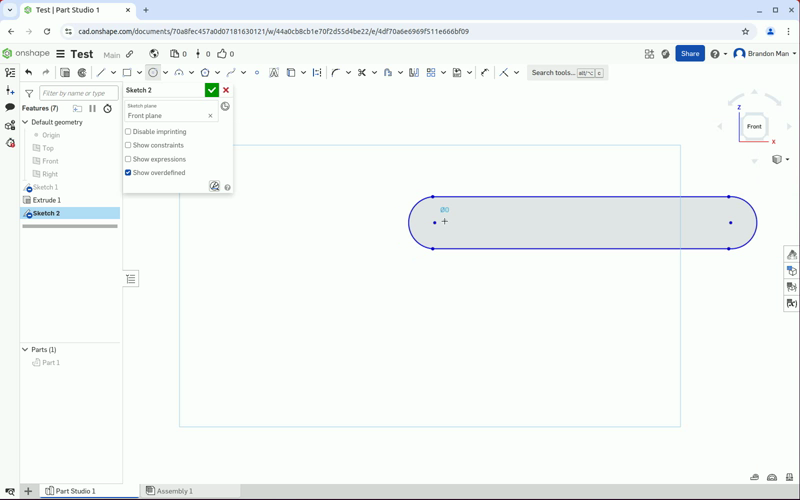
scroll(-6)
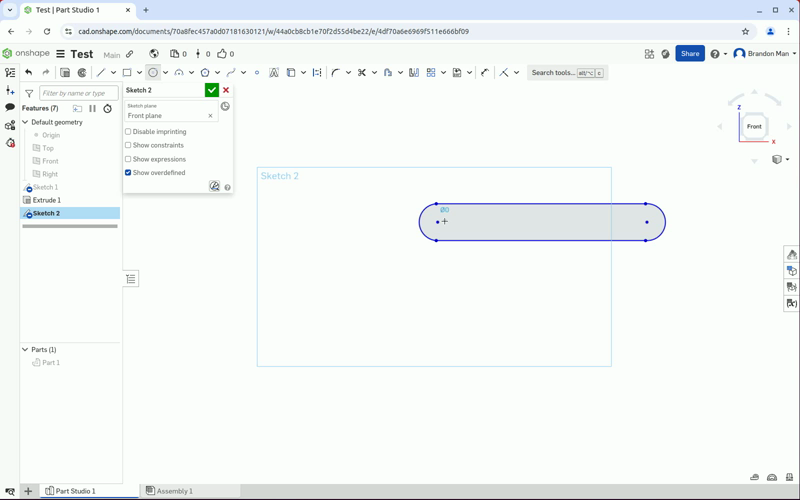
scroll(-6)
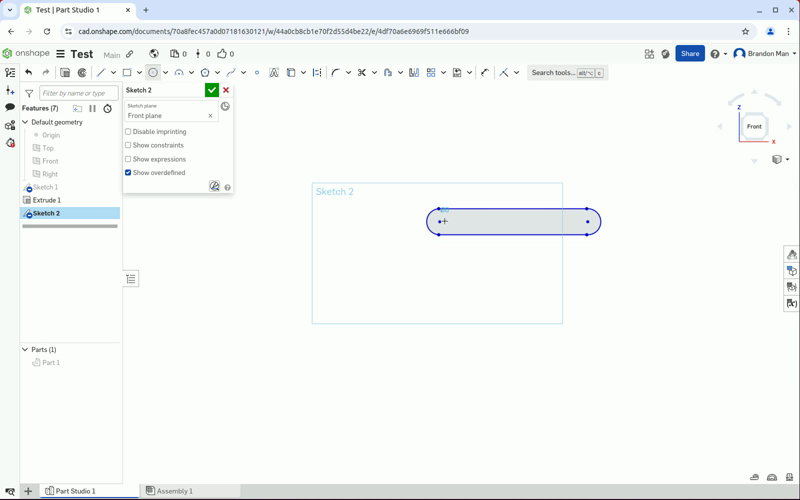
scroll(-6)
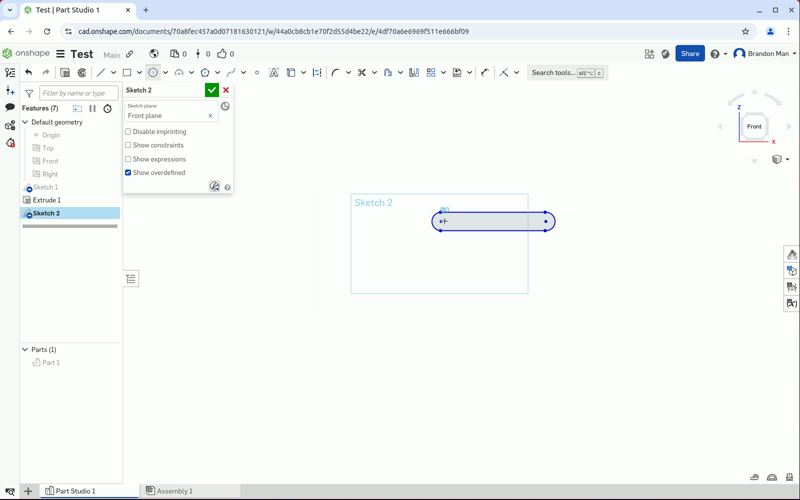
scroll(-6)
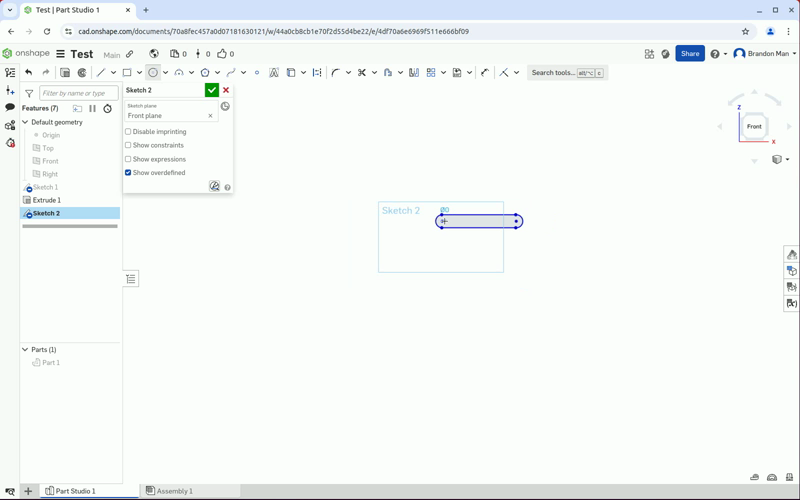
scroll(-6)
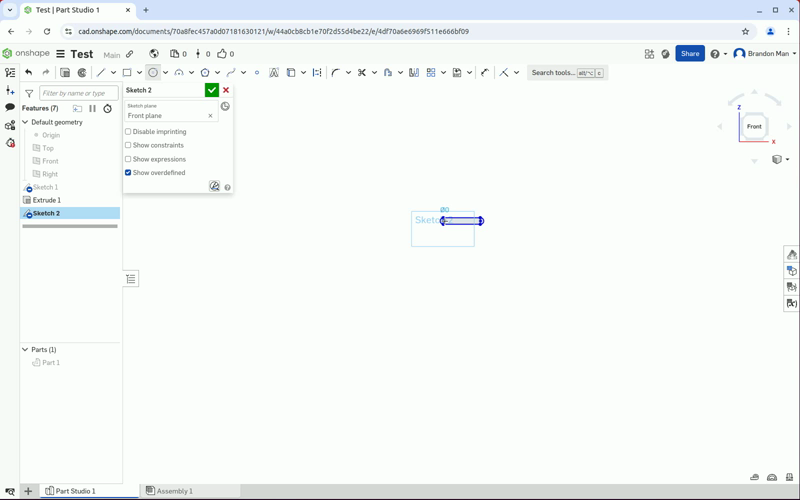
key_up(shift)
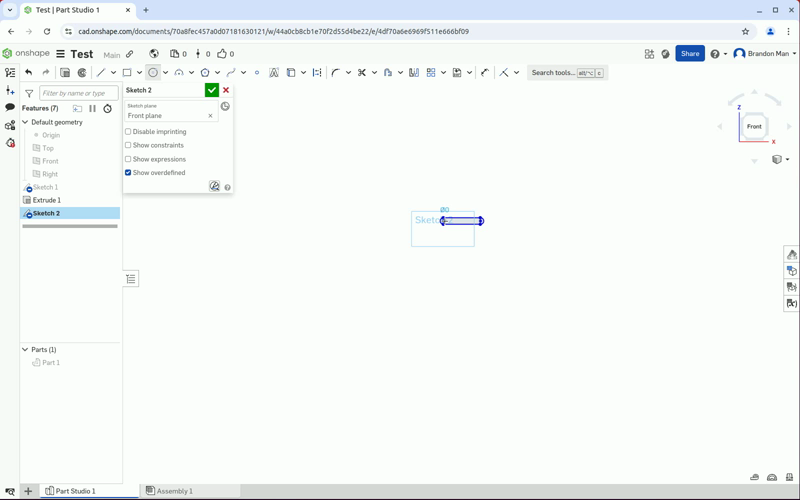
mouse_move(446, 220)
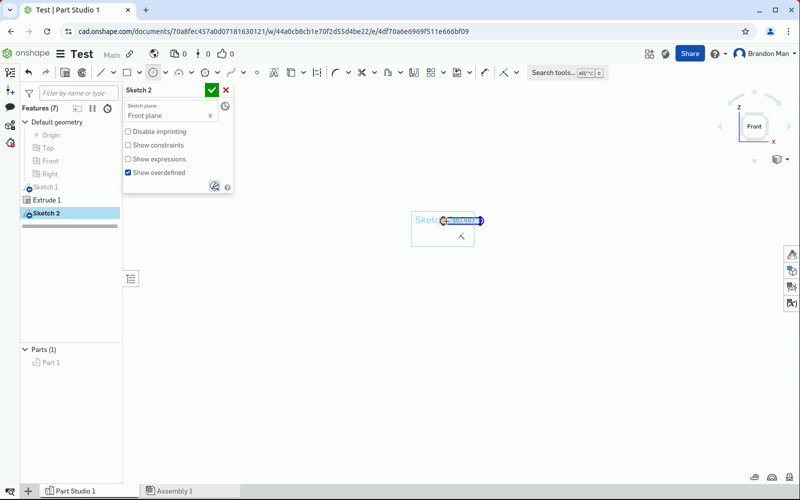
scroll(6)
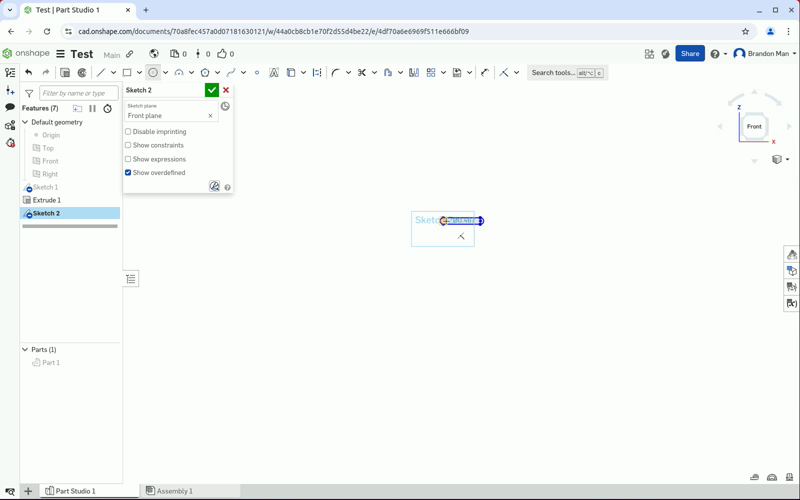
scroll(6)
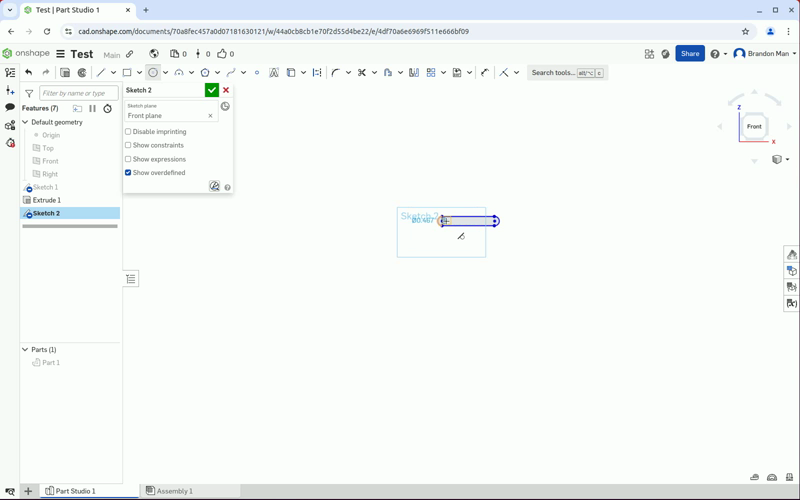
scroll(6)
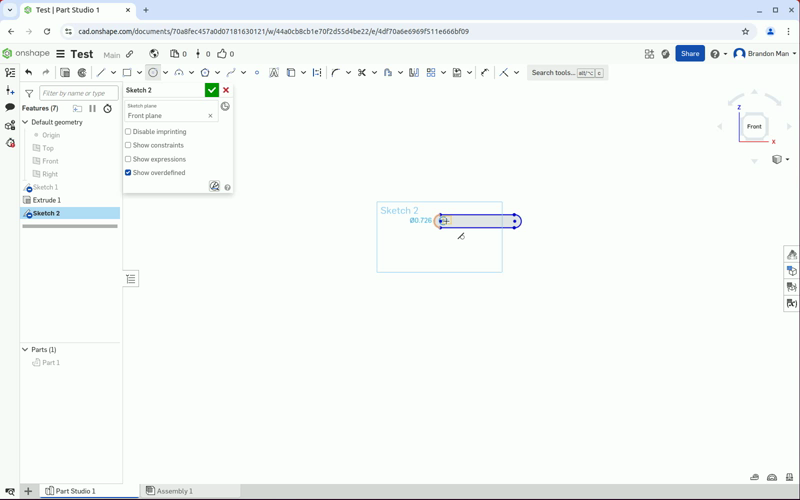
scroll(6)
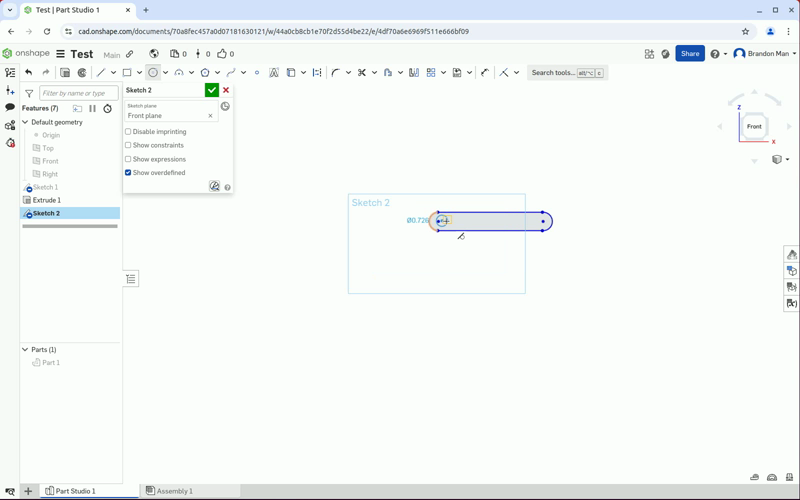
scroll(6)
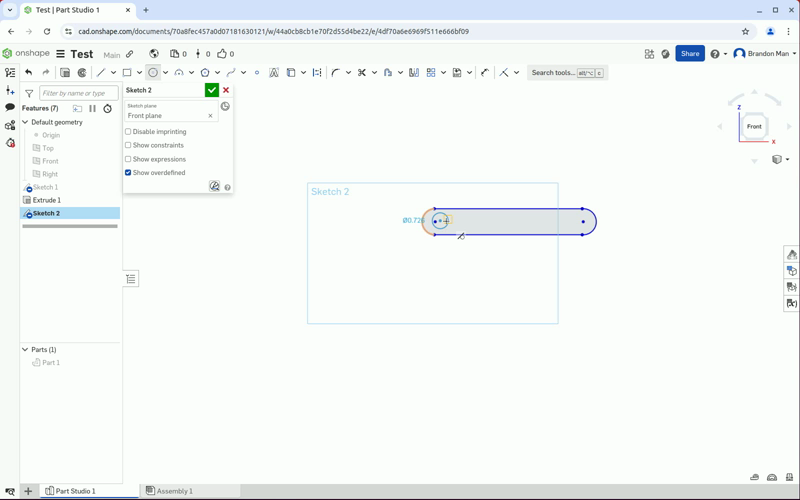
scroll(6)
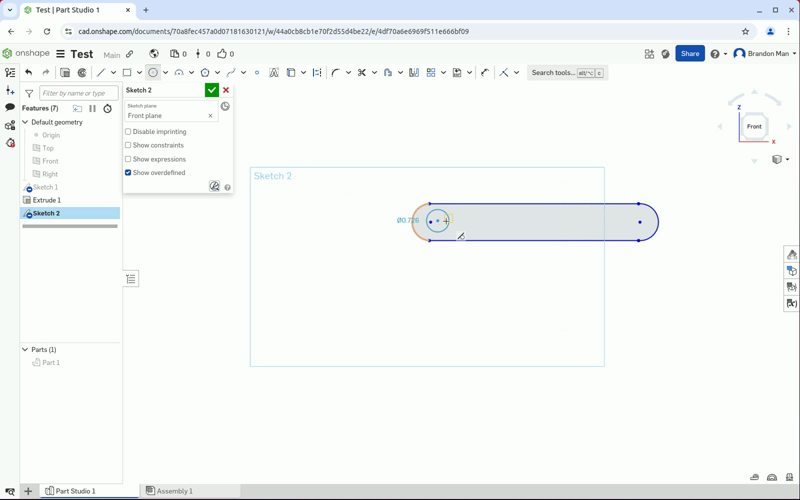
scroll(6)
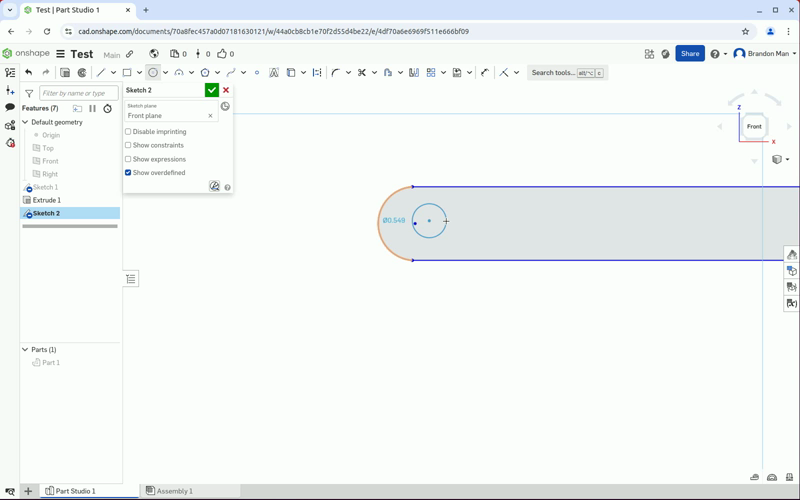
click(446, 220)
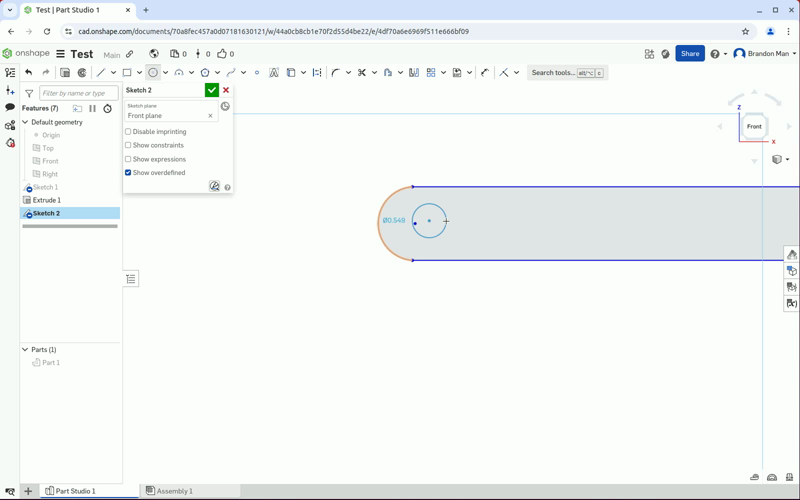
scroll(-6)
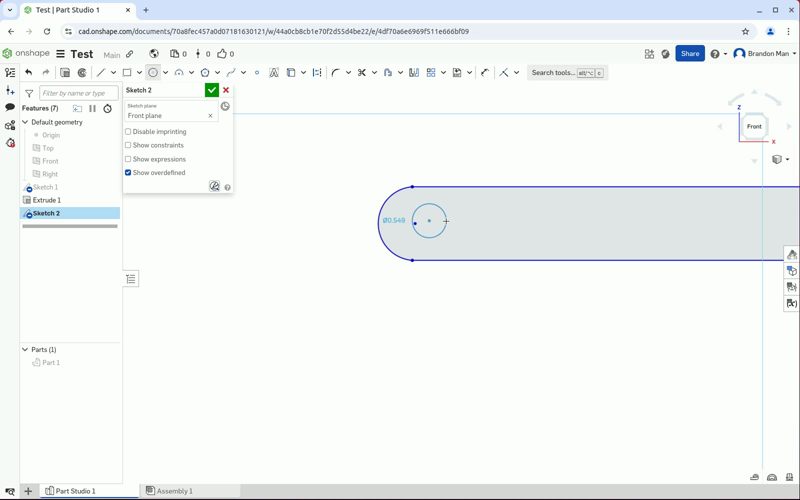
scroll(-6)
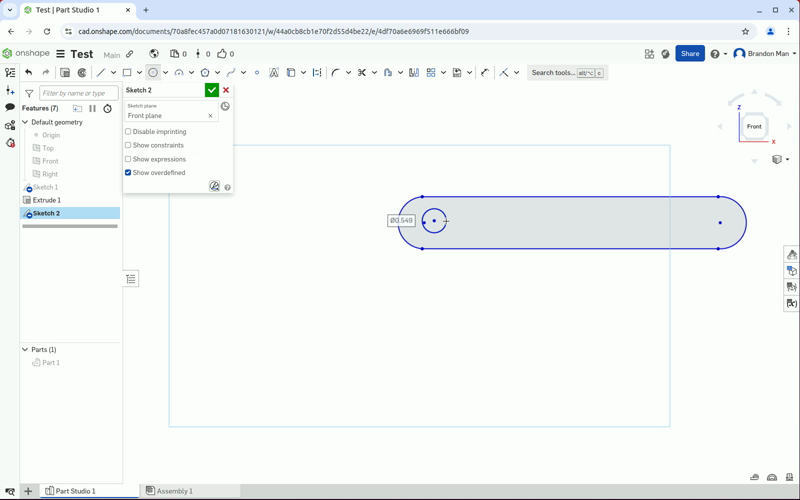
scroll(-6)
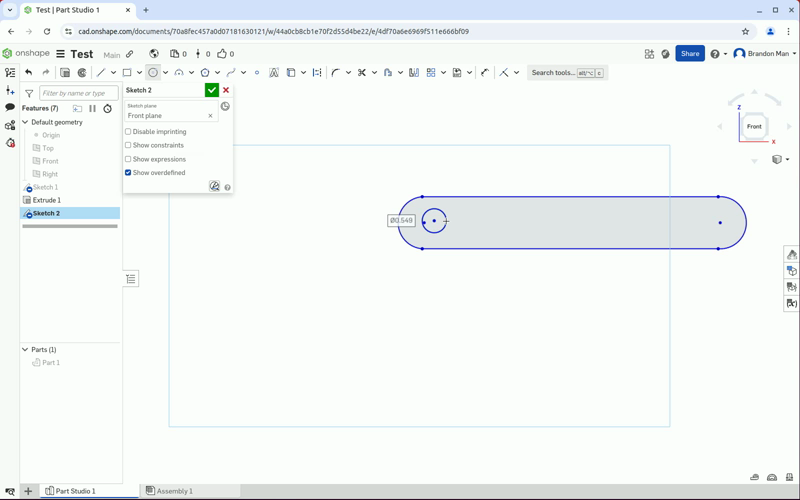
scroll(-6)
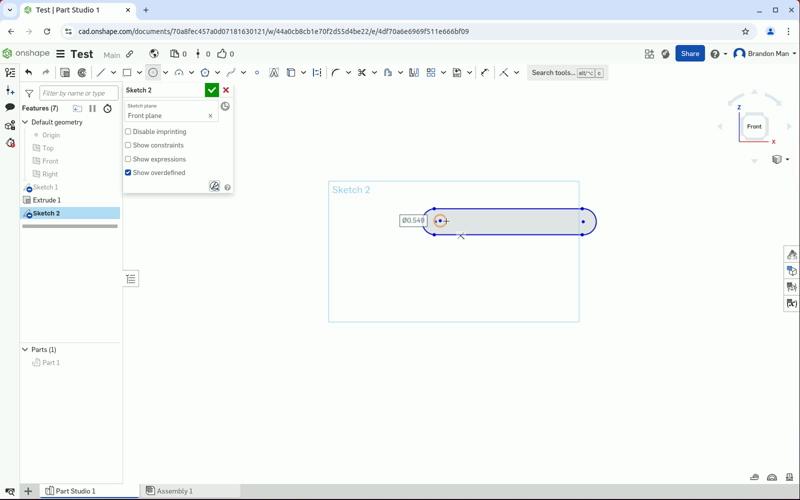
scroll(-6)
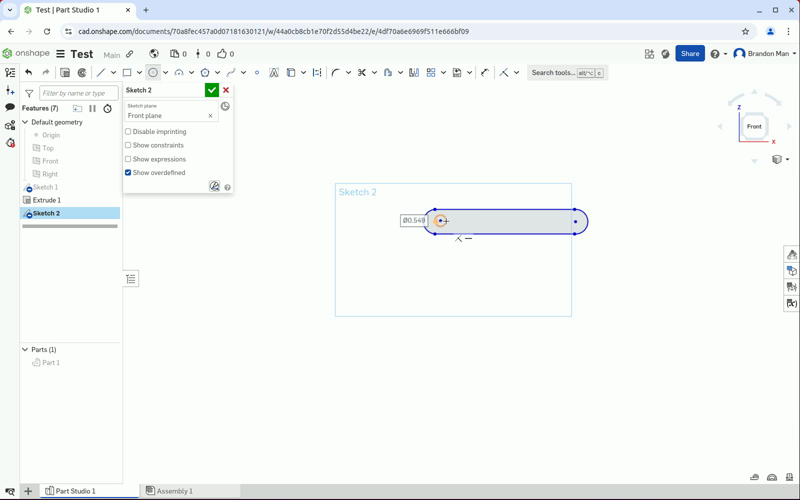
scroll(-6)
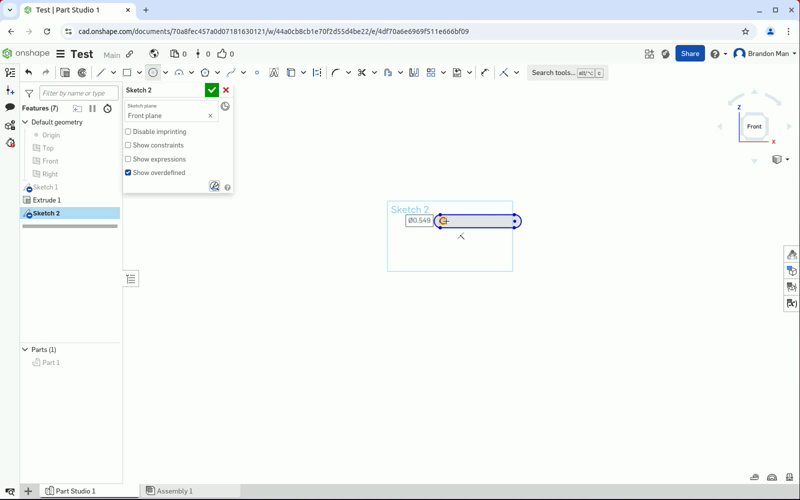
scroll(-6)
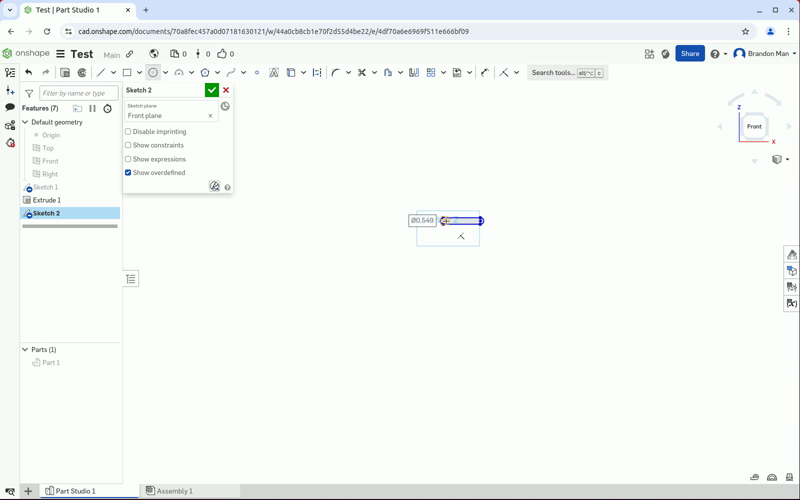
key(esc)
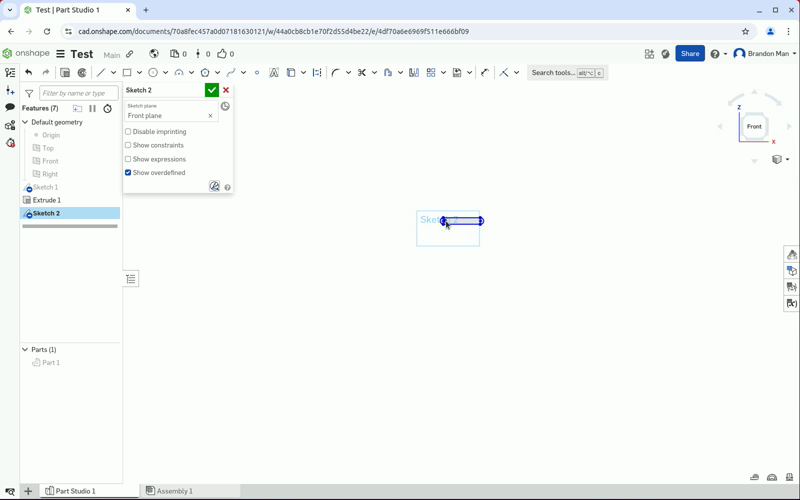
key(c)
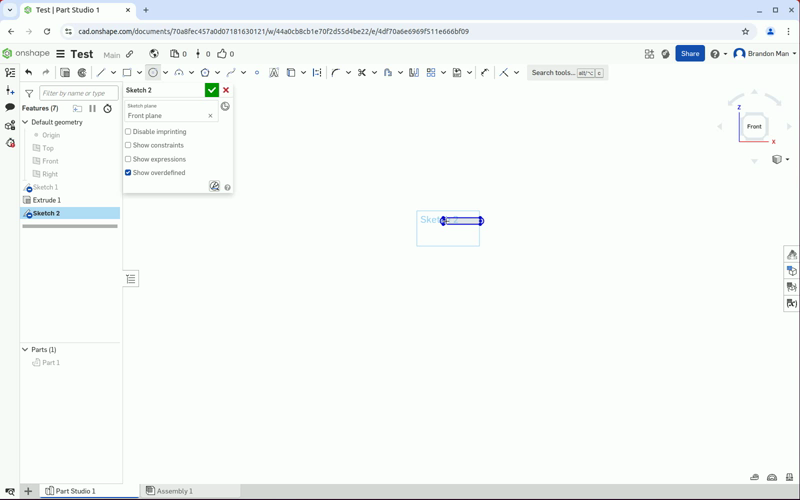
key_down(shift)
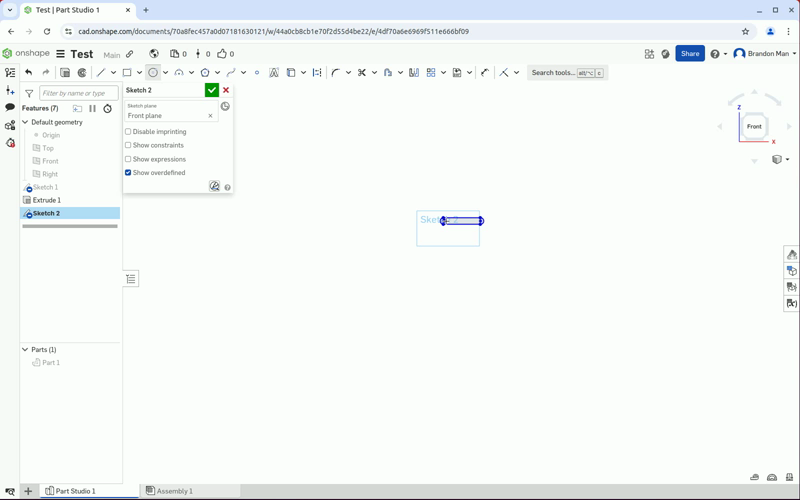
mouse_move(479, 220)
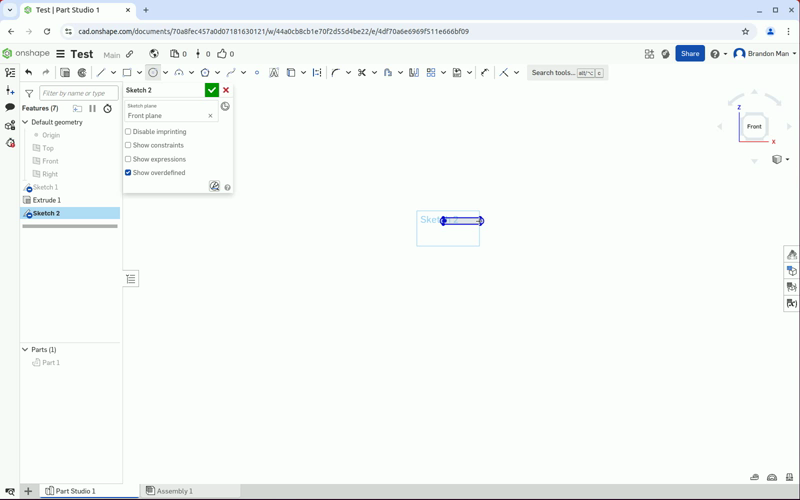
scroll(6)
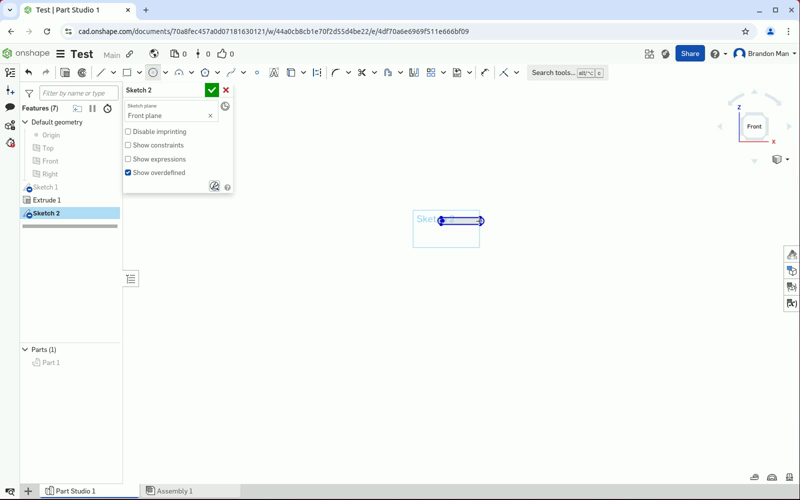
scroll(6)
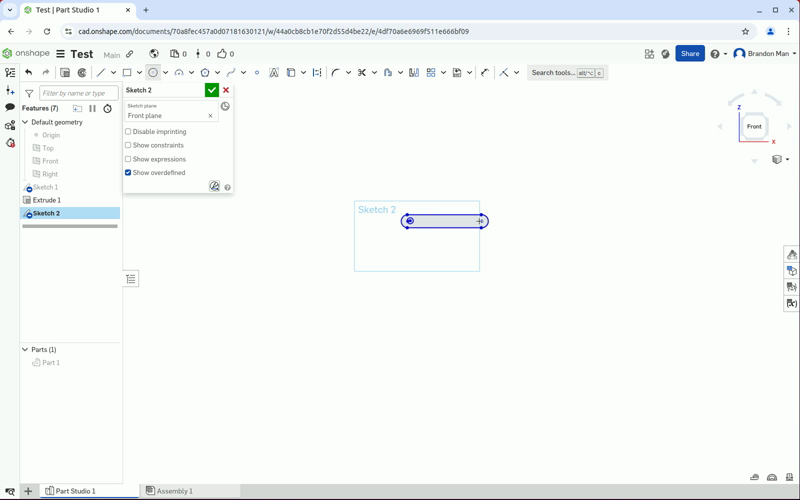
scroll(6)
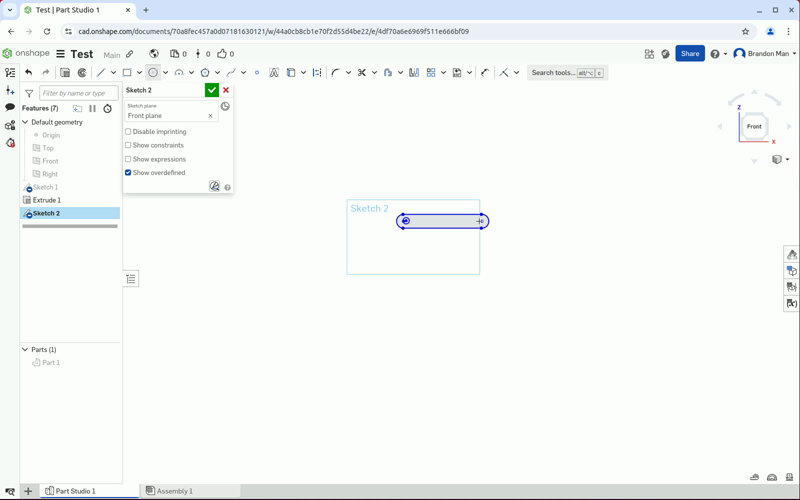
scroll(6)
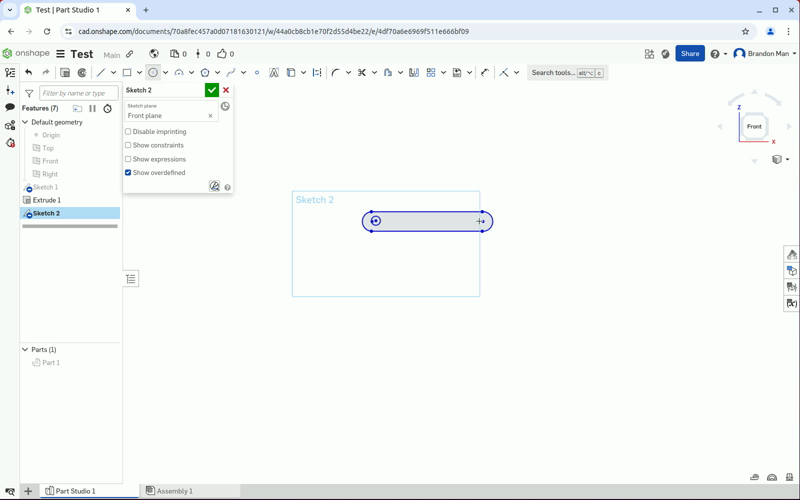
scroll(6)
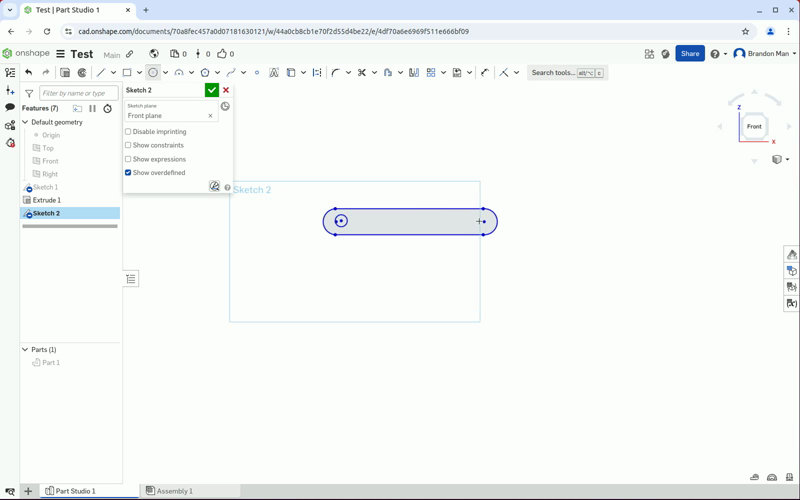
scroll(6)
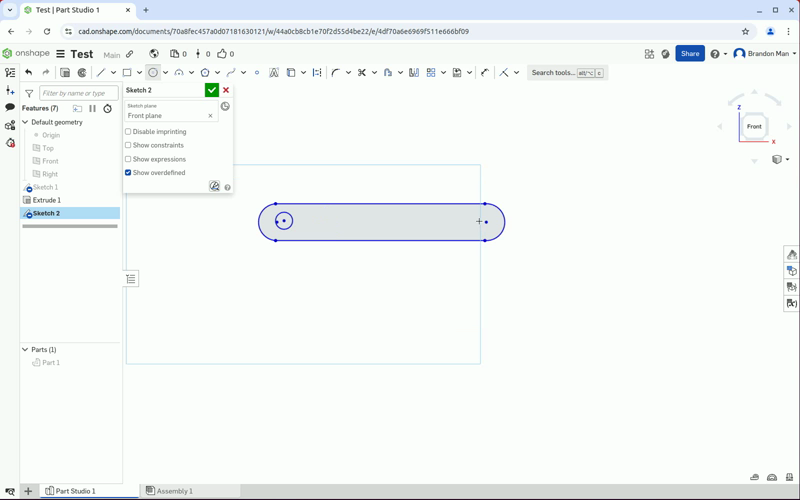
scroll(6)
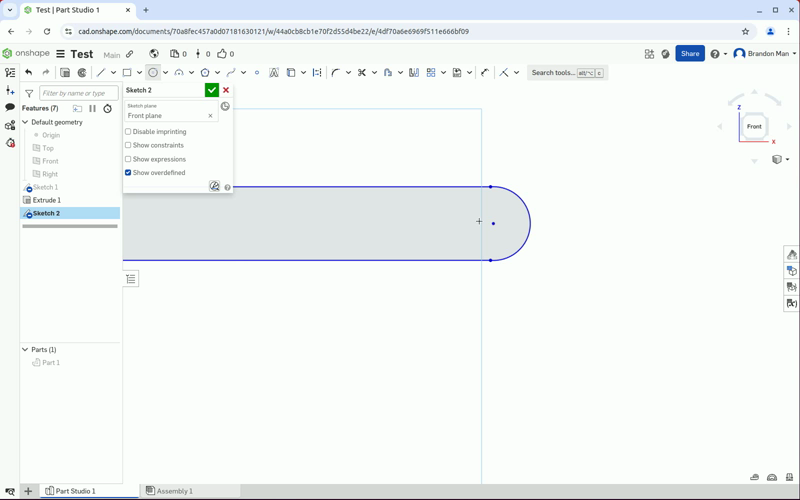
click(479, 220)
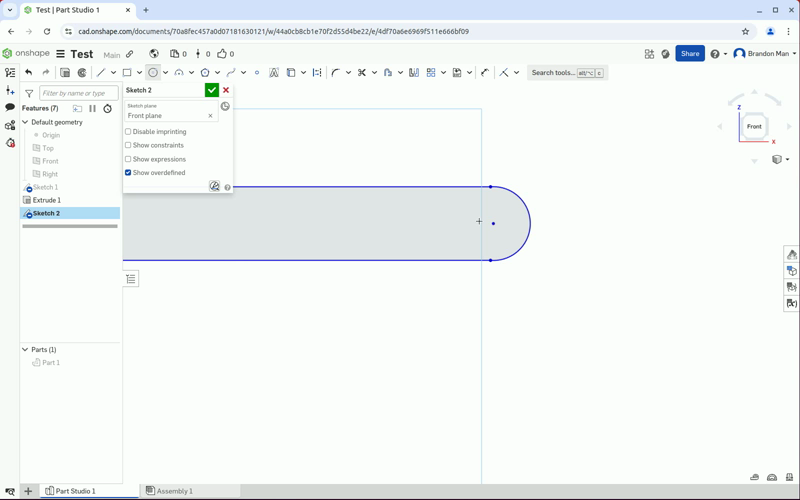
scroll(-6)
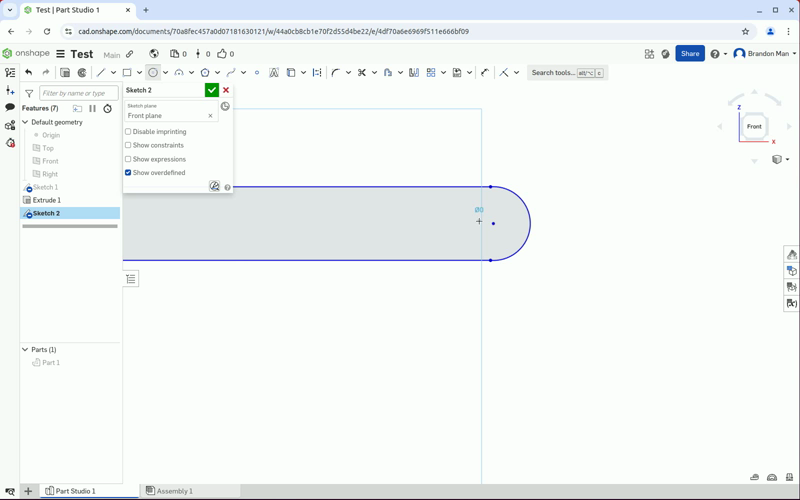
scroll(-6)
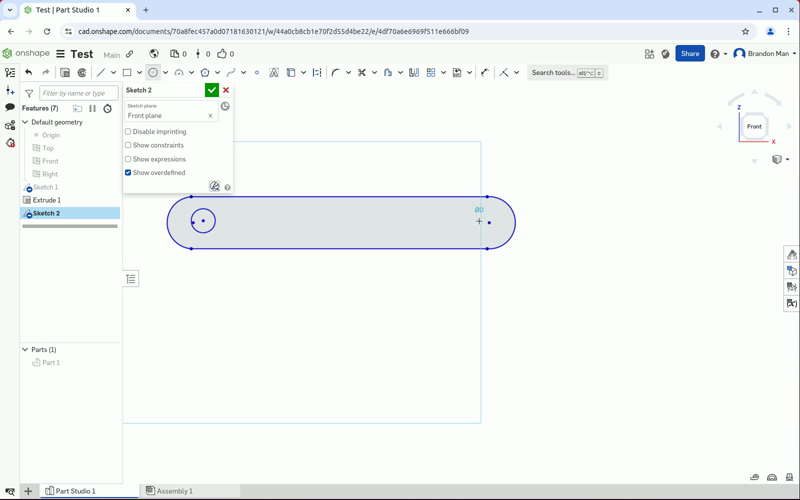
scroll(-6)
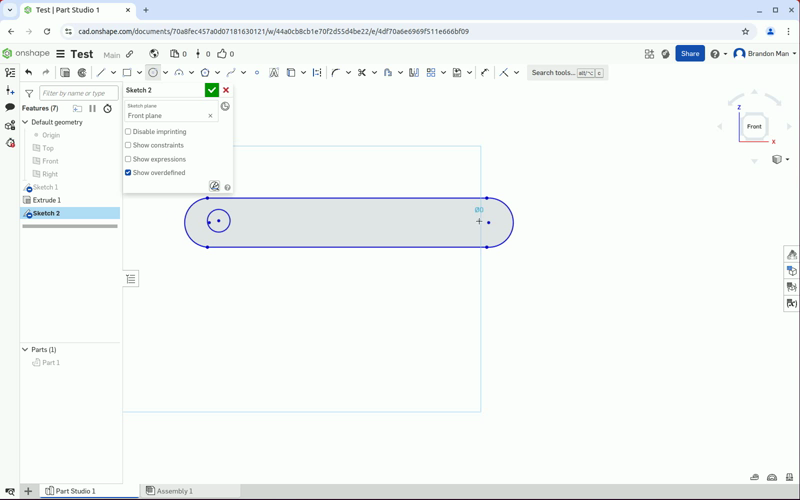
scroll(-6)
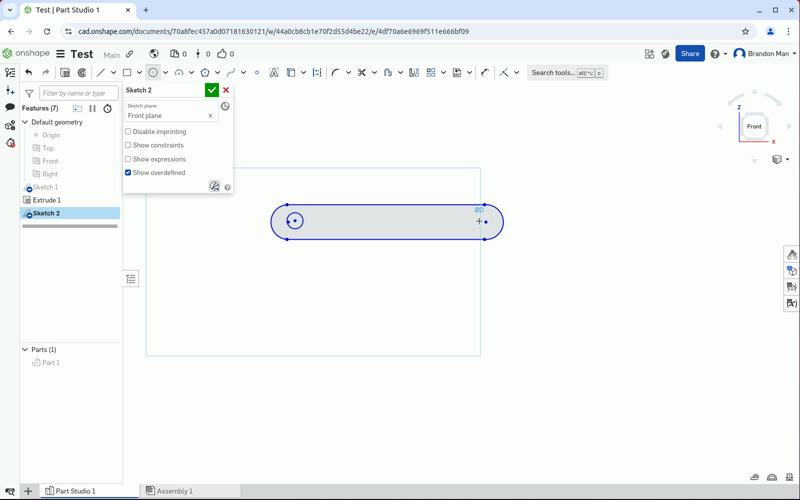
scroll(-6)
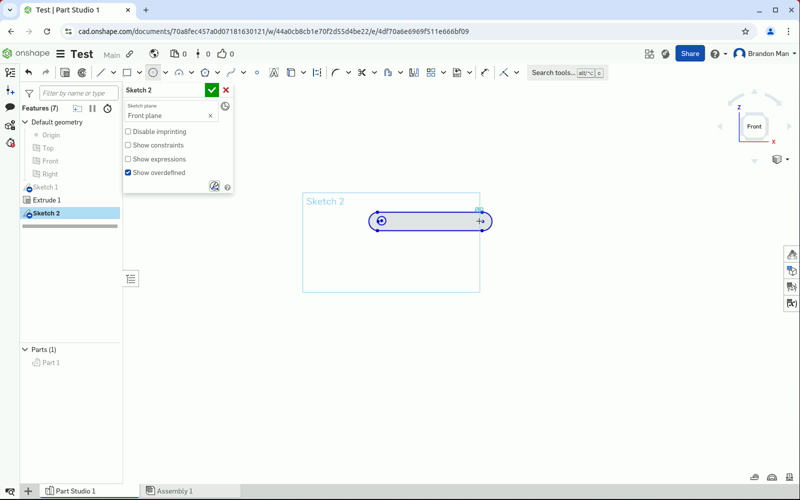
scroll(-6)
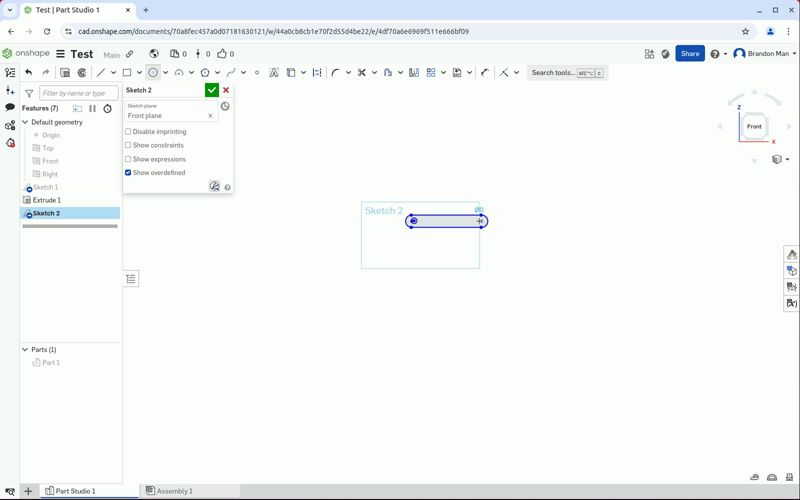
scroll(-6)
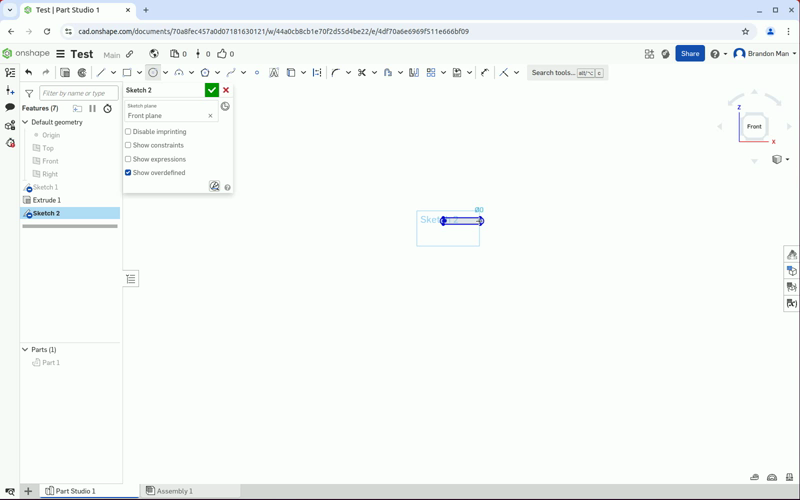
key_up(shift)
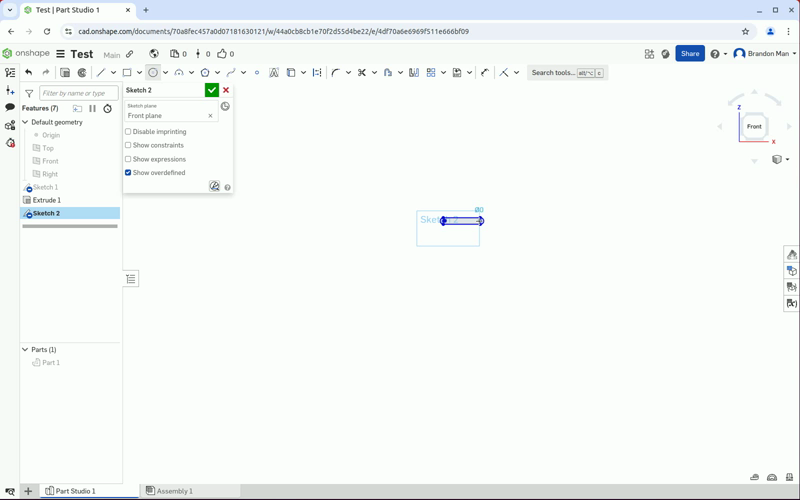
mouse_move(480, 220)
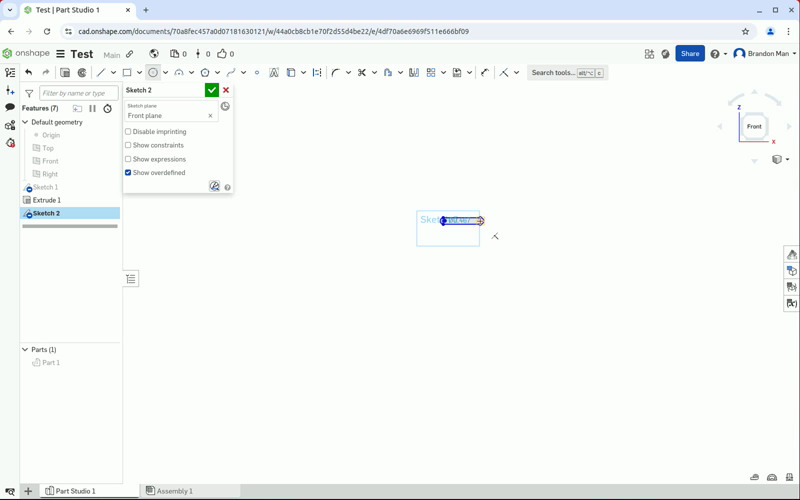
scroll(6)
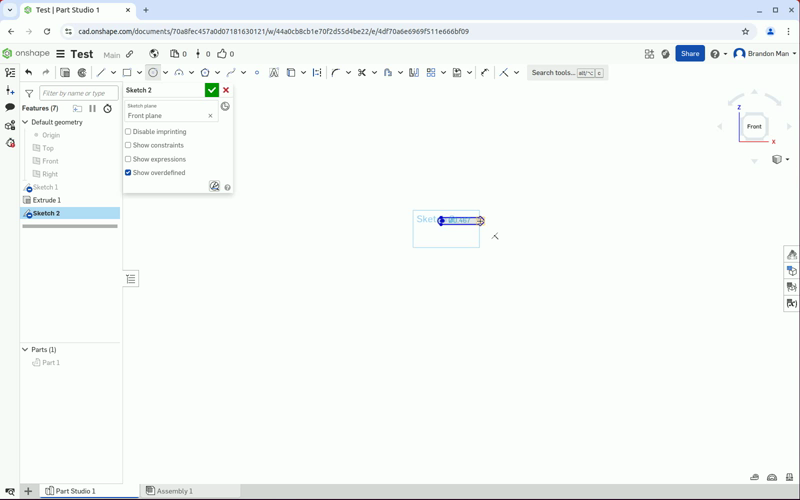
scroll(6)
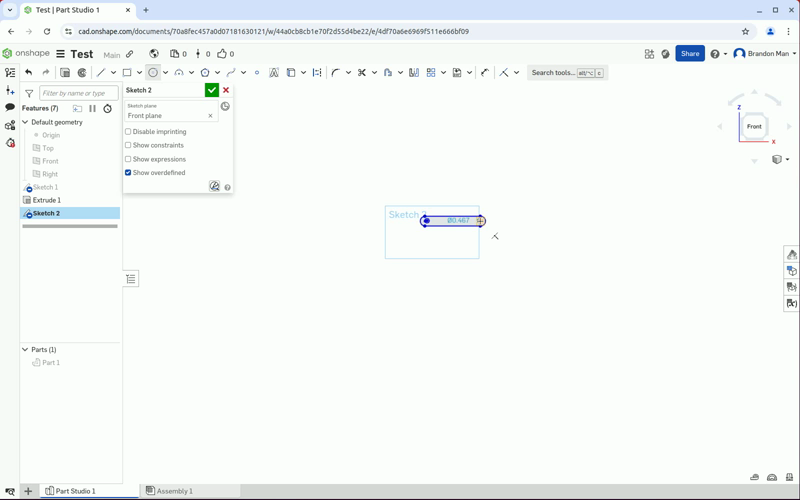
scroll(6)
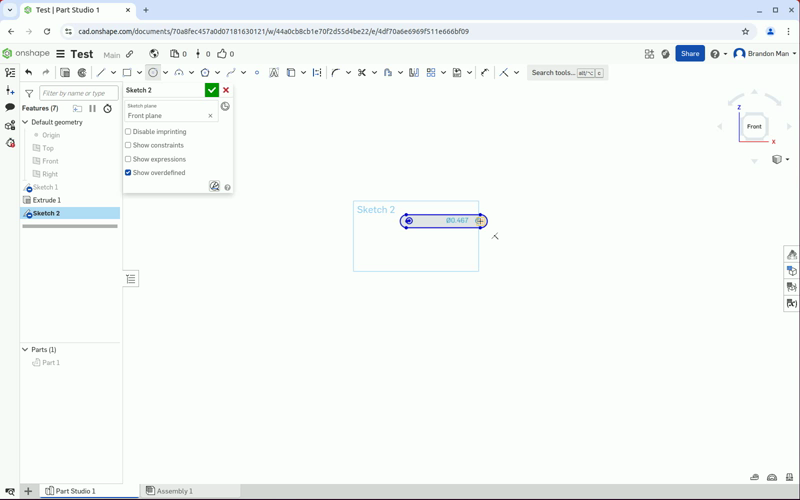
scroll(6)
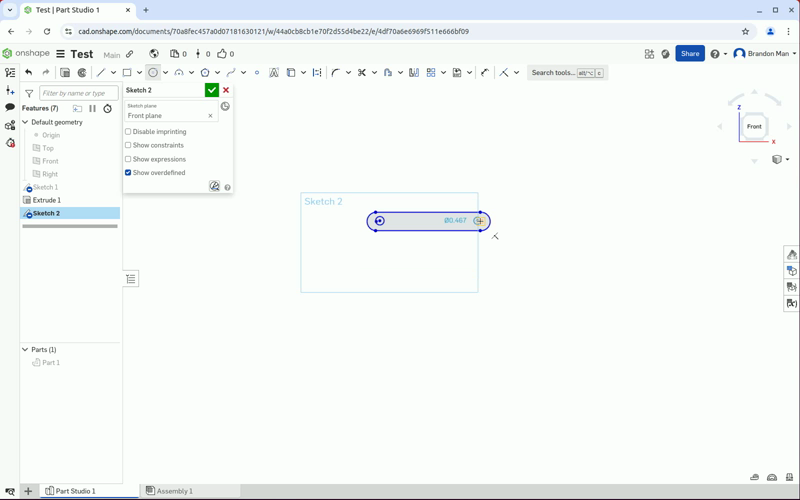
scroll(6)
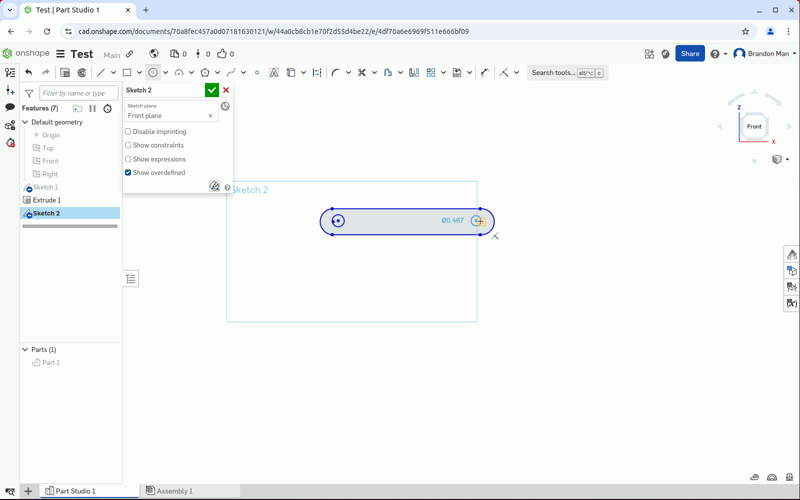
scroll(6)
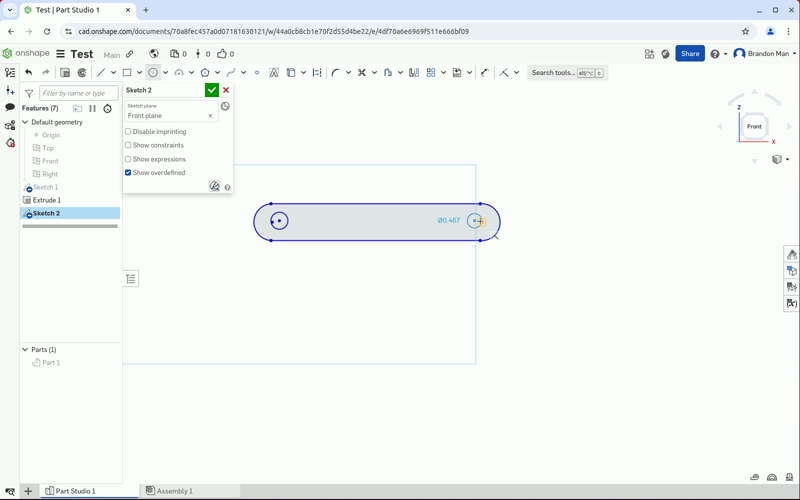
scroll(6)
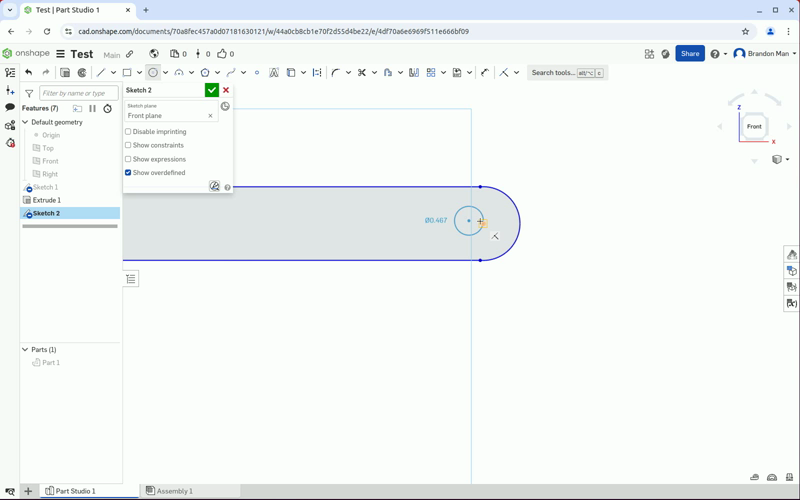
click(480, 220)
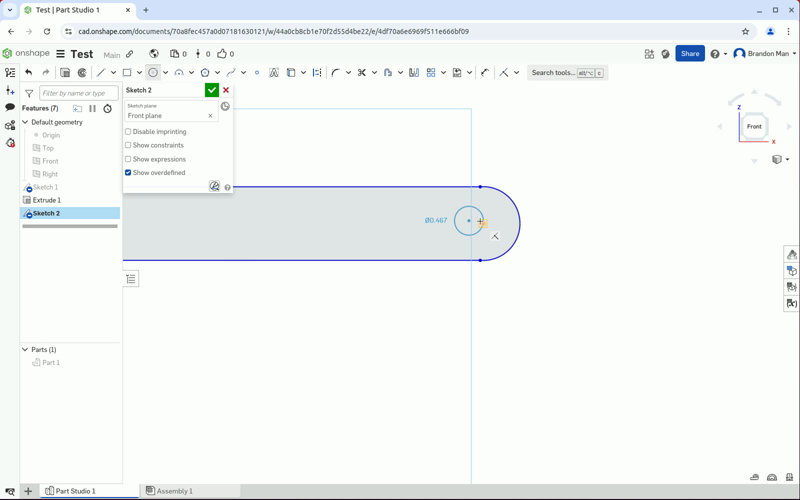
scroll(-6)
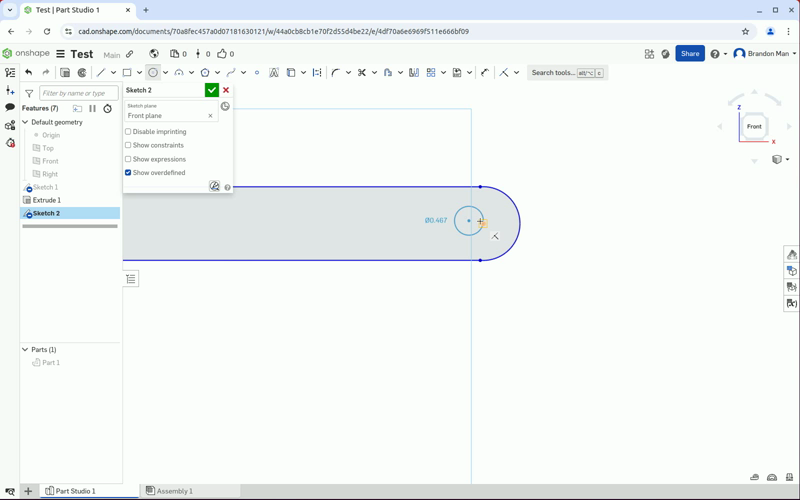
scroll(-6)
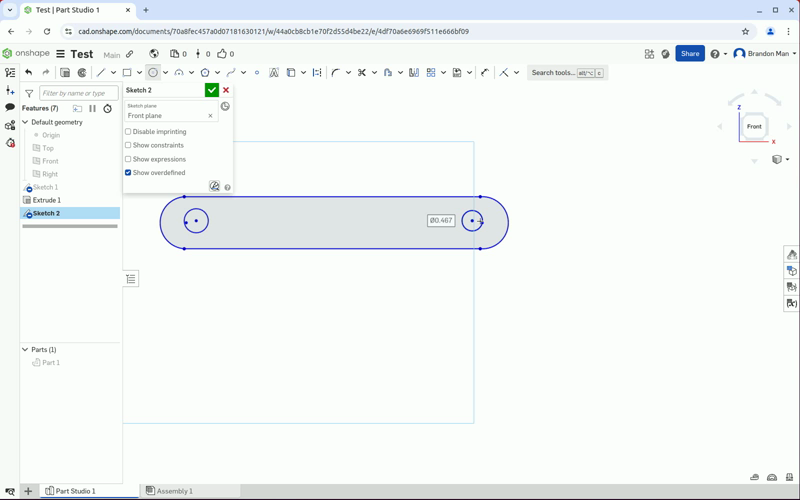
scroll(-6)
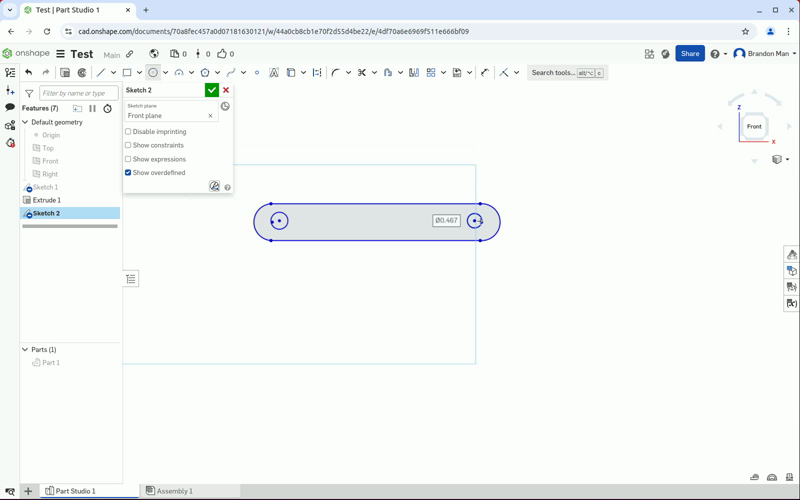
scroll(-6)
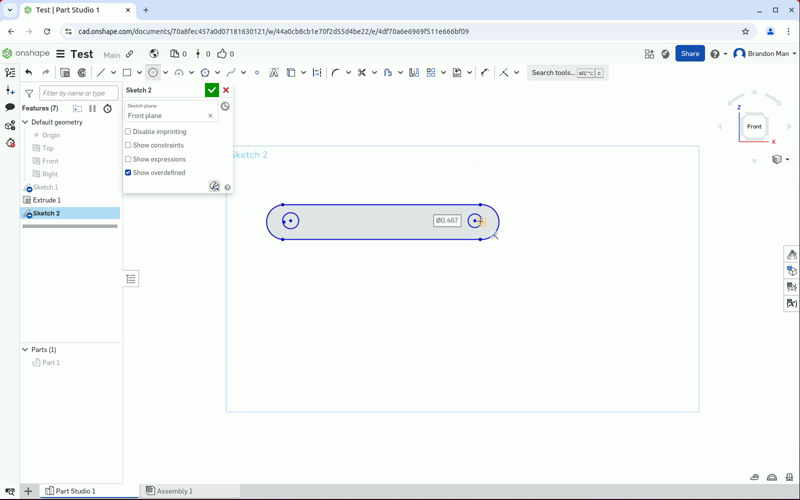
scroll(-6)
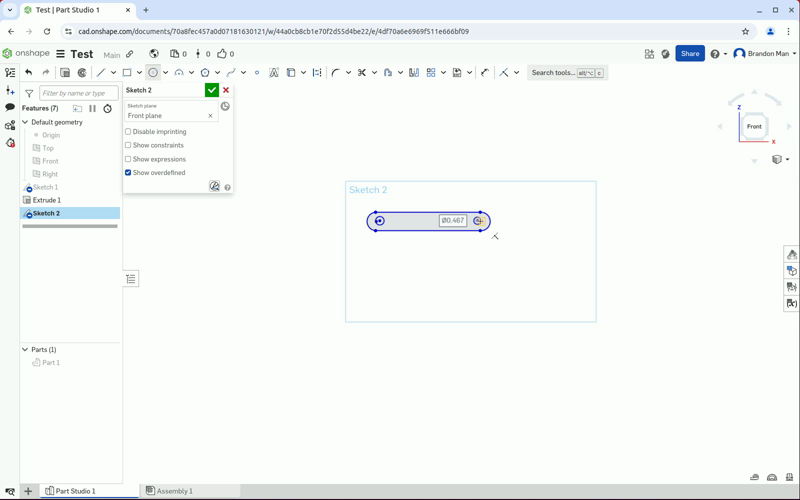
scroll(-6)
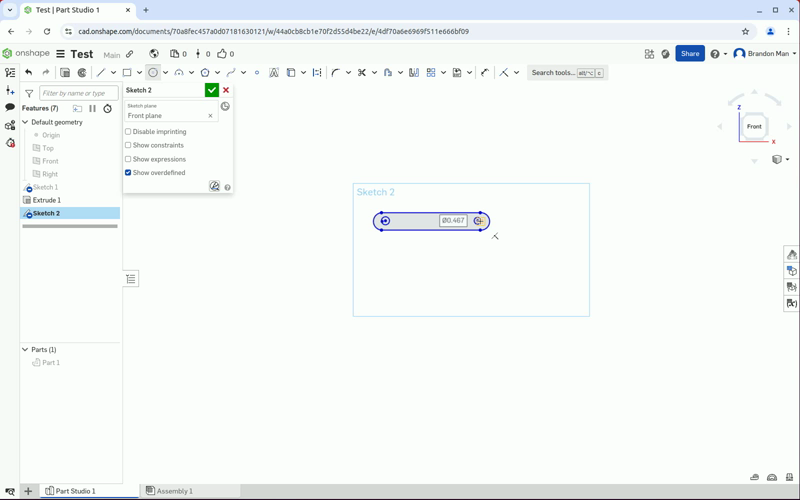
scroll(-6)
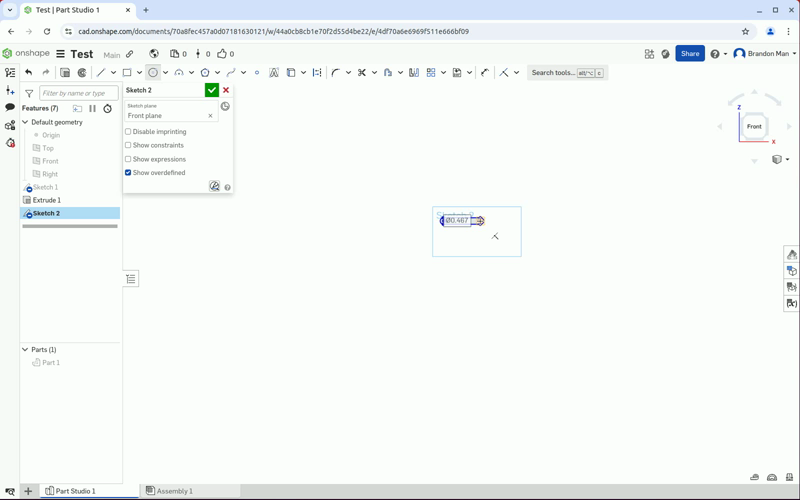
key(esc)
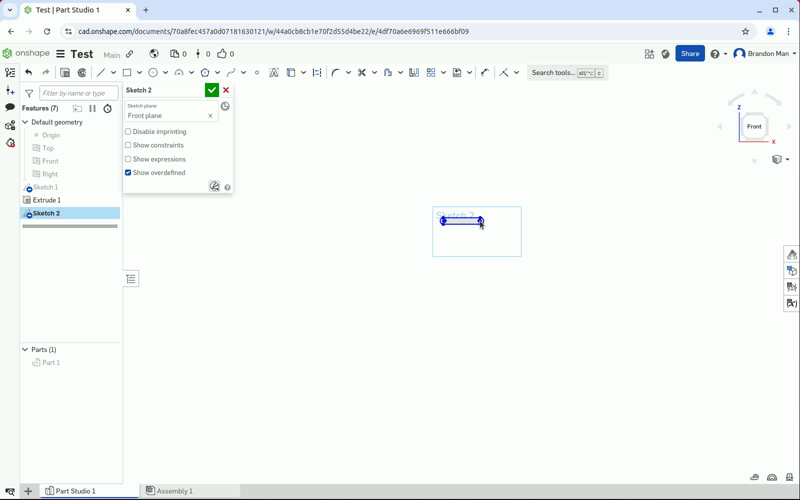
mouse_move(477, 219)
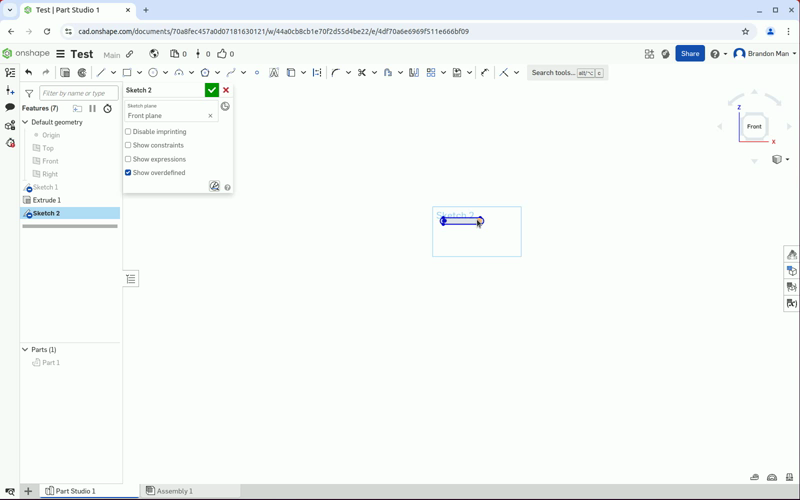
scroll(6)
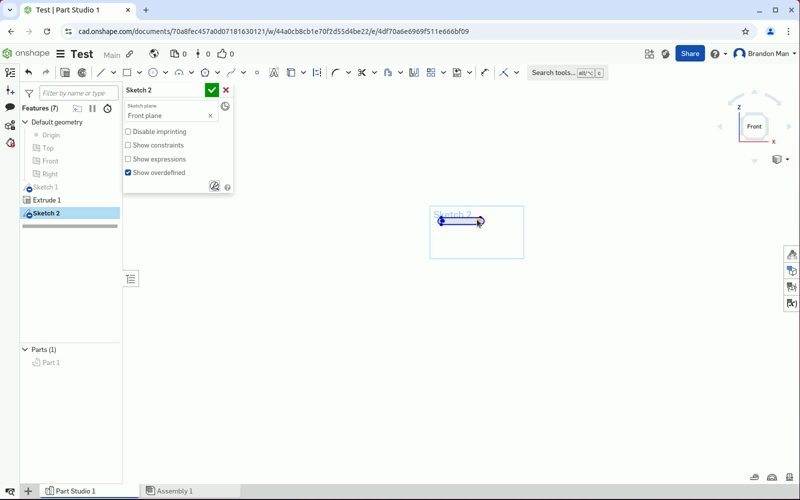
scroll(6)
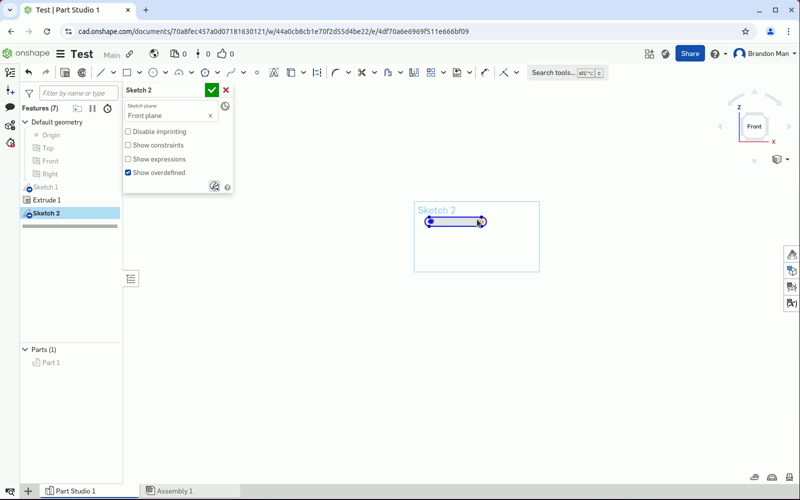
scroll(6)
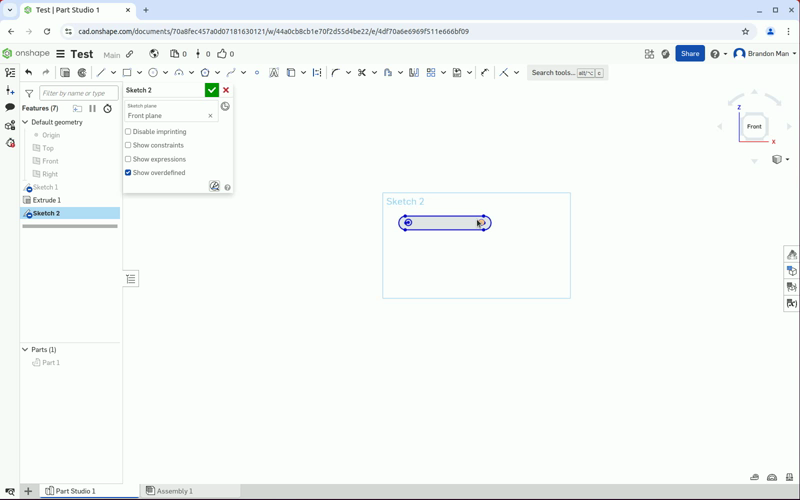
scroll(6)
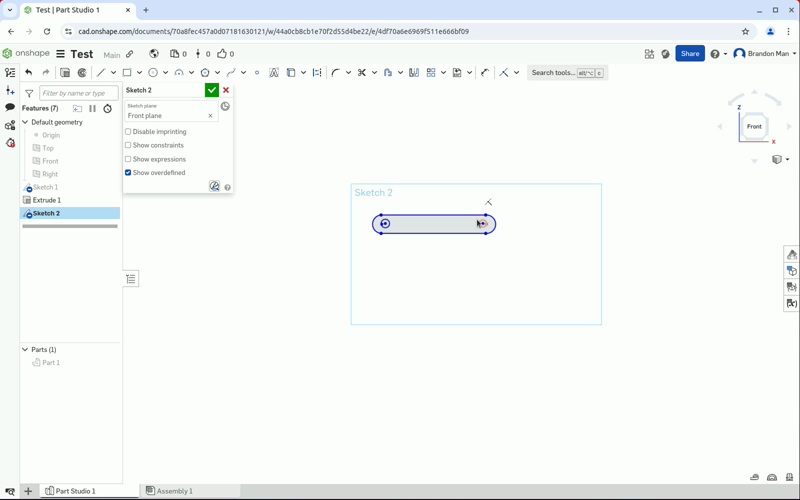
scroll(6)
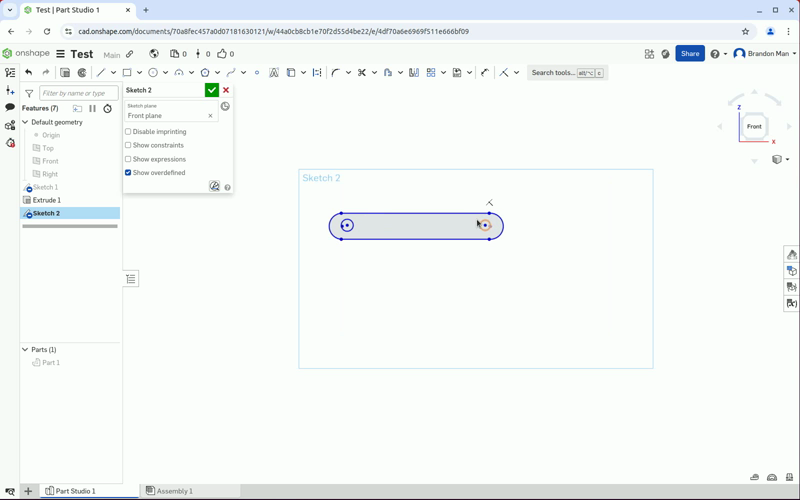
scroll(6)
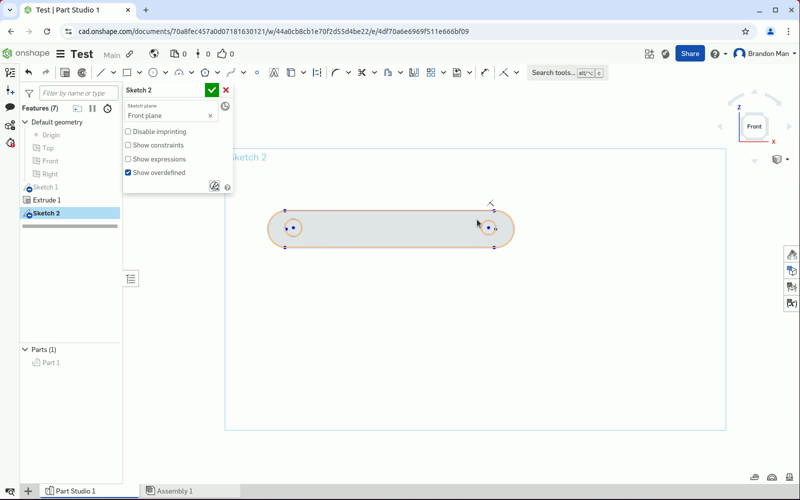
scroll(6)
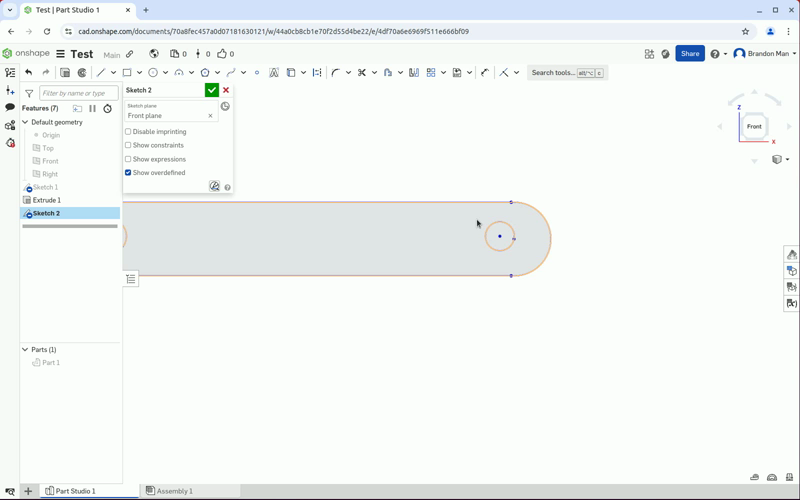
click(477, 219)
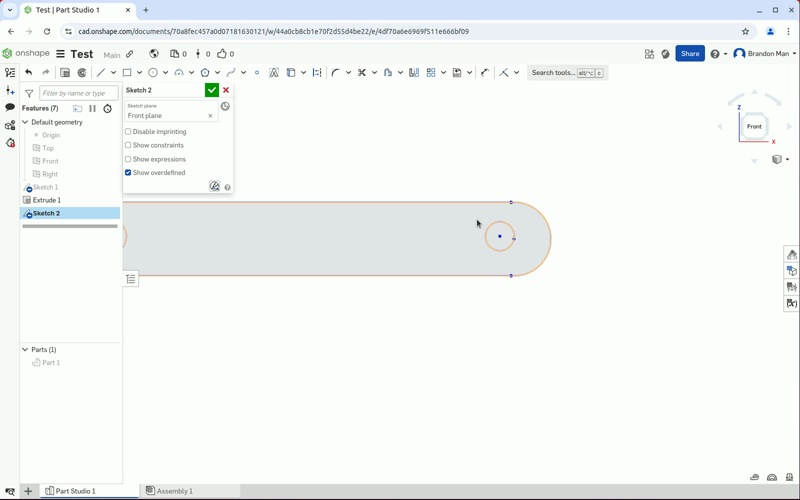
scroll(-6)
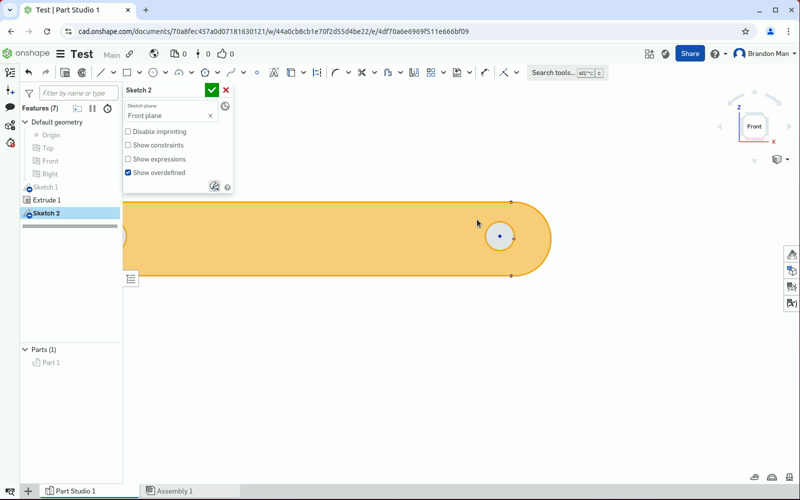
scroll(-6)
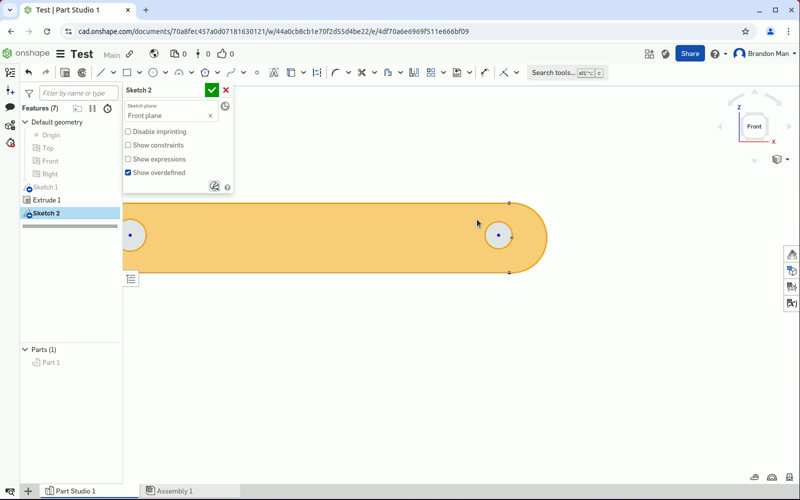
scroll(-6)
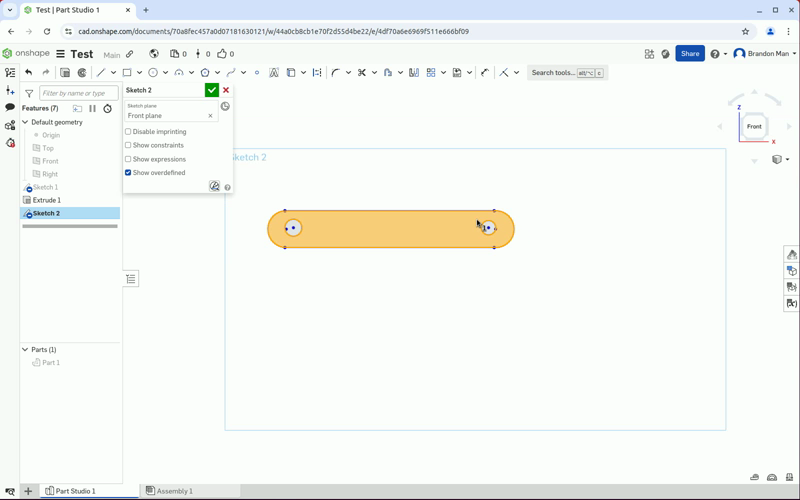
scroll(-6)
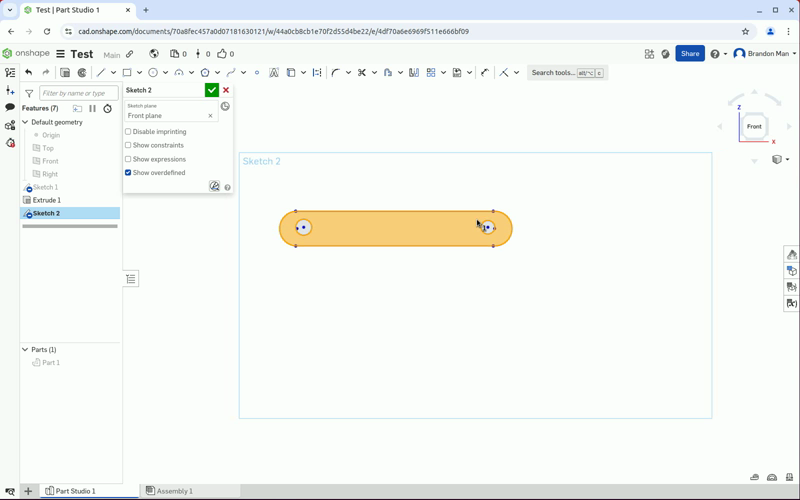
scroll(-6)
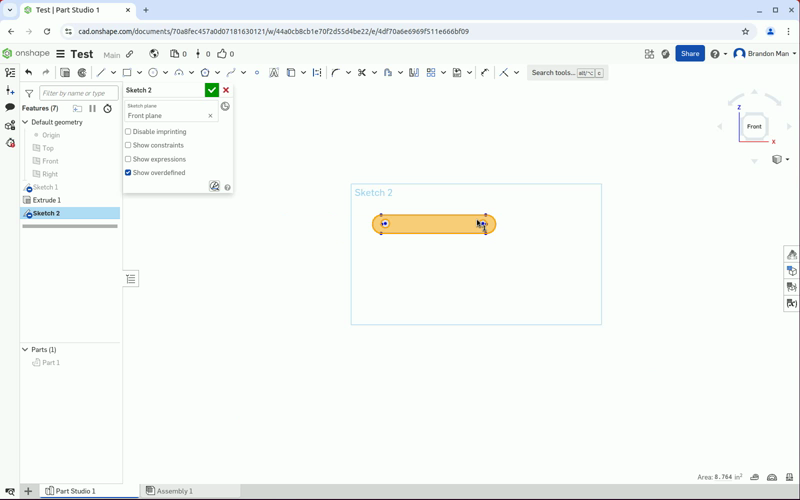
scroll(-6)
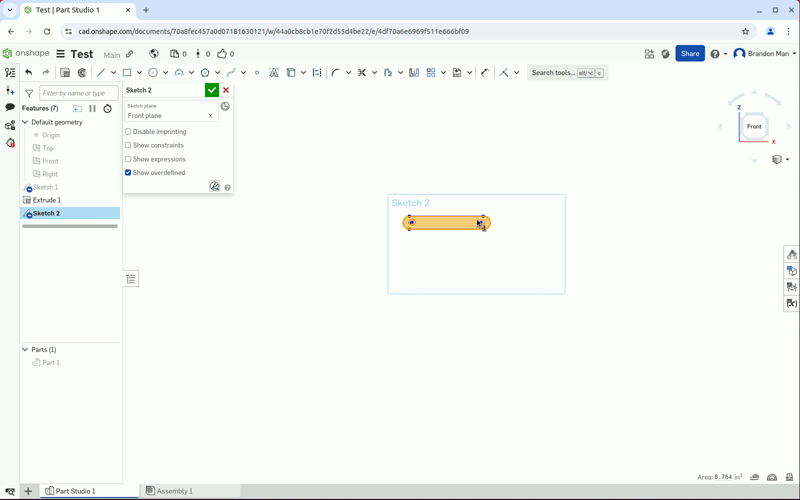
scroll(-6)
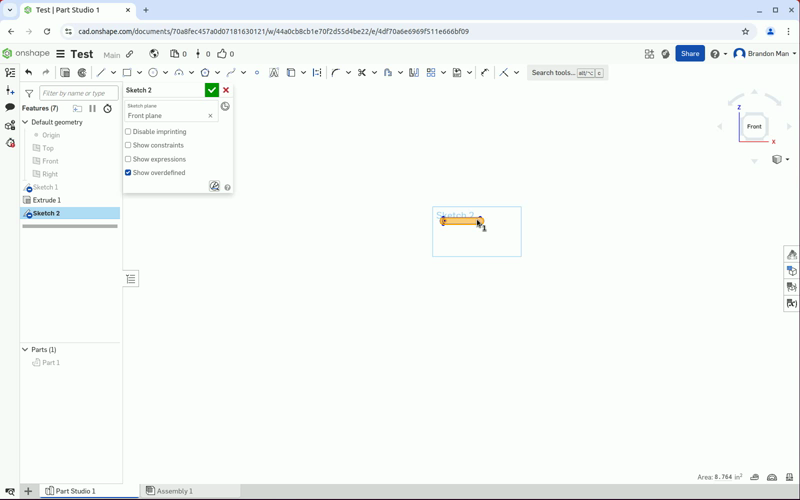
mouse_move(73, 352)
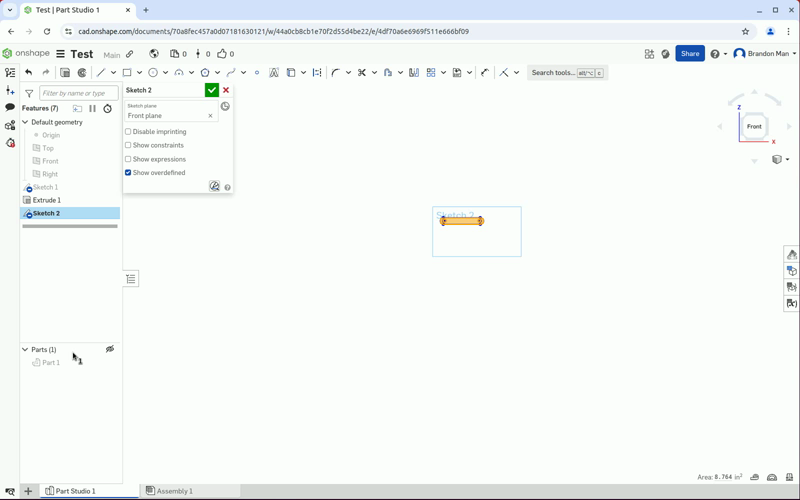
key(shift+y)
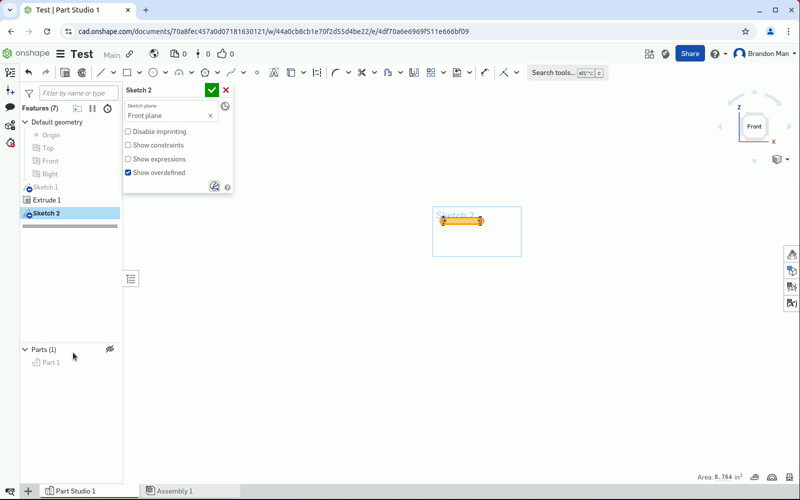
key(shift+e)
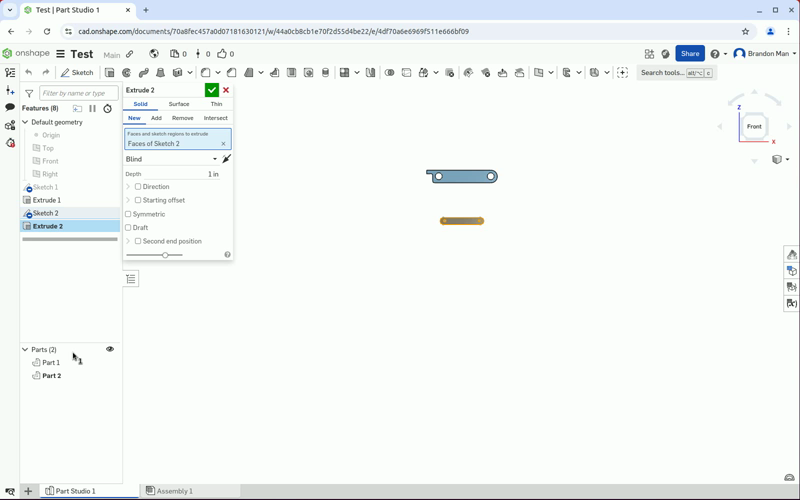
mouse_move(143, 106)
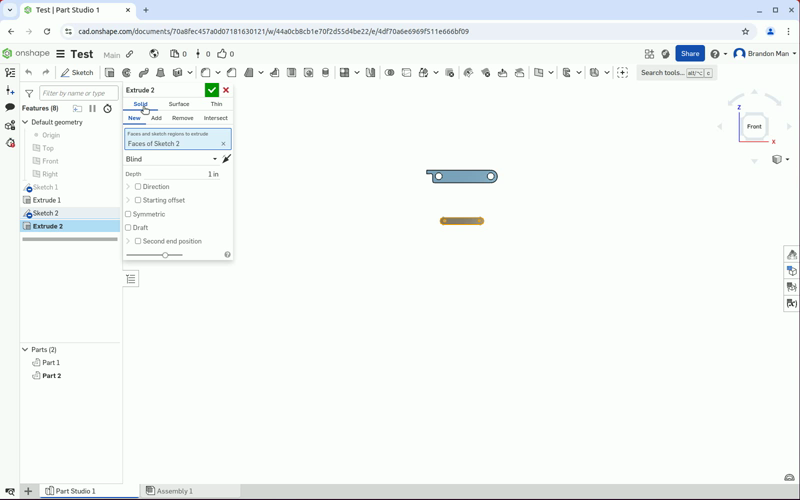
click(143, 106)
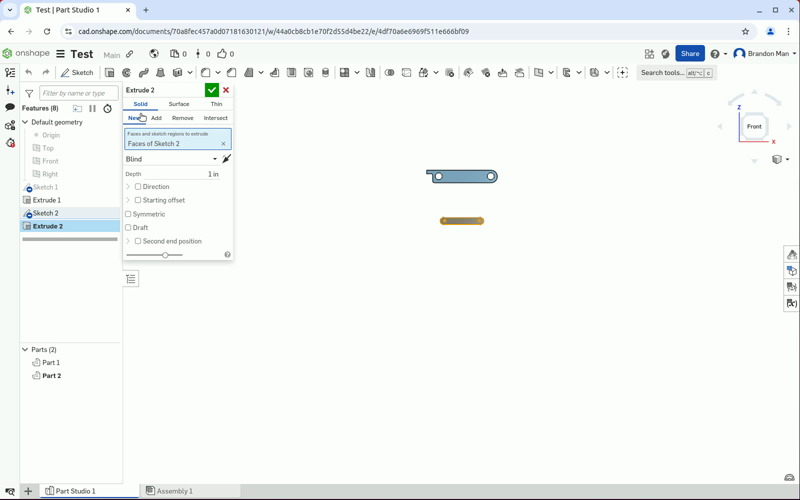
mouse_move(137, 120)
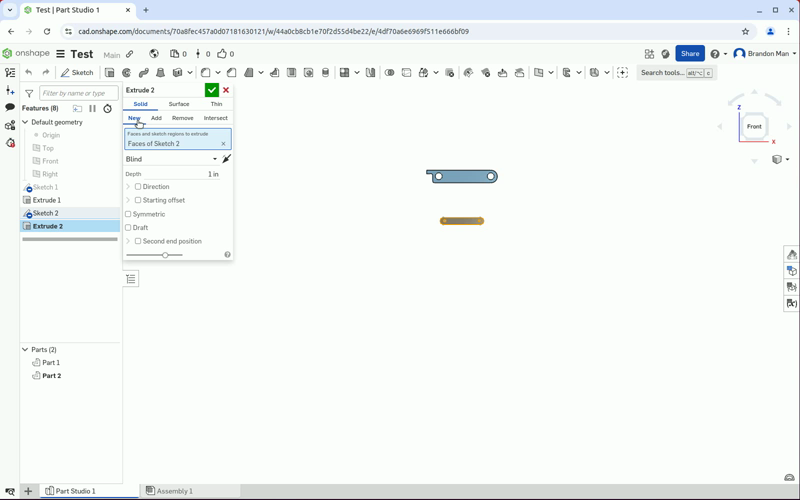
click(137, 120)
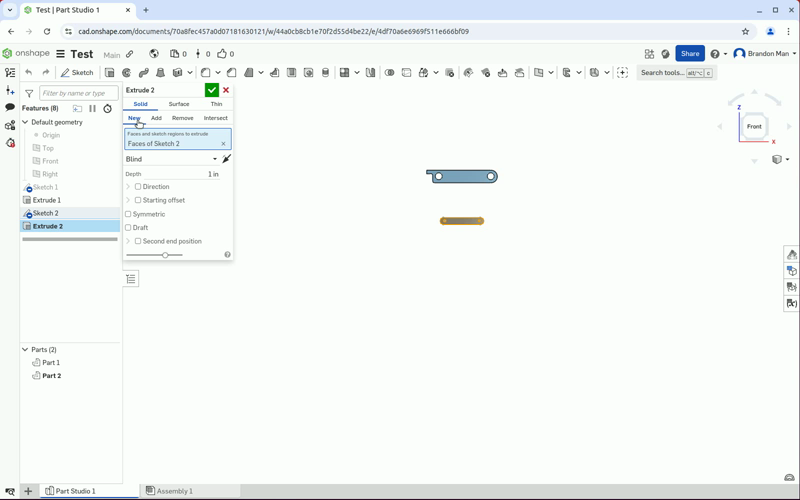
key(tab, 4)
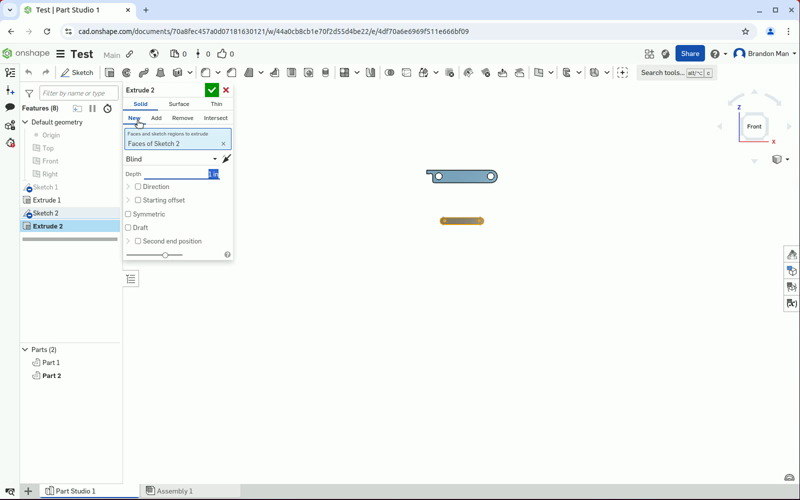
text(0.722)
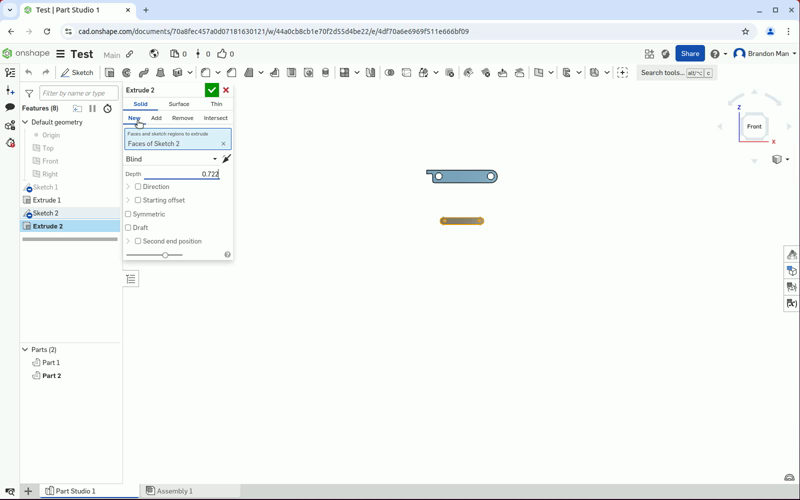
key(enter)
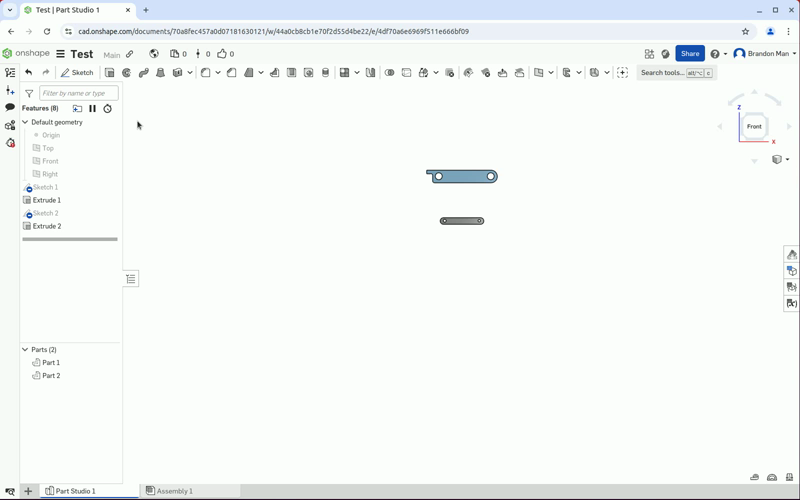
key(shift+h)
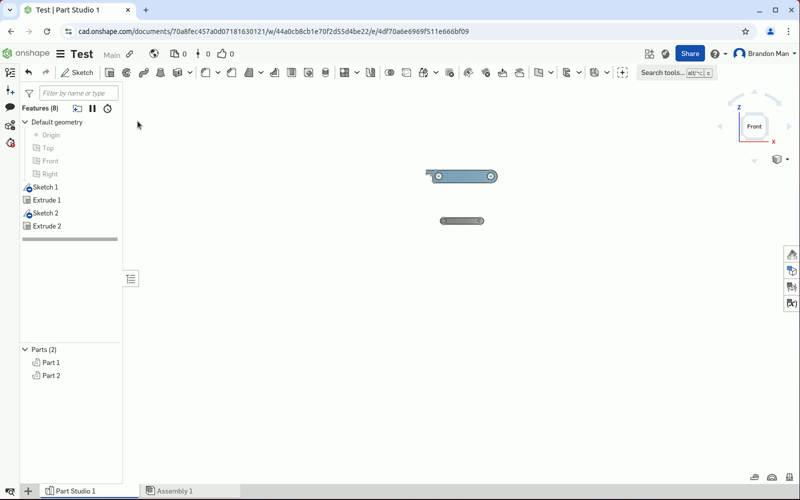
key(shift+h)
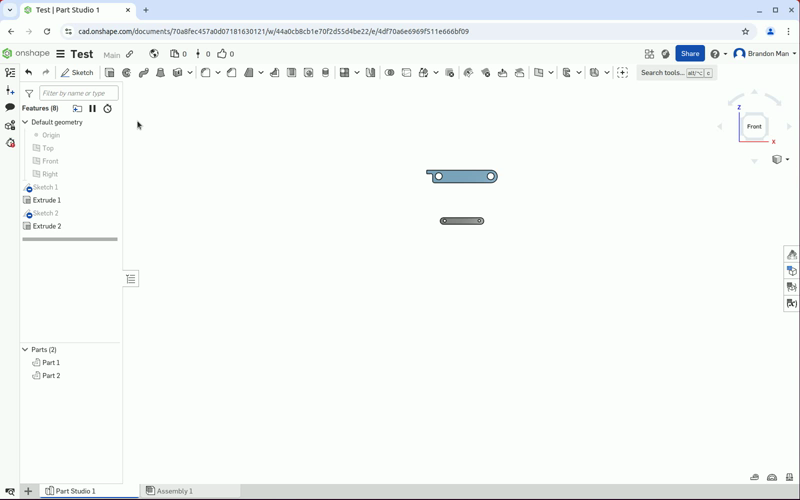
mouse_move(73, 189)
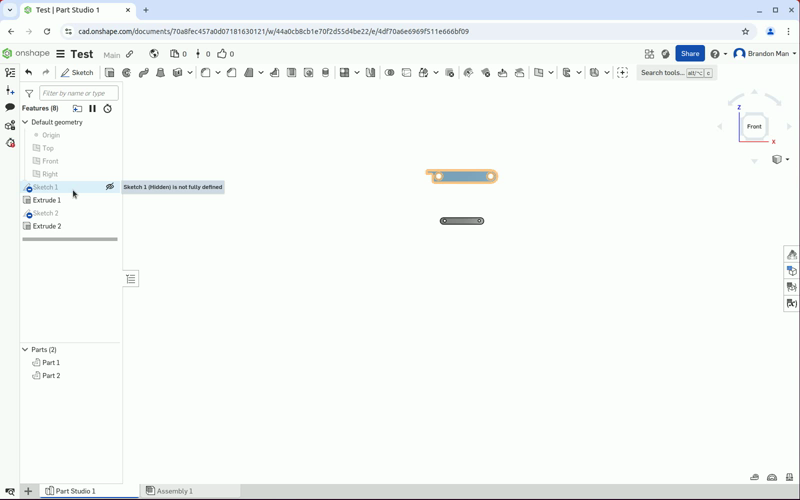
click(73, 189)
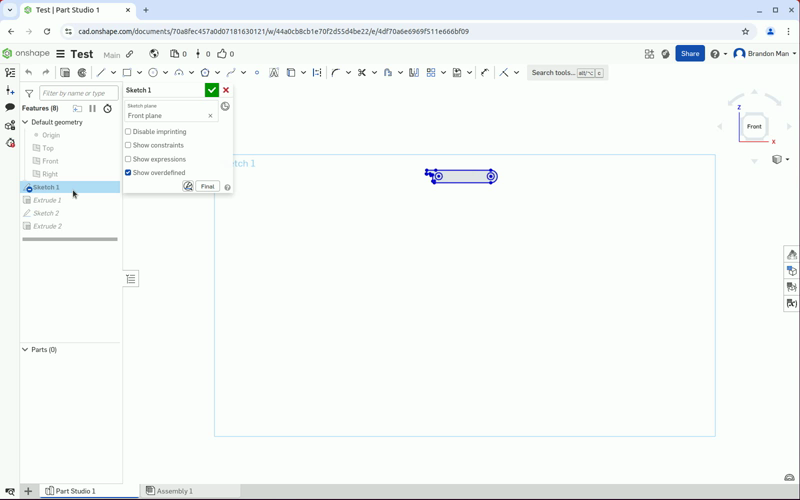
mouse_move(229, 92)
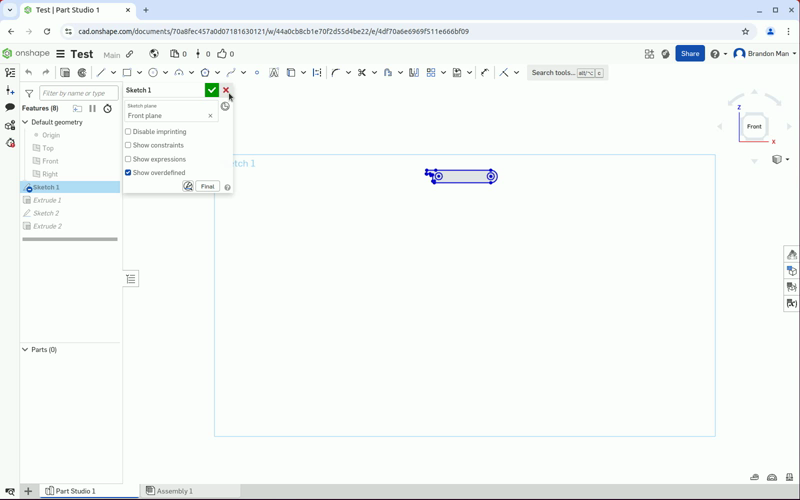
click(229, 92)
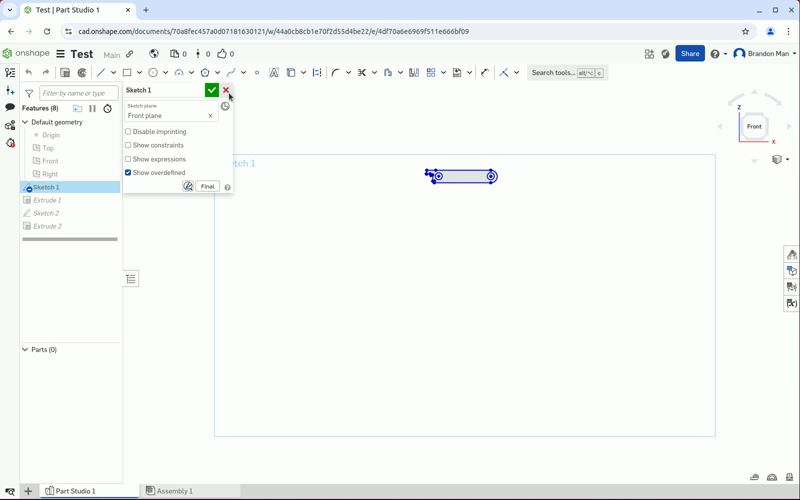
key(shift+s)
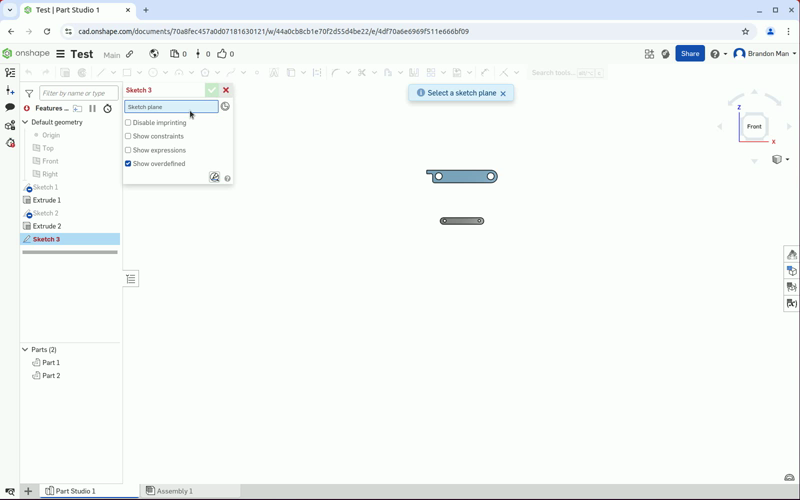
mouse_move(73, 163)
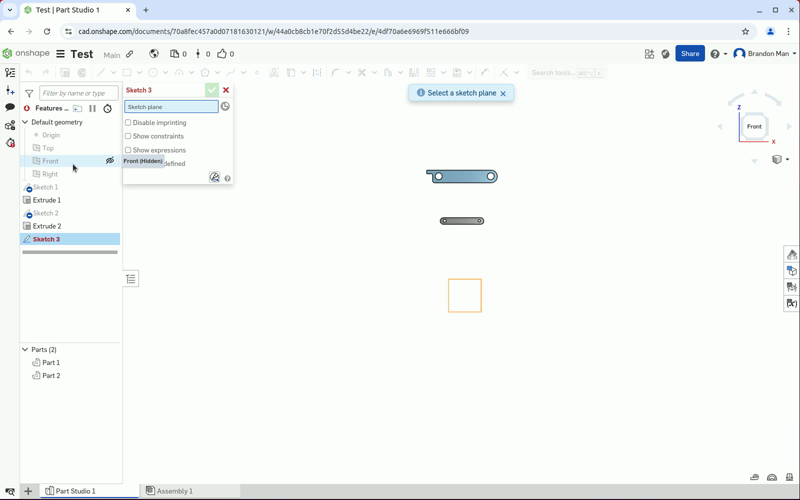
click(73, 163)
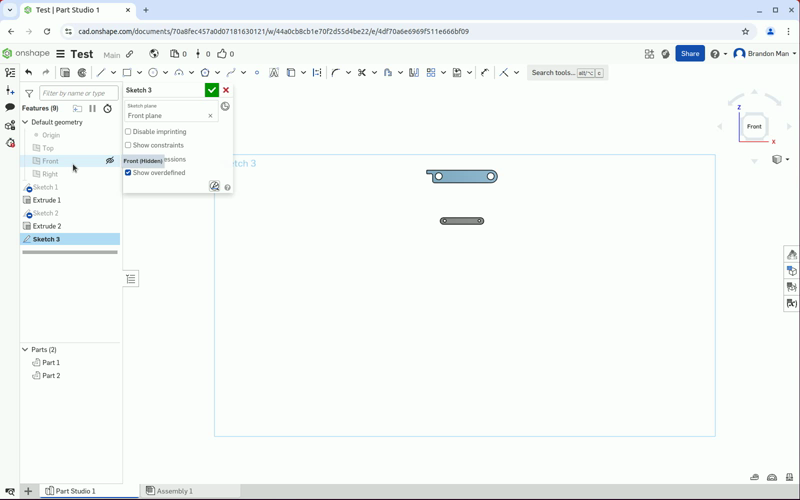
mouse_move(73, 352)
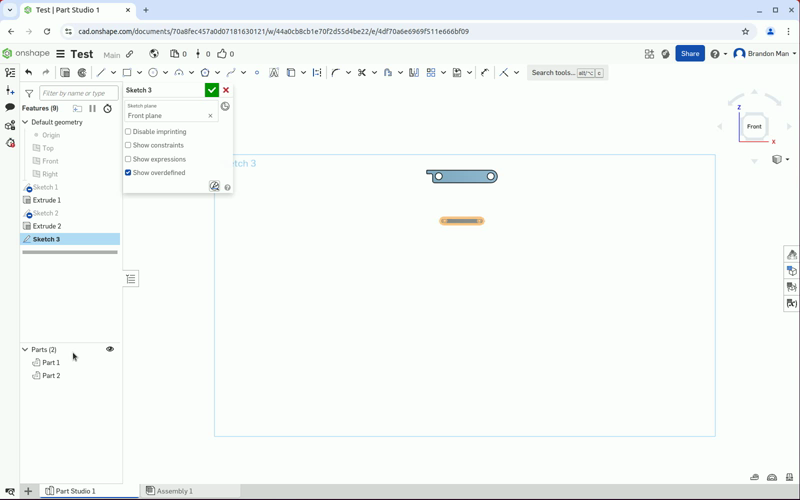
key(y)
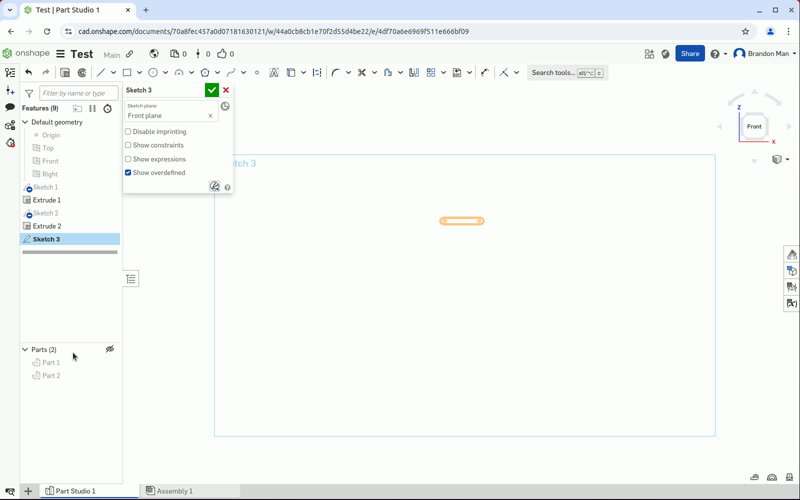
key(l)
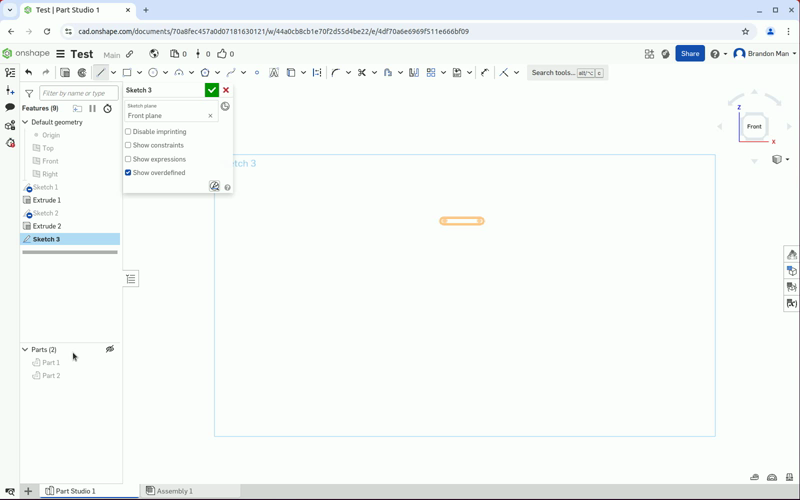
key_down(shift)
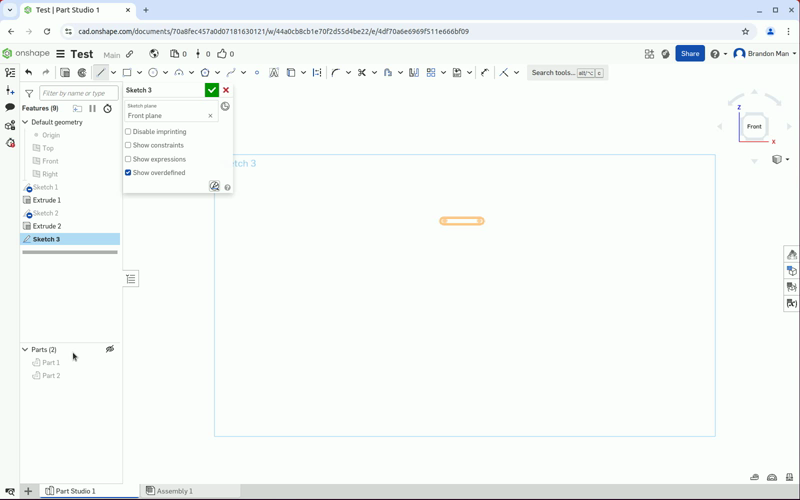
mouse_move(444, 252)
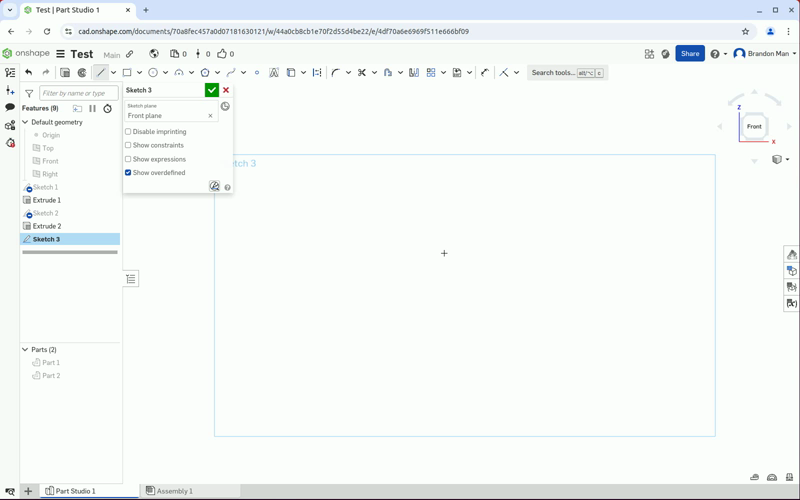
click(444, 252)
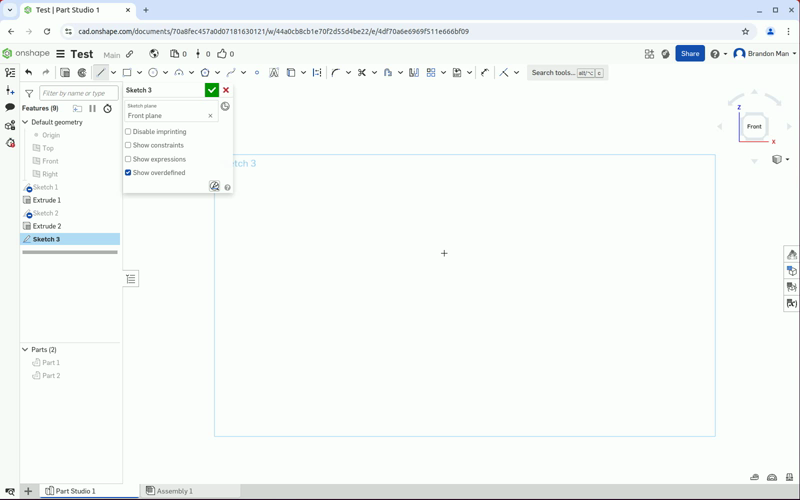
key_up(shift)
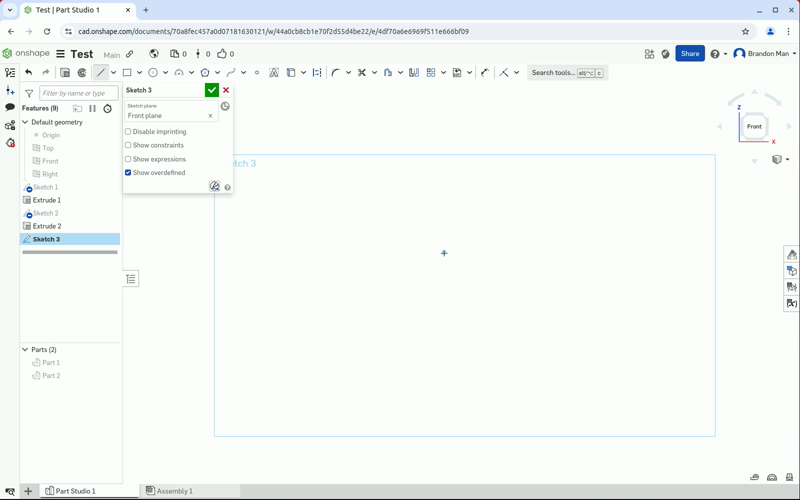
key_down(shift)
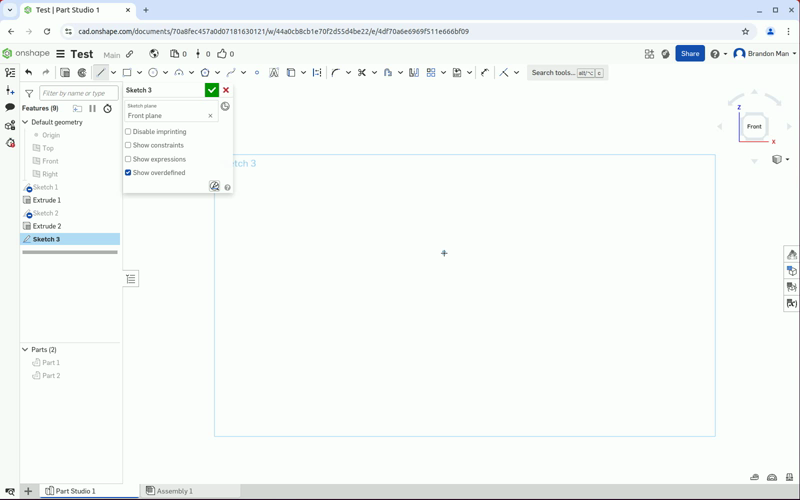
mouse_move(474, 252)
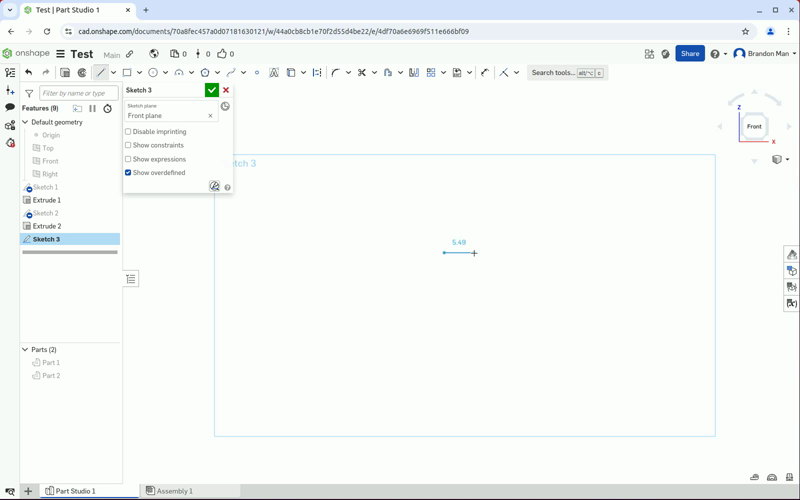
mouse_move(478, 252)
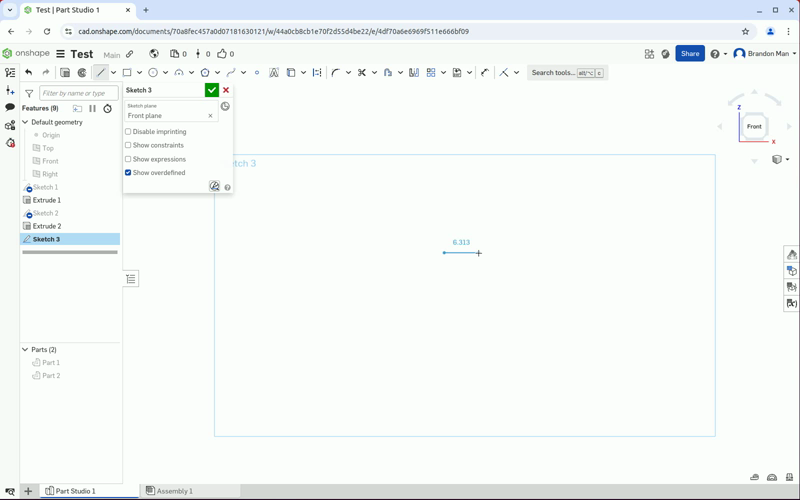
click(478, 252)
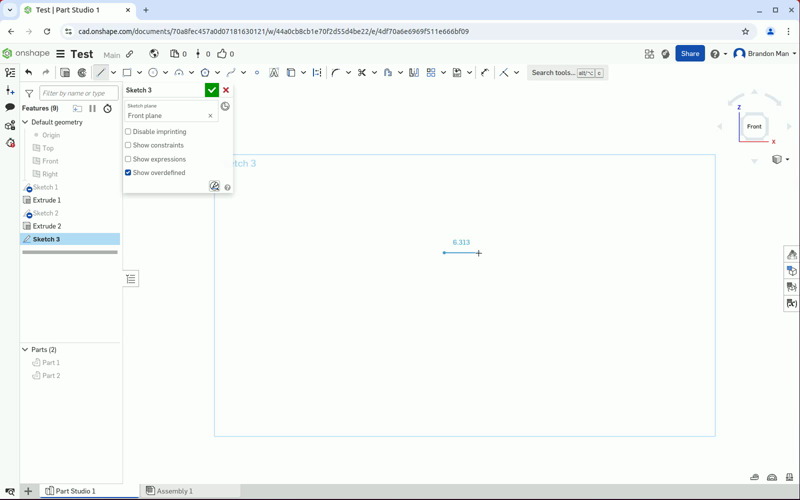
key_up(shift)
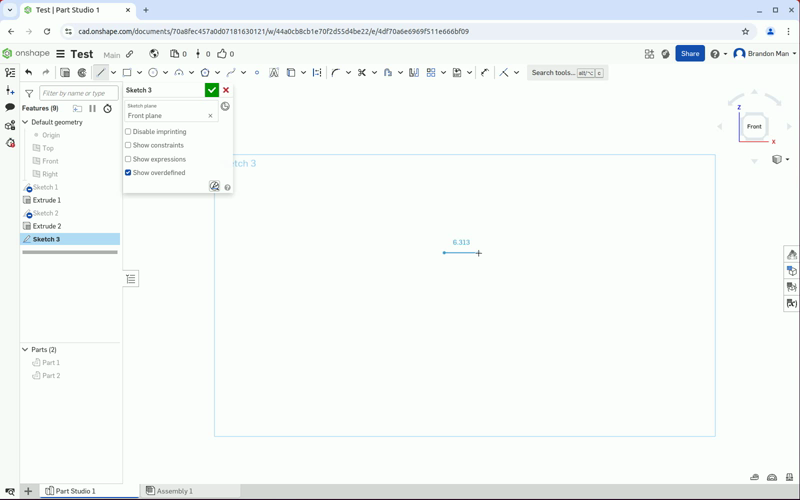
key(esc)
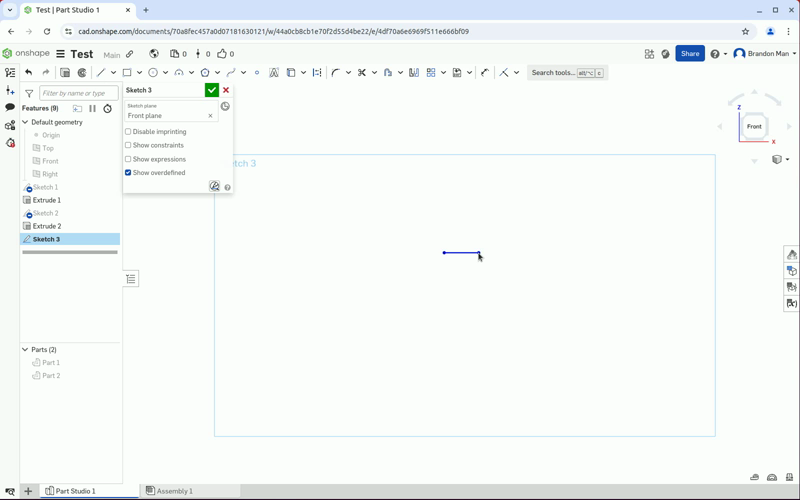
key(a)
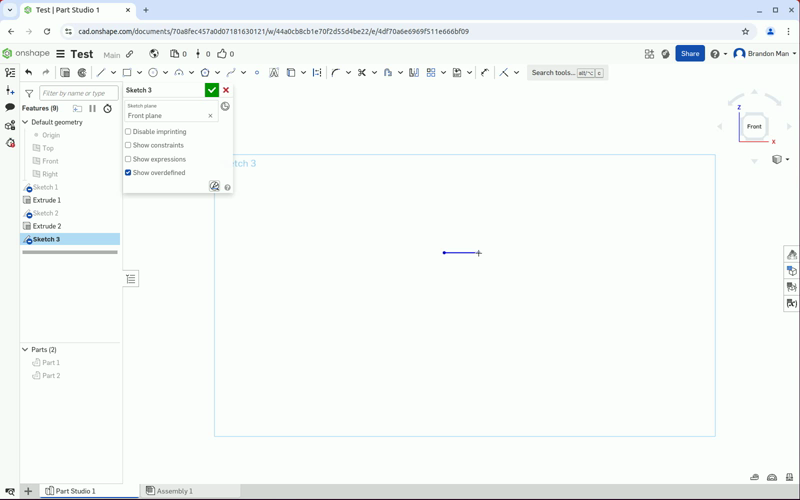
mouse_move(478, 252)
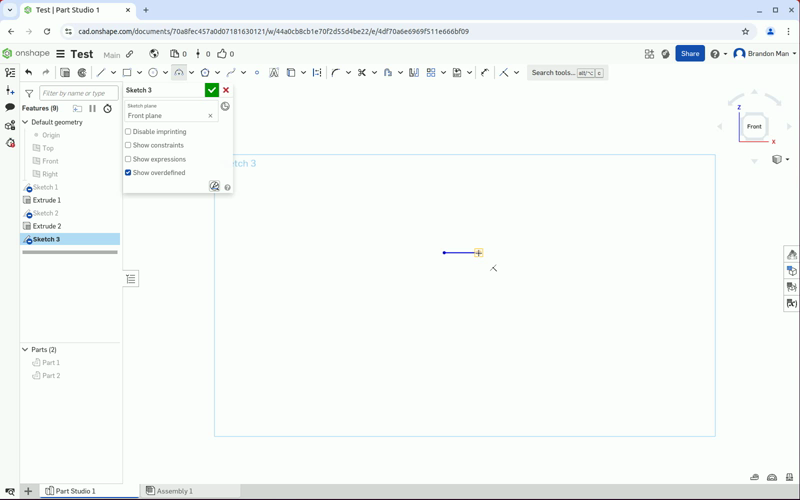
click(478, 252)
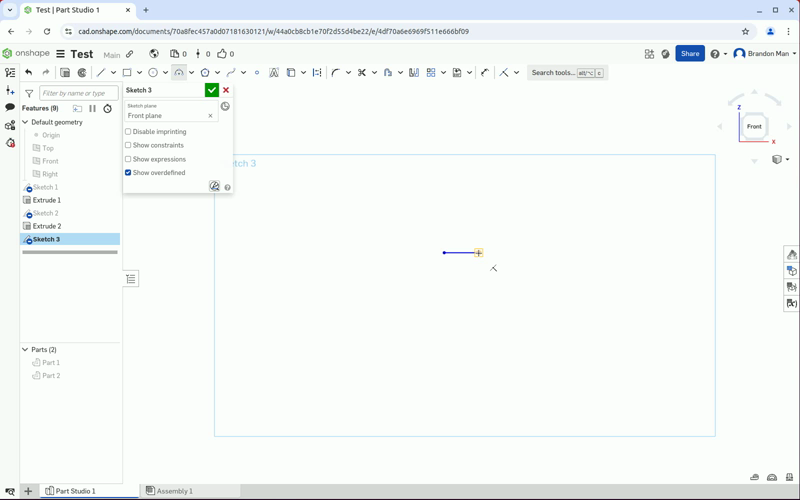
key_down(shift)
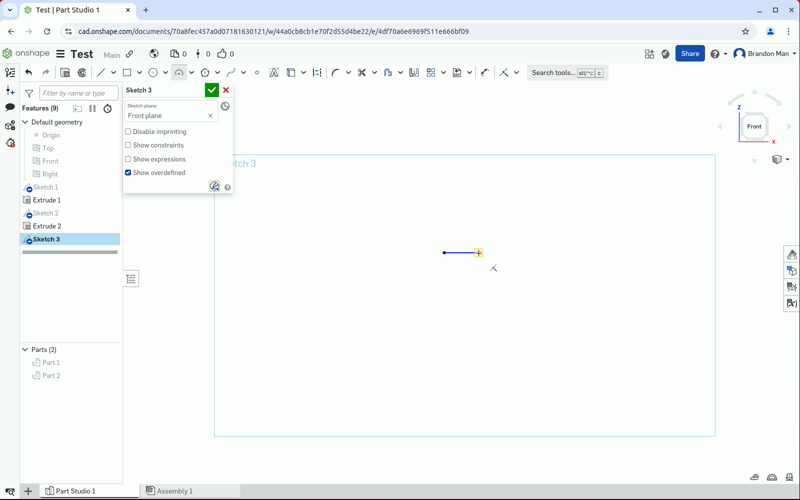
mouse_move(478, 239)
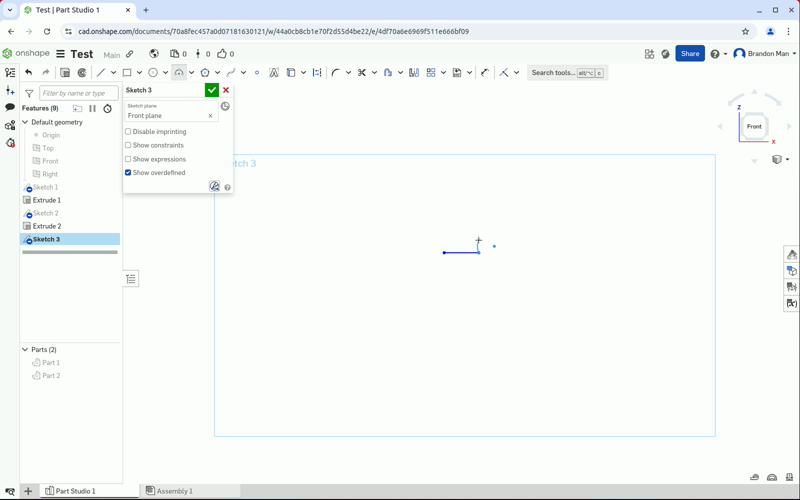
click(478, 239)
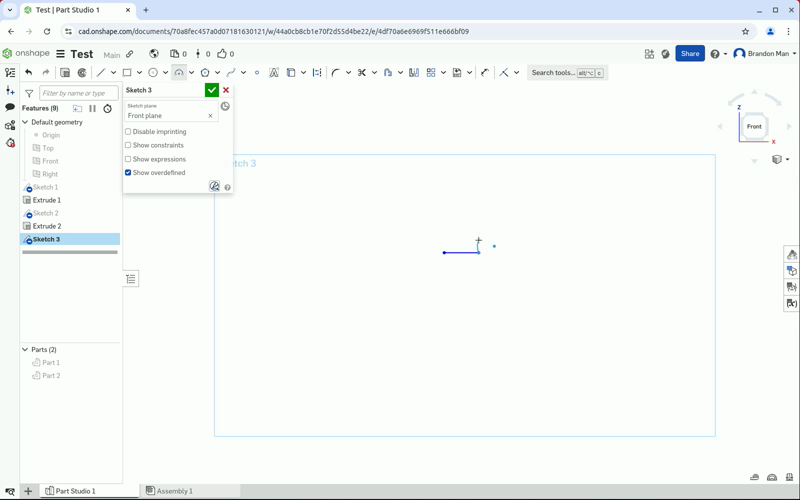
mouse_move(485, 246)
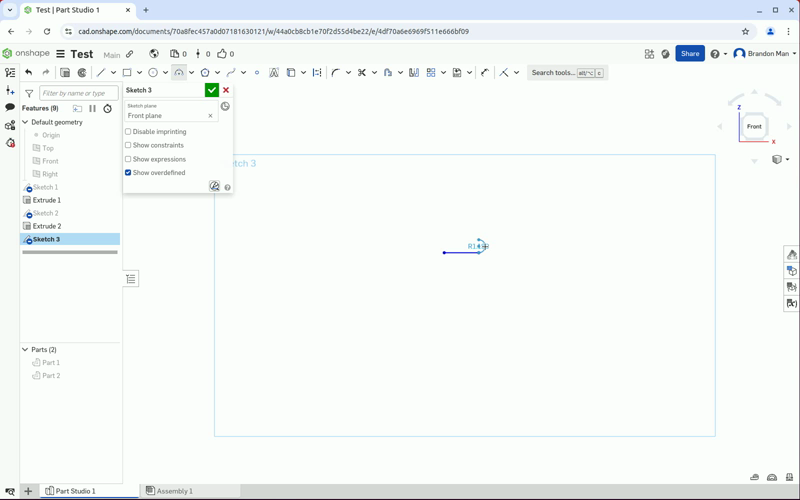
click(485, 246)
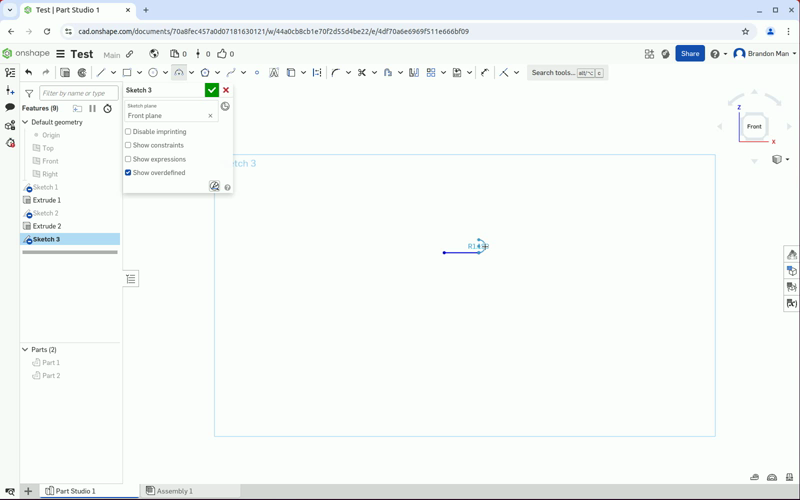
key_up(shift)
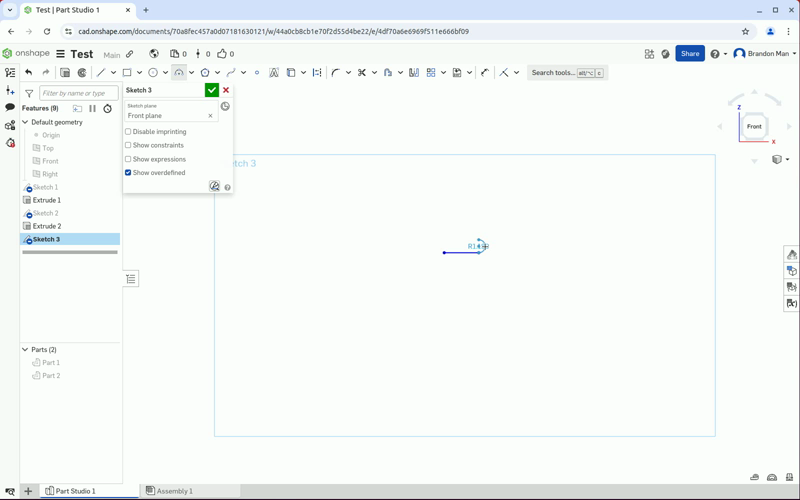
key(esc)
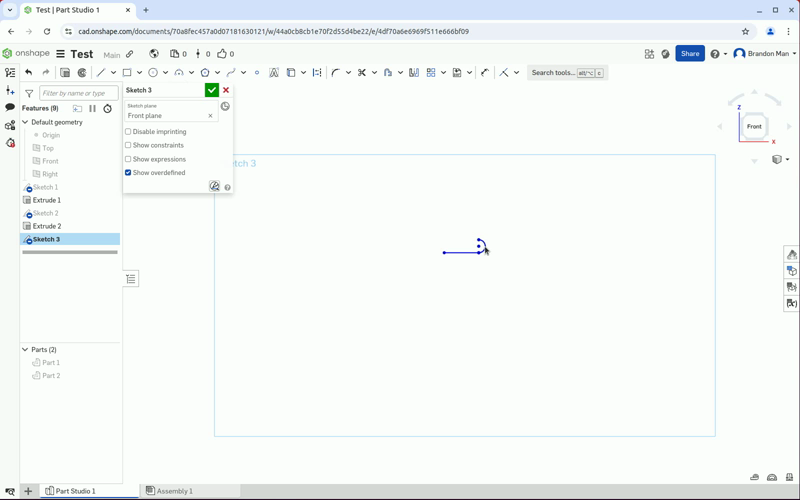
key(l)
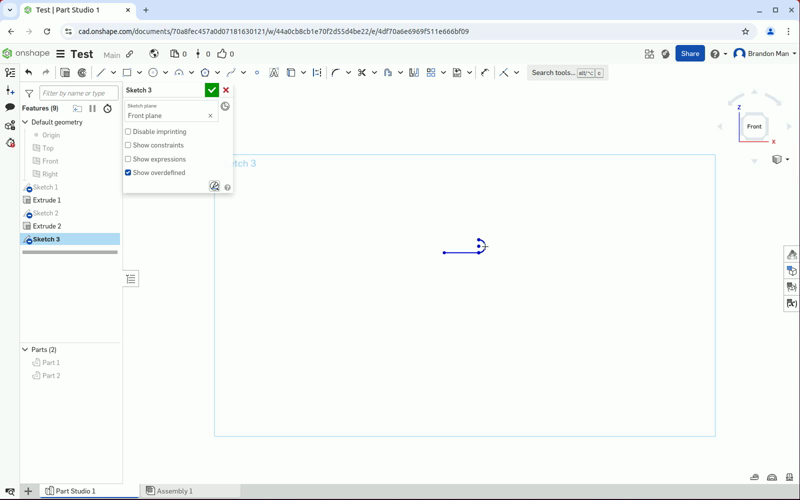
mouse_move(478, 239)
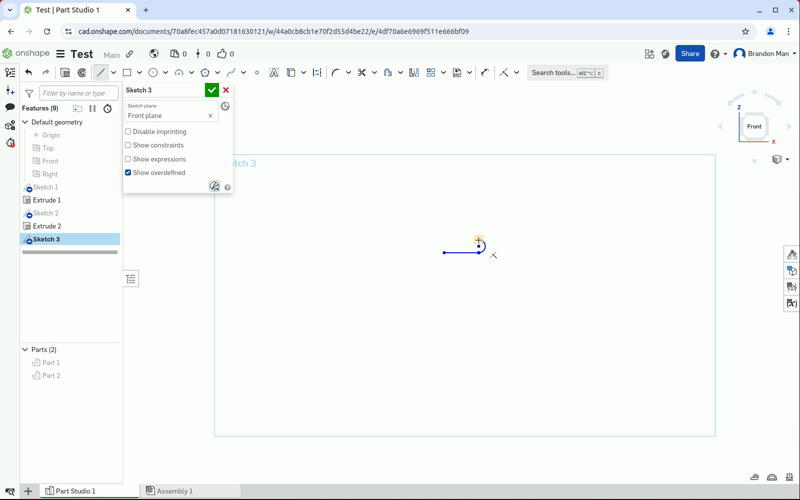
click(478, 239)
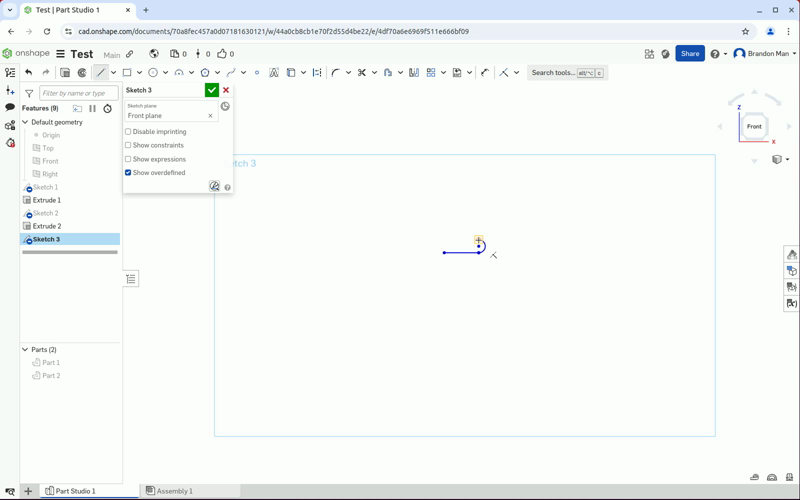
key_down(shift)
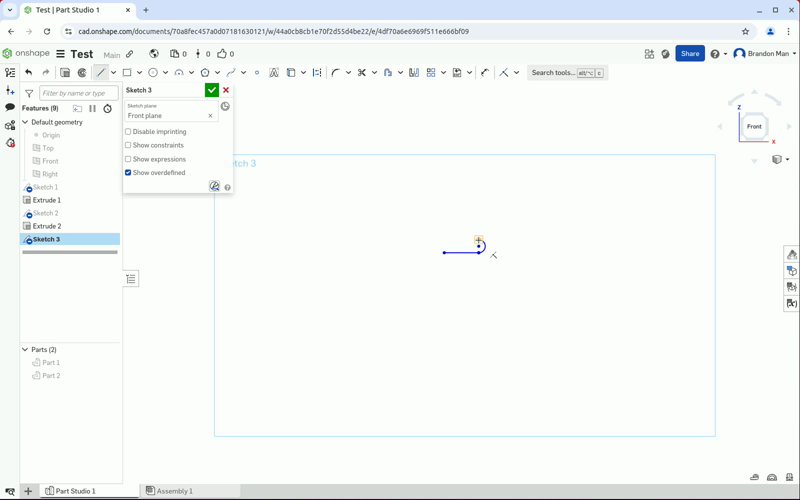
mouse_move(508, 239)
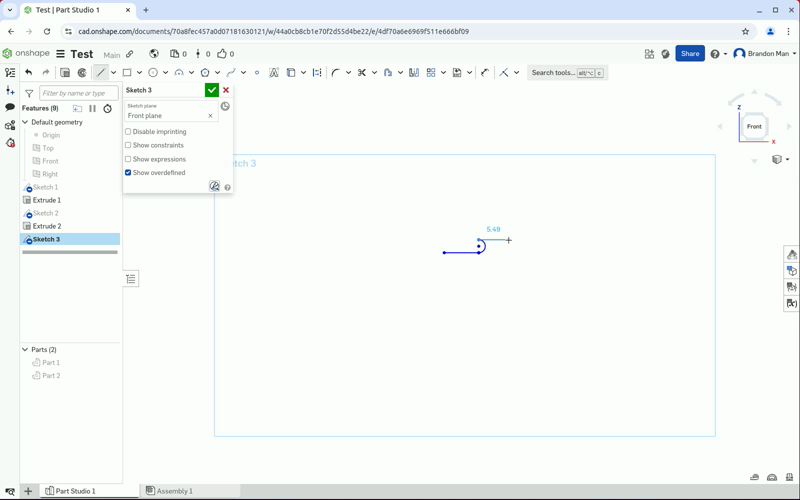
mouse_move(444, 239)
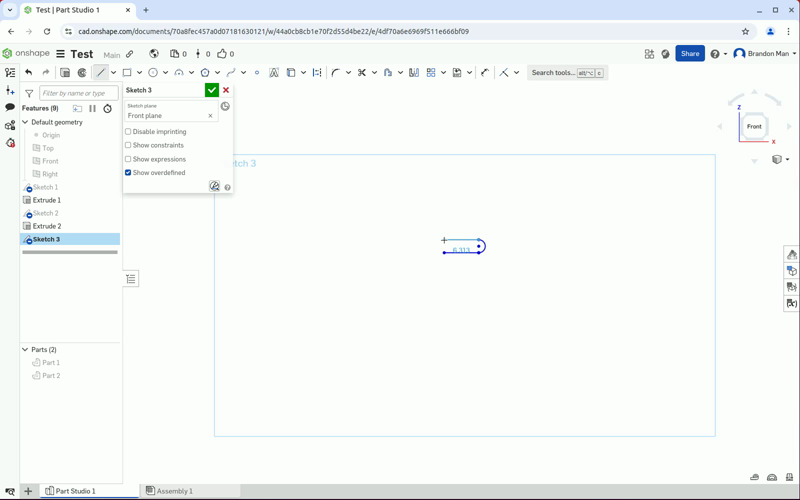
click(444, 239)
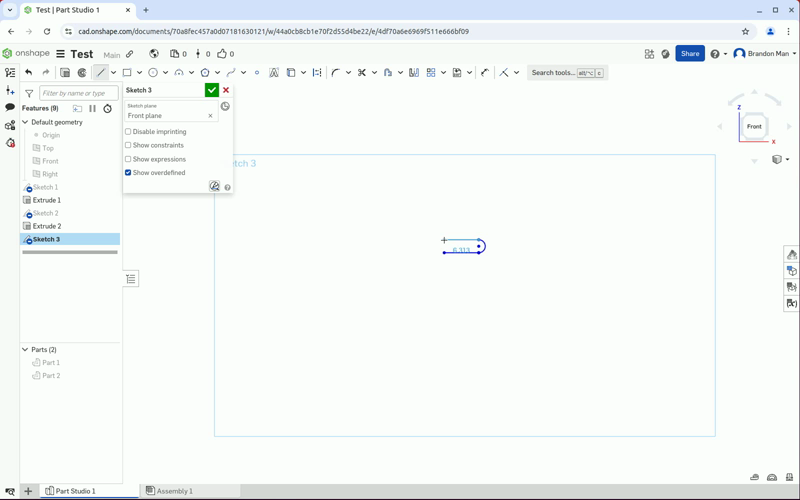
key_up(shift)
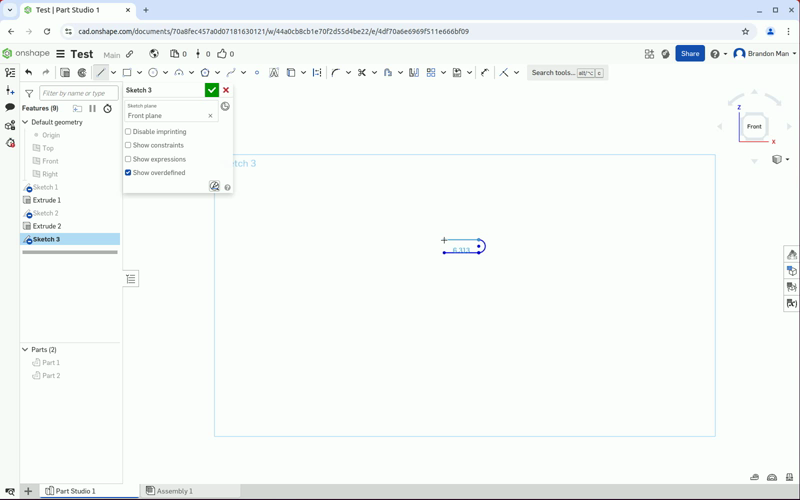
key(esc)
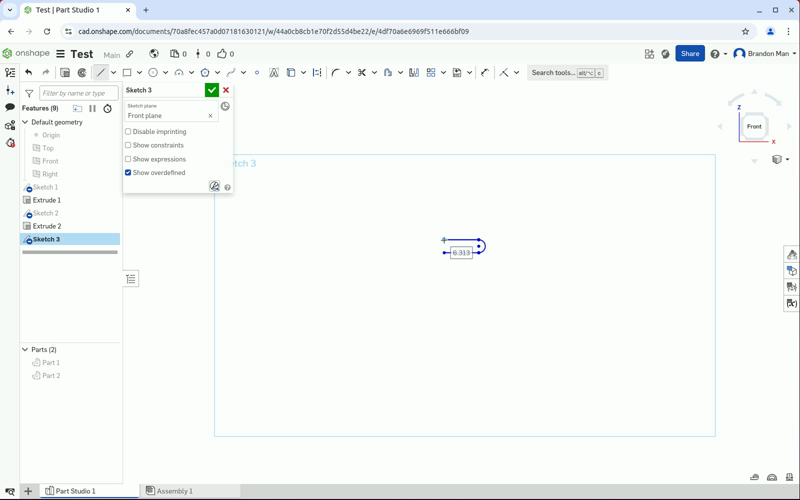
key(a)
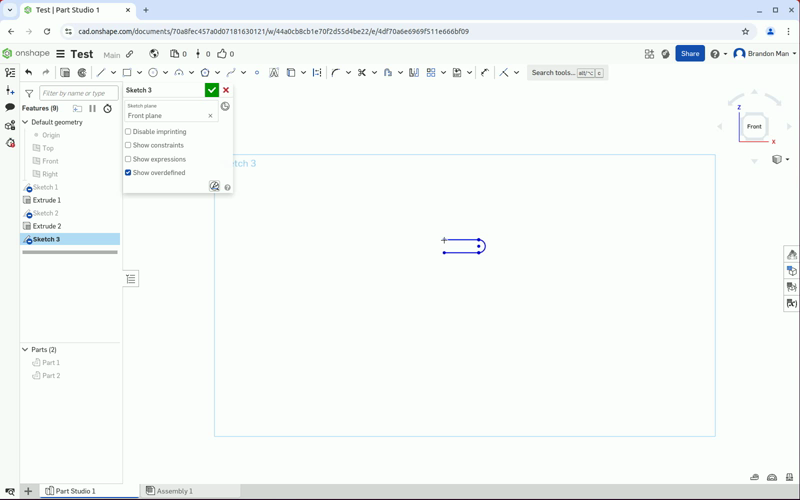
mouse_move(444, 239)
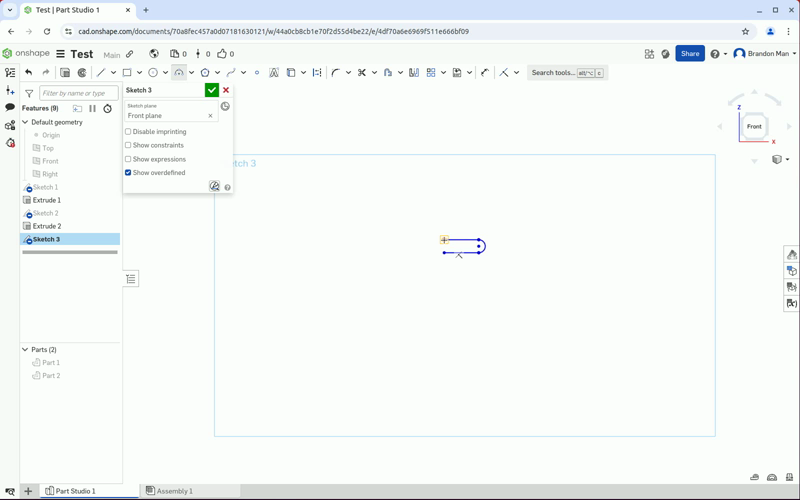
click(444, 239)
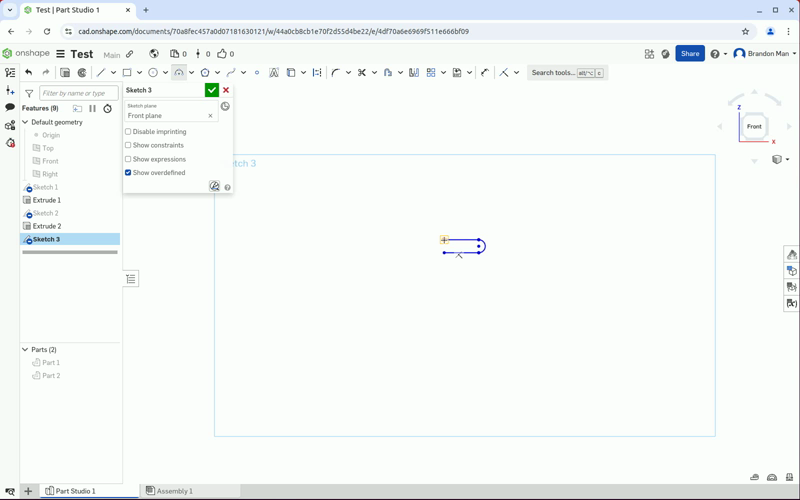
mouse_move(444, 252)
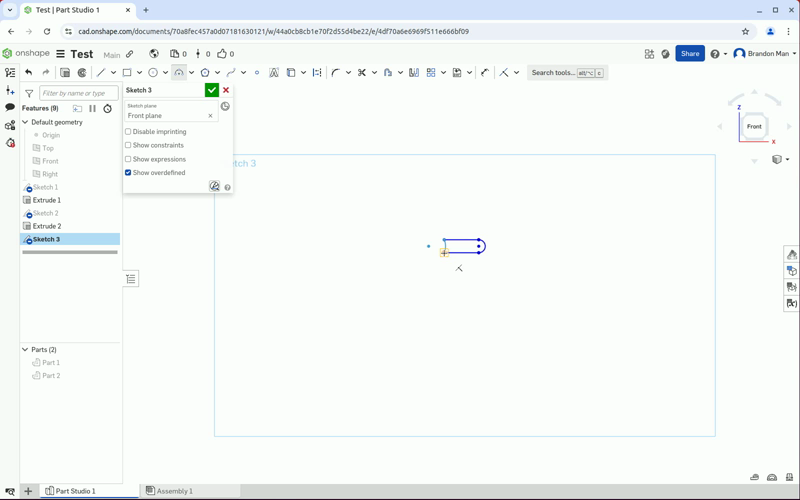
click(444, 252)
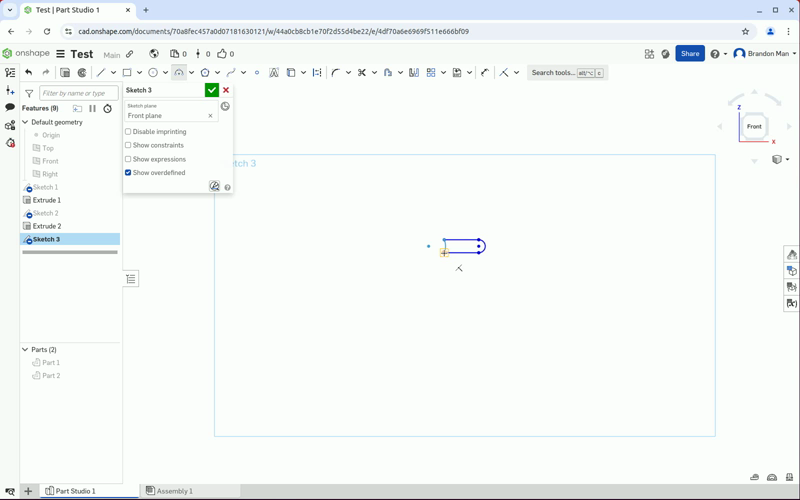
key_down(shift)
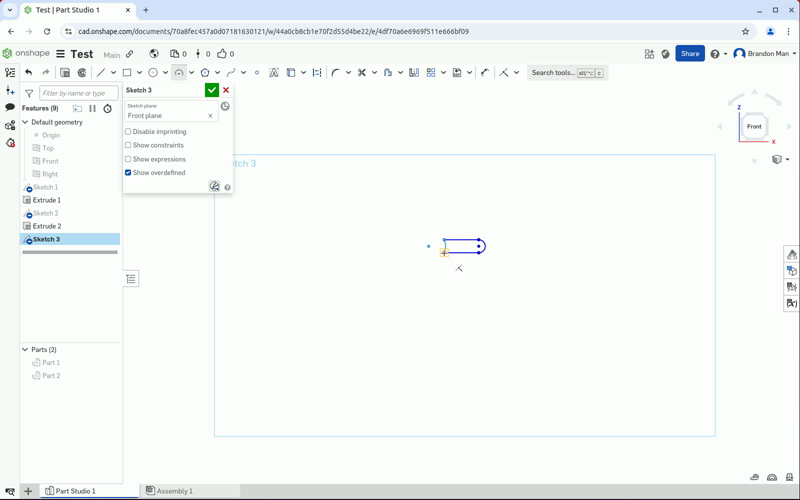
mouse_move(437, 246)
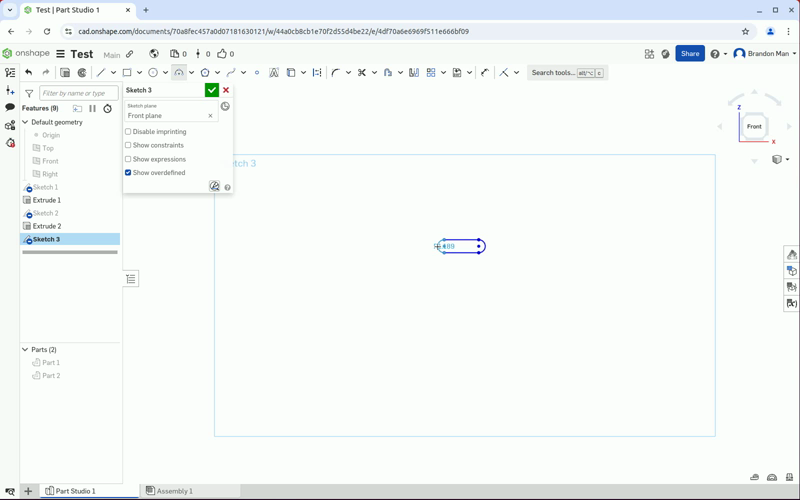
click(437, 246)
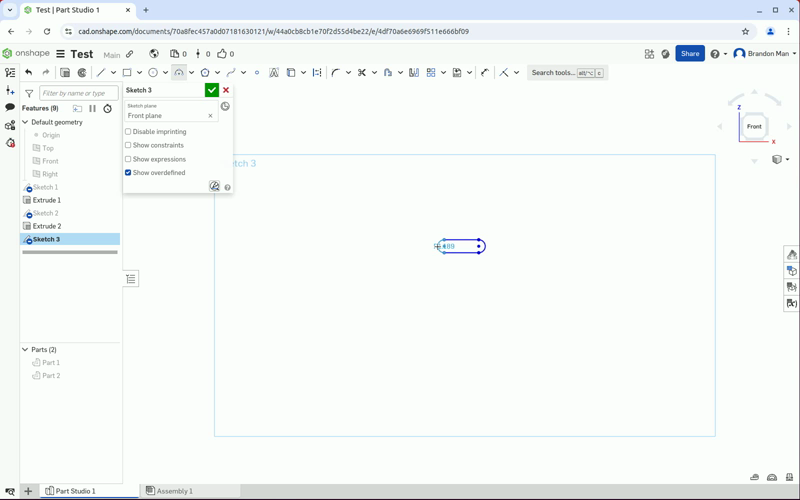
key_up(shift)
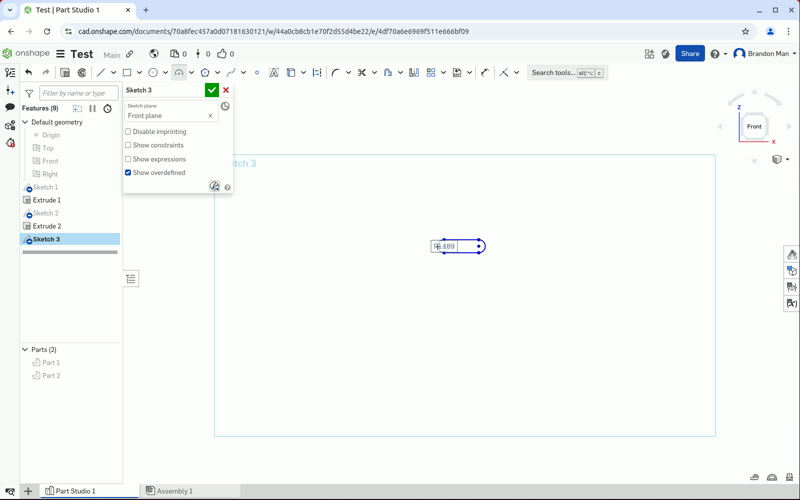
key(esc)
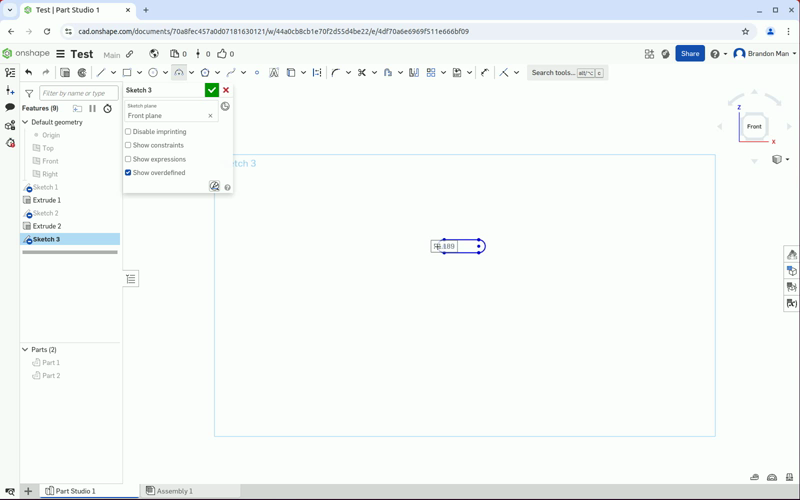
key(c)
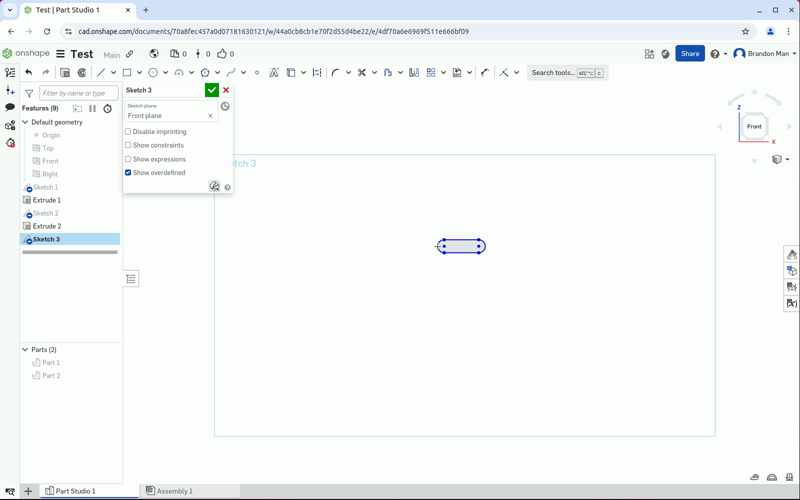
key_down(shift)
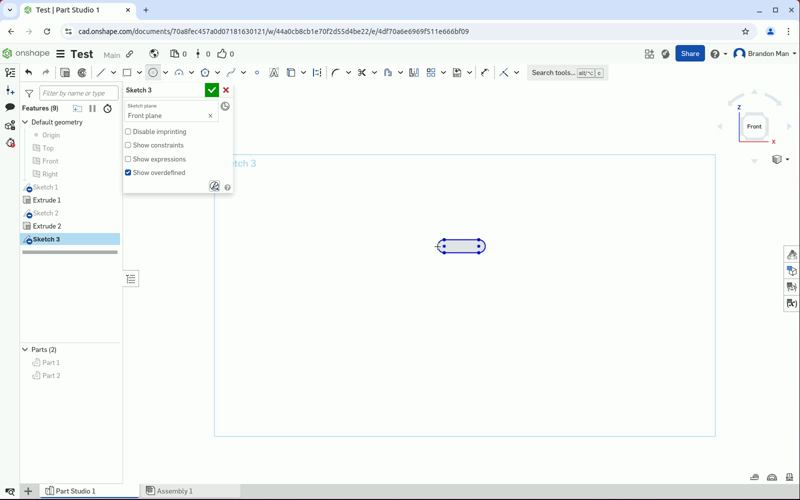
mouse_move(444, 246)
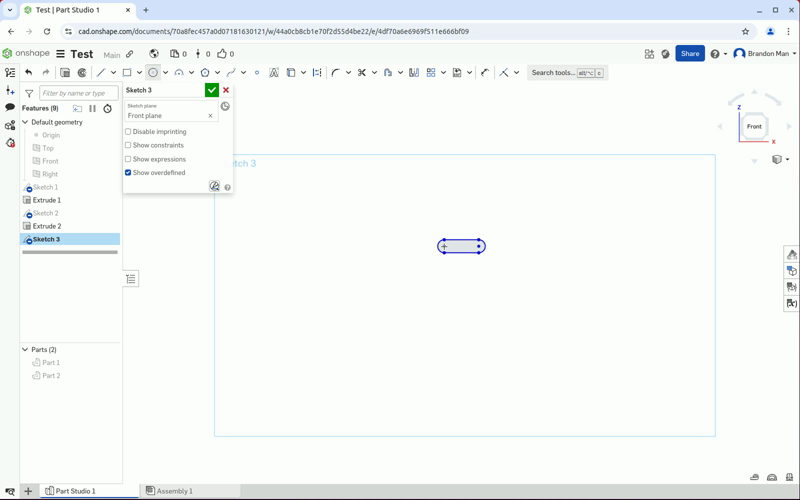
click(444, 246)
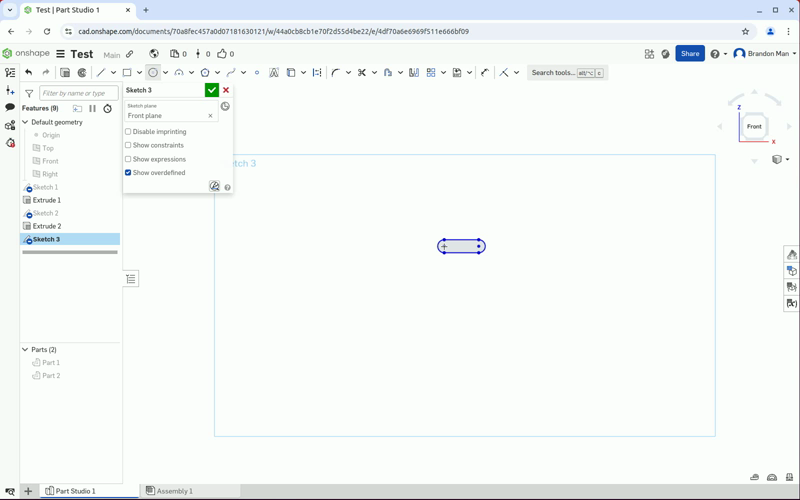
key_up(shift)
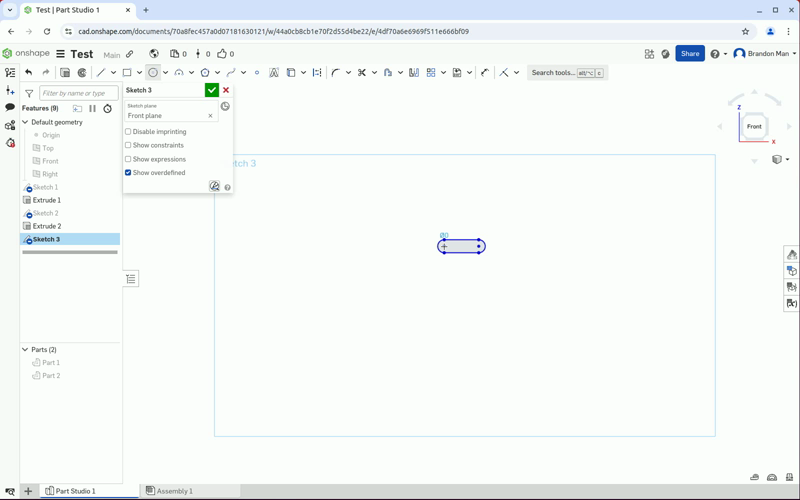
mouse_move(448, 246)
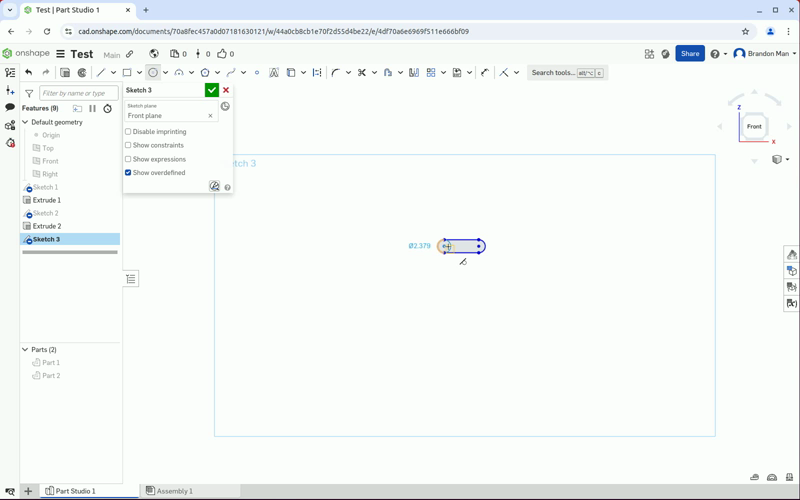
scroll(6)
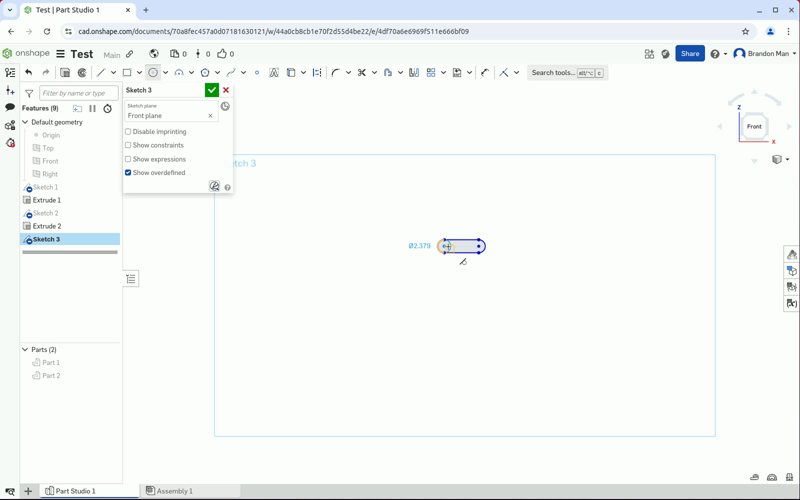
scroll(6)
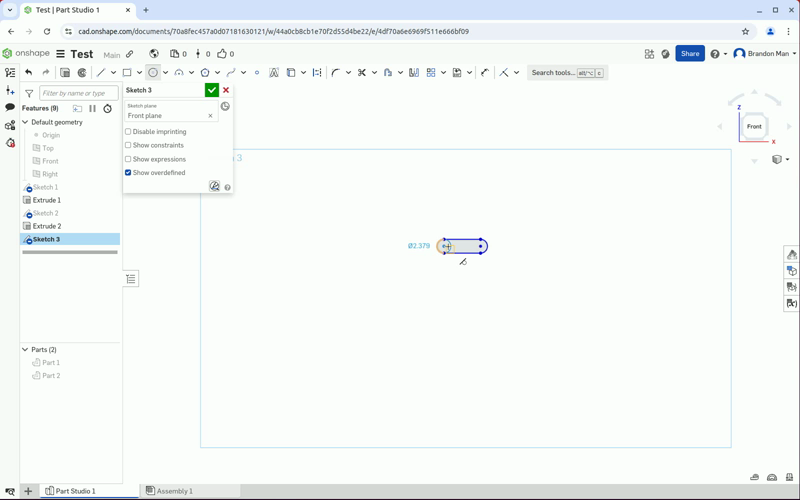
scroll(6)
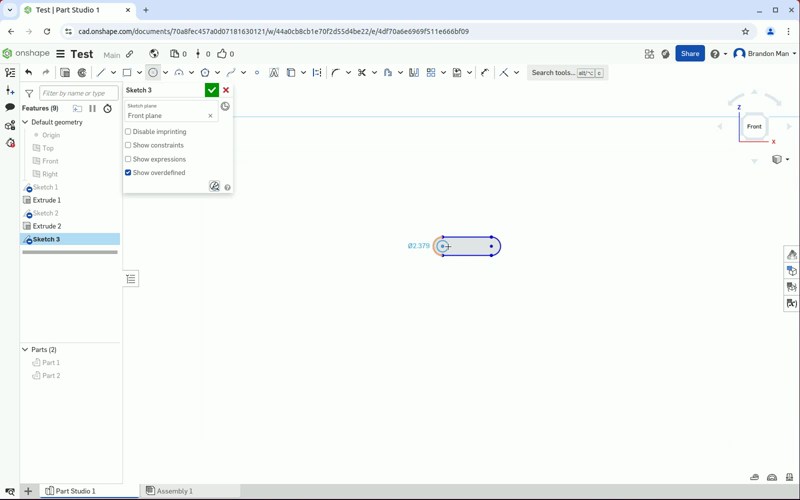
scroll(6)
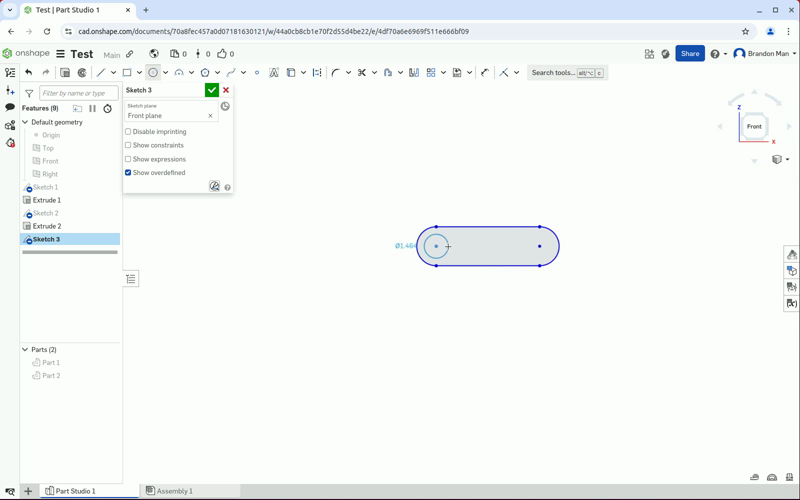
scroll(6)
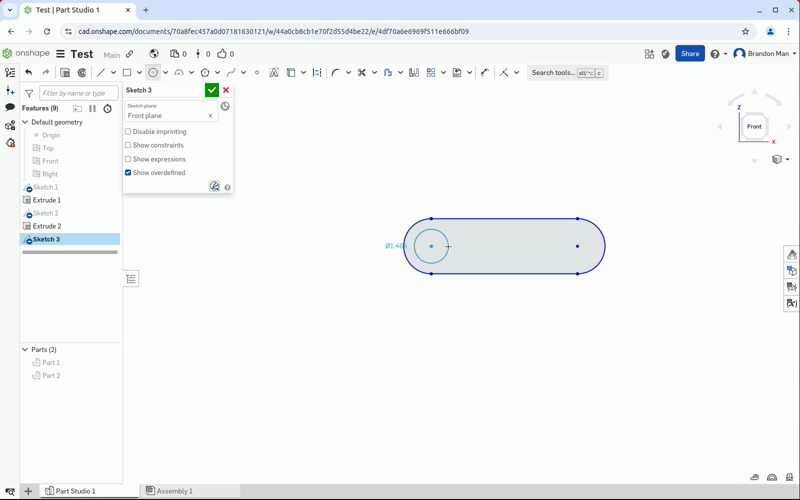
scroll(6)
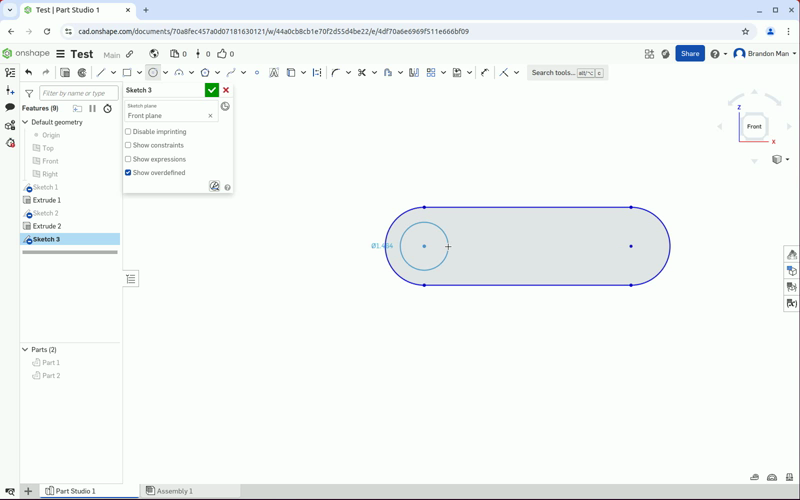
scroll(6)
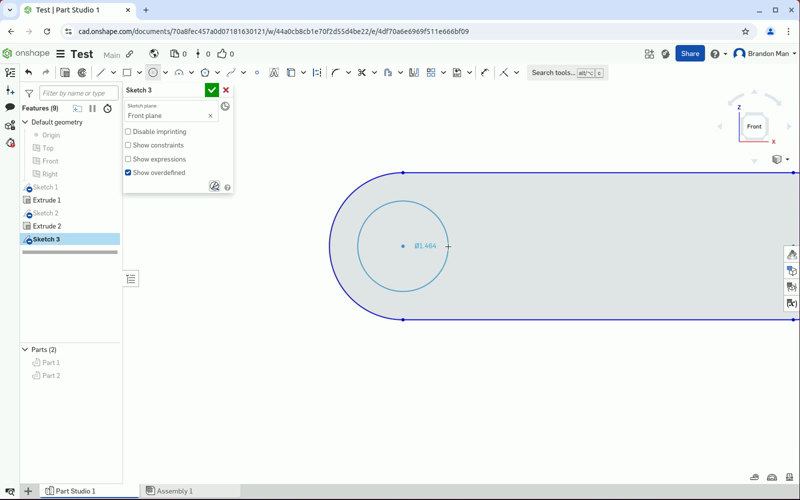
click(448, 246)
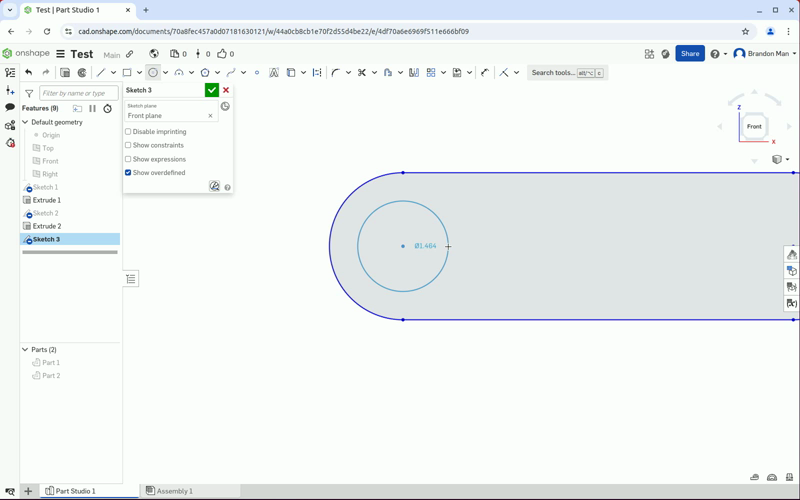
scroll(-6)
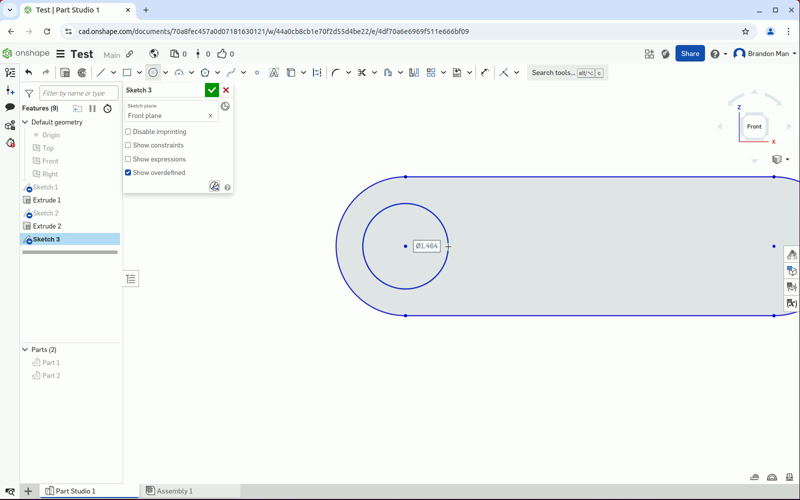
scroll(-6)
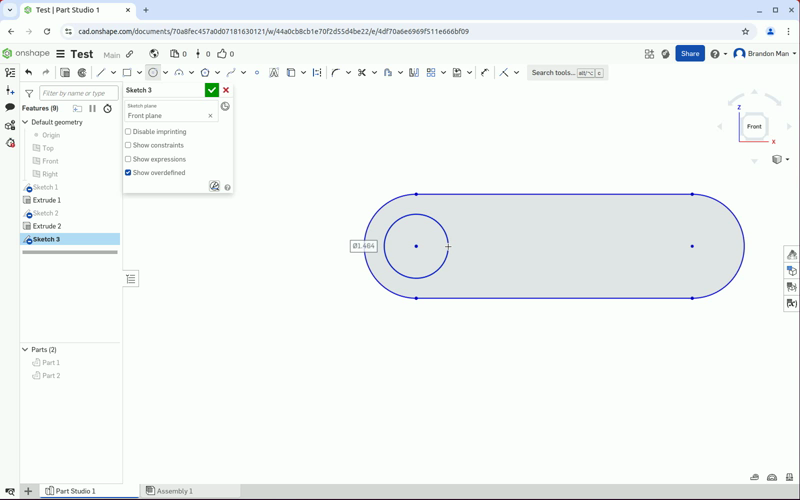
scroll(-6)
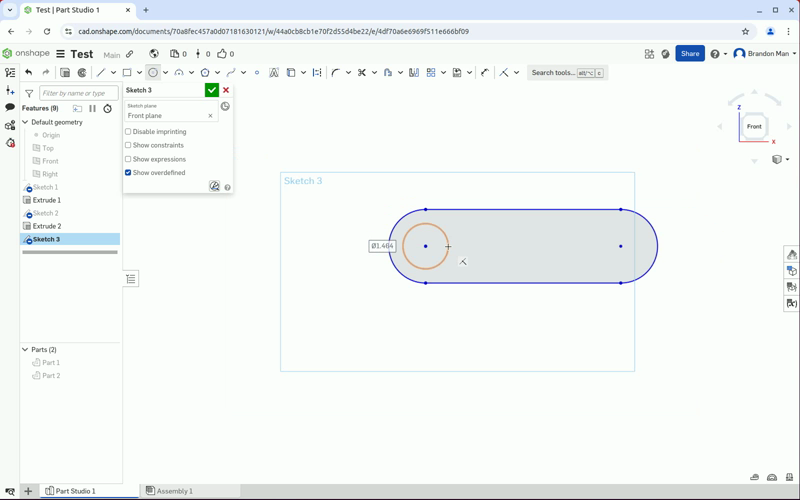
scroll(-6)
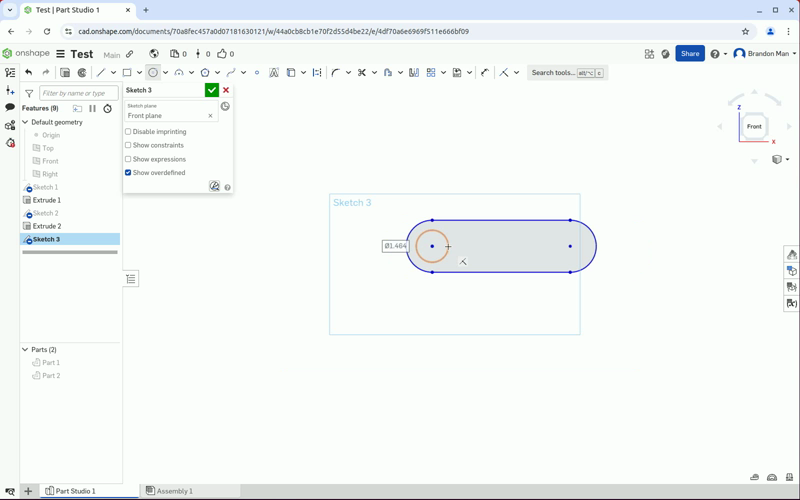
scroll(-6)
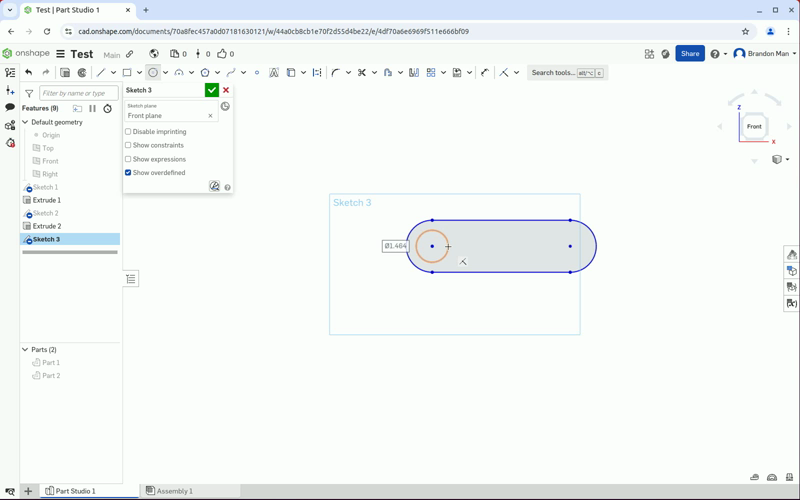
scroll(-6)
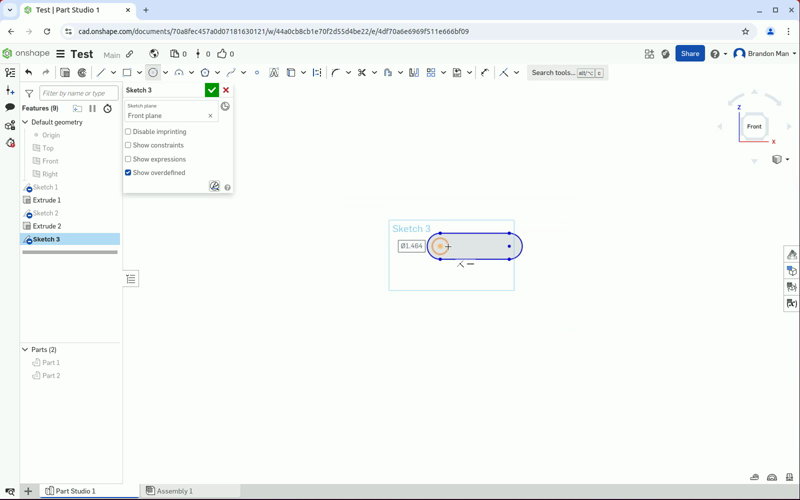
scroll(-6)
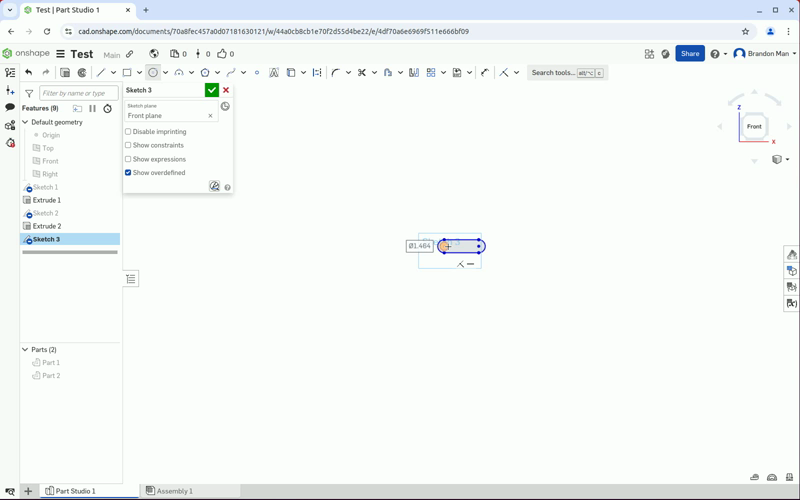
key(esc)
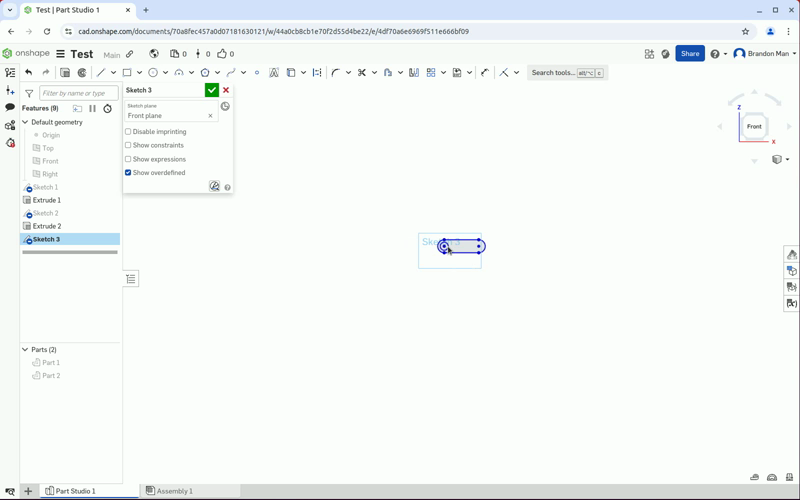
key(c)
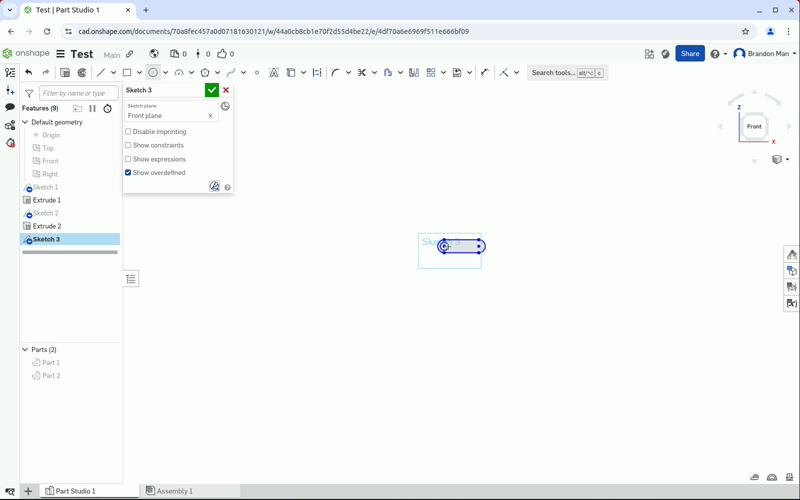
key_down(shift)
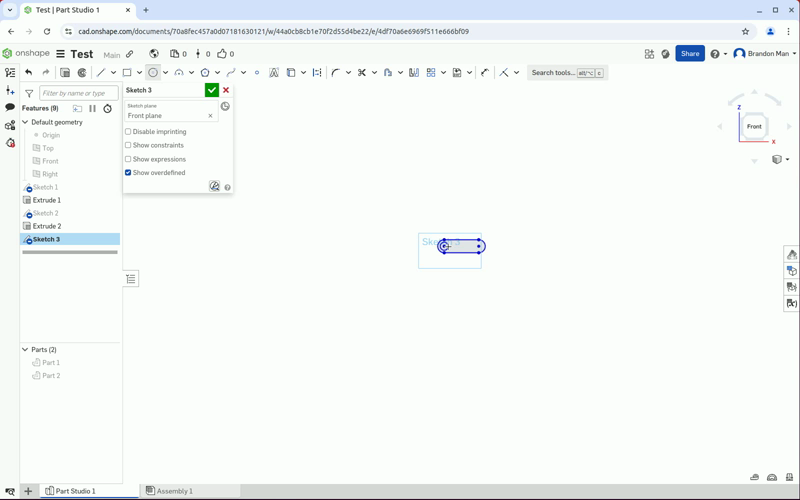
mouse_move(460, 246)
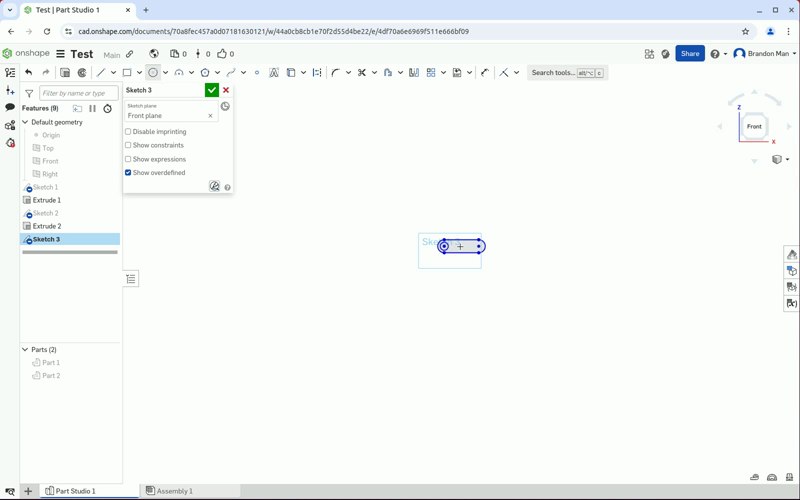
click(460, 246)
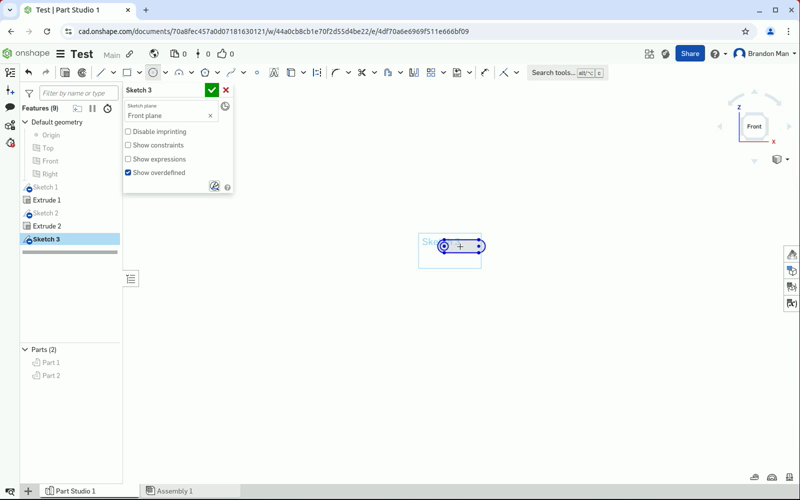
key_up(shift)
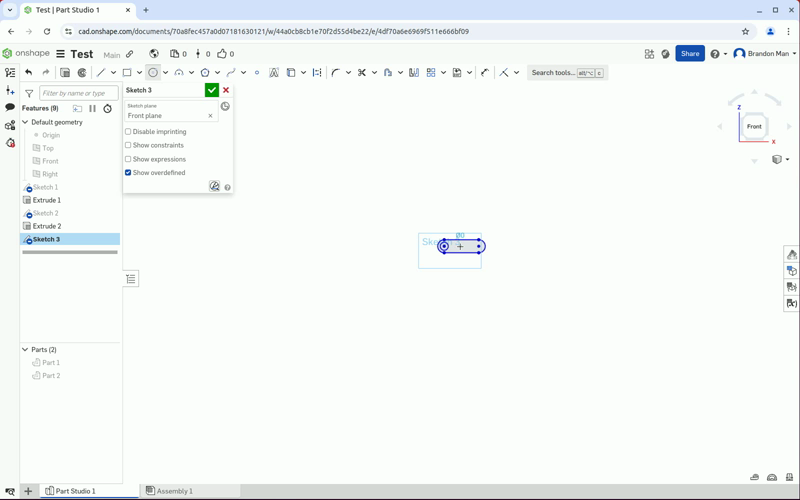
mouse_move(461, 246)
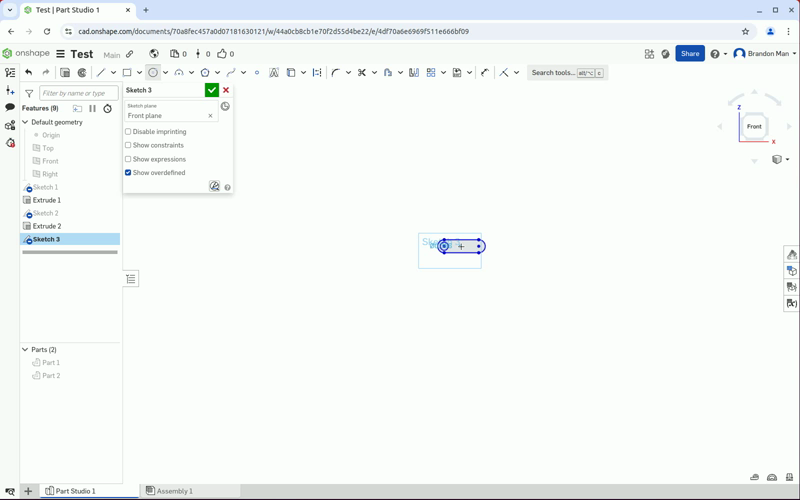
scroll(6)
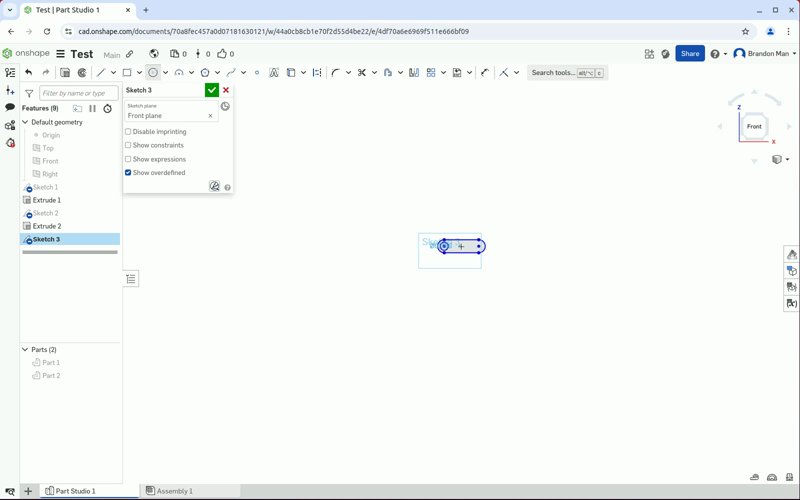
scroll(6)
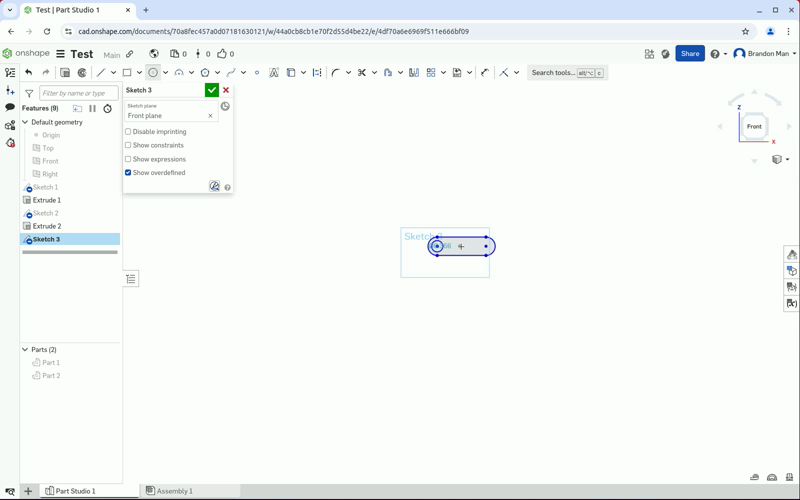
scroll(6)
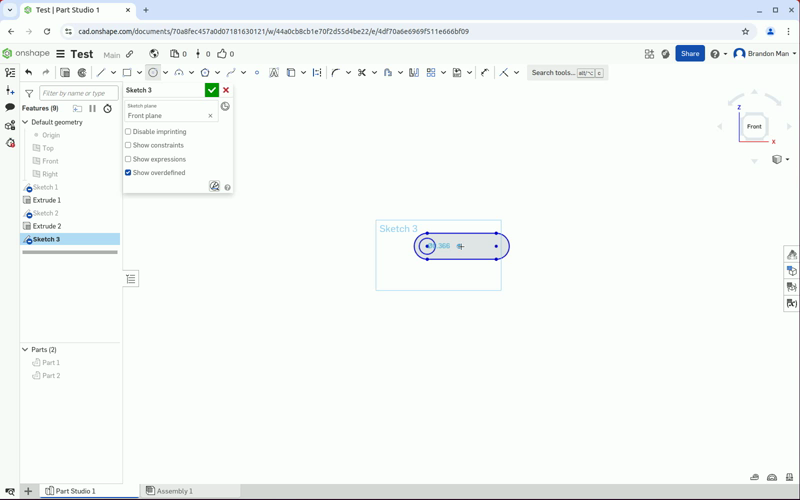
scroll(6)
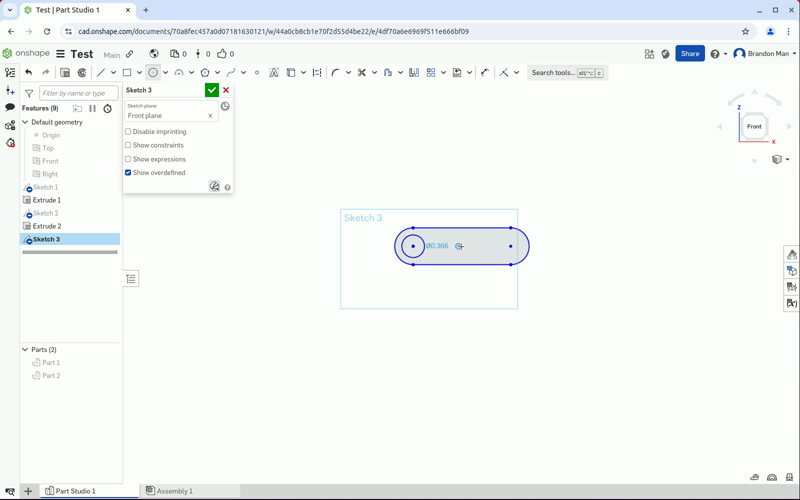
scroll(6)
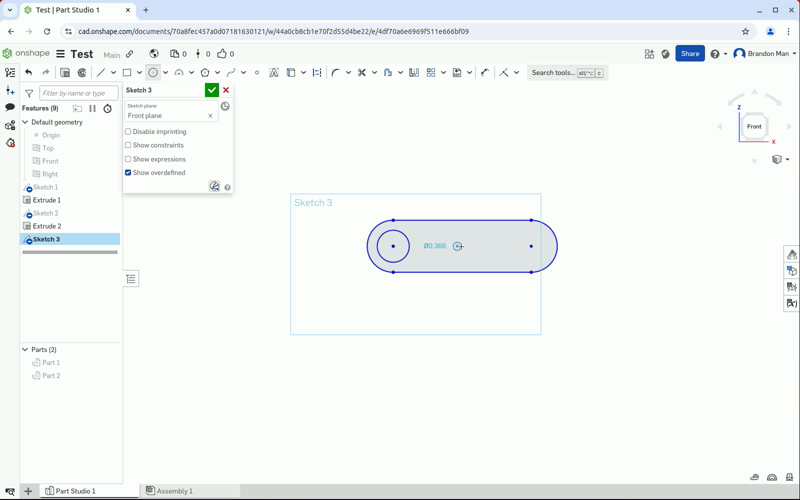
scroll(6)
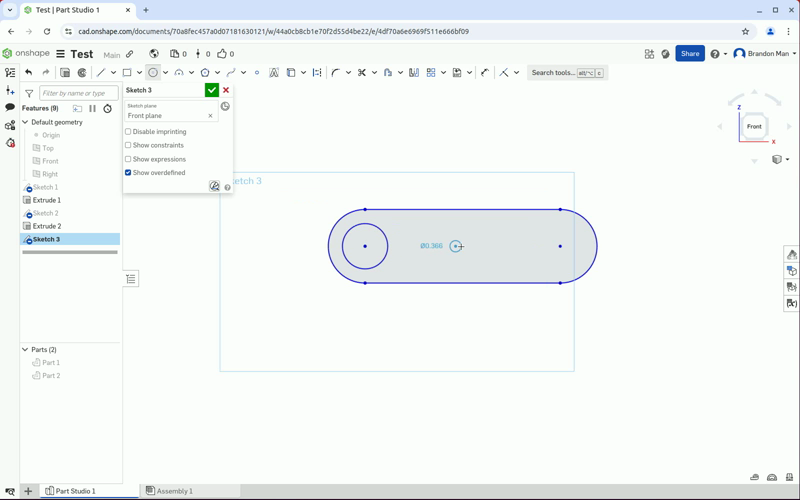
scroll(6)
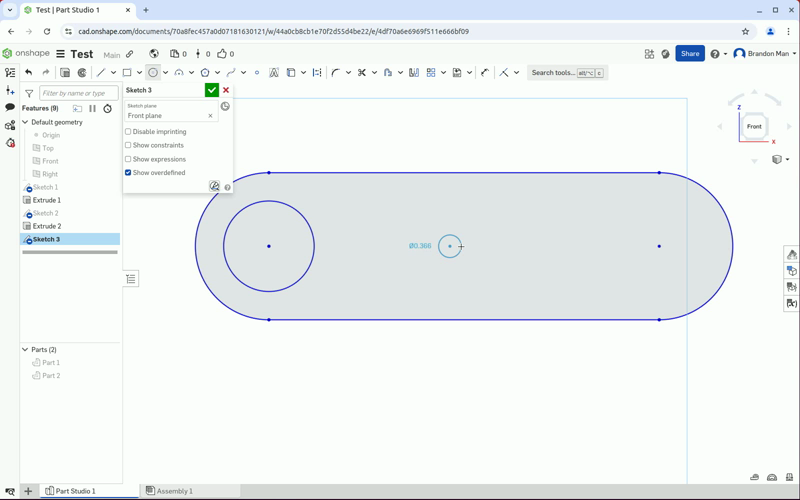
click(461, 246)
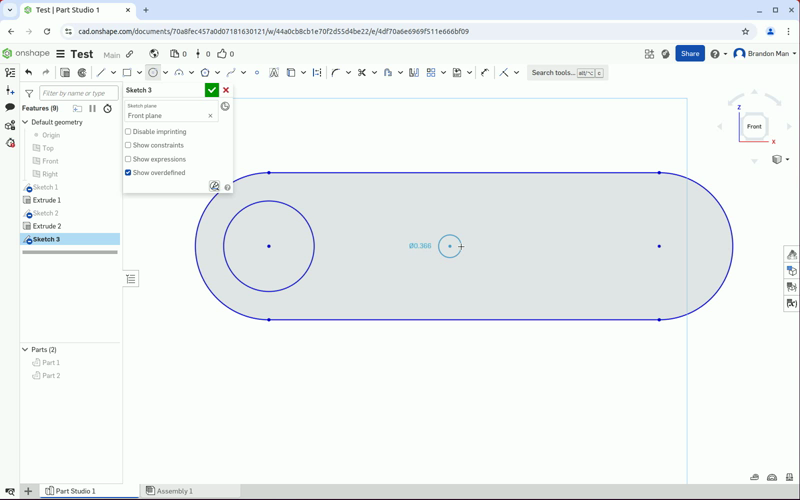
scroll(-6)
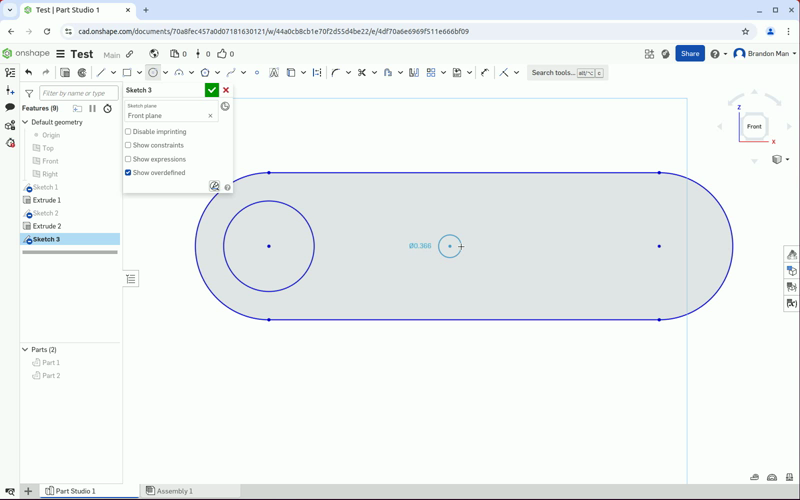
scroll(-6)
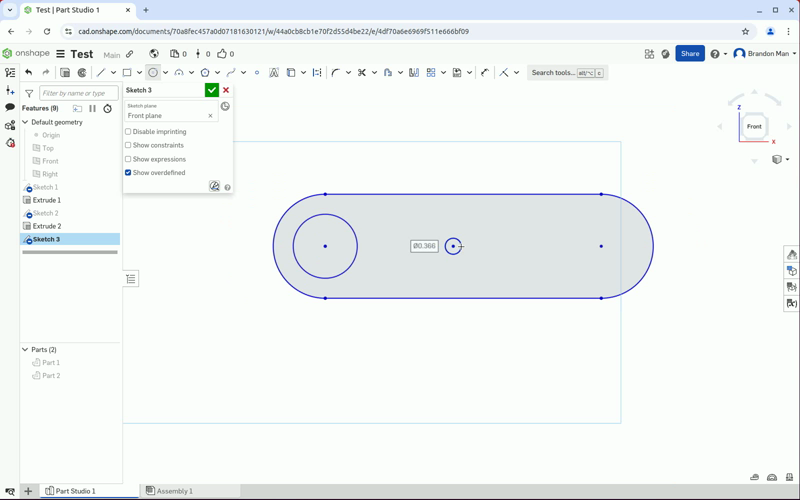
scroll(-6)
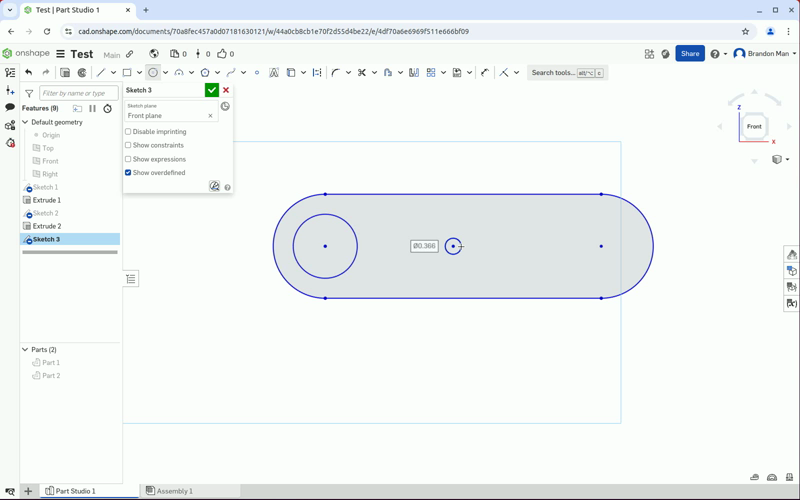
scroll(-6)
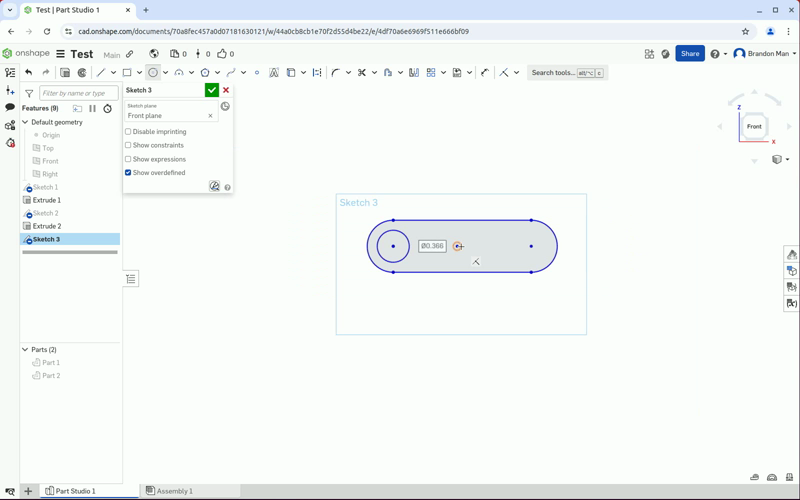
scroll(-6)
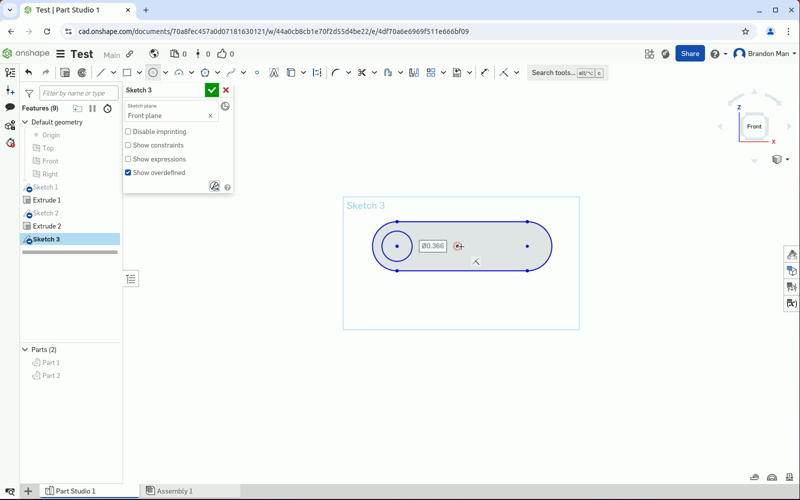
scroll(-6)
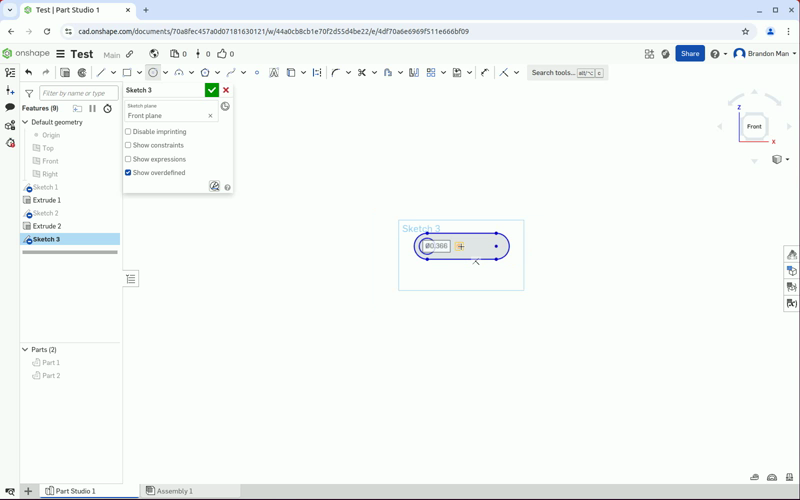
scroll(-6)
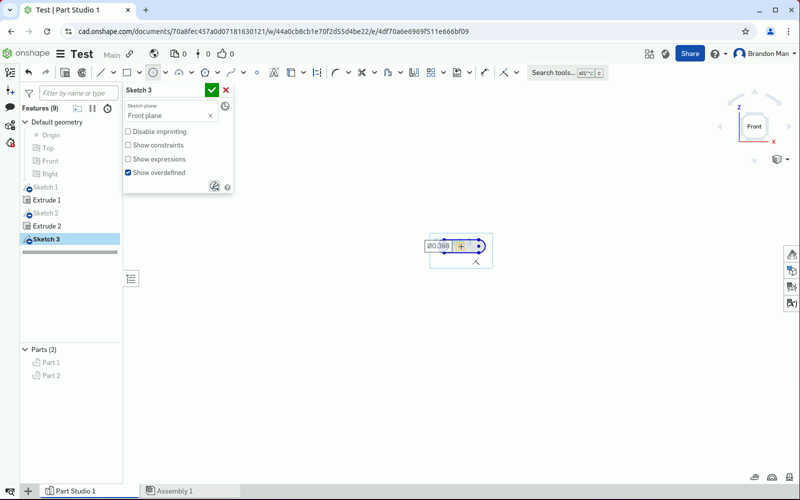
key(esc)
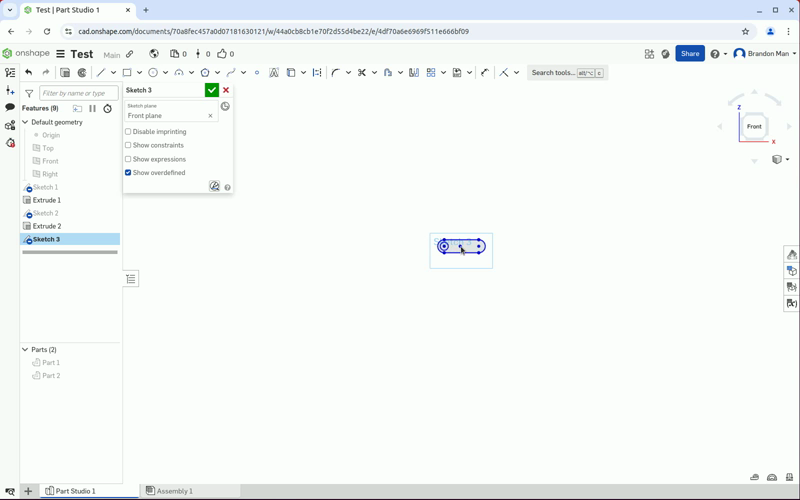
key(c)
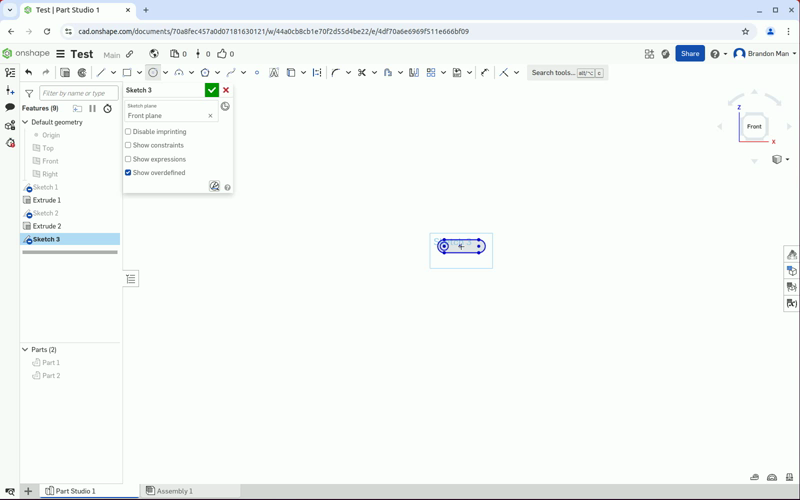
key_down(shift)
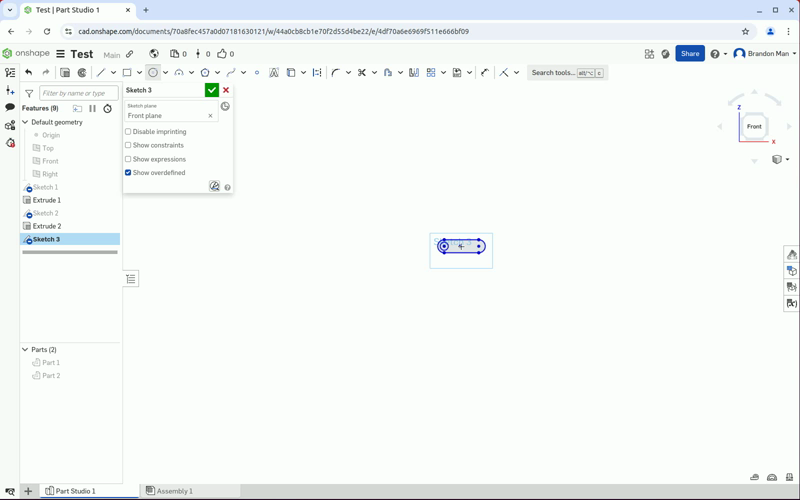
mouse_move(467, 246)
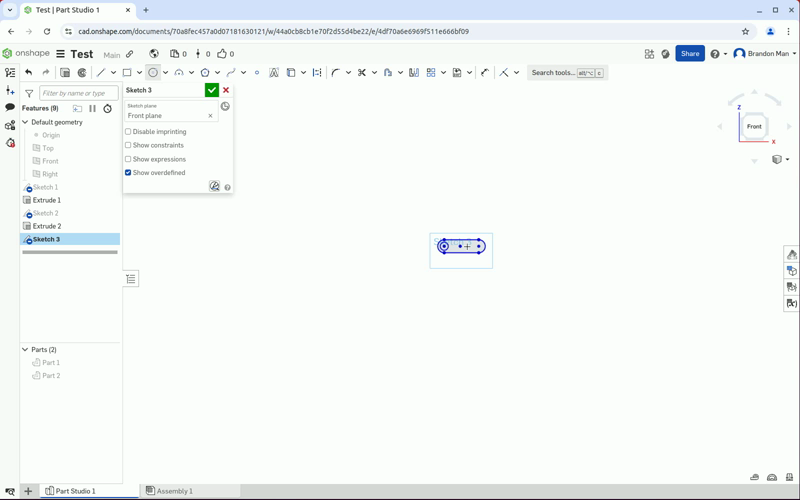
click(467, 246)
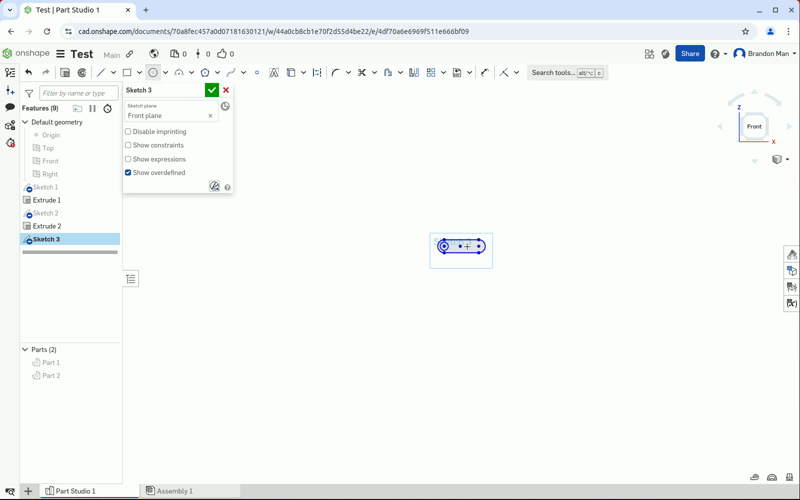
key_up(shift)
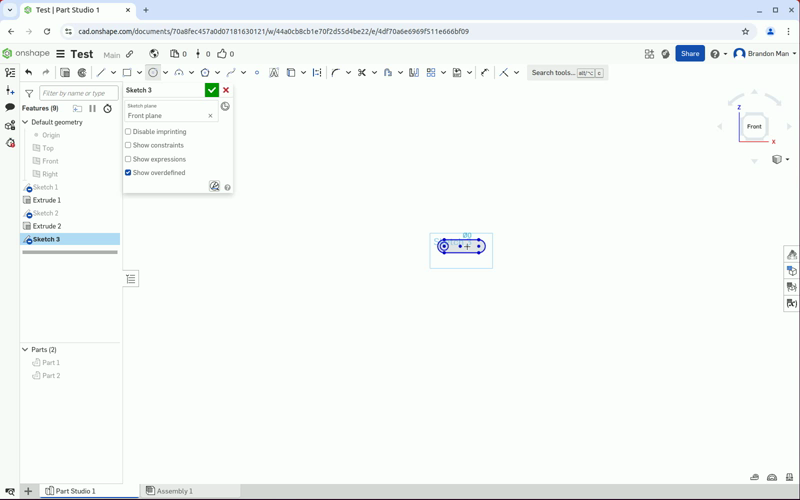
mouse_move(468, 246)
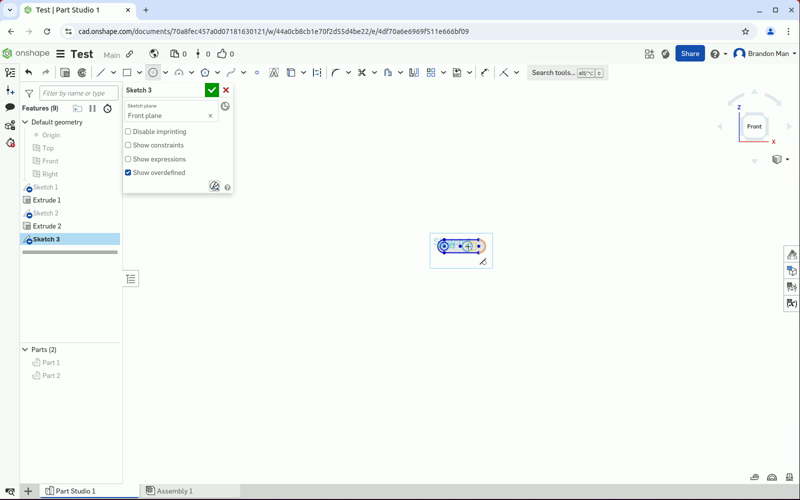
scroll(6)
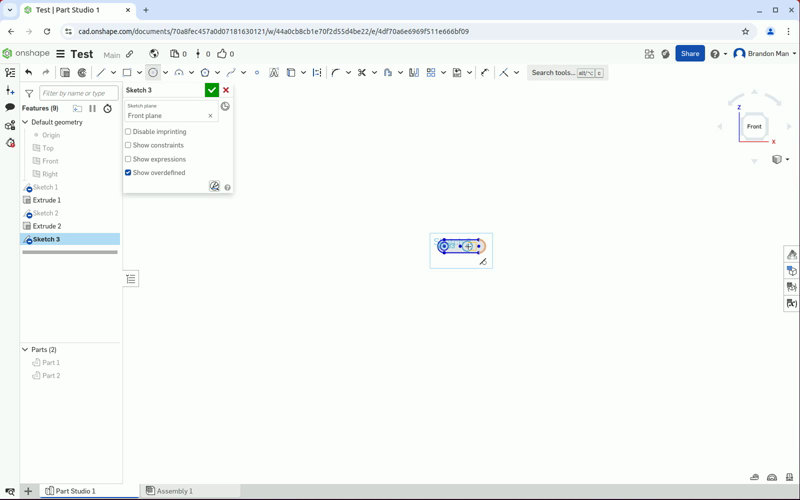
scroll(6)
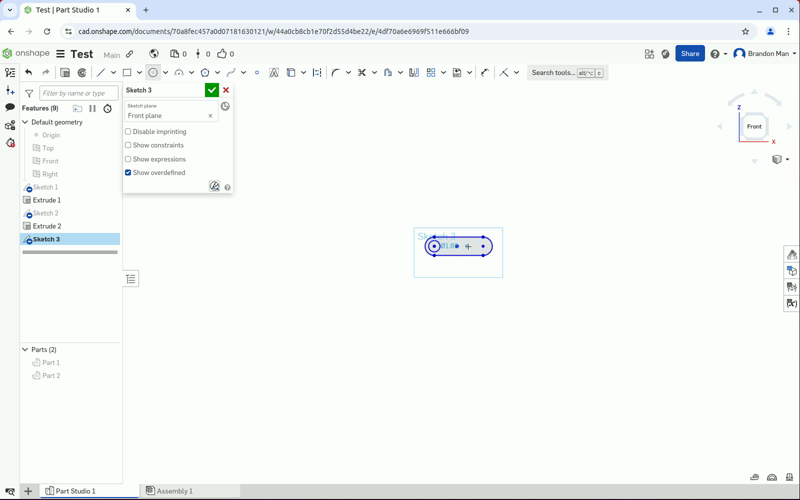
scroll(6)
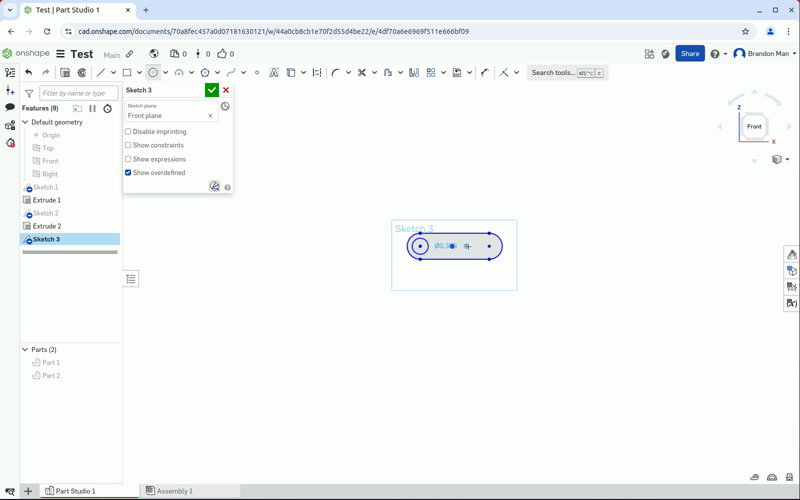
scroll(6)
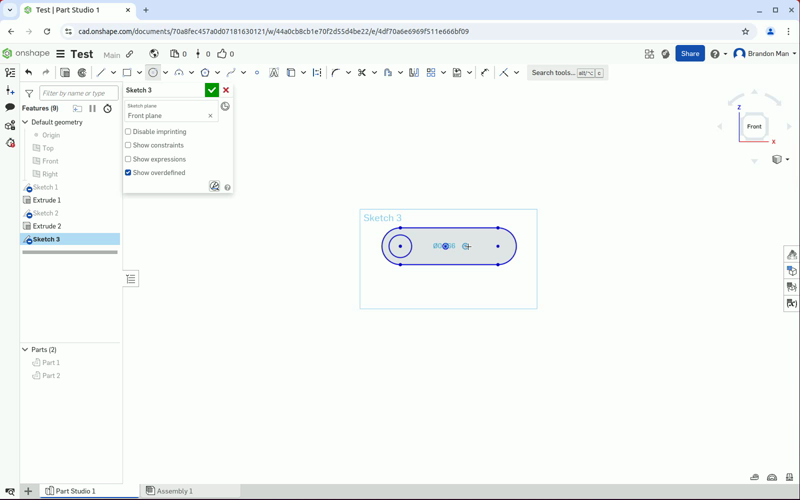
scroll(6)
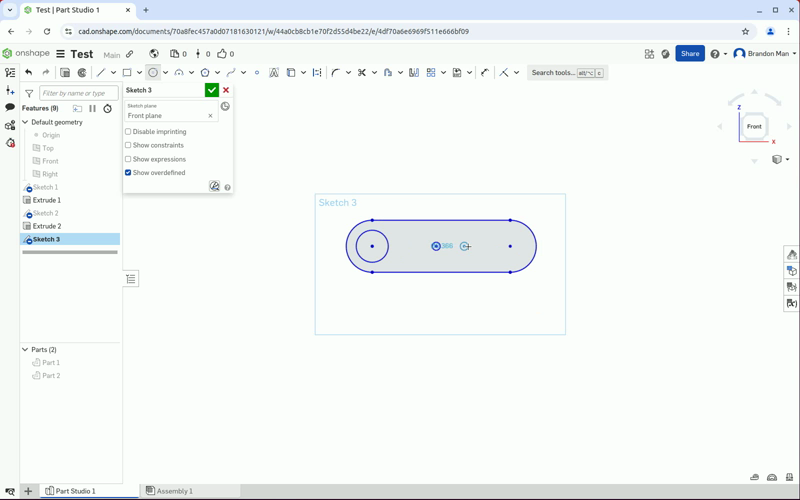
scroll(6)
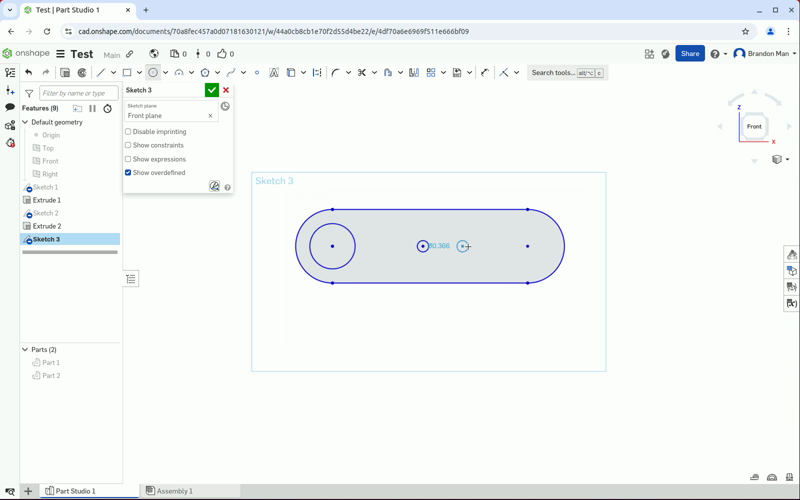
scroll(6)
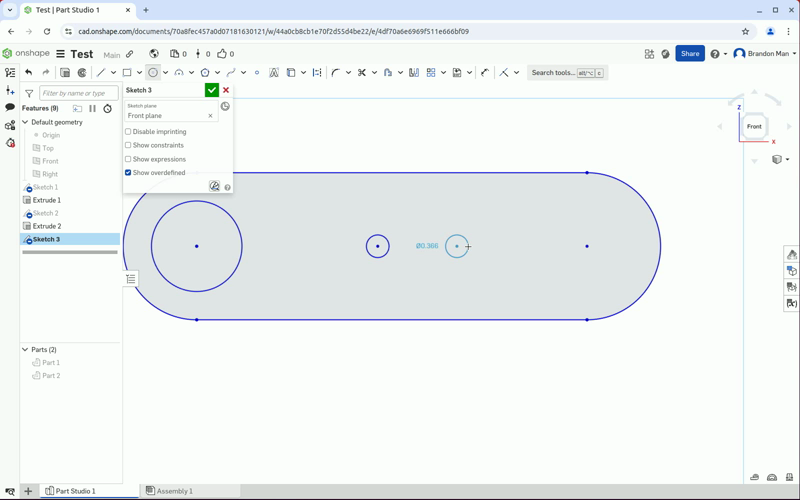
click(468, 246)
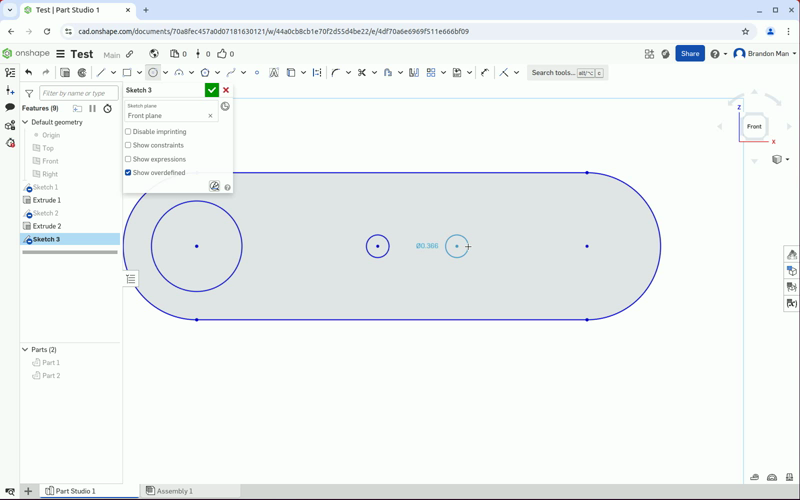
scroll(-6)
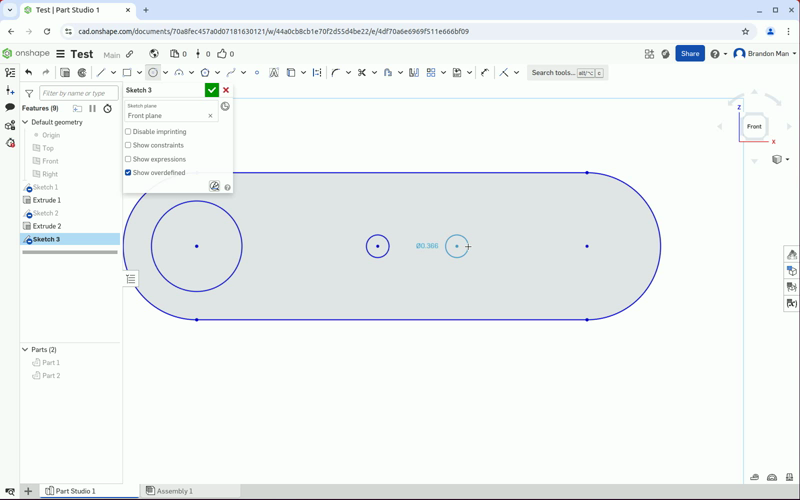
scroll(-6)
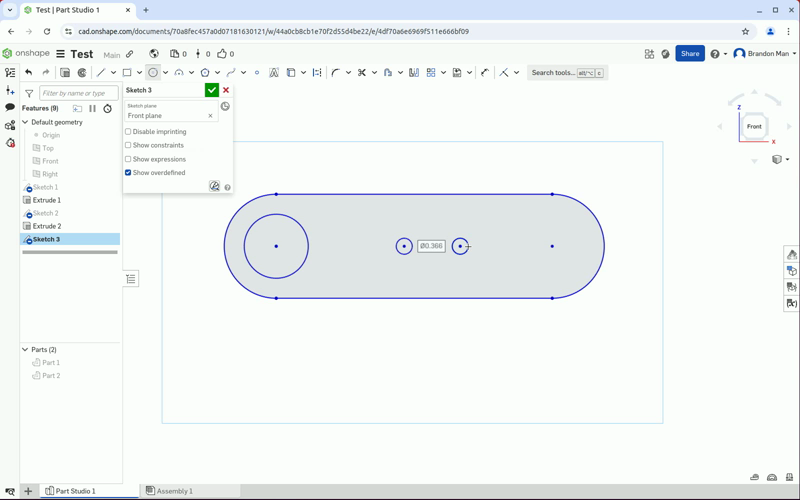
scroll(-6)
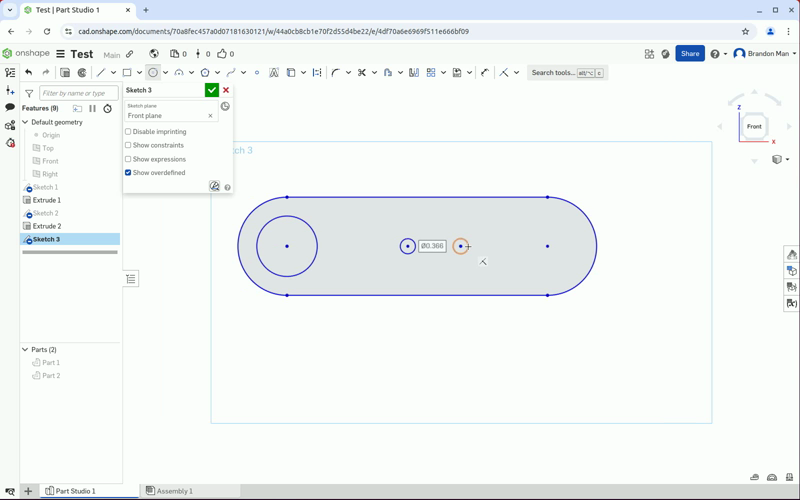
scroll(-6)
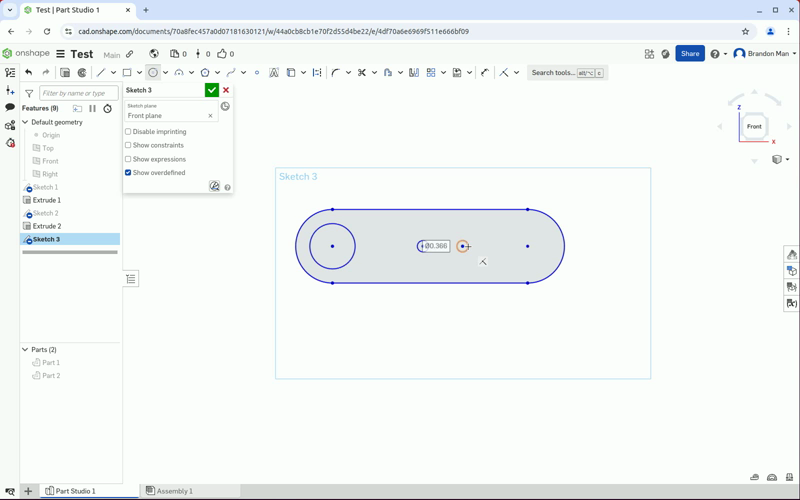
scroll(-6)
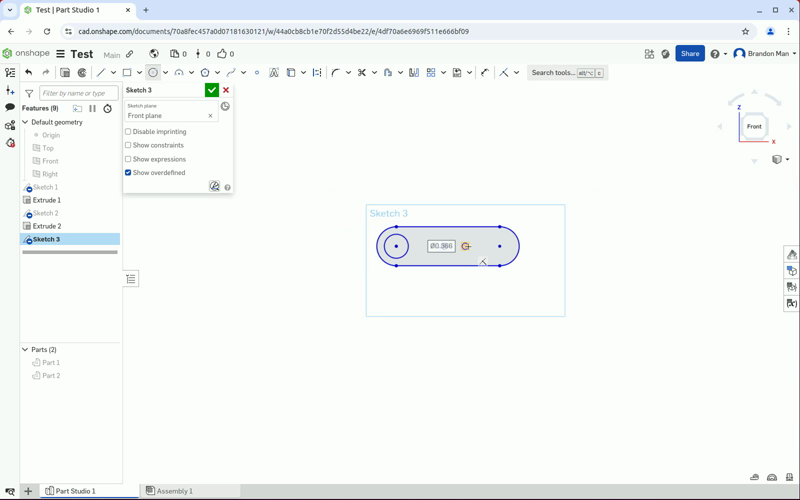
scroll(-6)
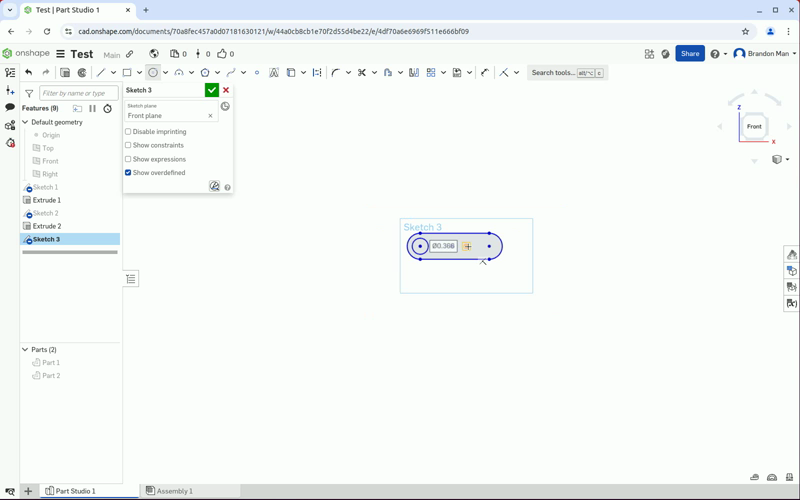
scroll(-6)
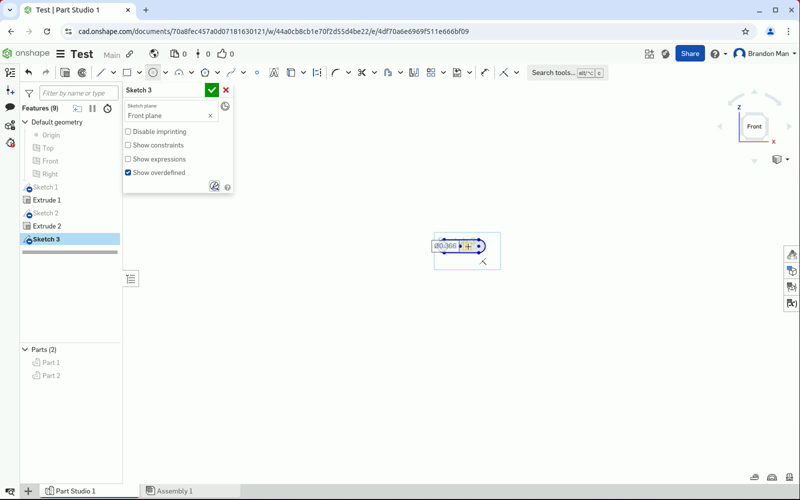
key(esc)
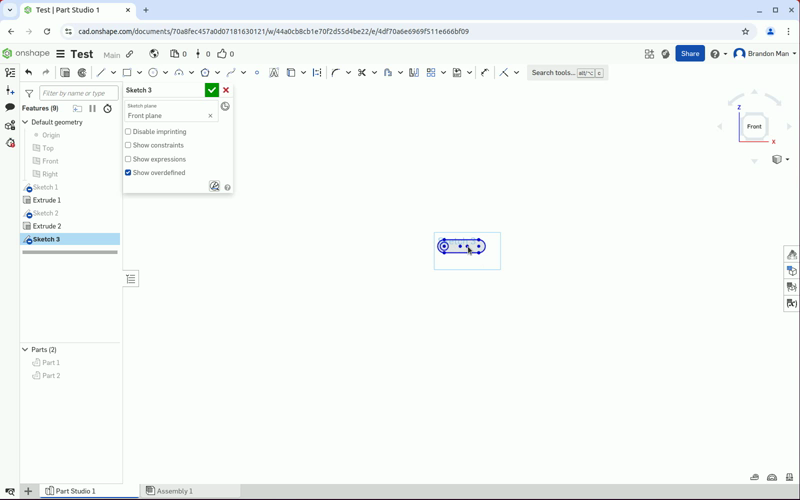
key(c)
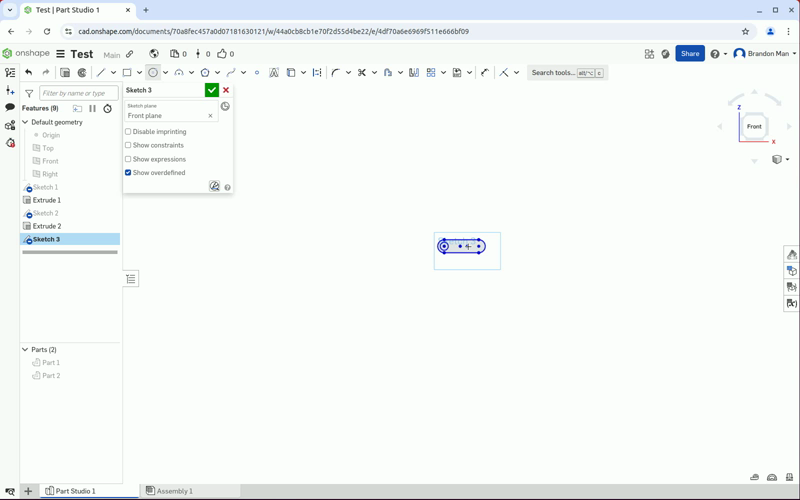
key_down(shift)
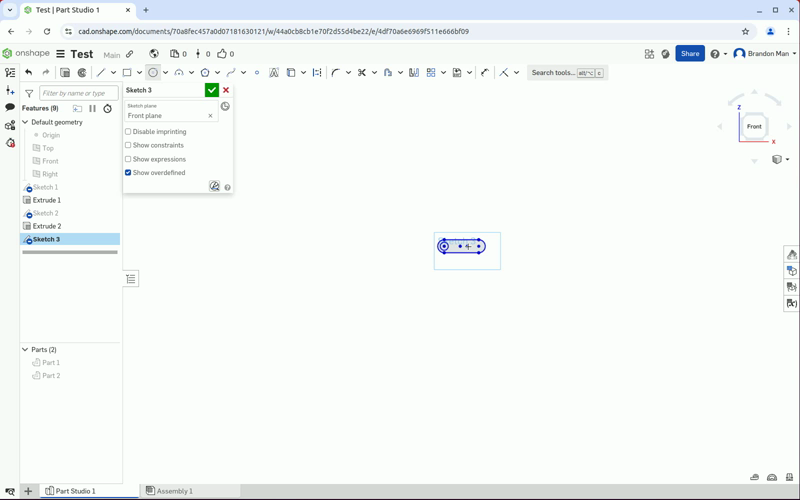
mouse_move(478, 246)
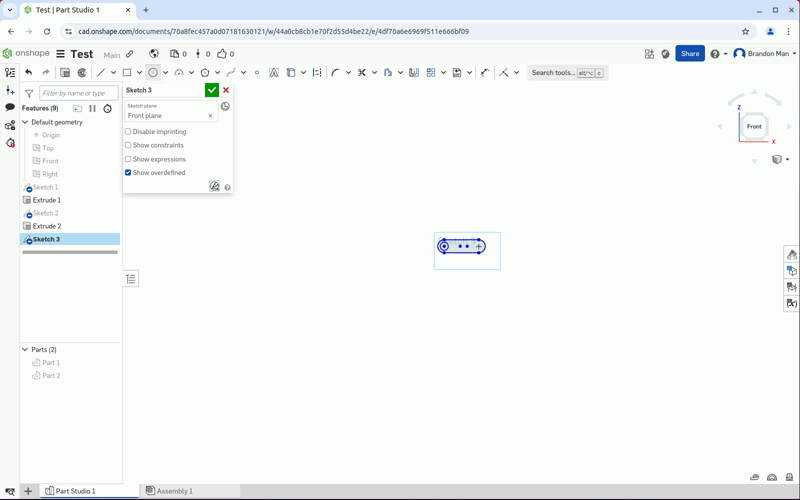
click(478, 246)
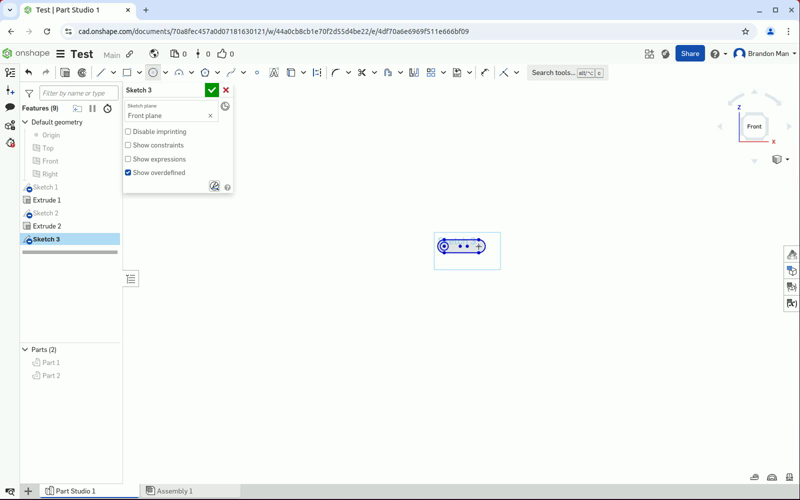
key_up(shift)
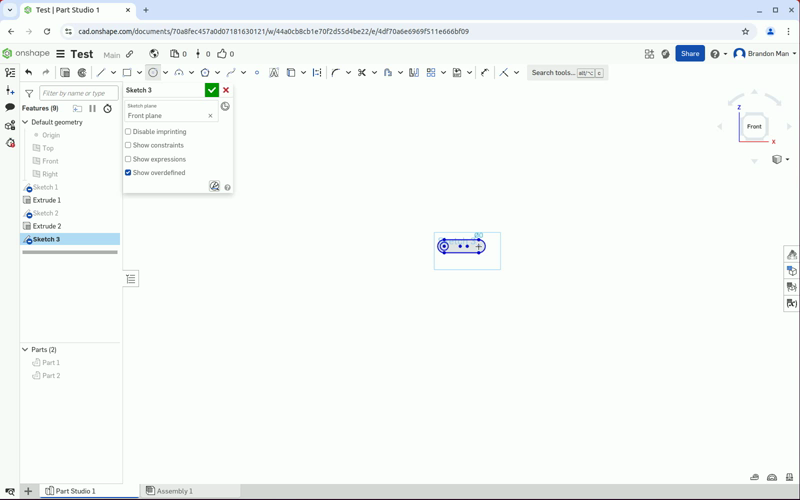
mouse_move(482, 246)
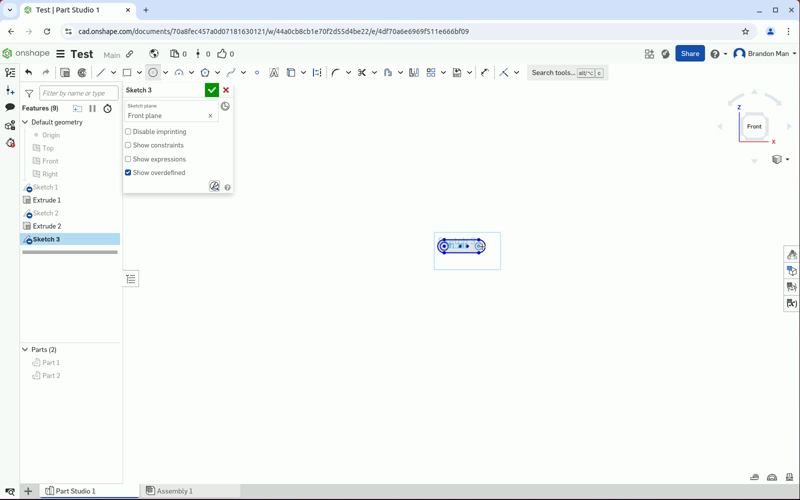
scroll(6)
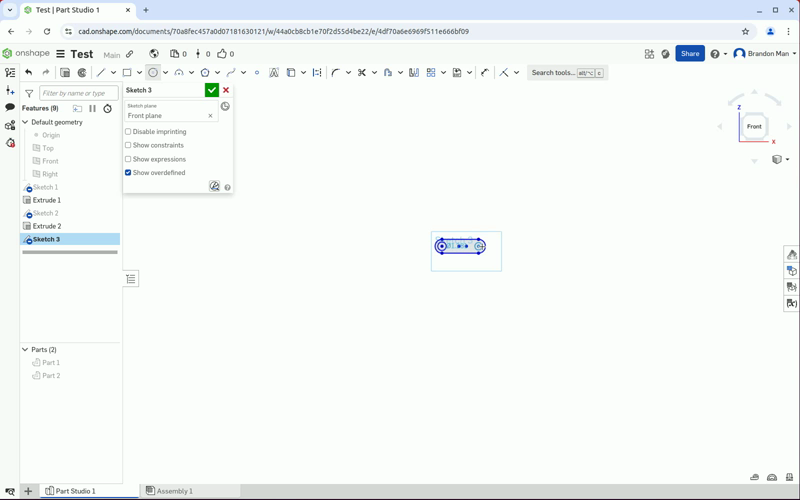
scroll(6)
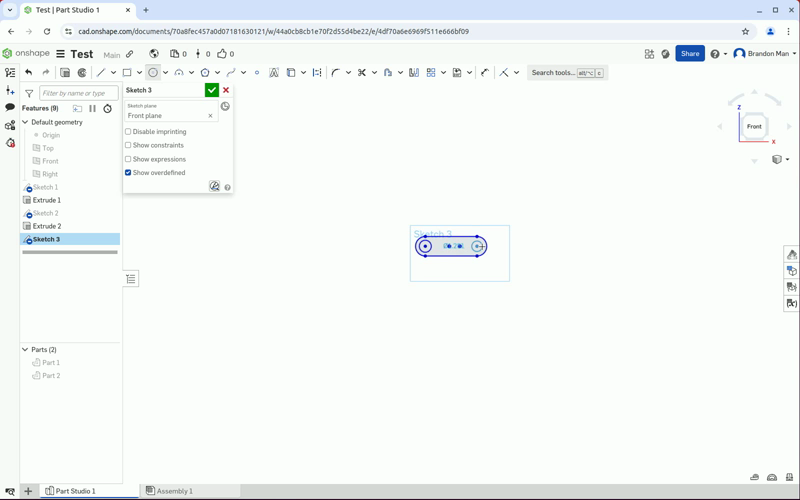
scroll(6)
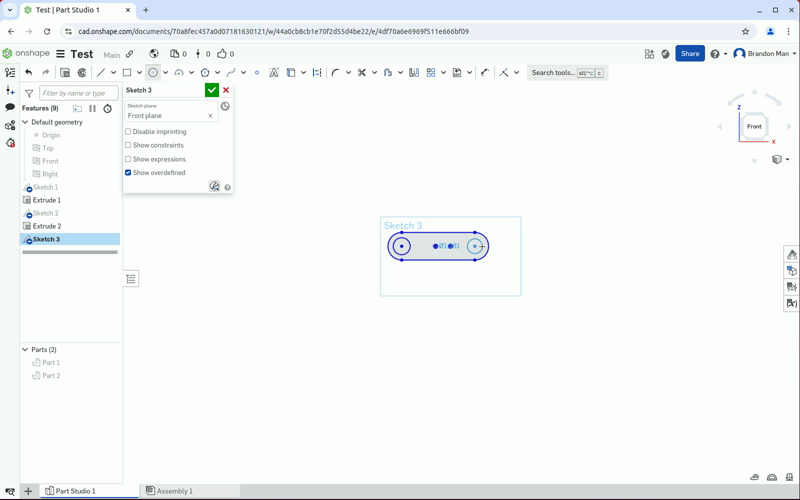
scroll(6)
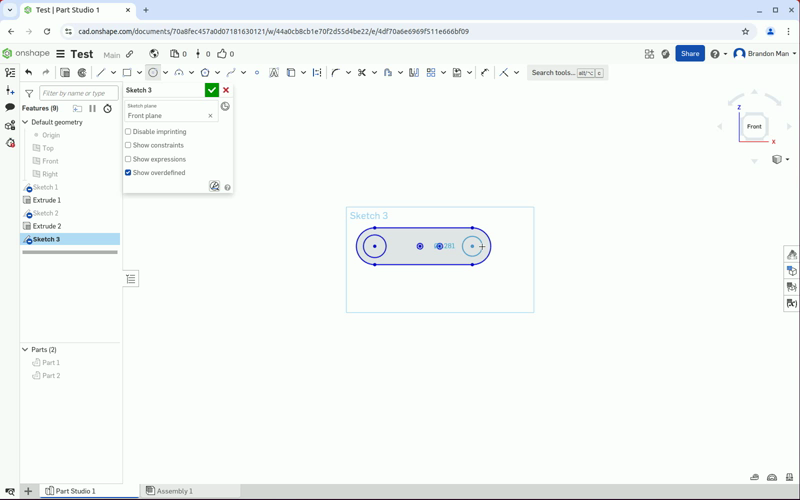
scroll(6)
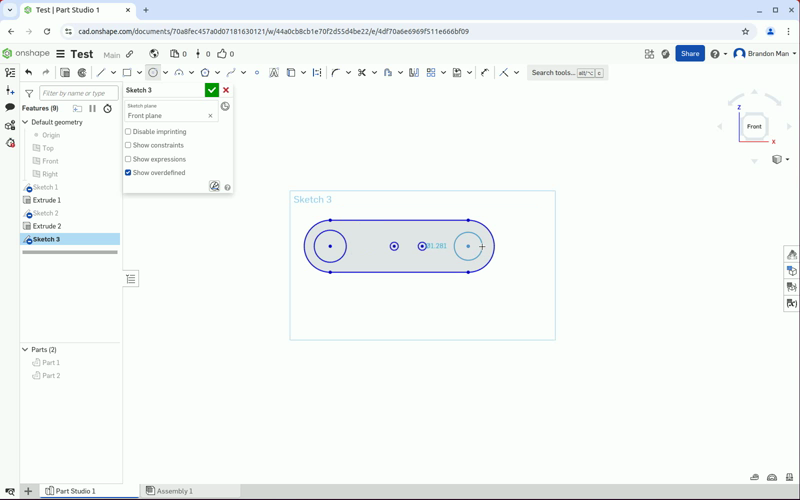
scroll(6)
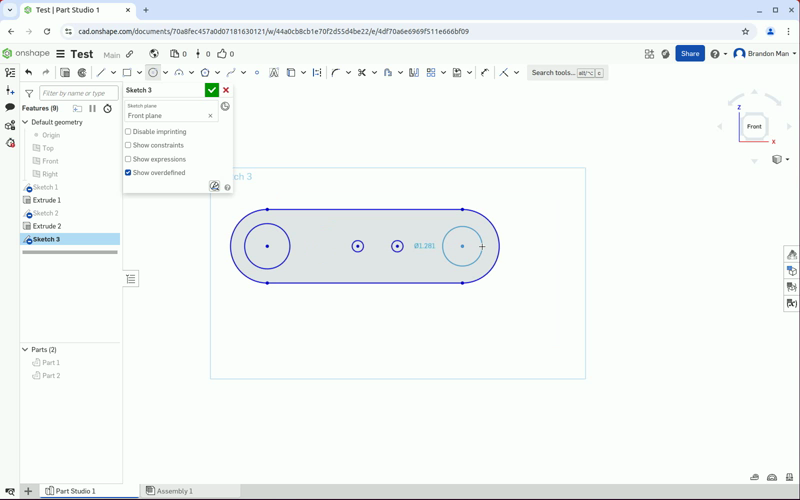
scroll(6)
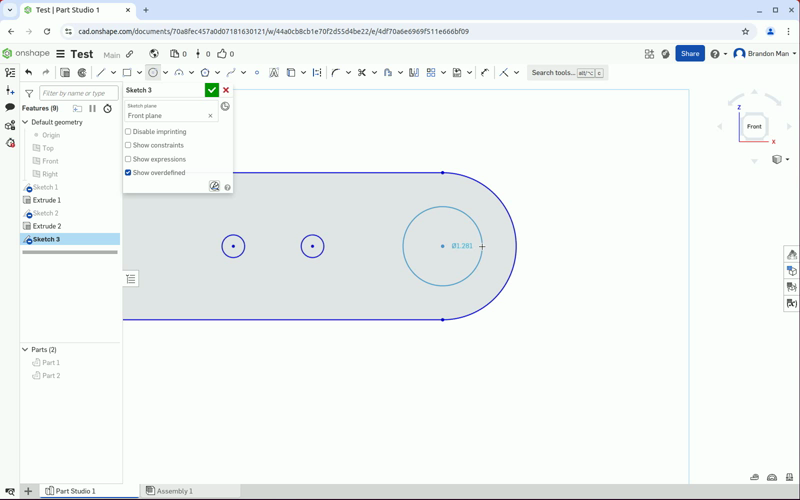
click(482, 246)
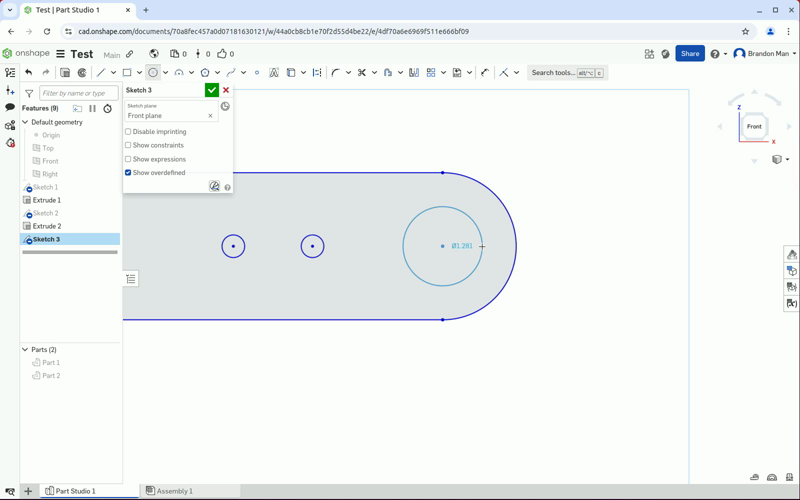
scroll(-6)
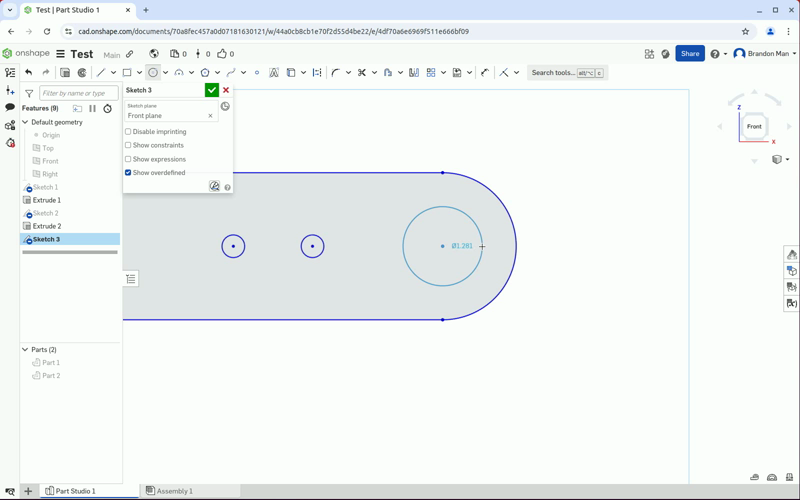
scroll(-6)
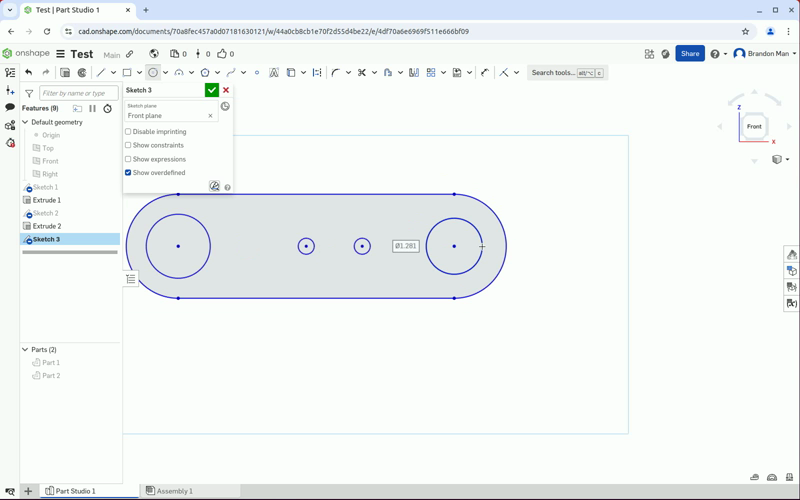
scroll(-6)
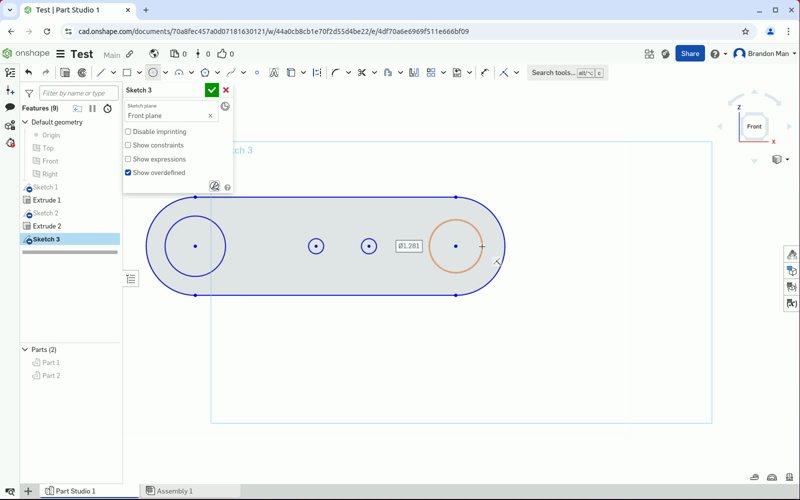
scroll(-6)
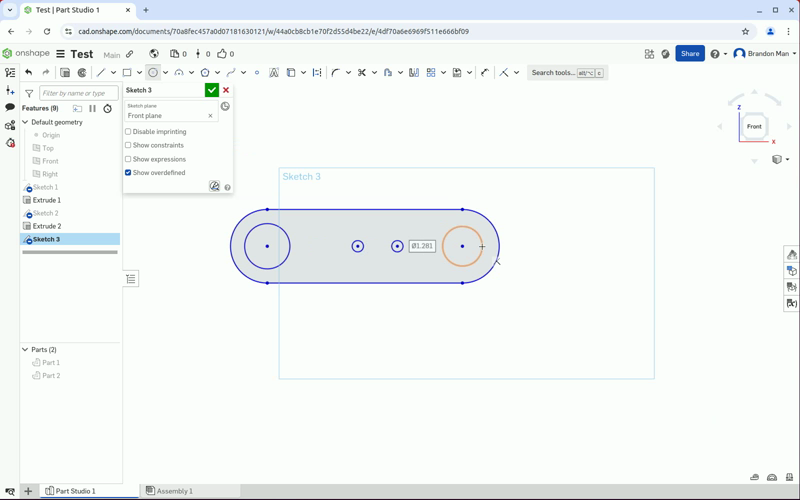
scroll(-6)
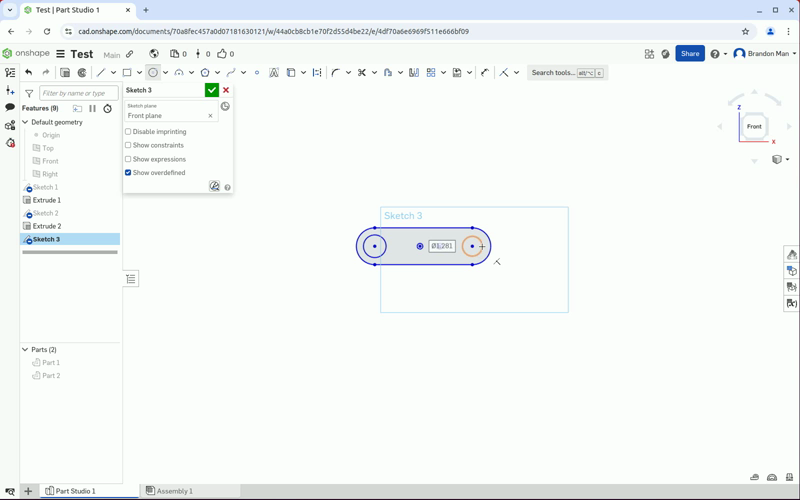
scroll(-6)
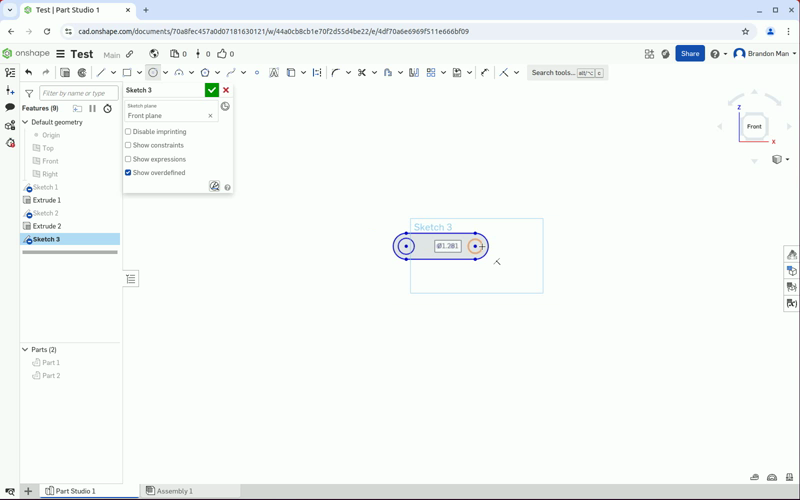
scroll(-6)
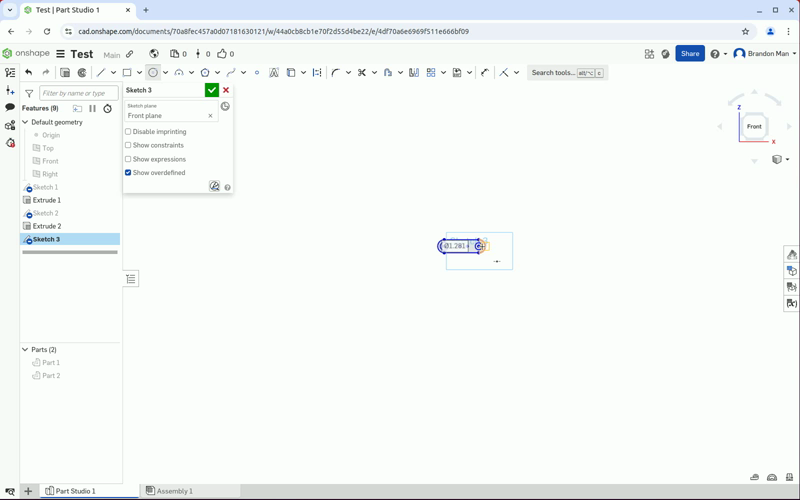
key(esc)
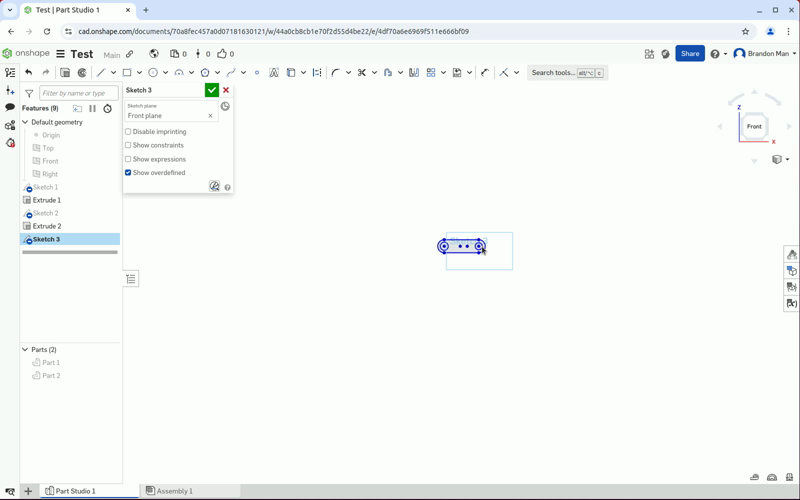
mouse_move(469, 242)
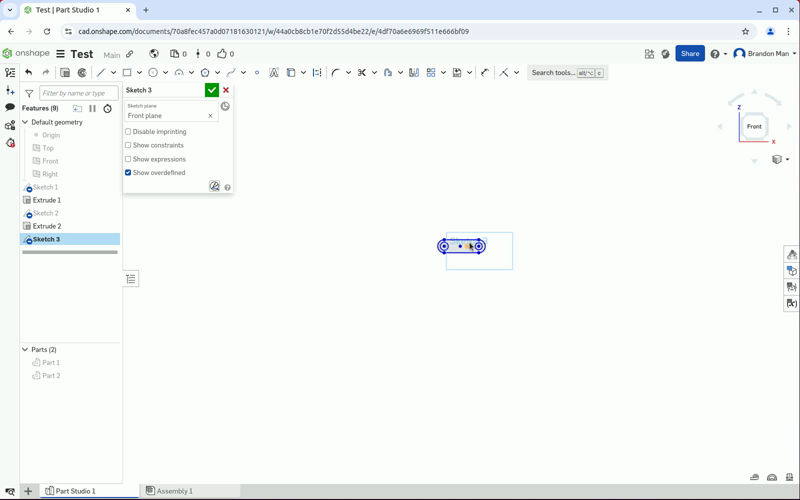
scroll(6)
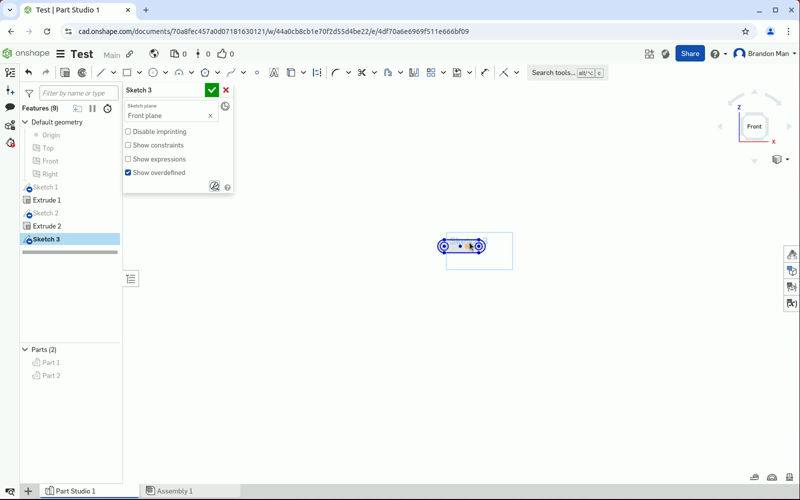
scroll(6)
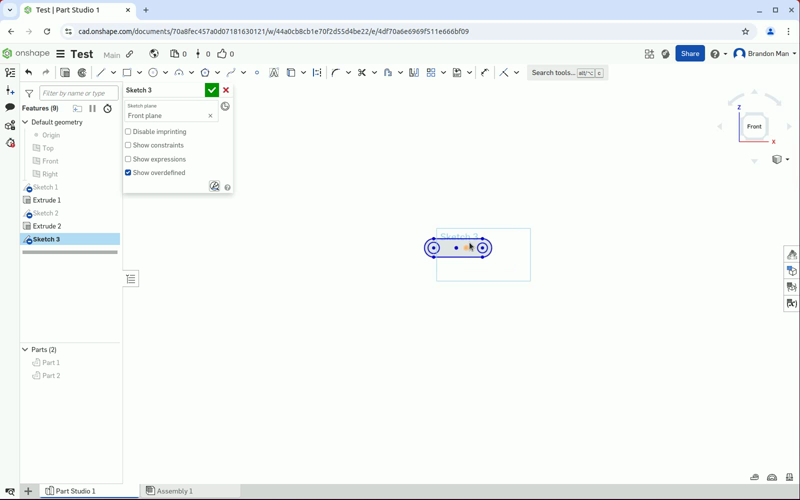
scroll(6)
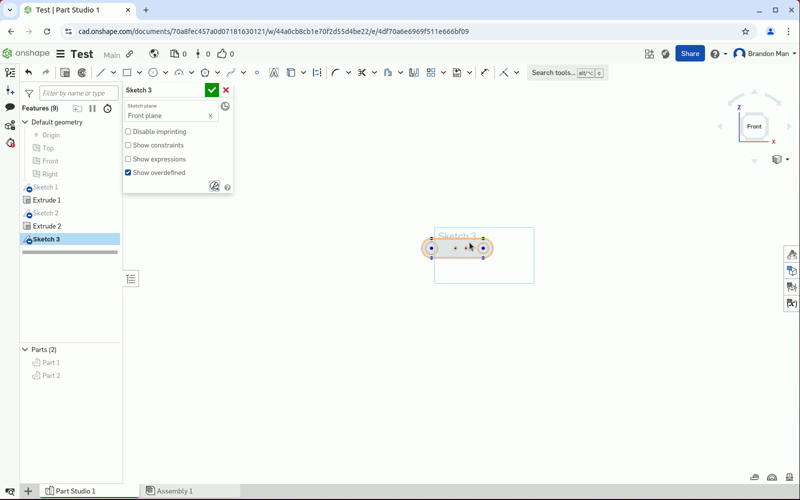
scroll(6)
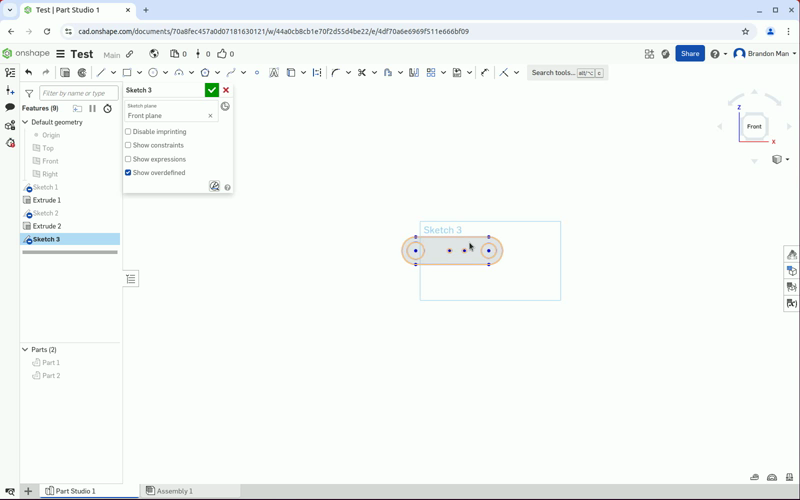
scroll(6)
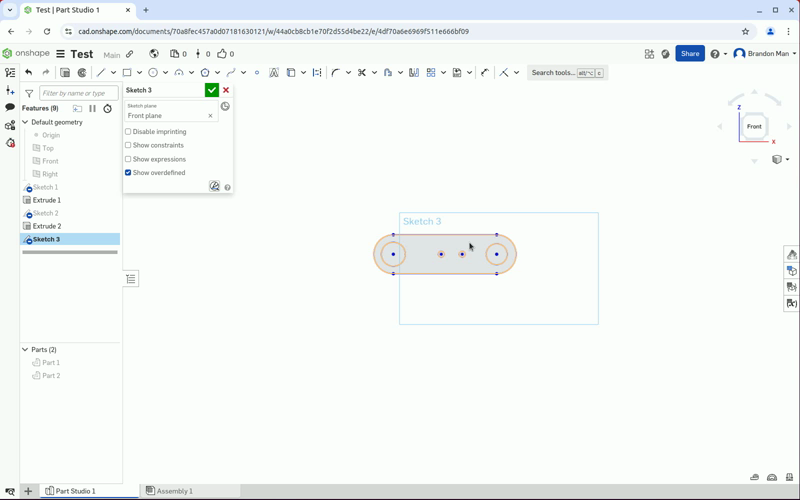
scroll(6)
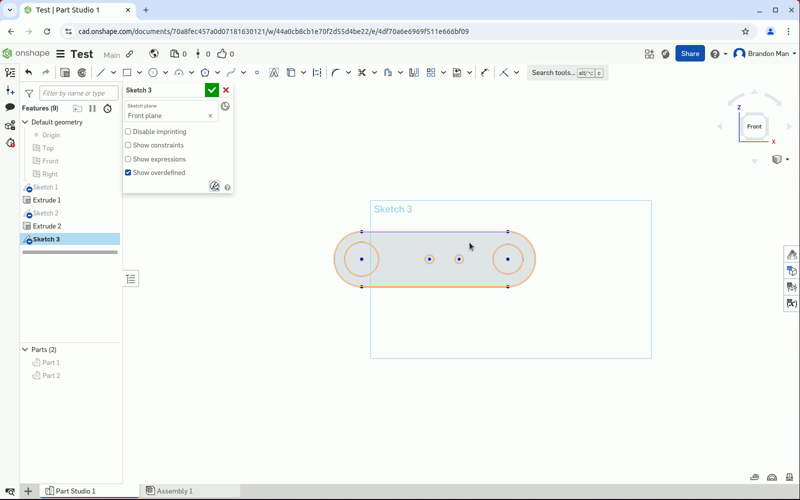
scroll(6)
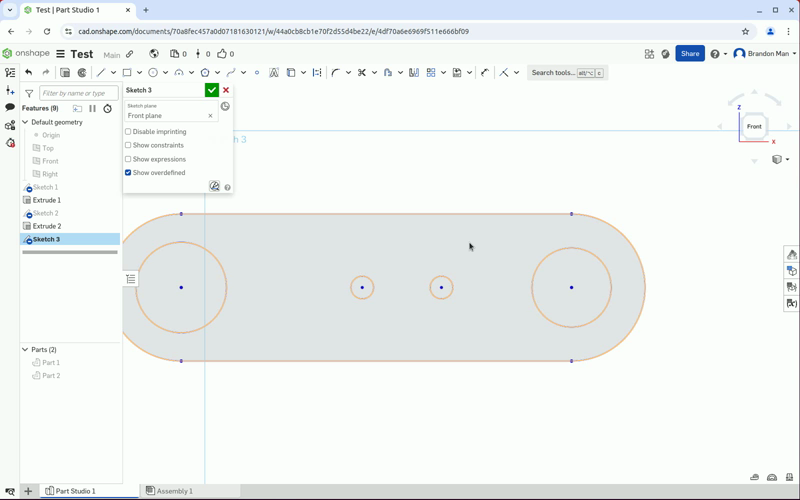
click(469, 242)
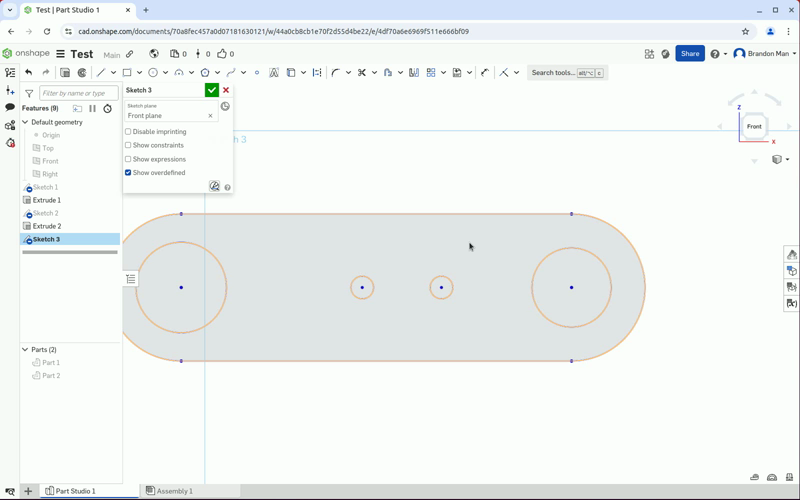
scroll(-6)
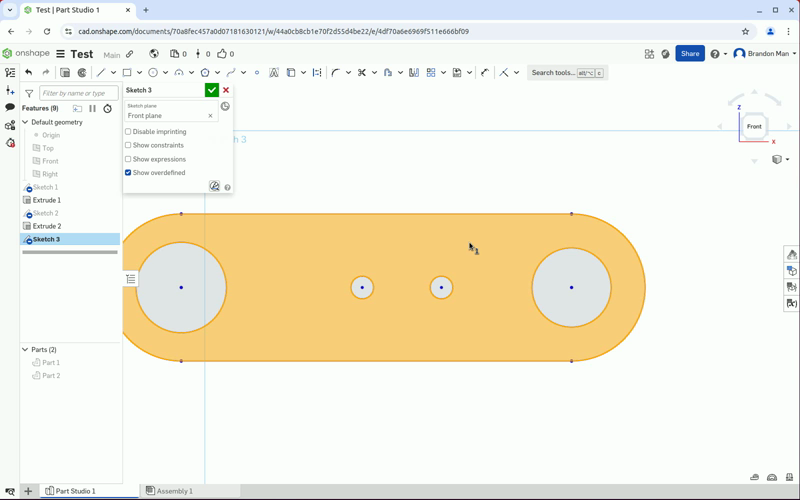
scroll(-6)
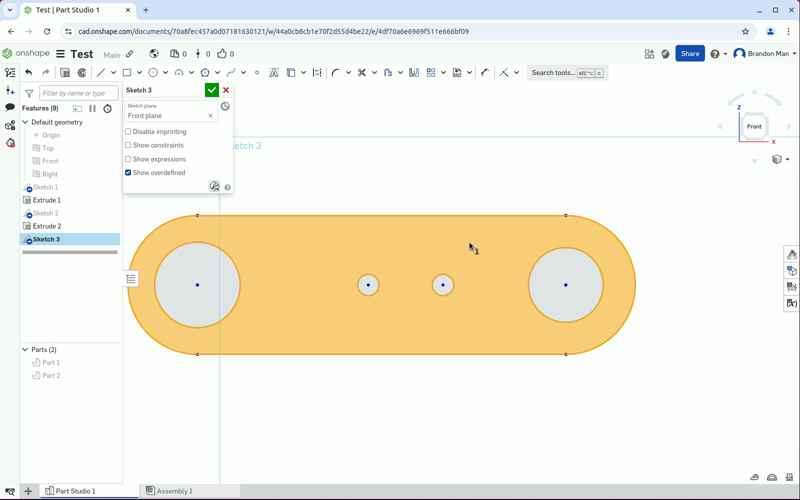
scroll(-6)
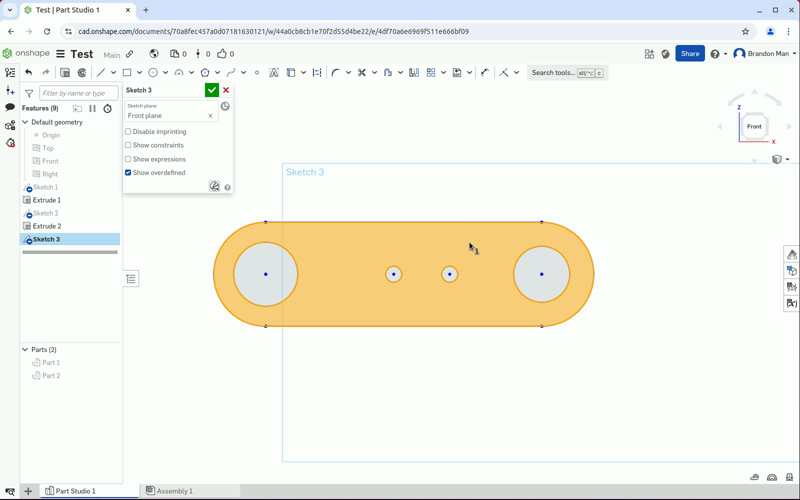
scroll(-6)
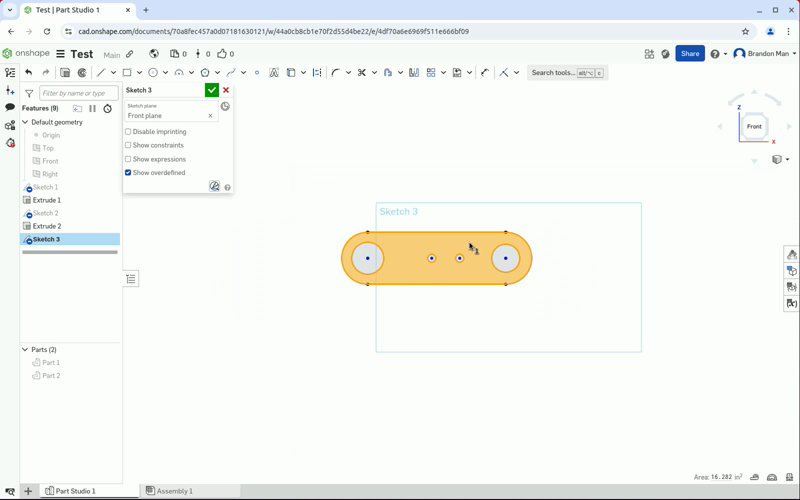
scroll(-6)
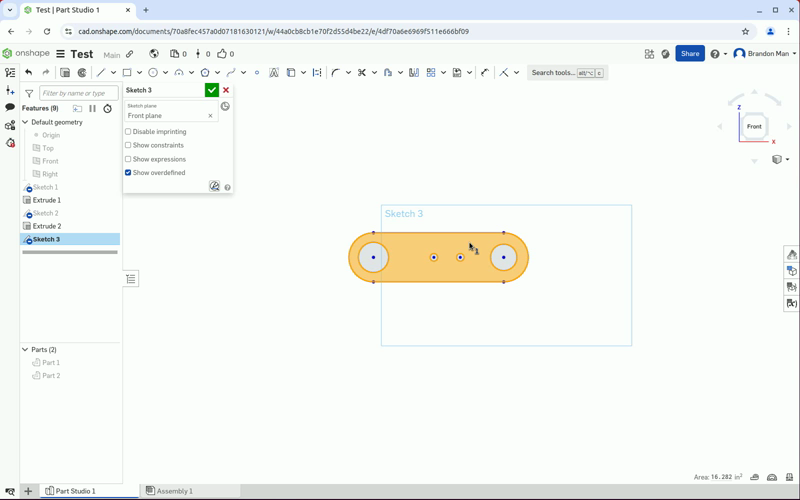
scroll(-6)
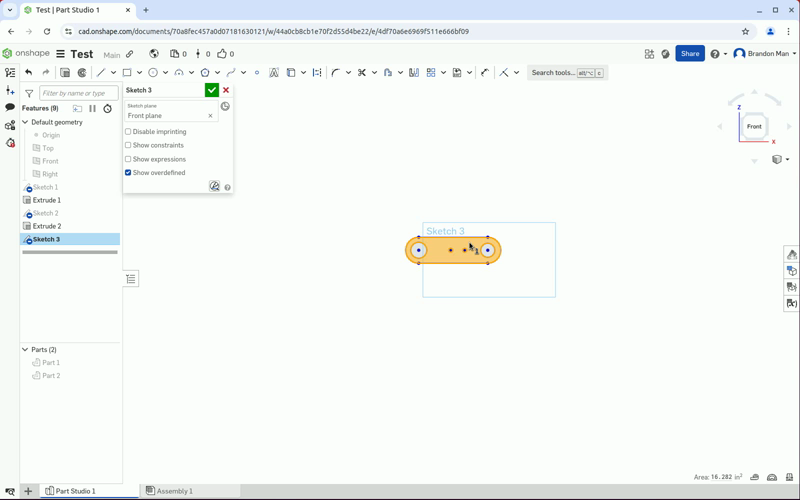
scroll(-6)
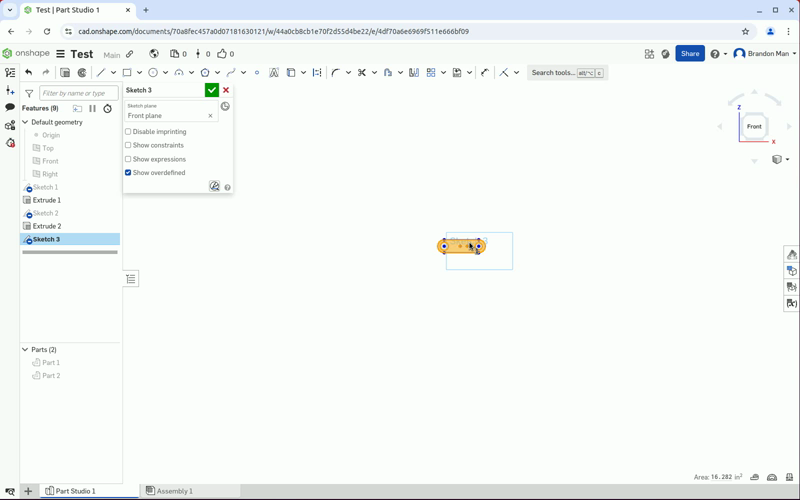
mouse_move(73, 352)
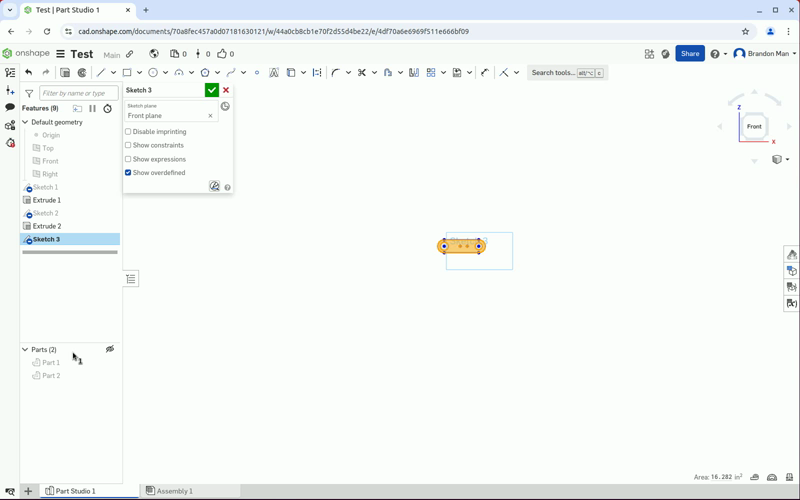
key(shift+y)
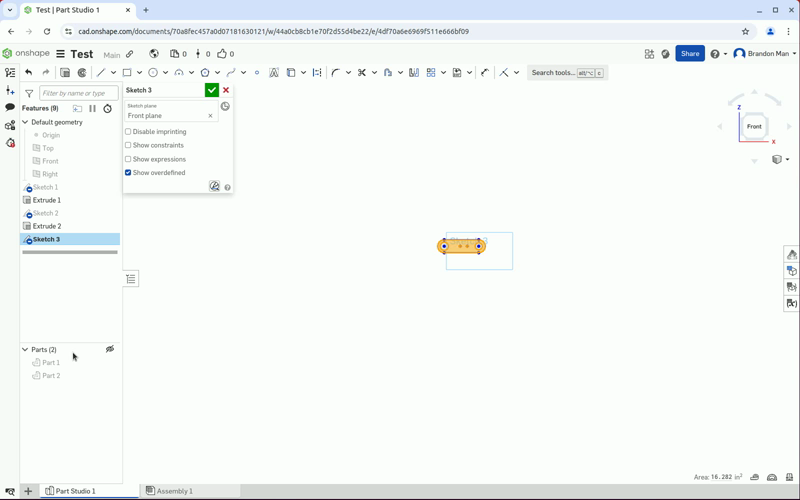
key(shift+e)
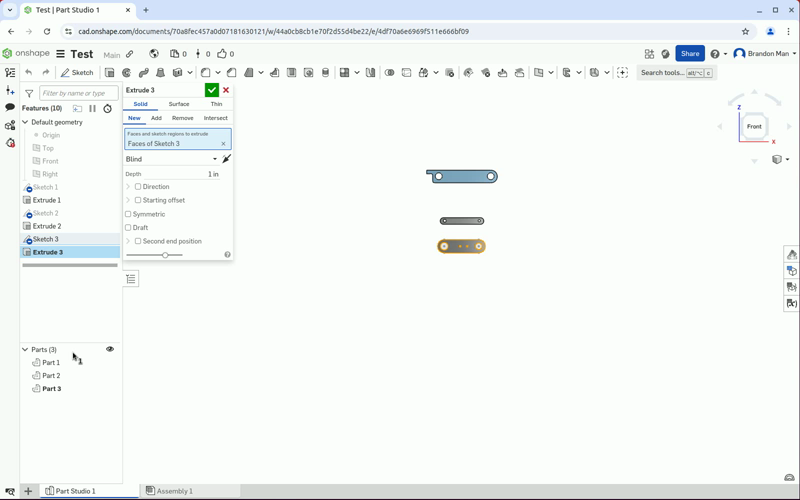
mouse_move(143, 106)
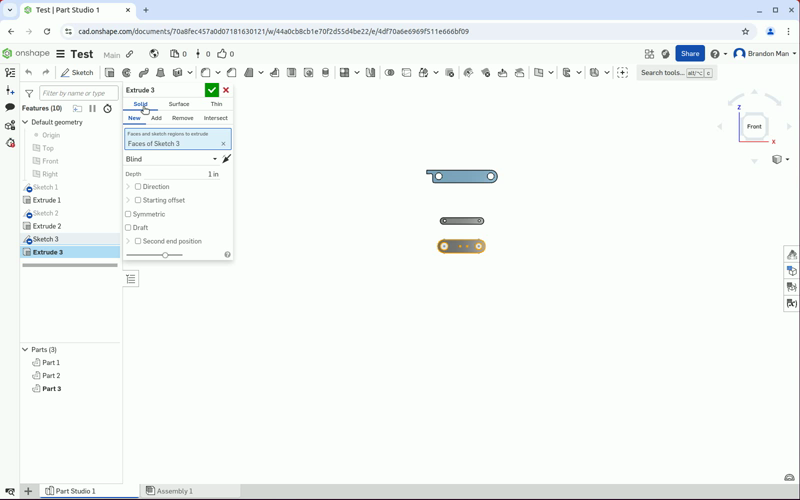
click(143, 106)
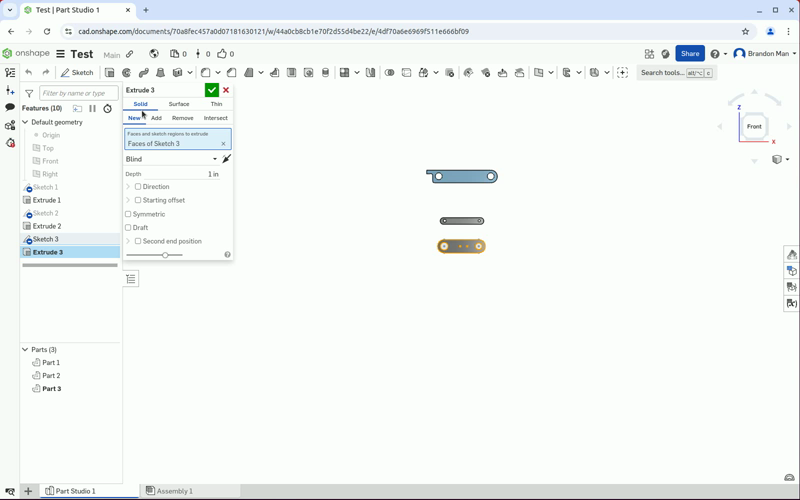
mouse_move(137, 120)
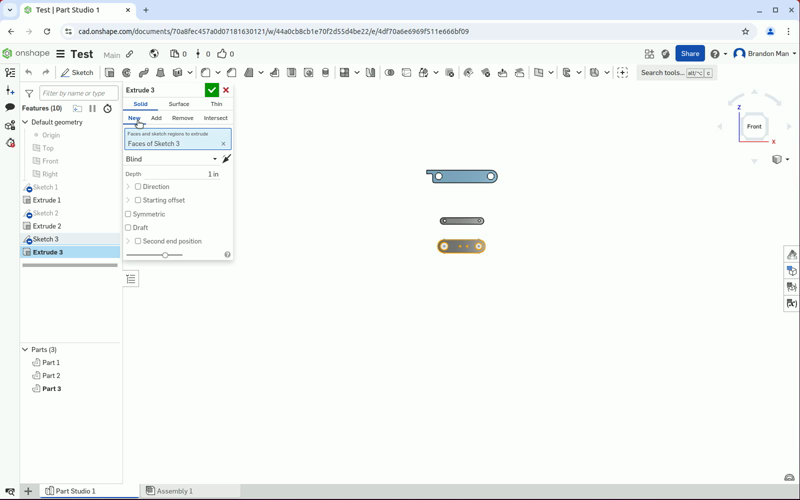
click(137, 120)
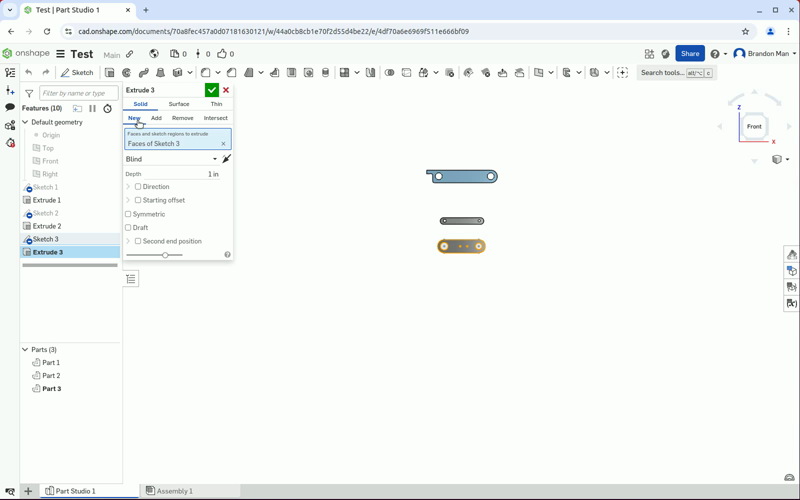
key(tab, 4)
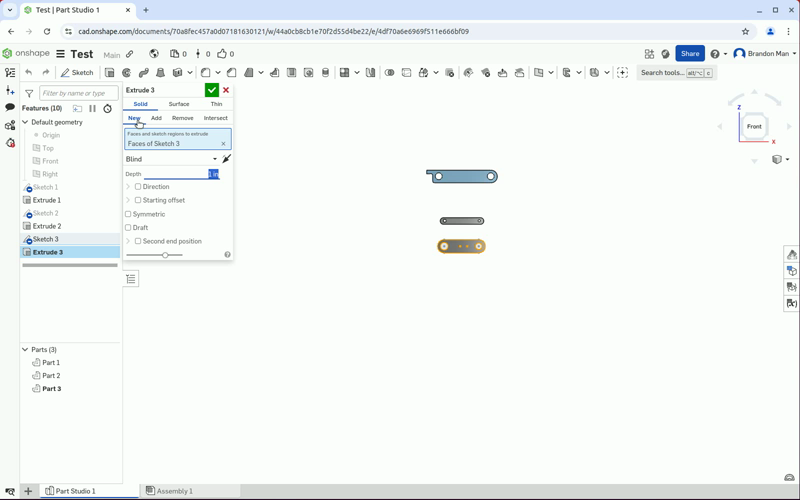
text(0.722)
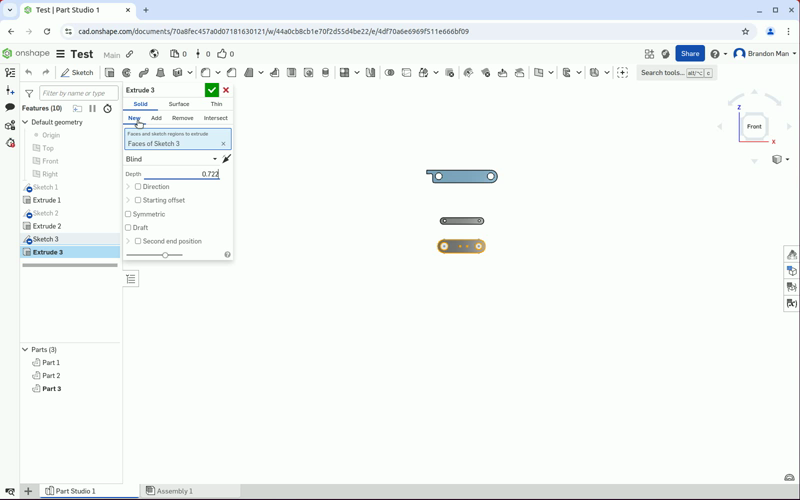
key(enter)
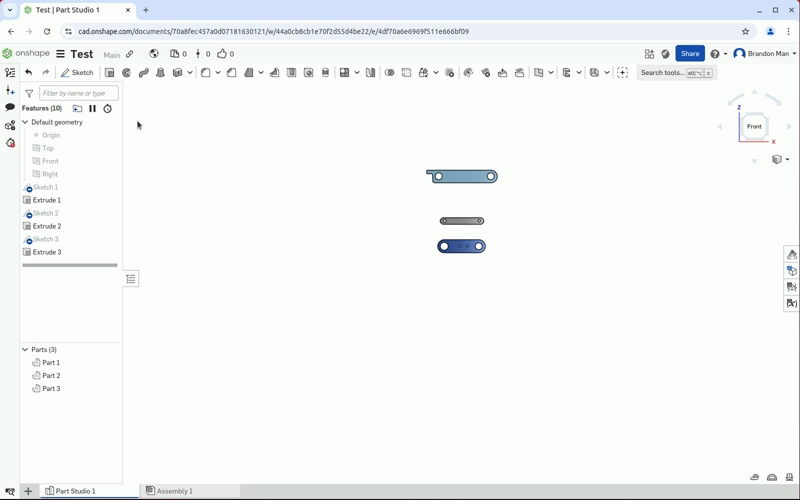
key(shift+h)
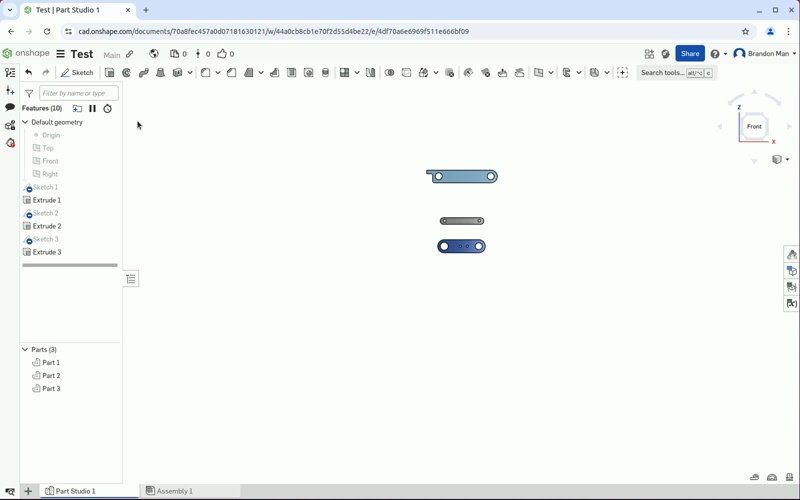
key(shift+h)
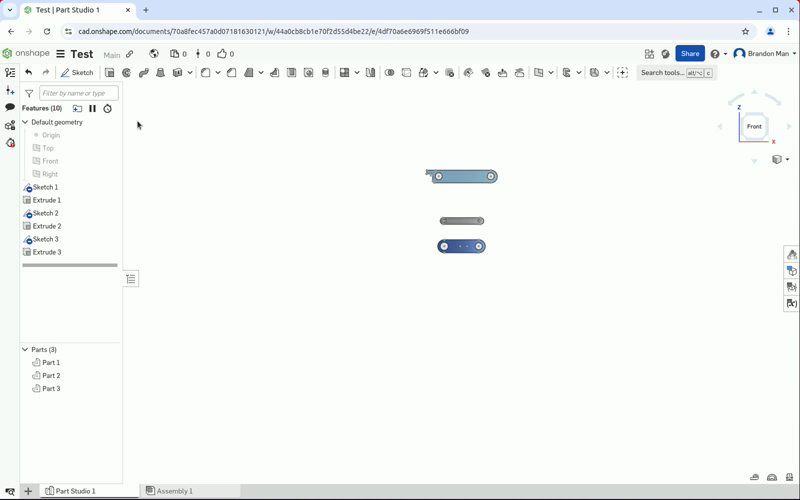
key(shift+7)
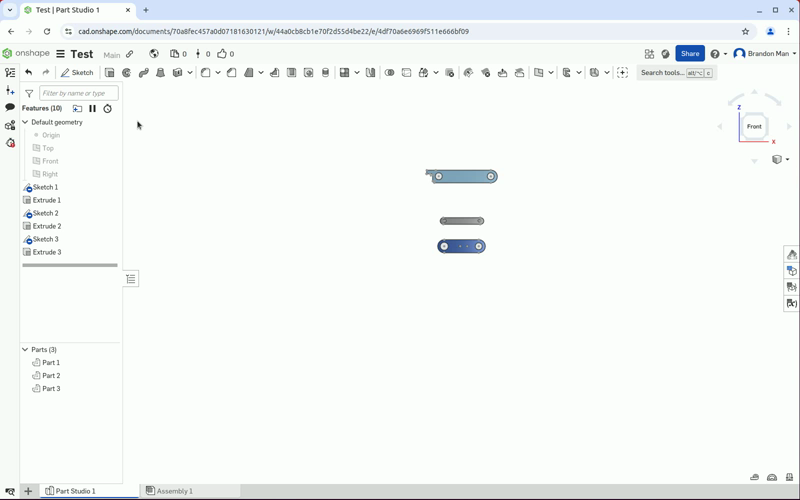
key(left, 2)
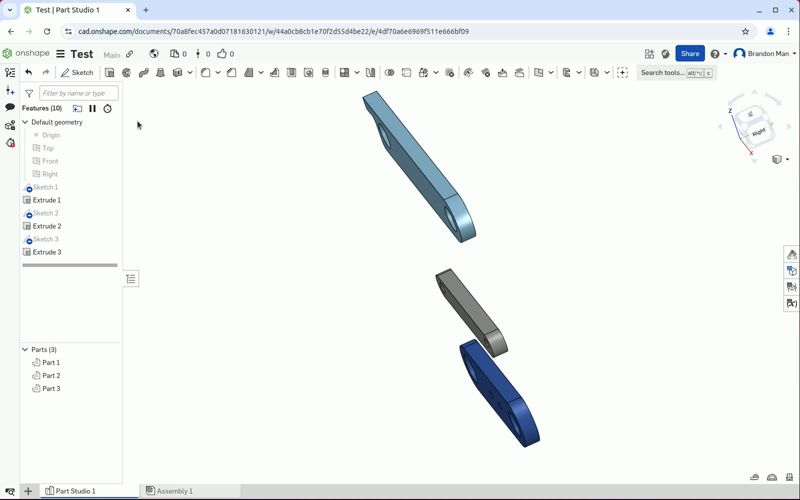
key(down, 2)
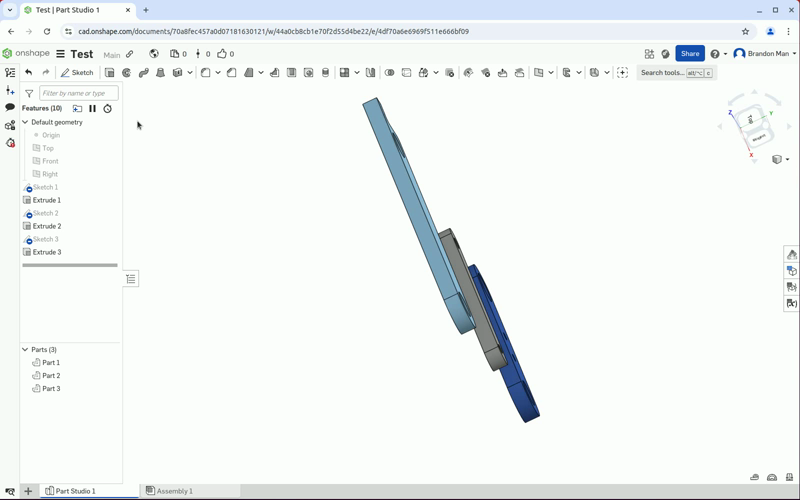
key(up, 2)
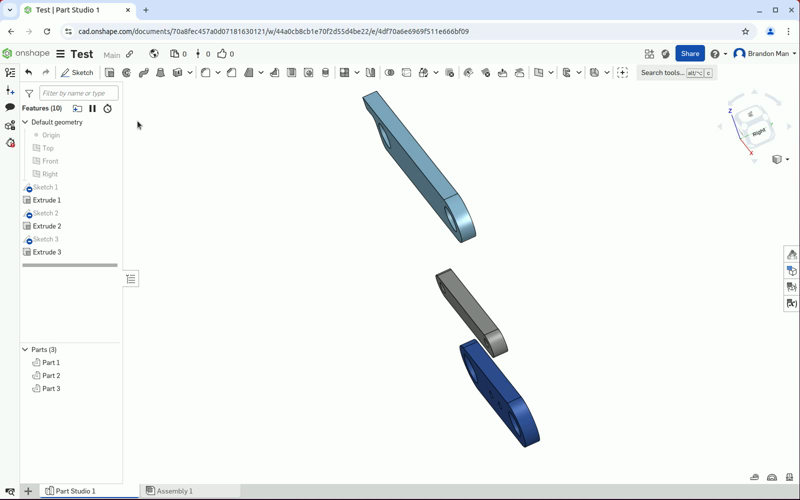
key(right, 2)
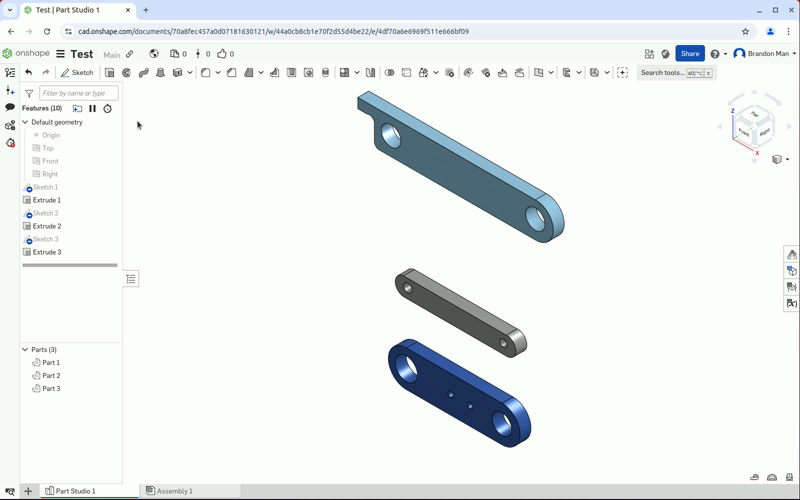
mouse_move(73, 189)
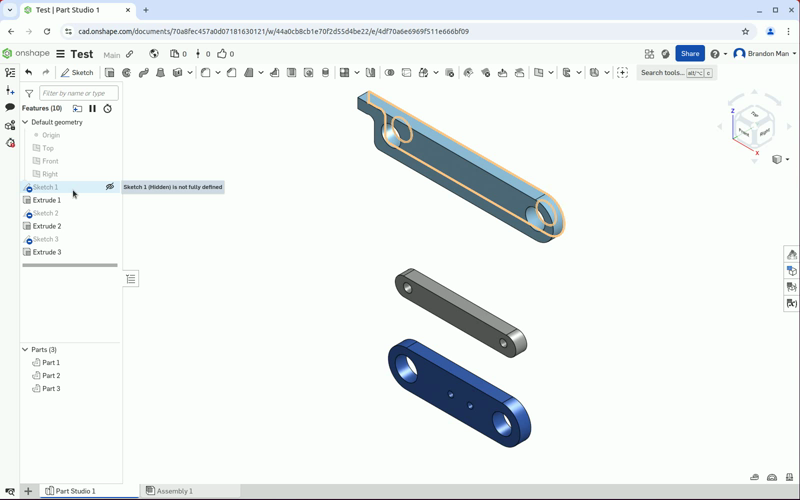
click(73, 189)